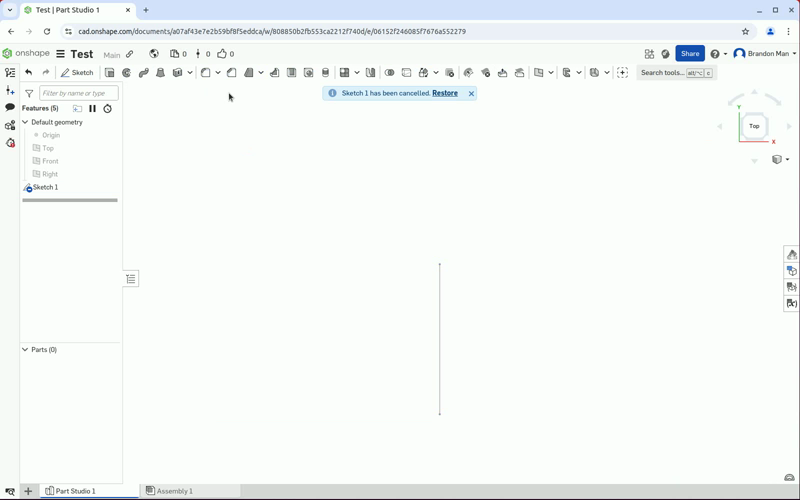
key(shift+h)
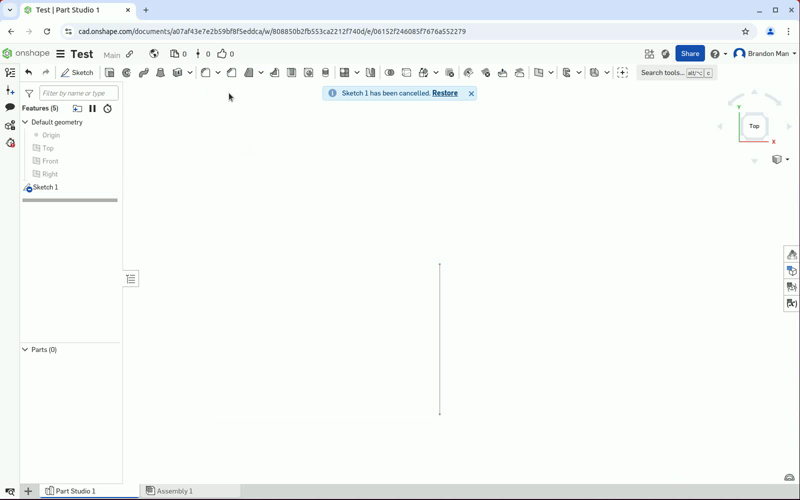
key(shift+s)
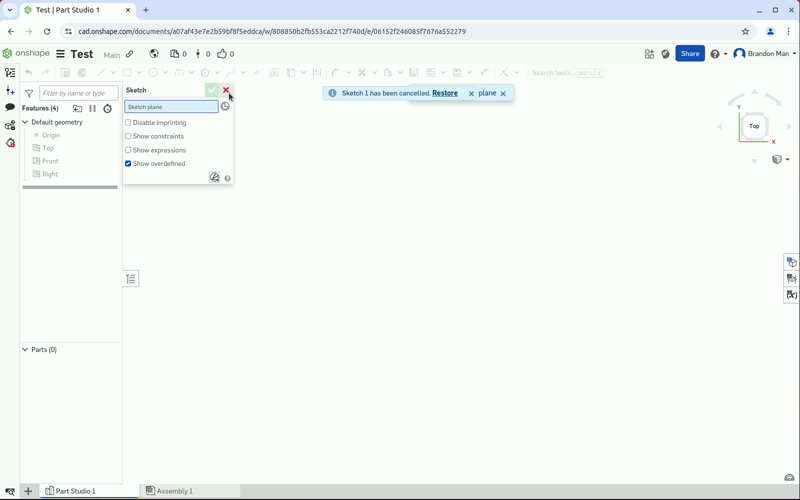
mouse_move(73, 150)
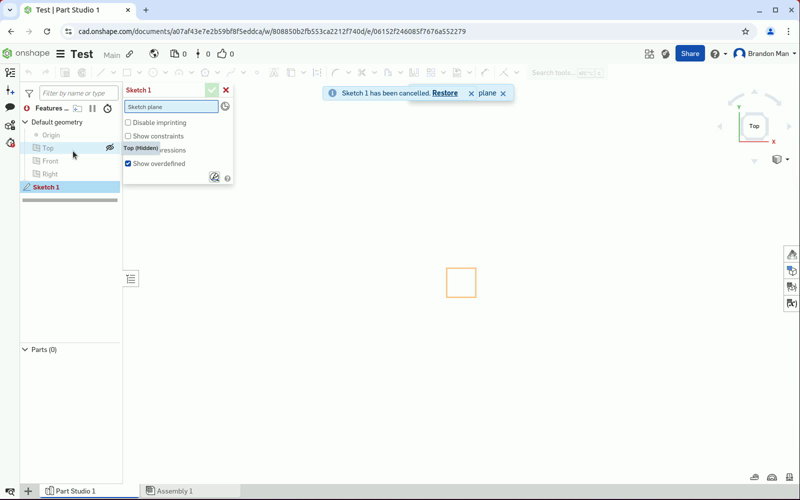
click(73, 150)
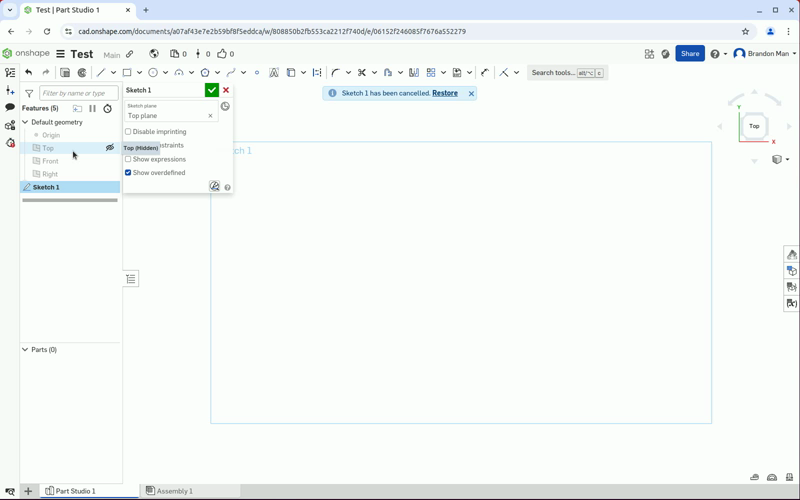
mouse_move(73, 352)
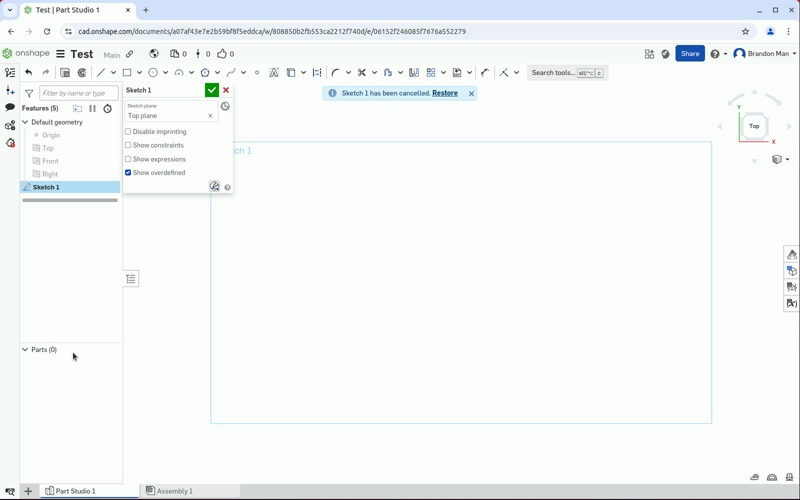
key(y)
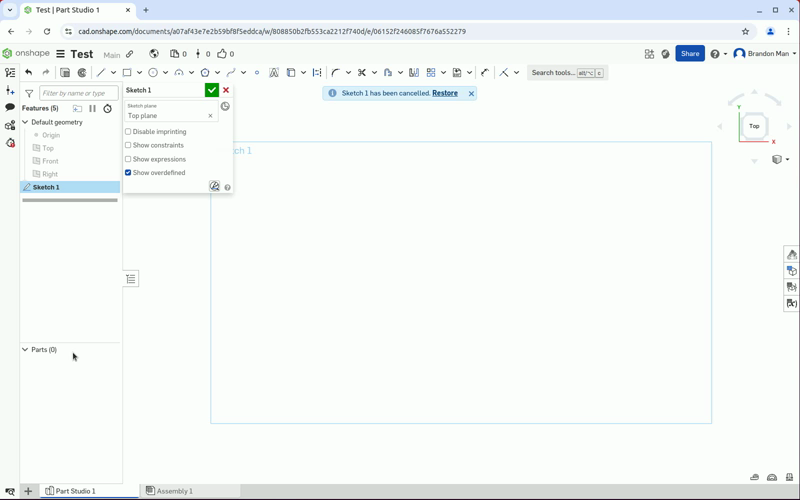
key(l)
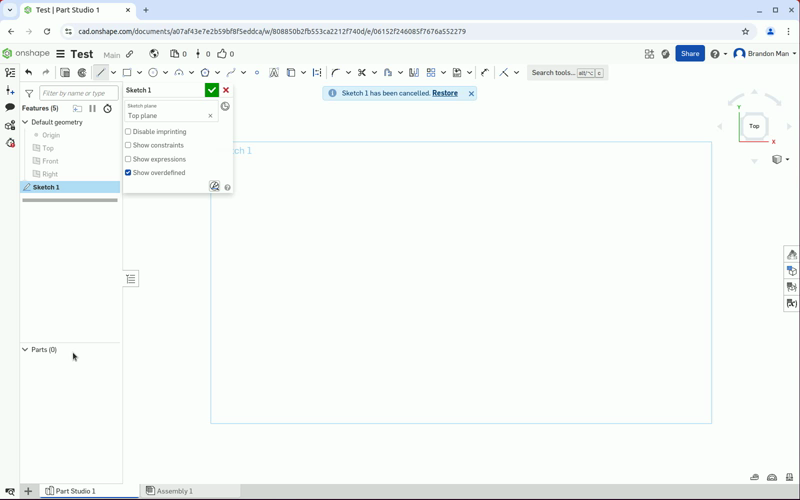
key_down(shift)
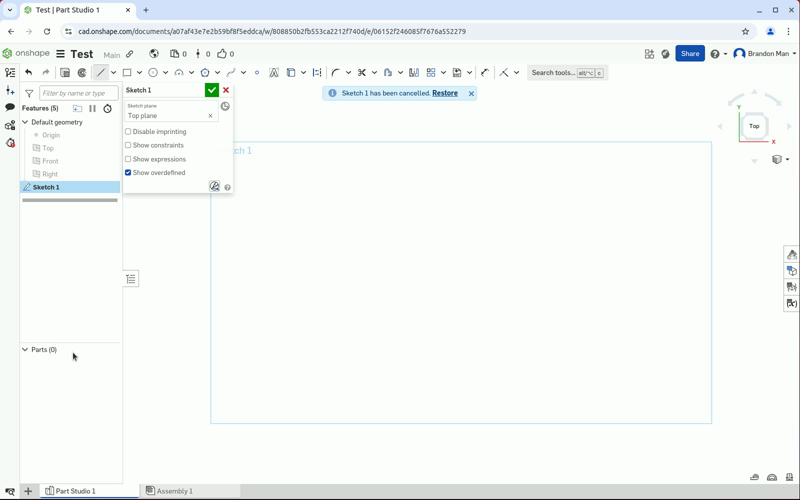
mouse_move(348, 286)
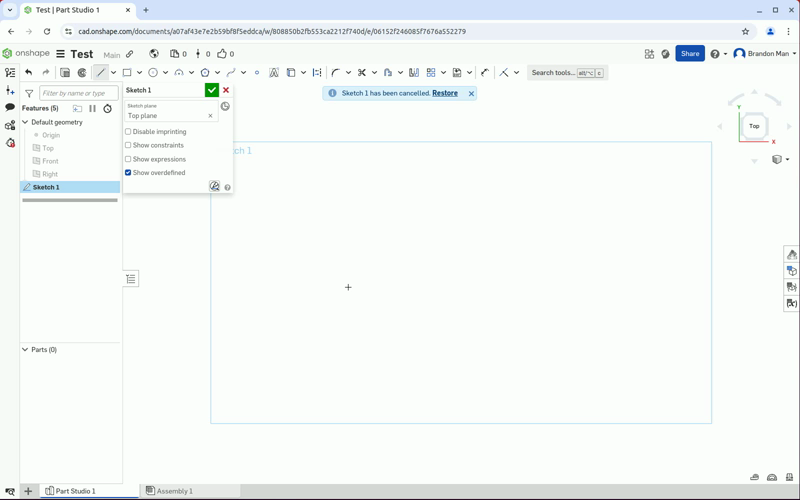
click(348, 286)
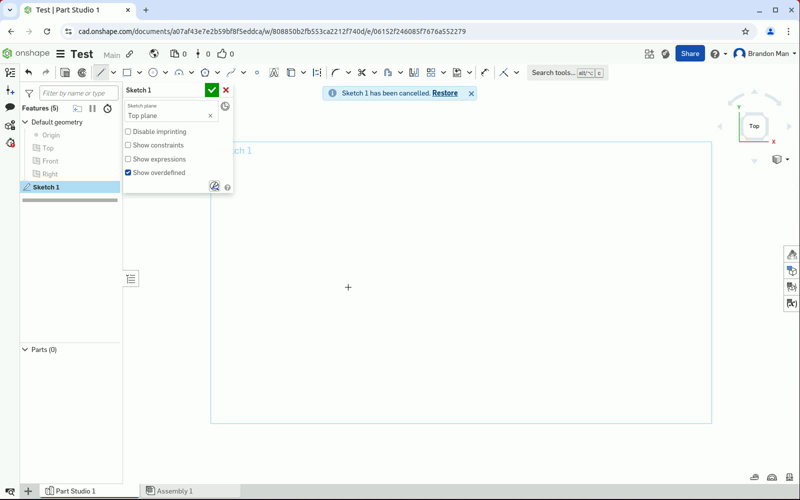
key_up(shift)
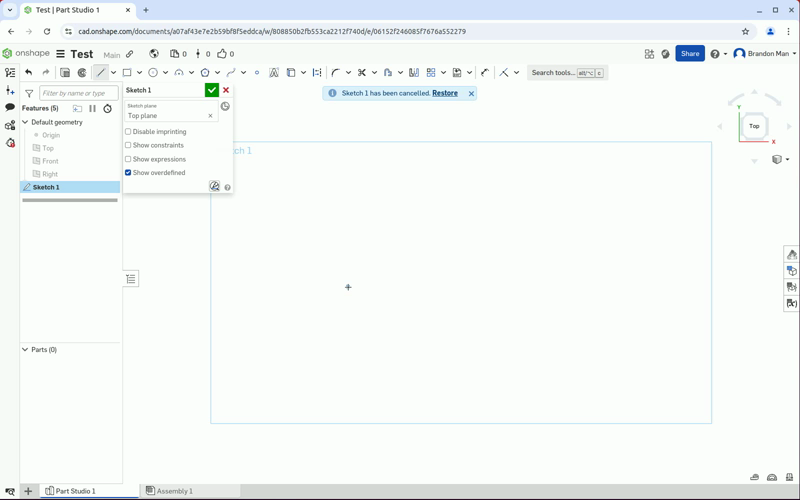
key_down(shift)
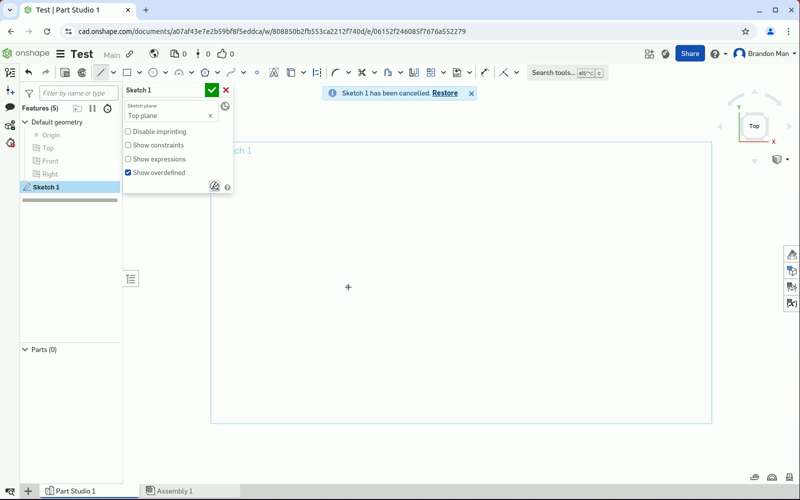
mouse_move(407, 319)
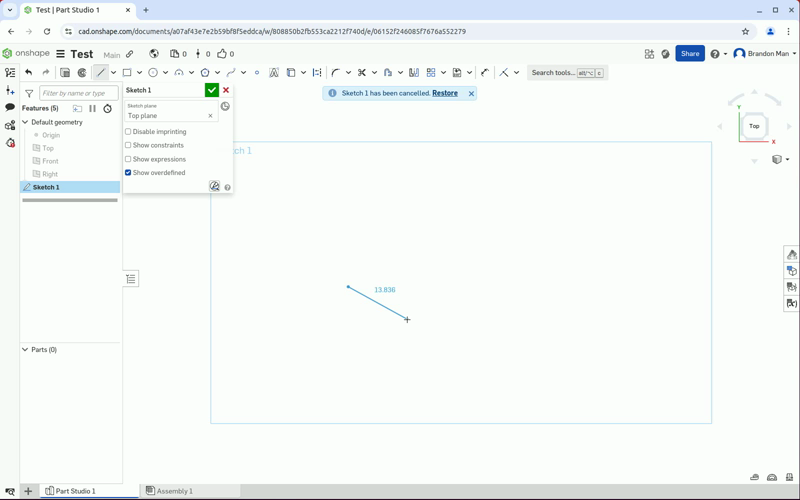
click(407, 319)
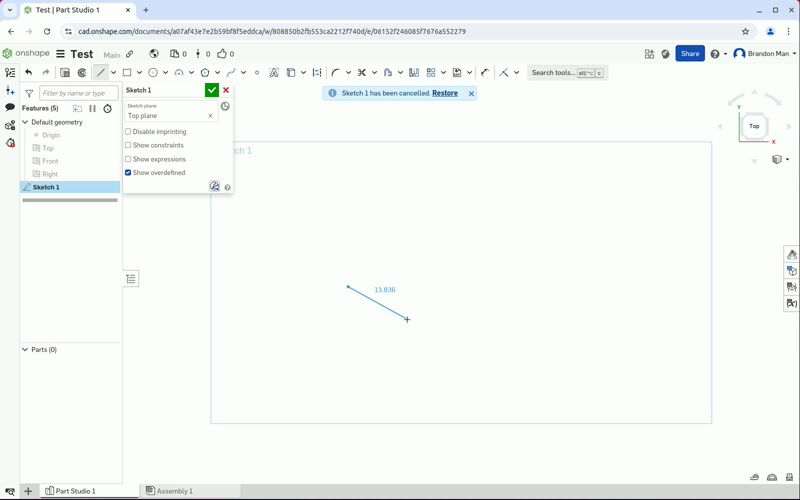
key_up(shift)
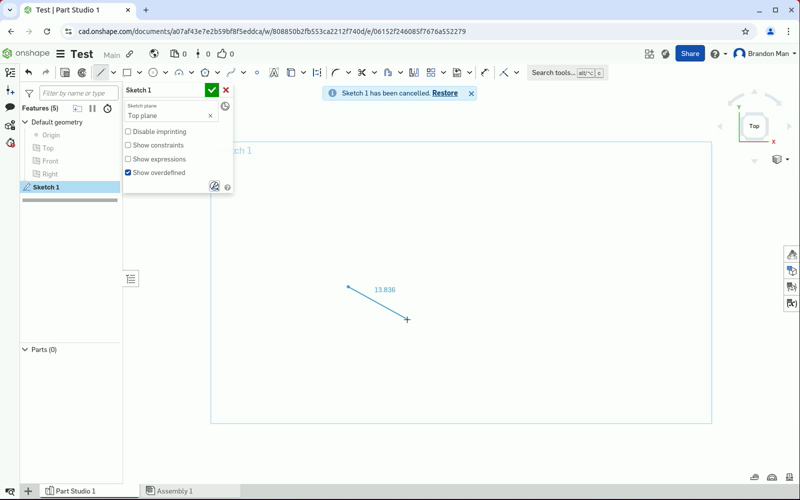
key_down(shift)
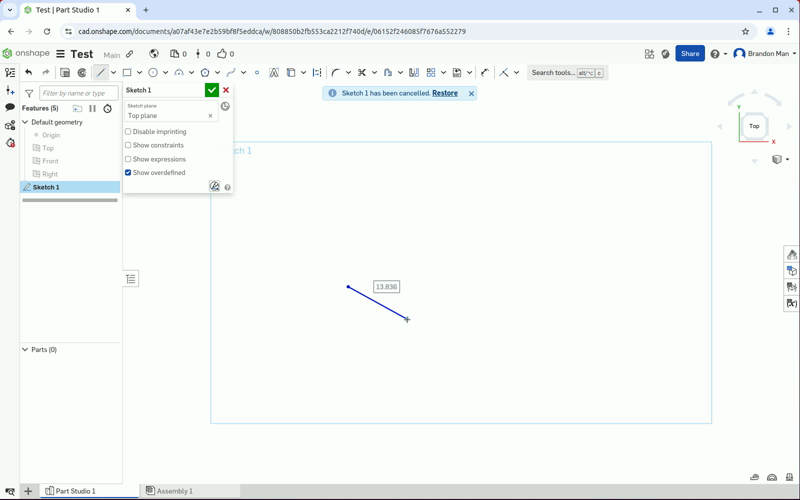
mouse_move(517, 319)
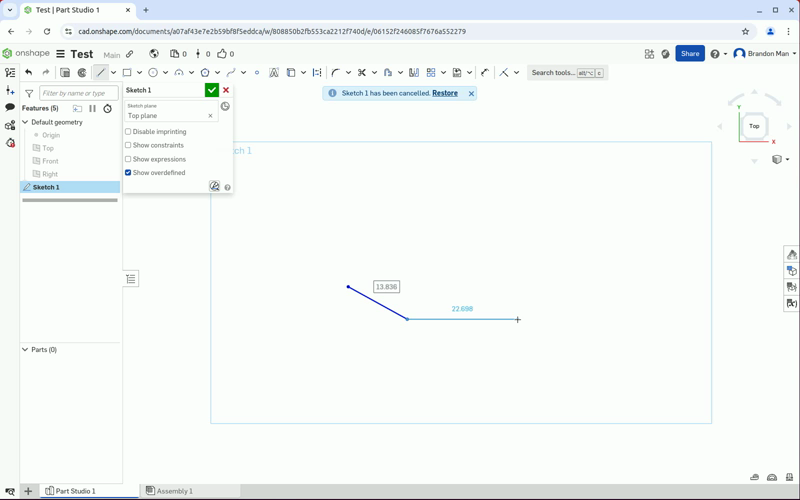
click(517, 319)
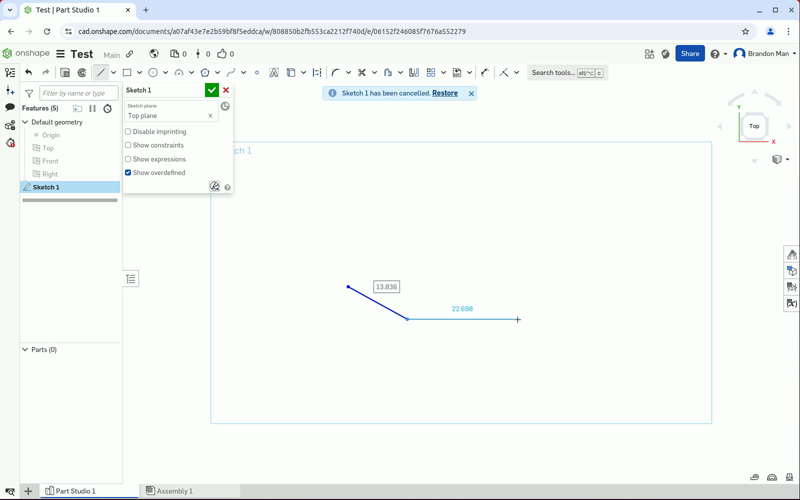
key_up(shift)
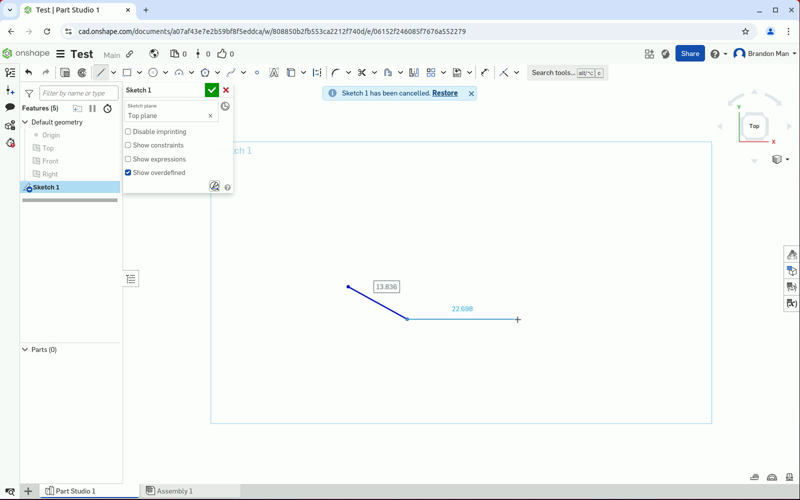
key_down(shift)
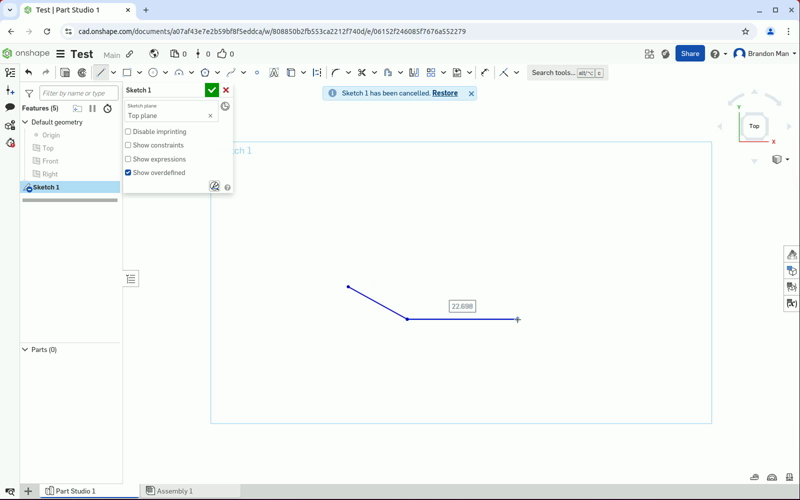
mouse_move(547, 319)
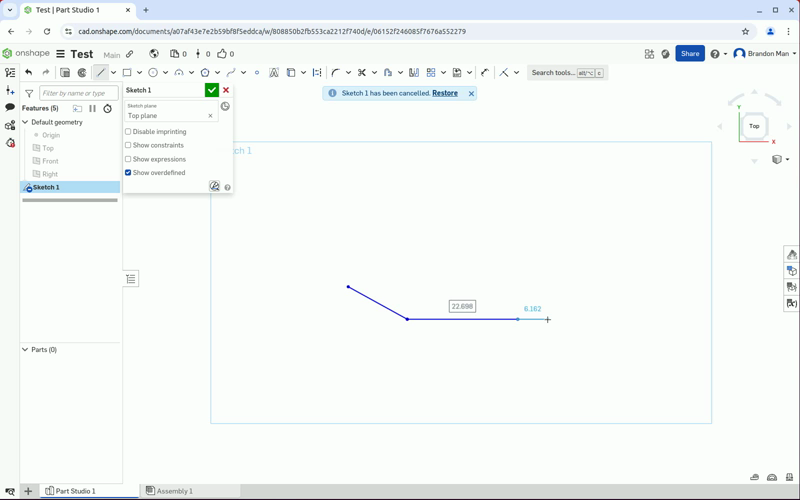
mouse_move(517, 342)
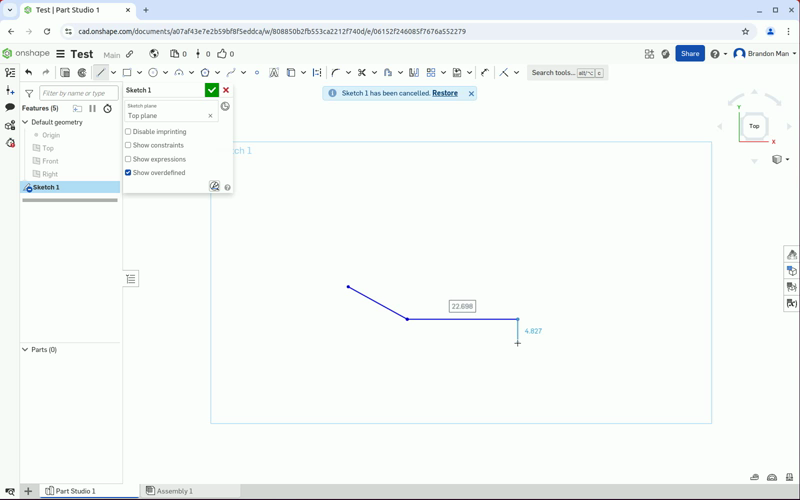
click(517, 342)
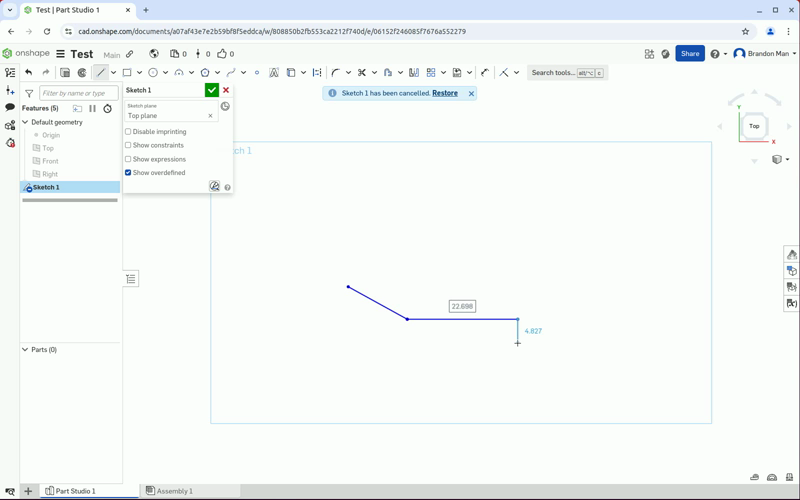
key_up(shift)
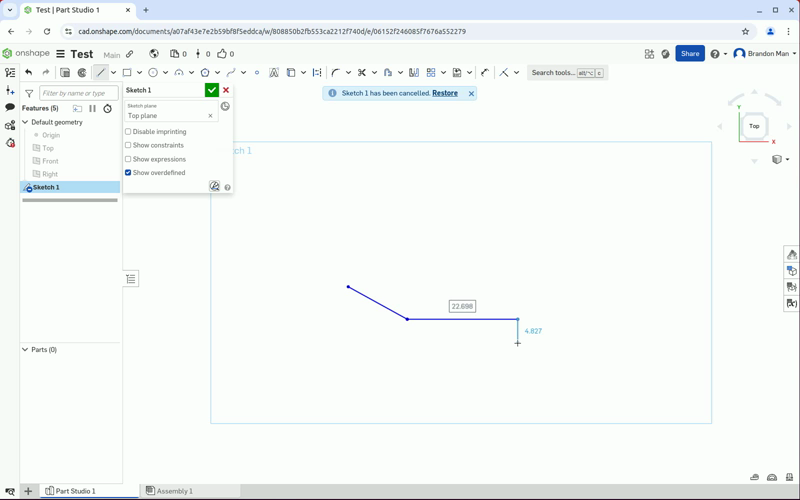
key_down(shift)
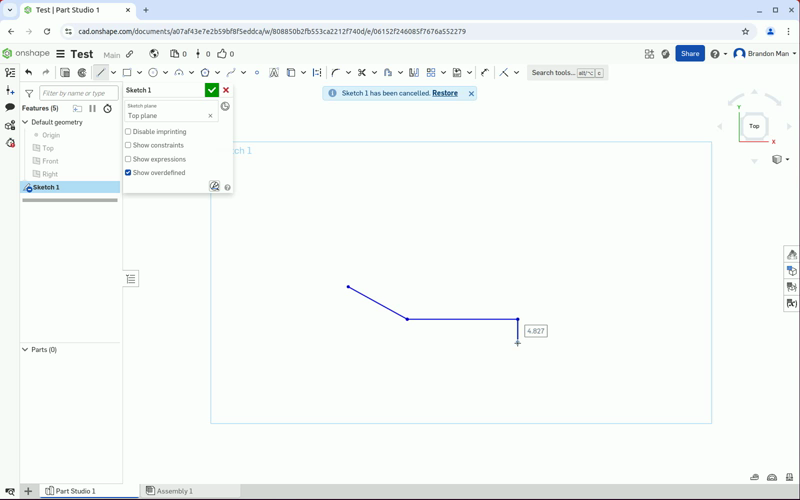
mouse_move(547, 342)
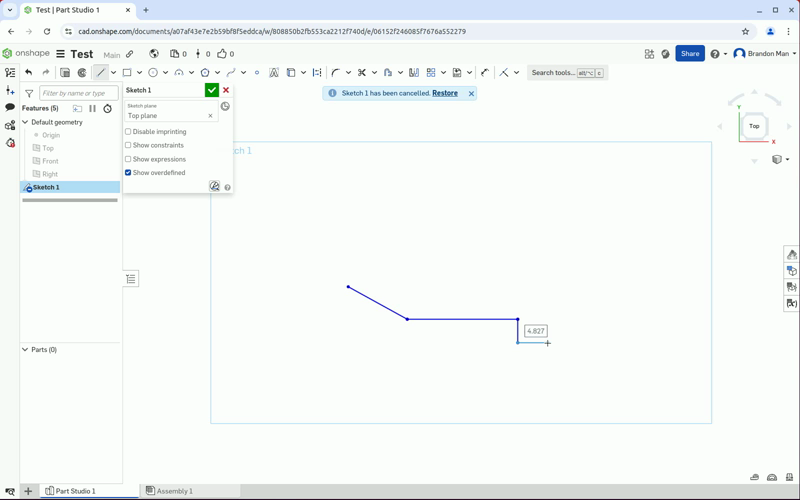
mouse_move(572, 342)
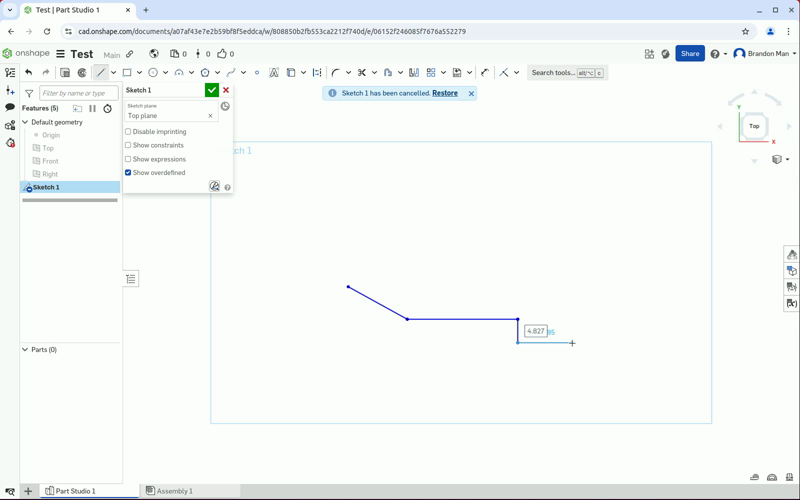
click(572, 342)
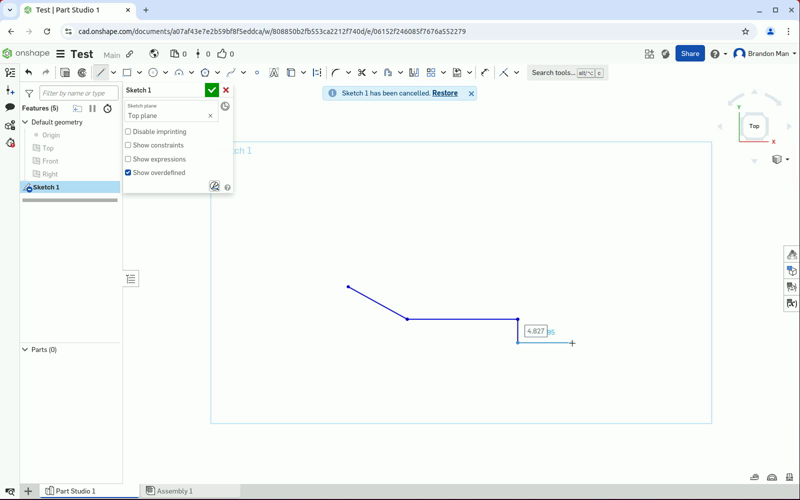
key_up(shift)
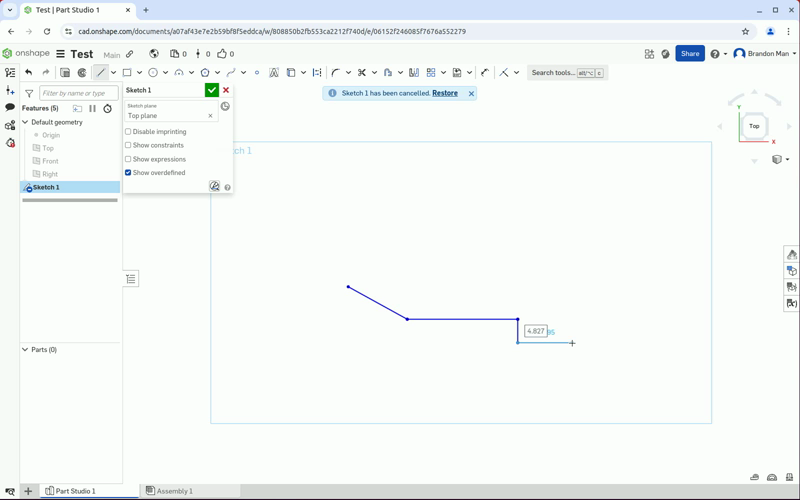
key_down(shift)
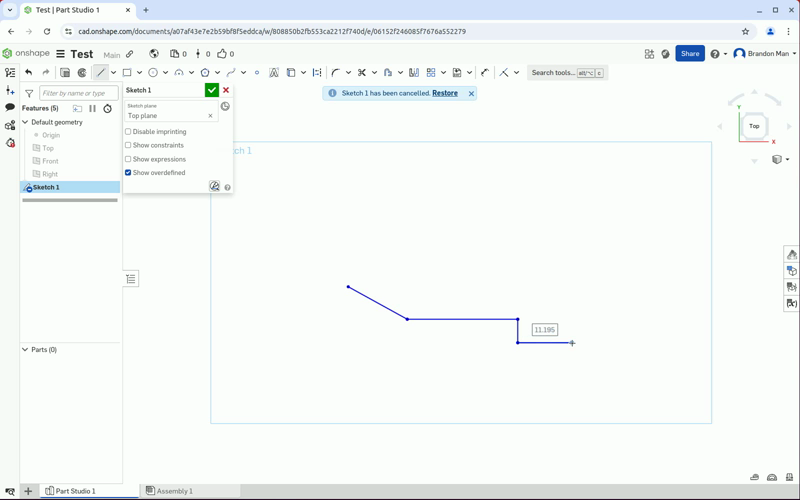
mouse_move(572, 229)
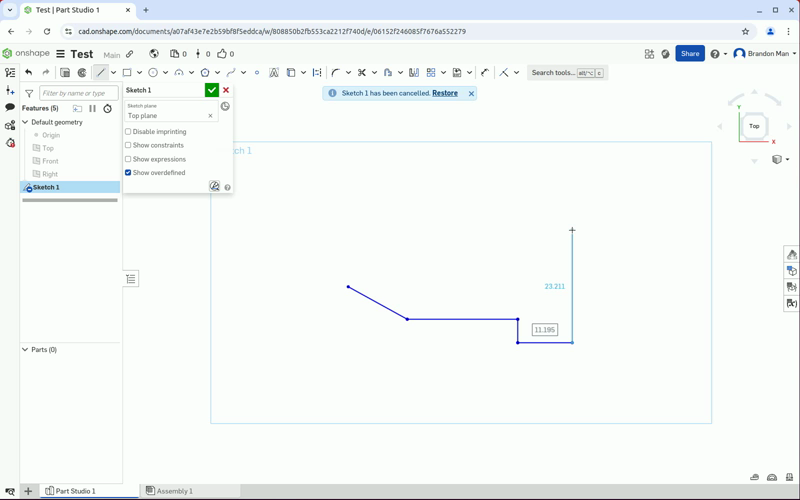
click(572, 229)
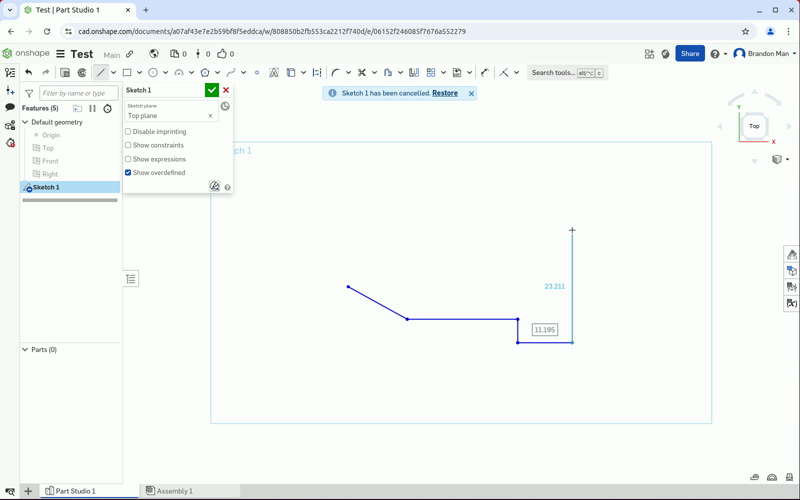
key_up(shift)
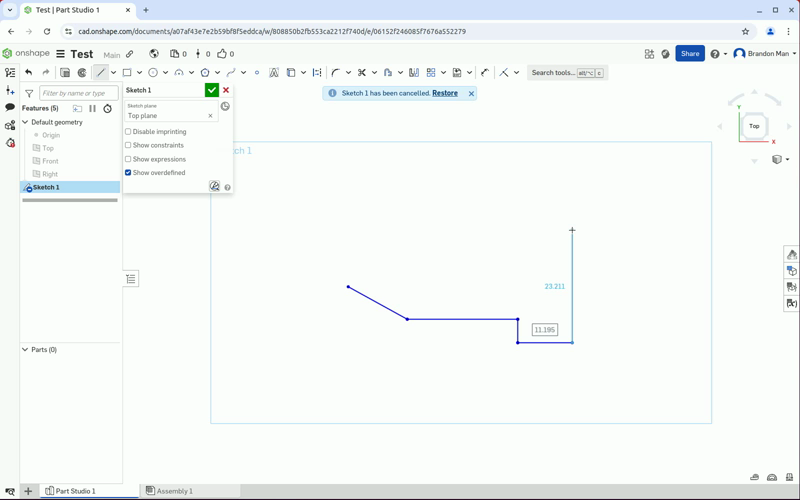
key_down(shift)
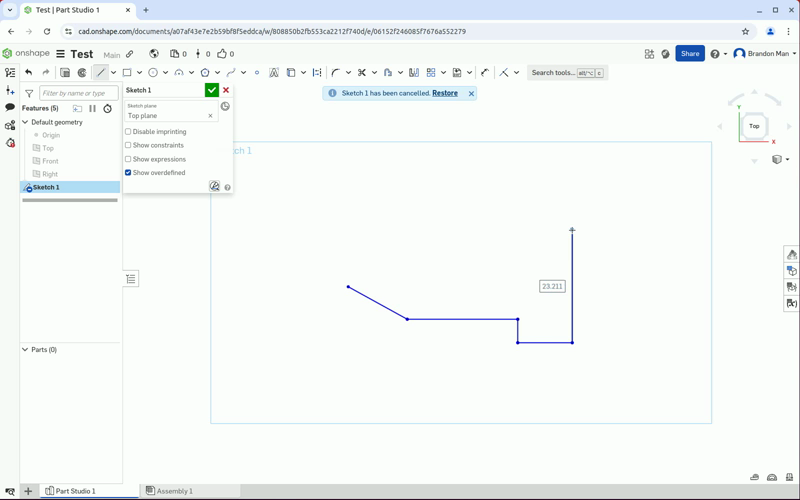
mouse_move(589, 229)
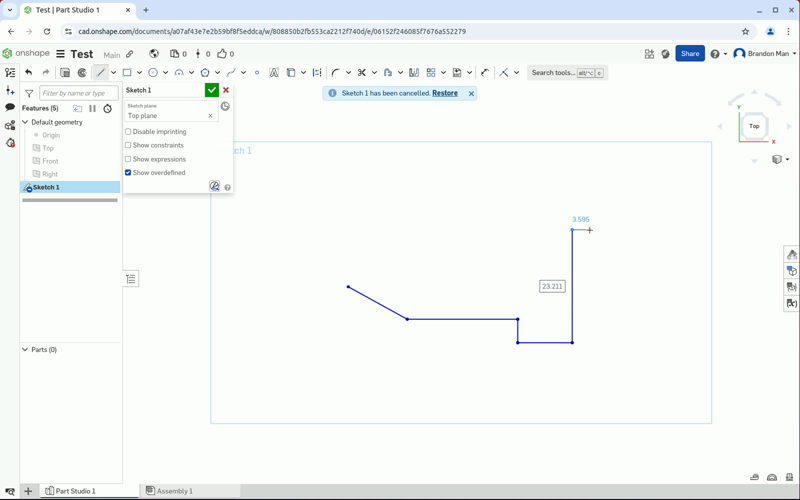
mouse_move(517, 229)
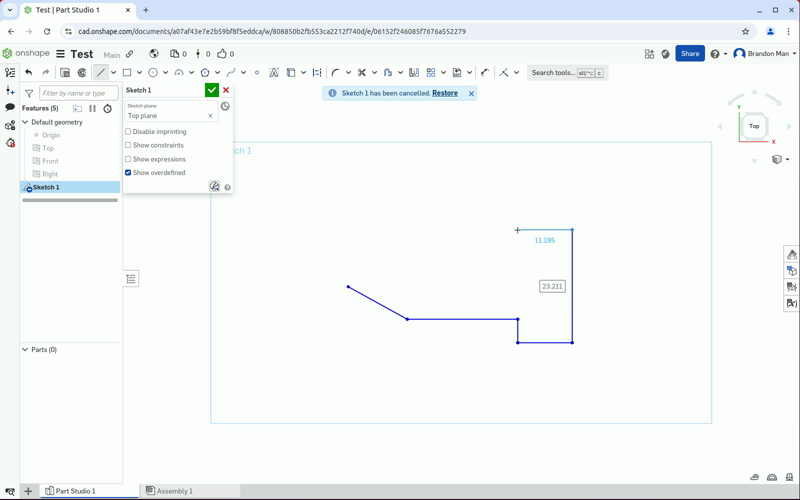
click(517, 229)
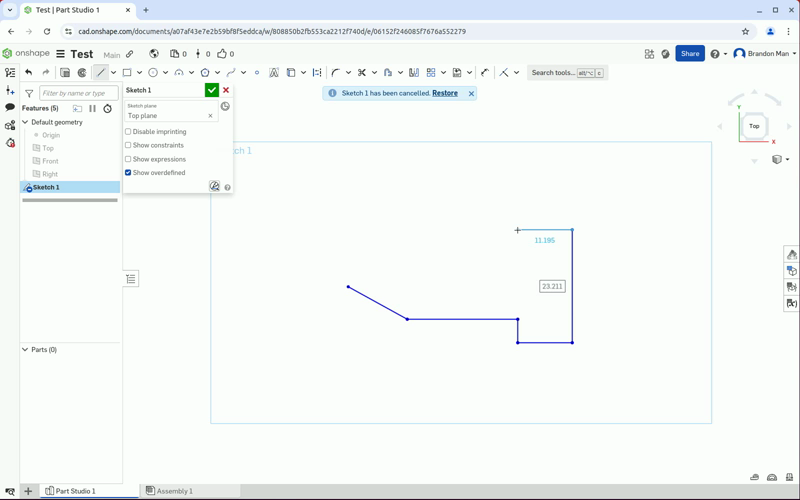
key_up(shift)
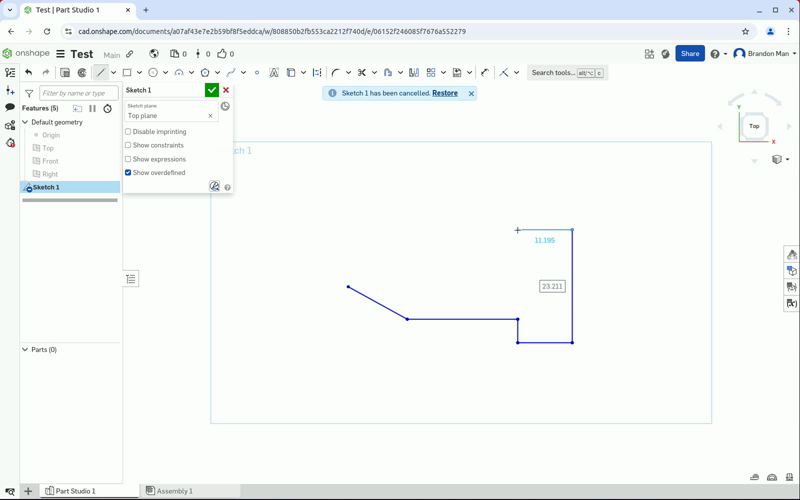
key_down(shift)
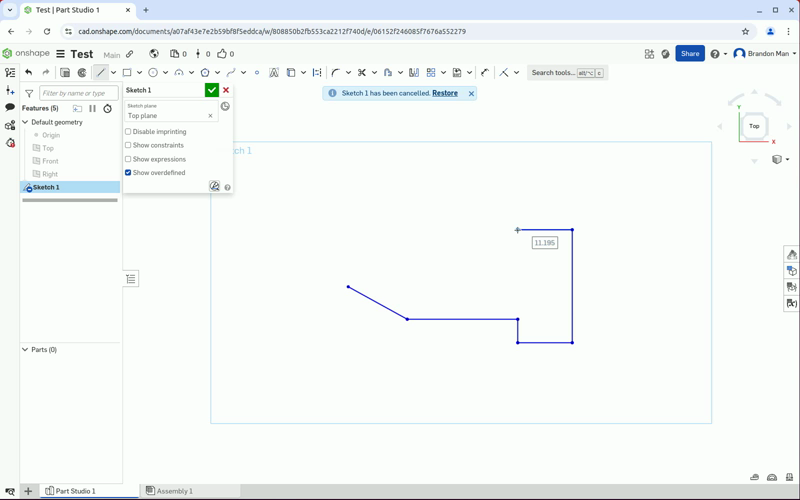
mouse_move(547, 229)
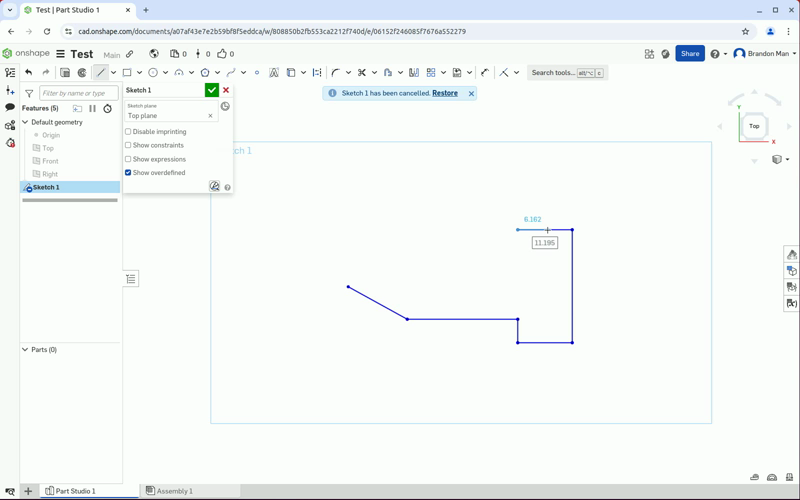
mouse_move(517, 253)
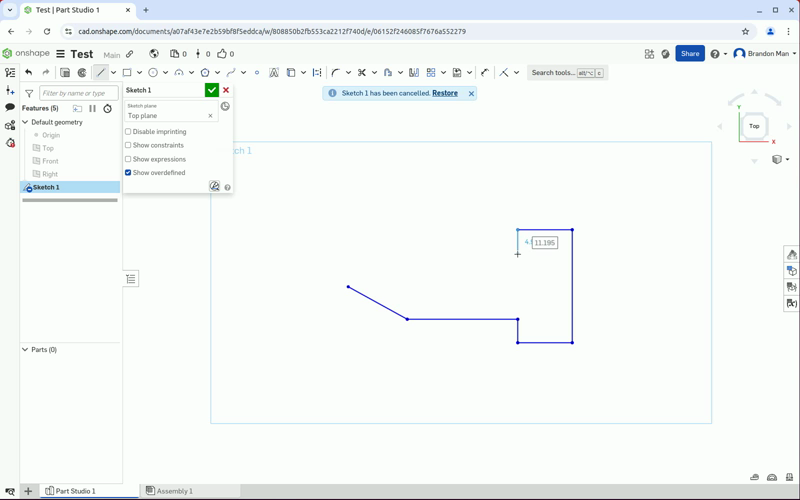
click(517, 253)
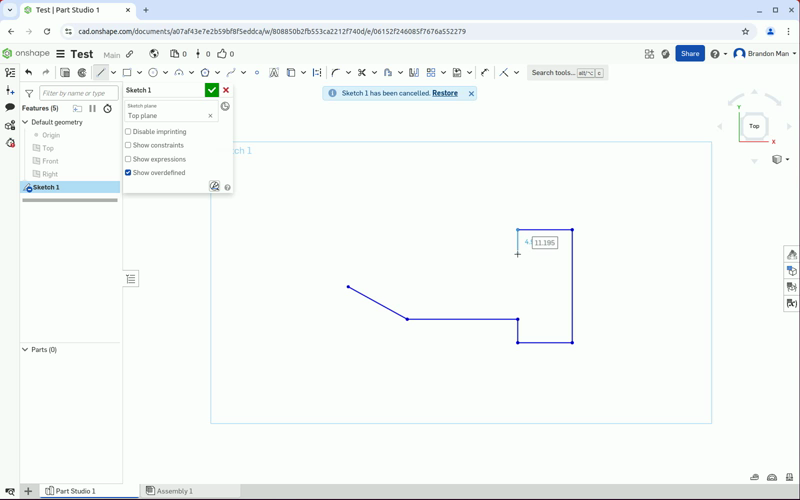
key_up(shift)
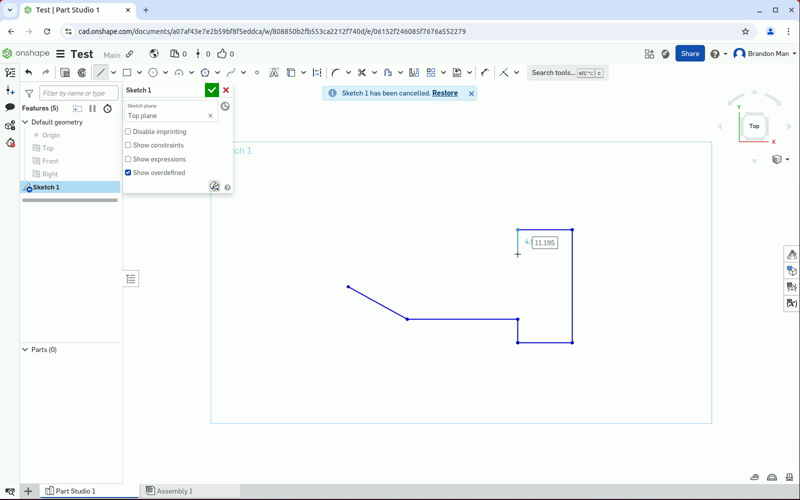
key_down(shift)
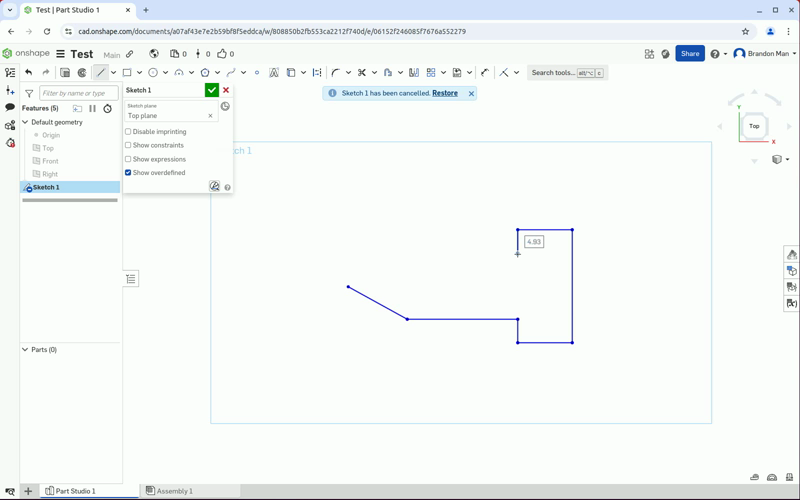
mouse_move(407, 253)
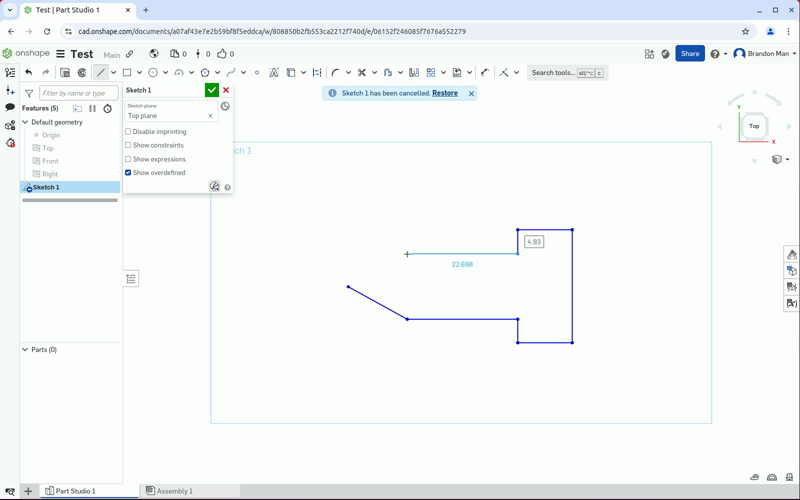
click(407, 253)
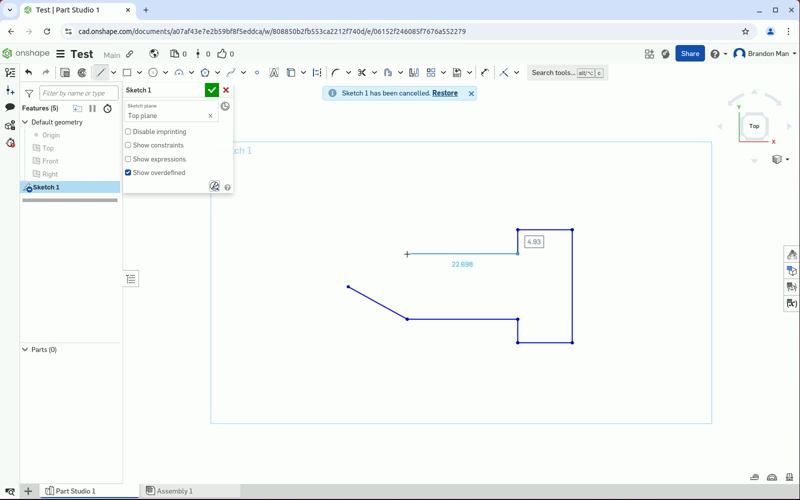
key_up(shift)
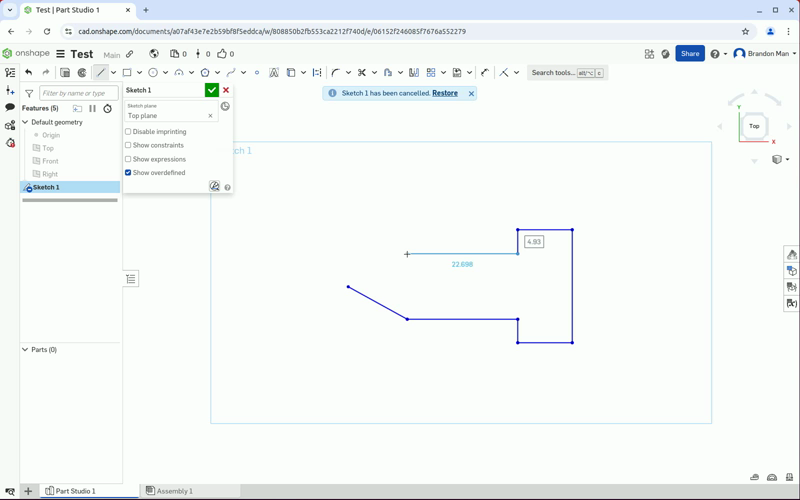
key_down(shift)
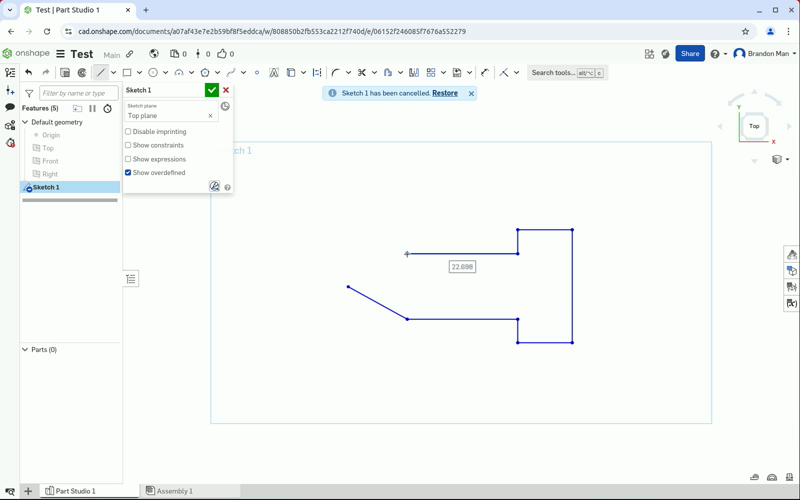
mouse_move(348, 286)
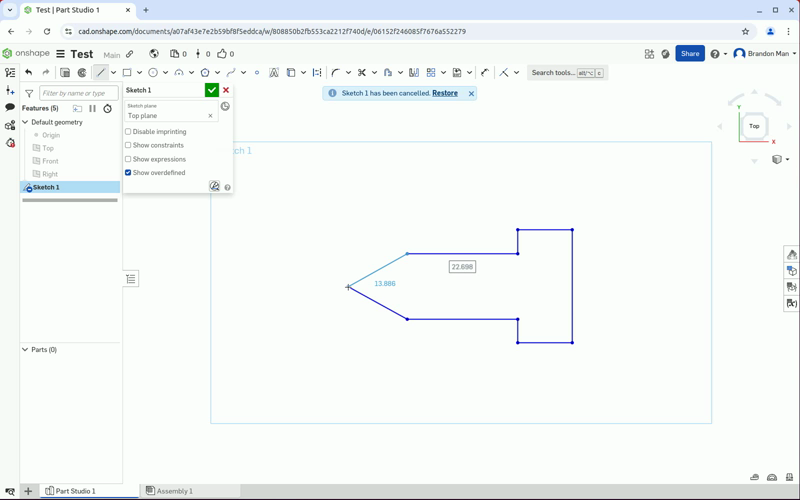
key_up(shift)
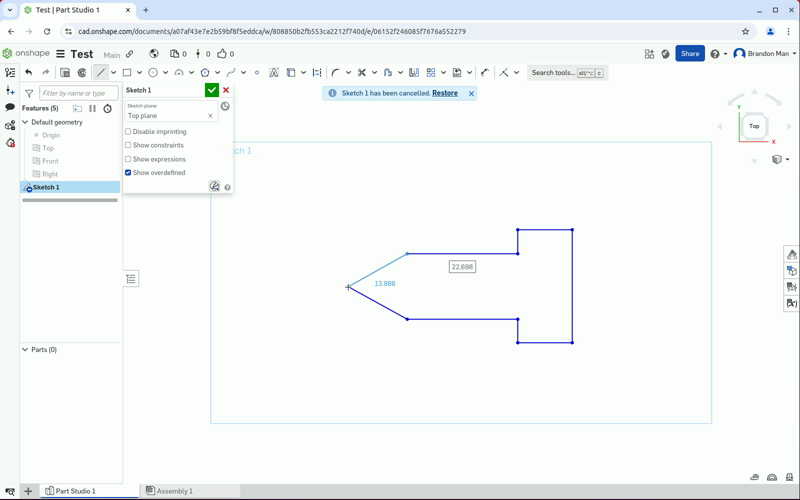
click(348, 286)
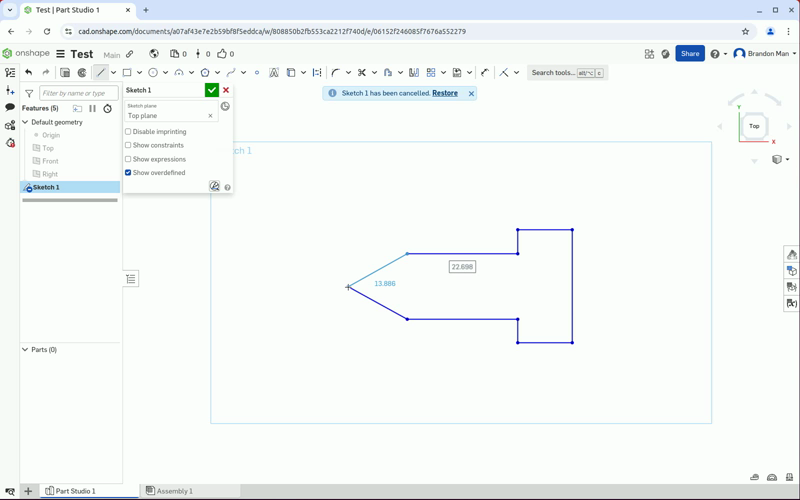
key(esc)
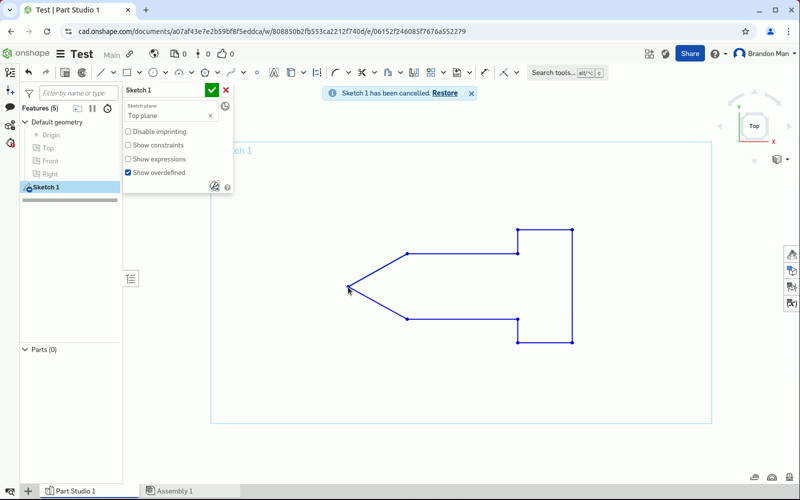
mouse_move(523, 272)
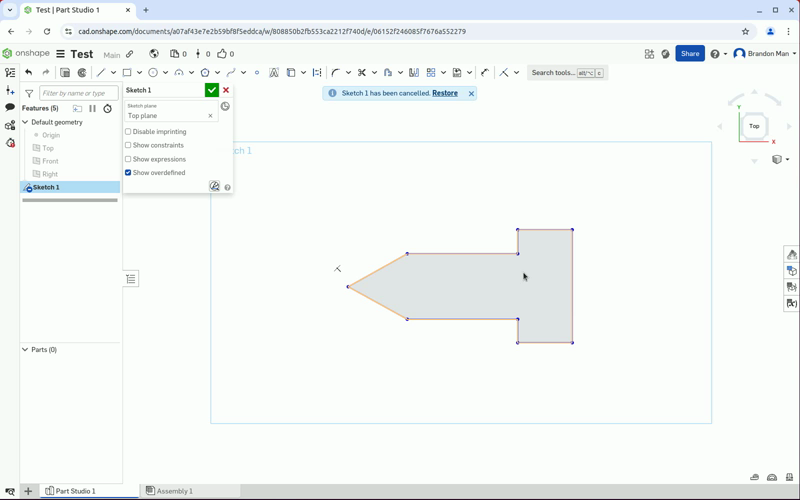
click(523, 272)
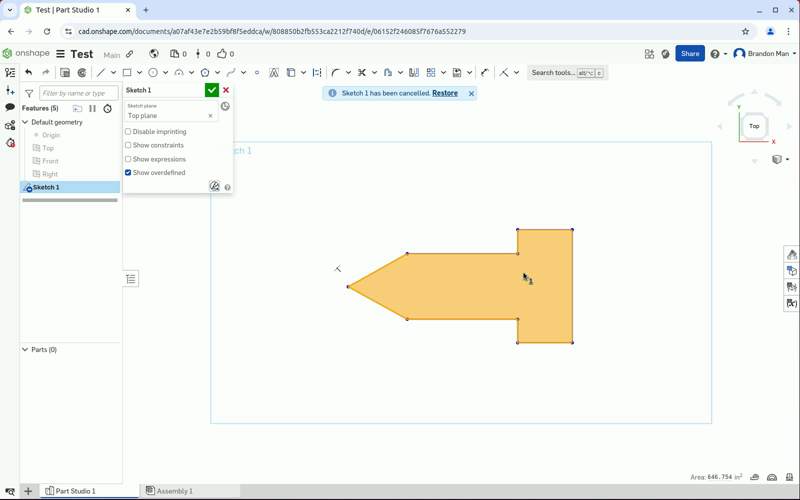
mouse_move(73, 352)
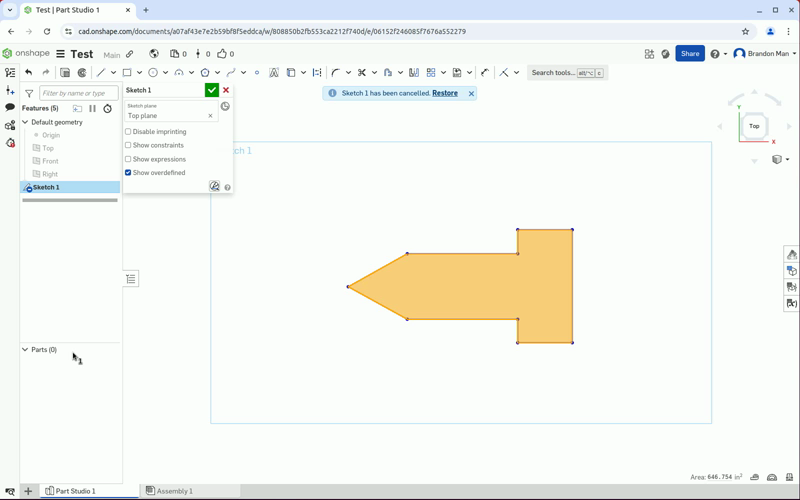
key(shift+y)
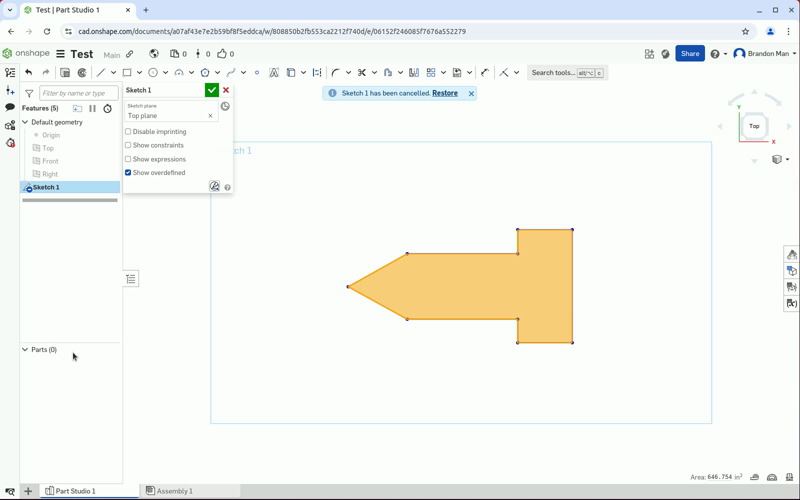
key(shift+e)
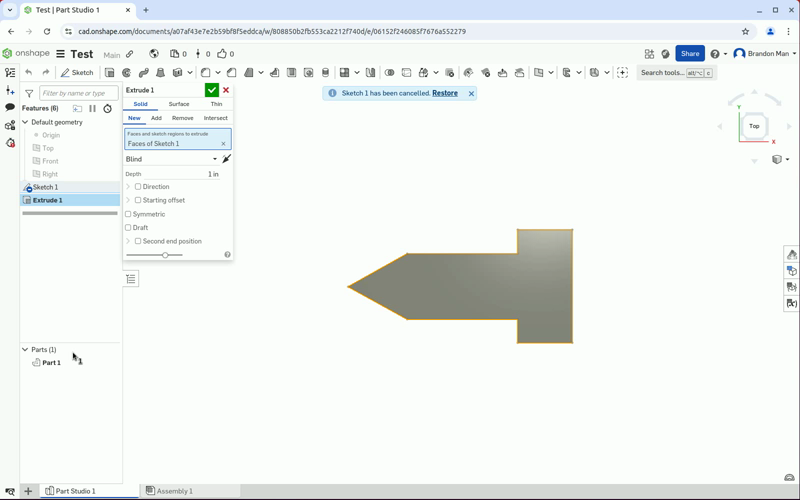
mouse_move(143, 106)
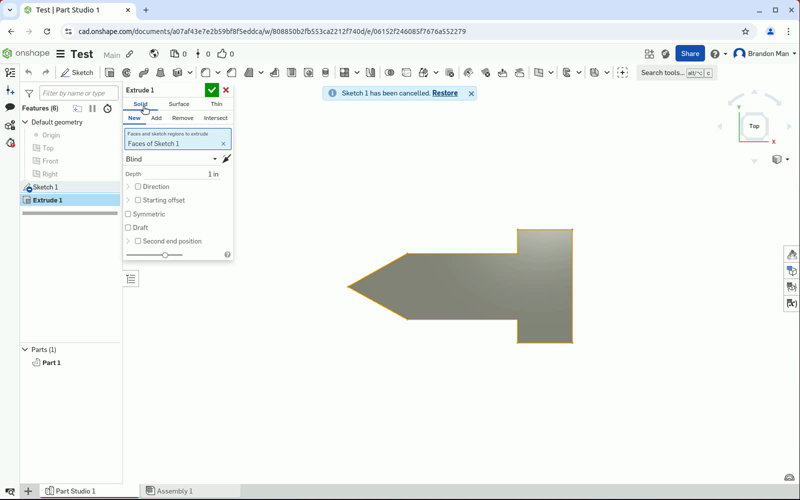
click(143, 106)
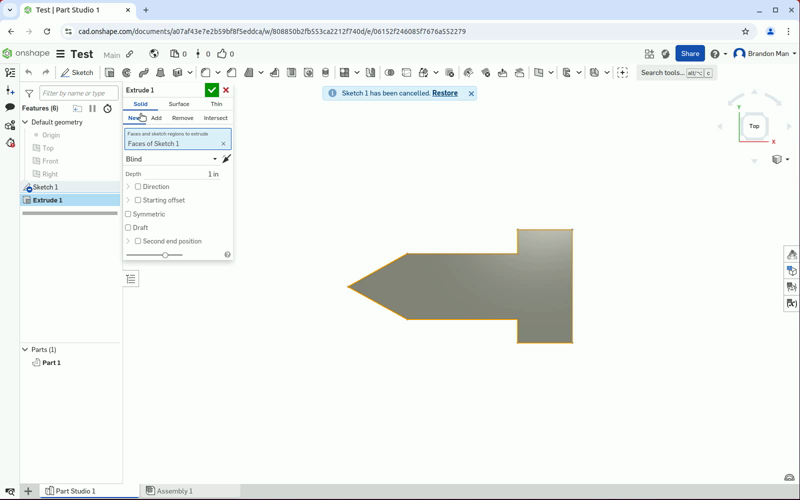
mouse_move(137, 120)
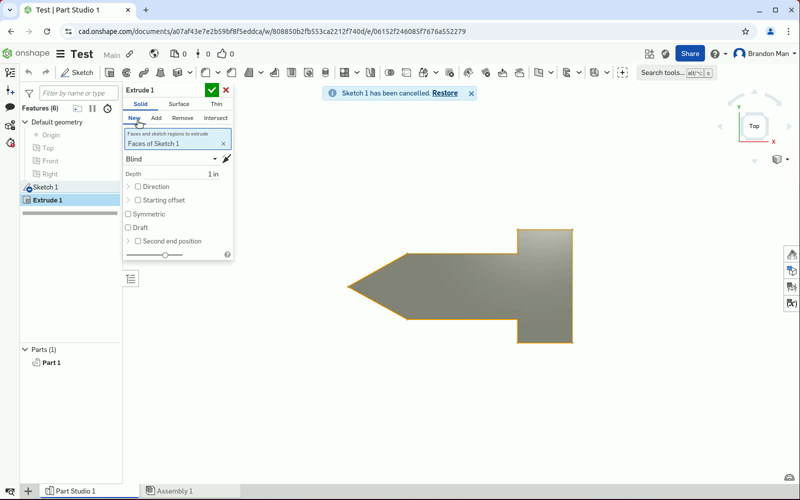
click(137, 120)
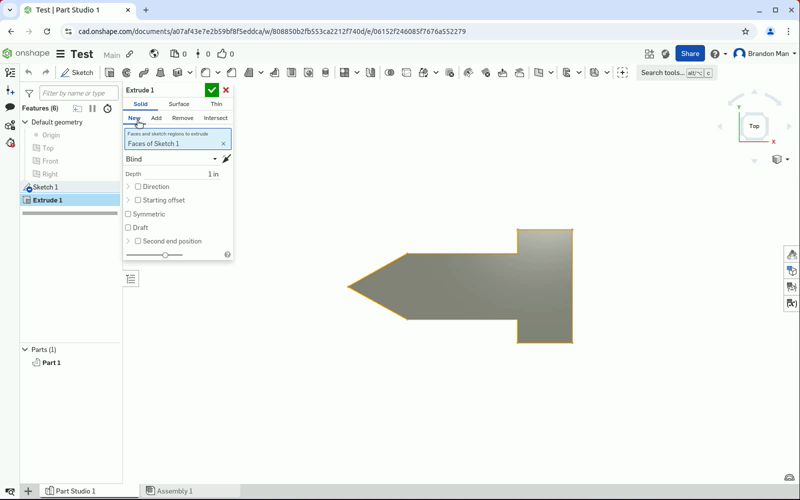
key(tab, 4)
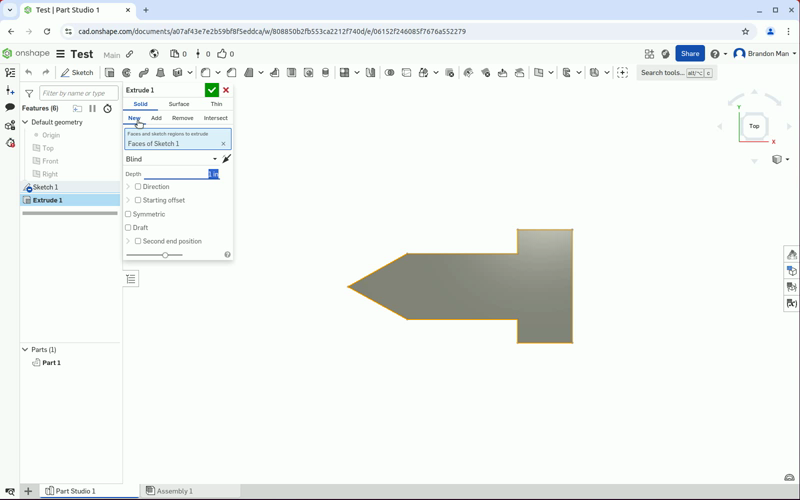
text(18.535)
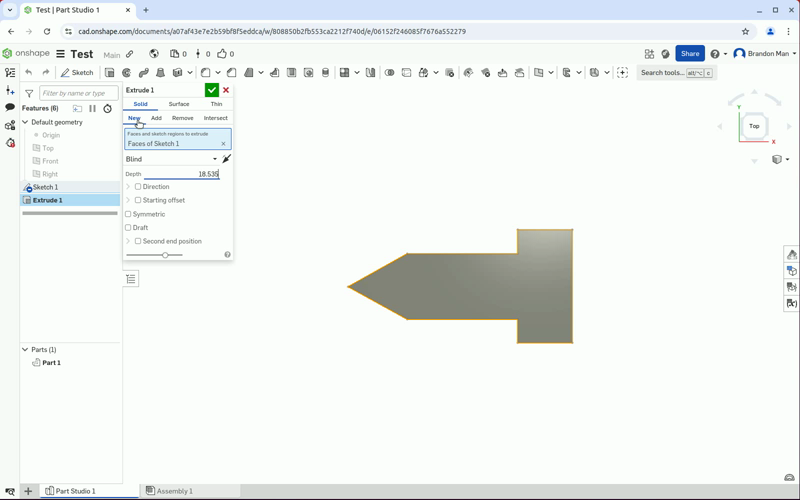
key(enter)
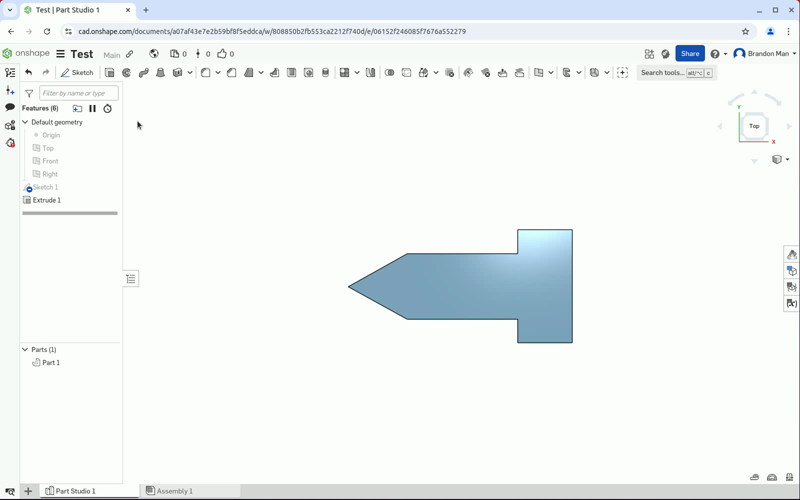
key(shift+h)
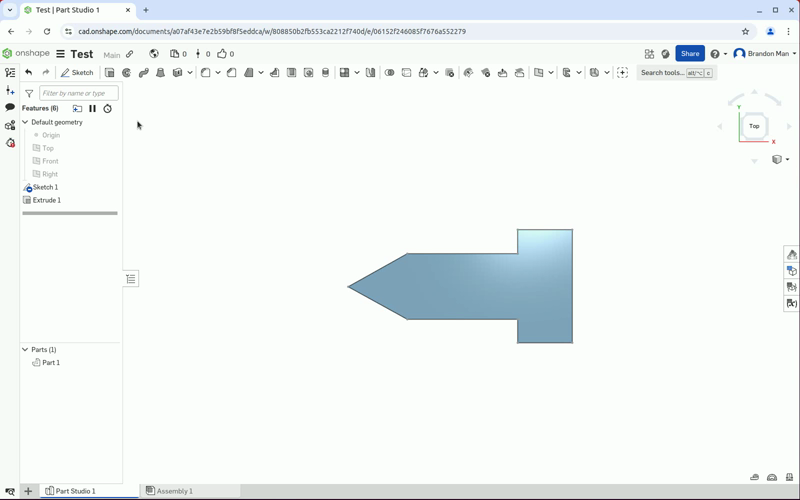
key(shift+h)
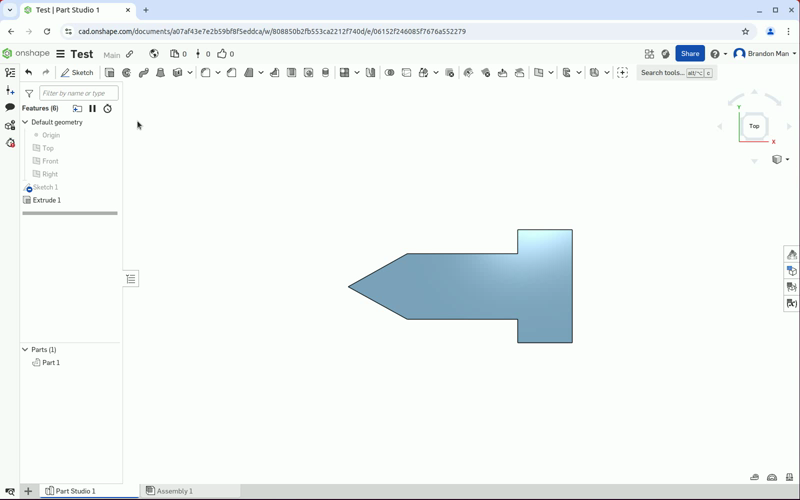
mouse_move(73, 189)
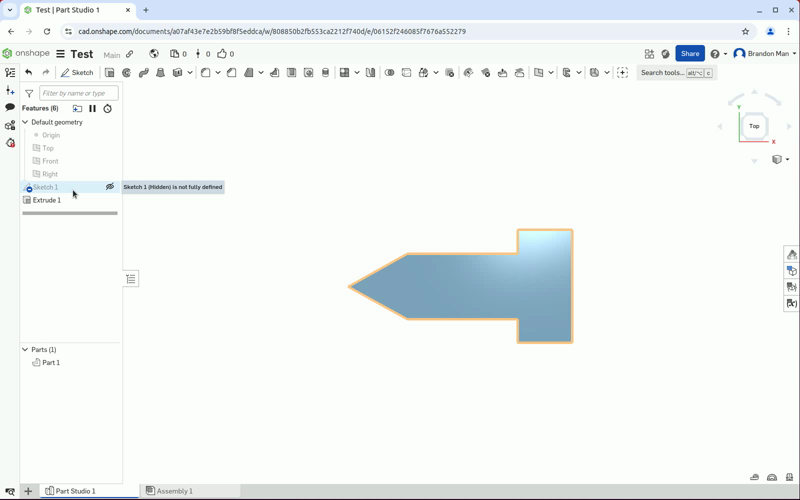
click(73, 189)
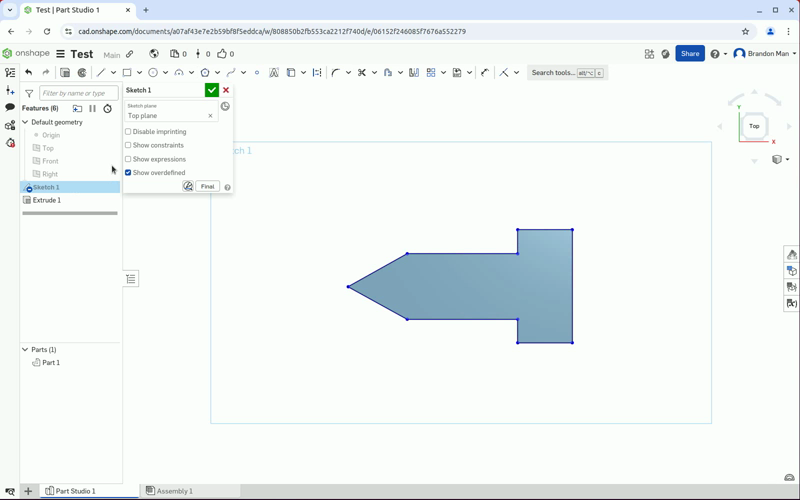
mouse_move(229, 92)
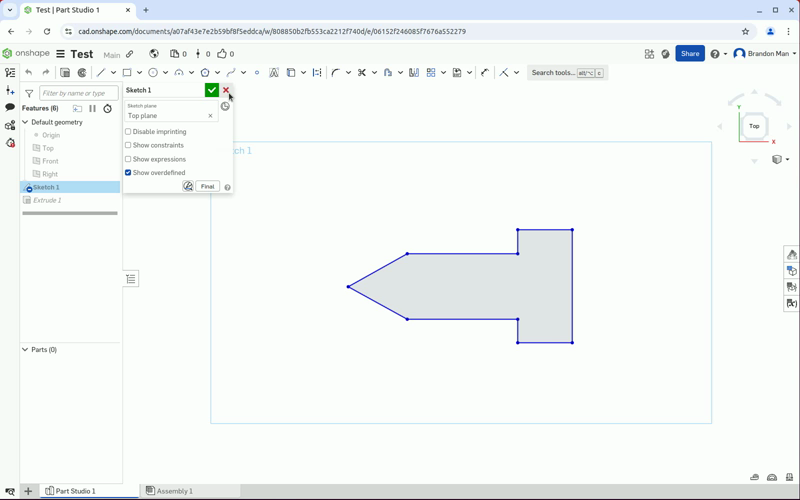
click(229, 92)
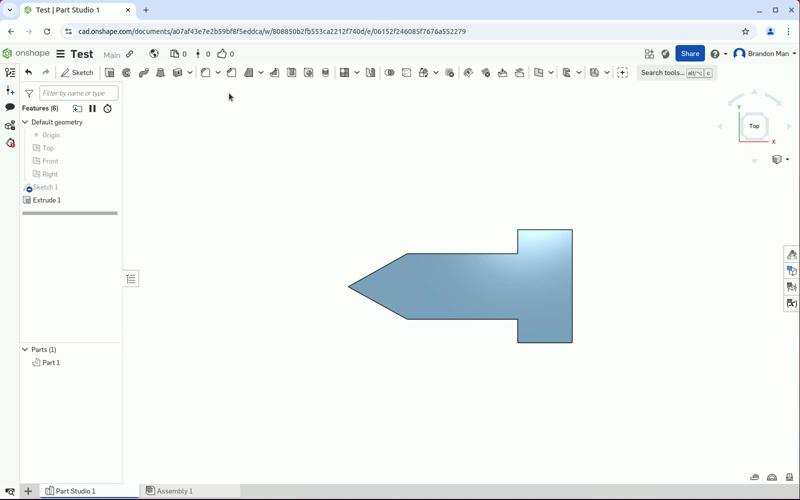
mouse_move(73, 352)
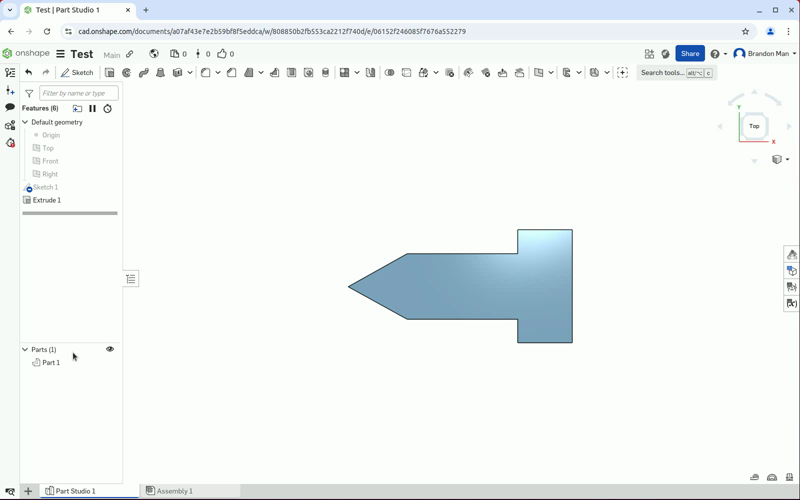
key(y)
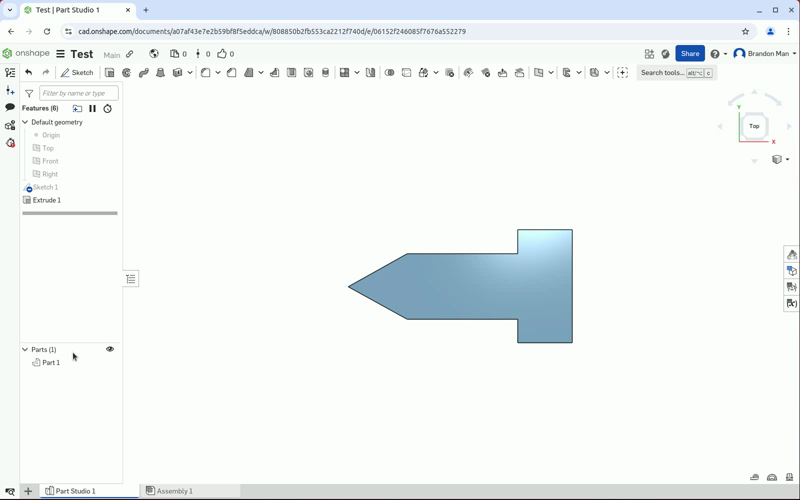
key(shift+p)
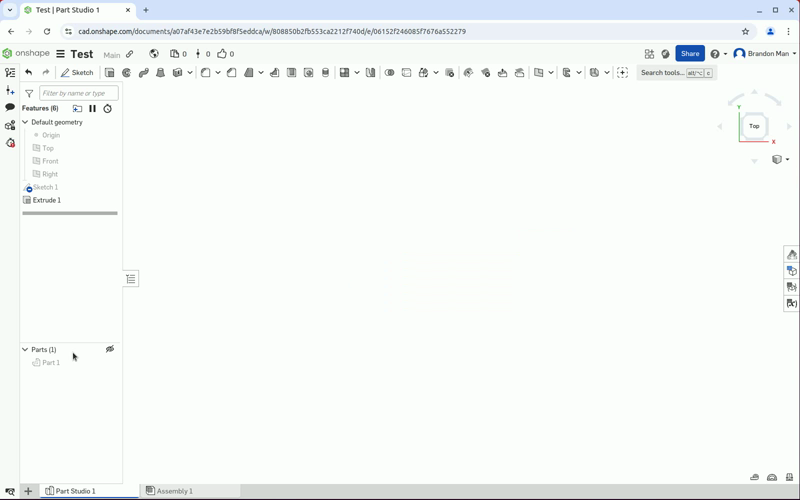
key(space)
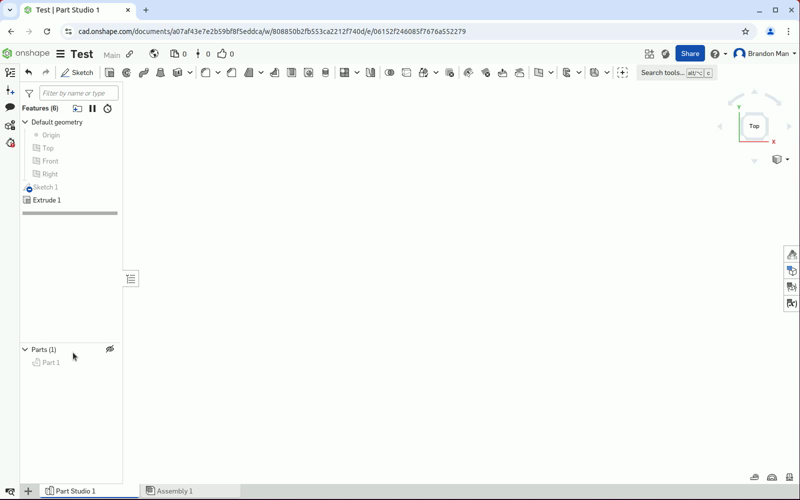
key_down(shift)
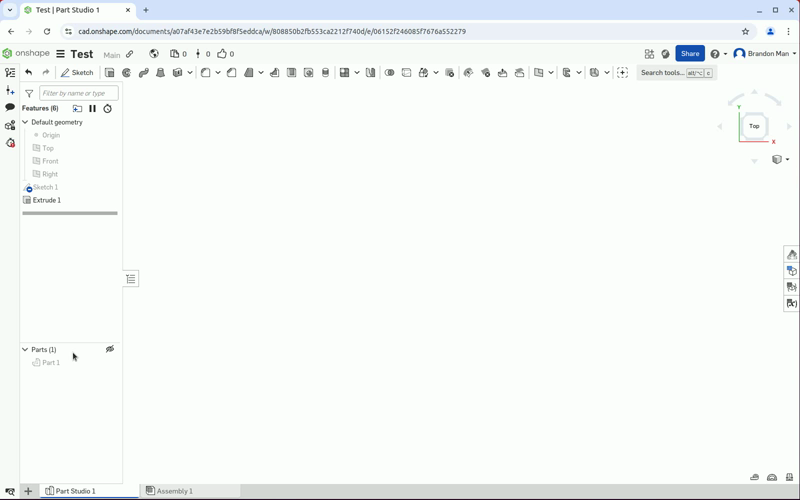
key(up)
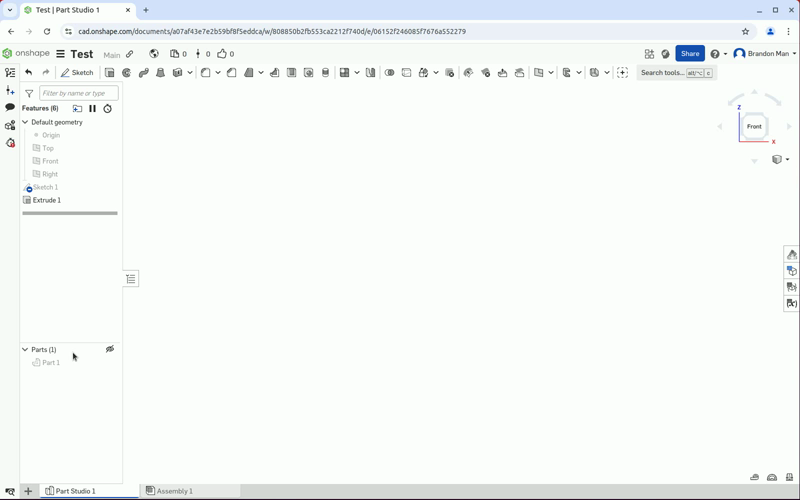
key_up(shift)
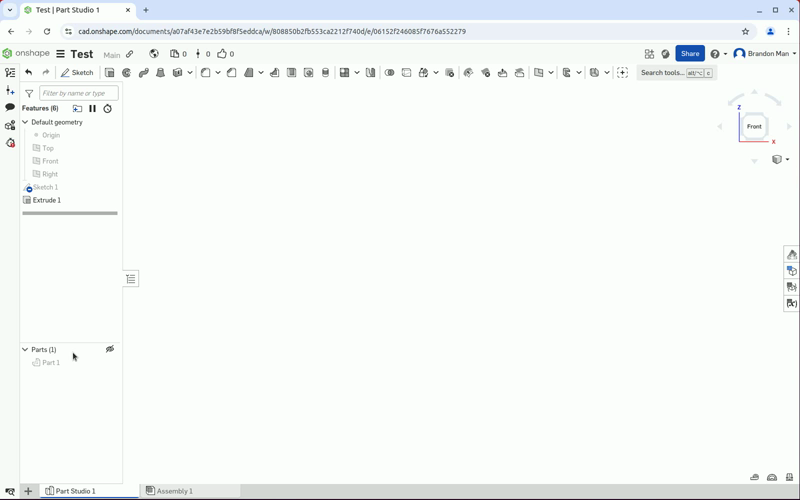
mouse_move(73, 352)
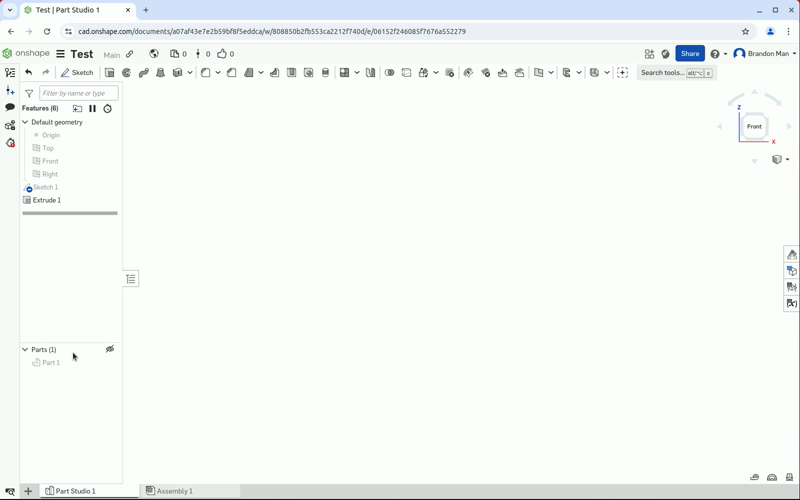
key(shift+y)
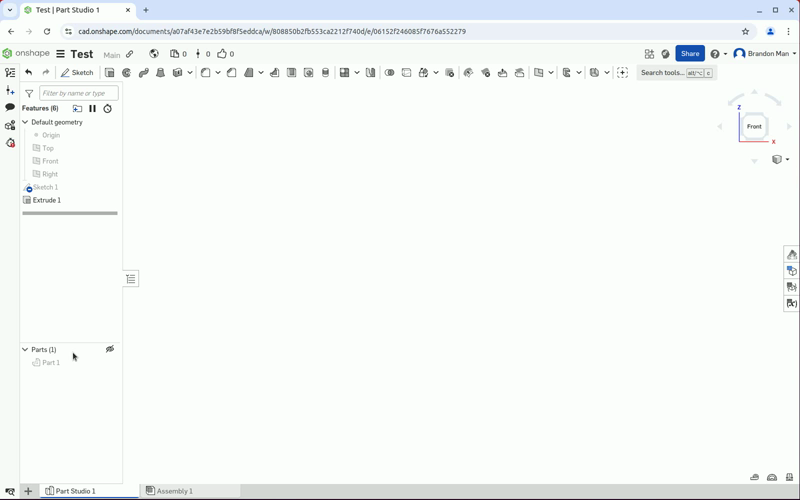
key(shift+s)
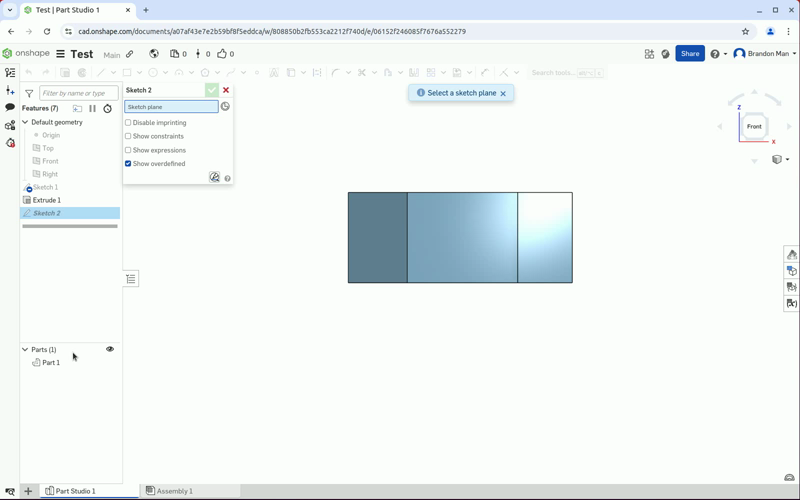
mouse_move(73, 163)
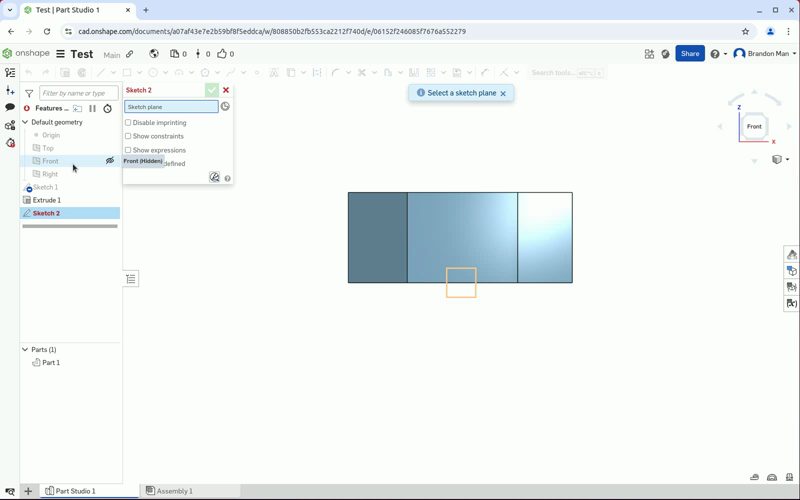
click(73, 163)
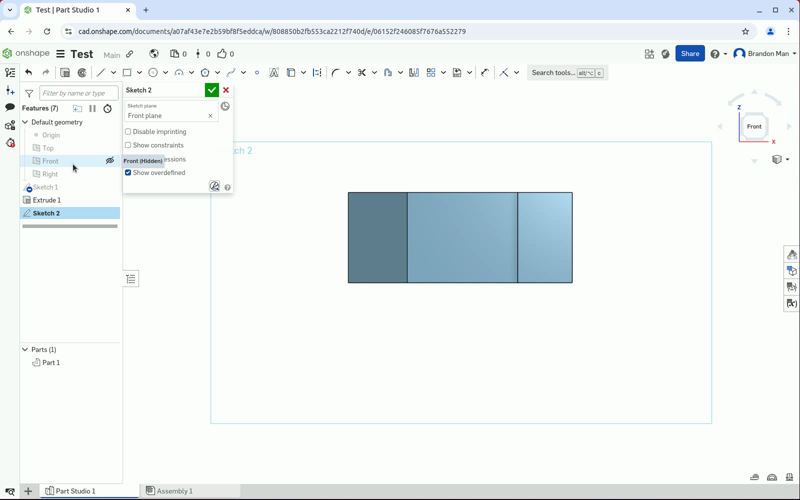
mouse_move(73, 352)
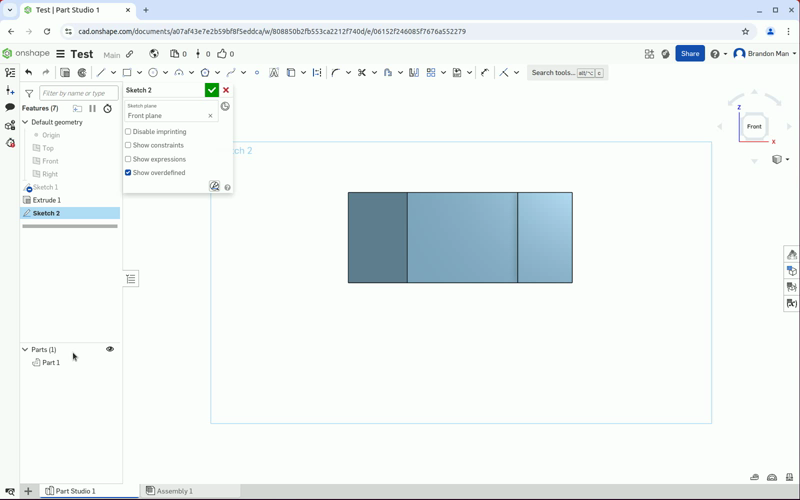
key(y)
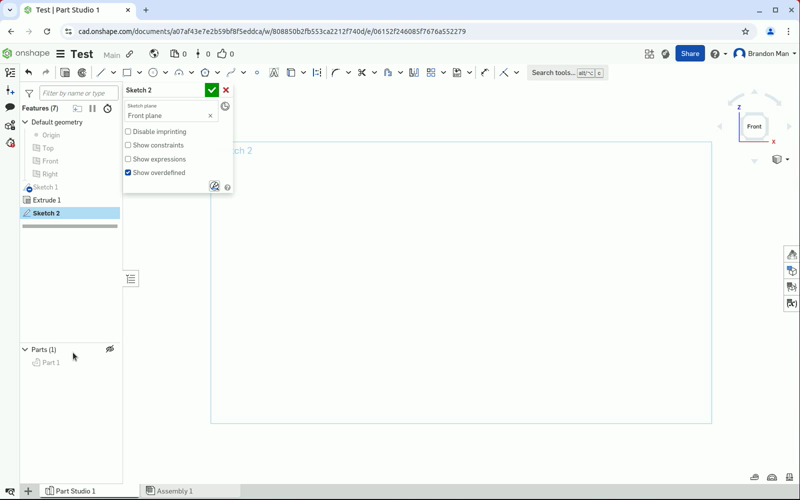
key(c)
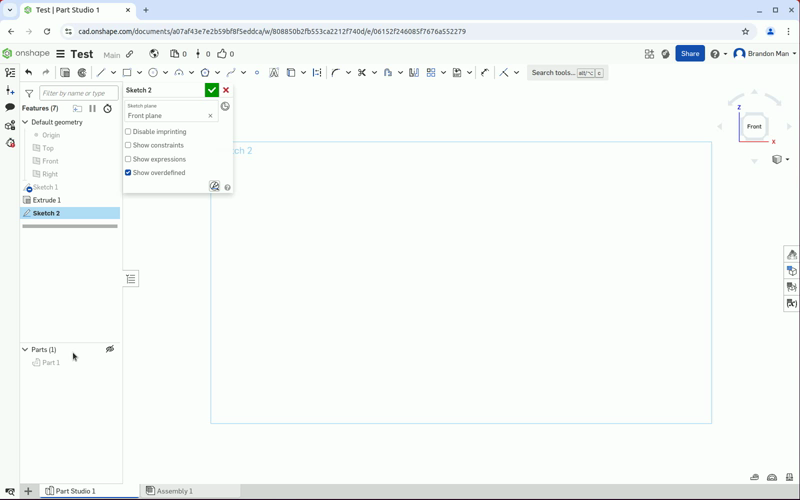
key_down(shift)
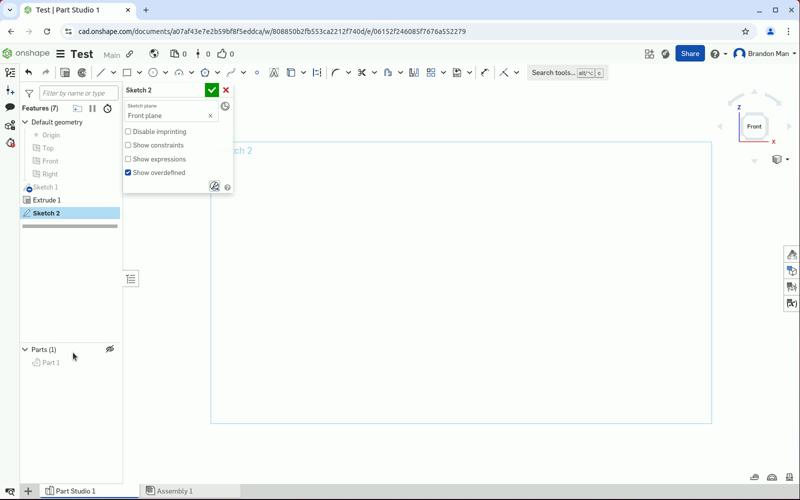
mouse_move(454, 259)
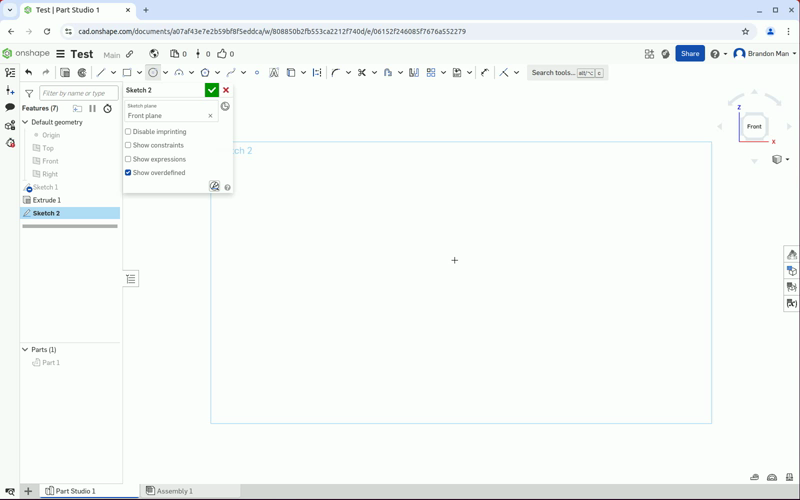
click(454, 259)
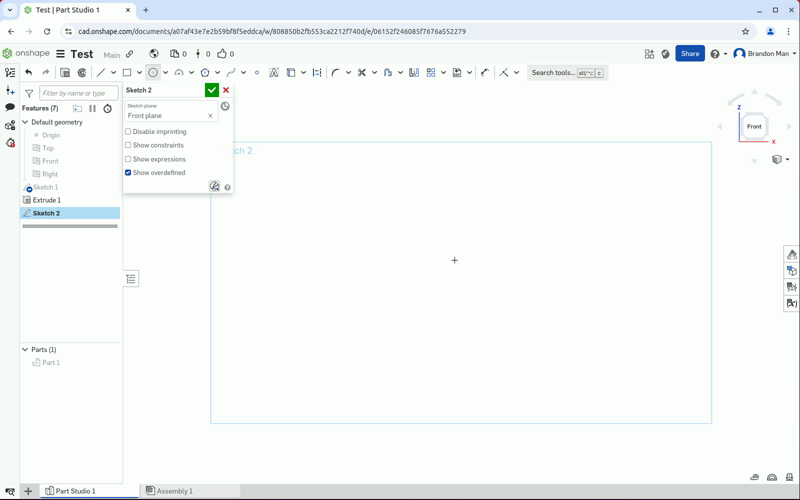
key_up(shift)
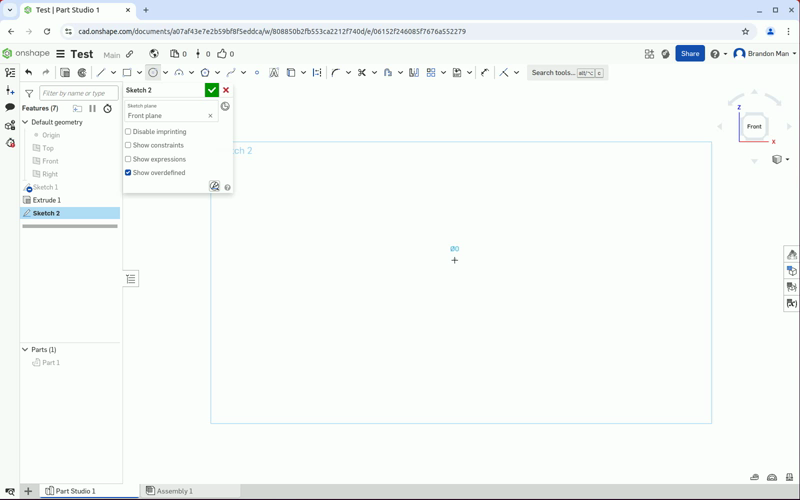
mouse_move(466, 259)
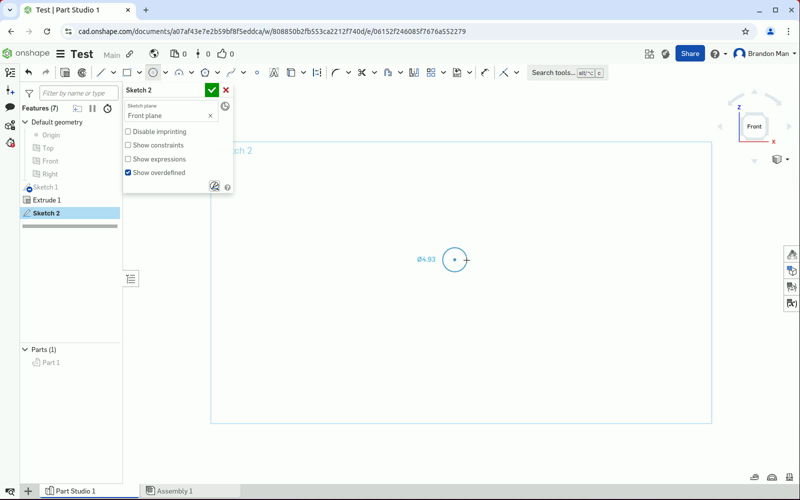
click(466, 259)
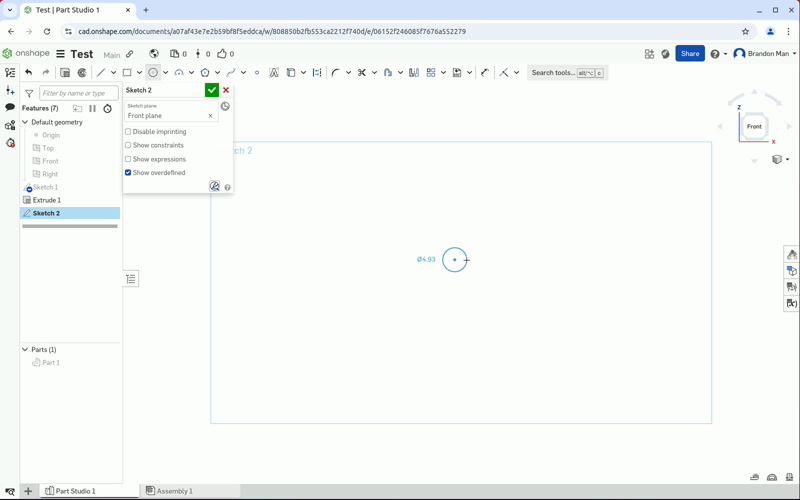
key(esc)
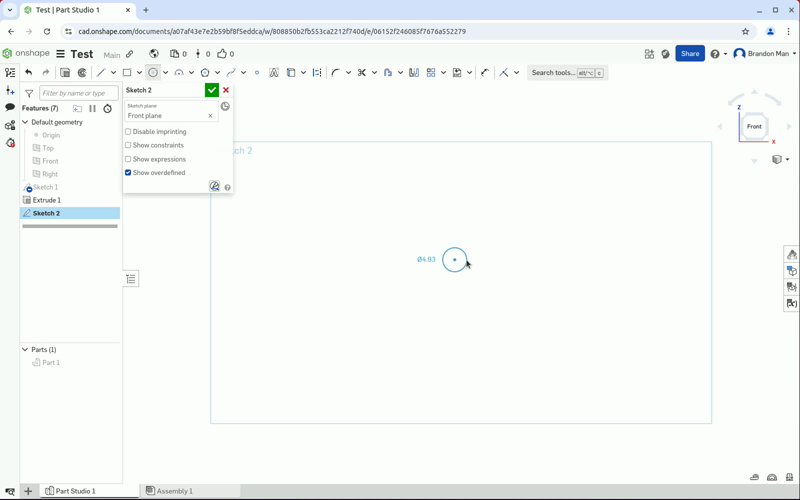
mouse_move(464, 254)
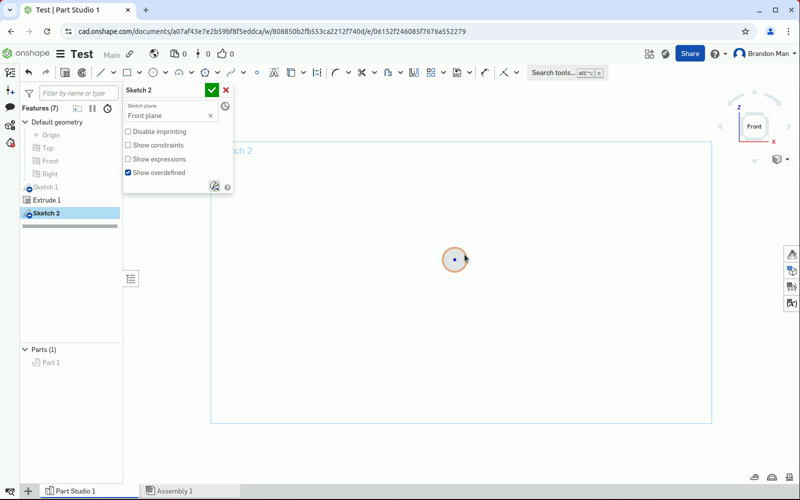
scroll(6)
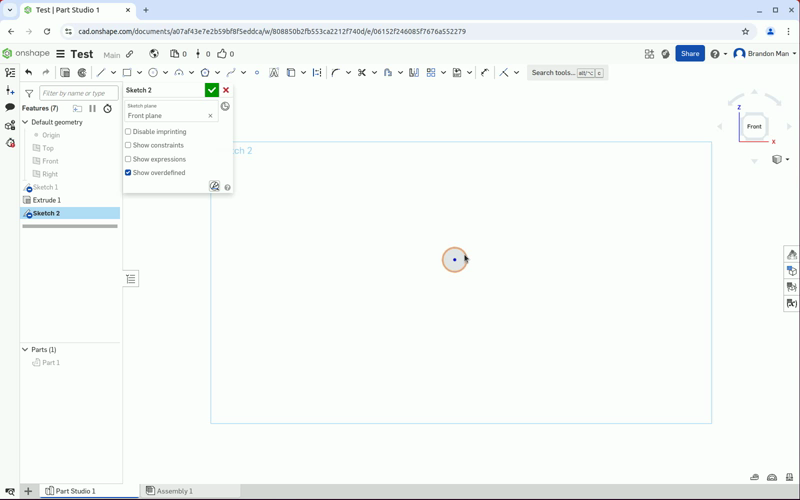
scroll(6)
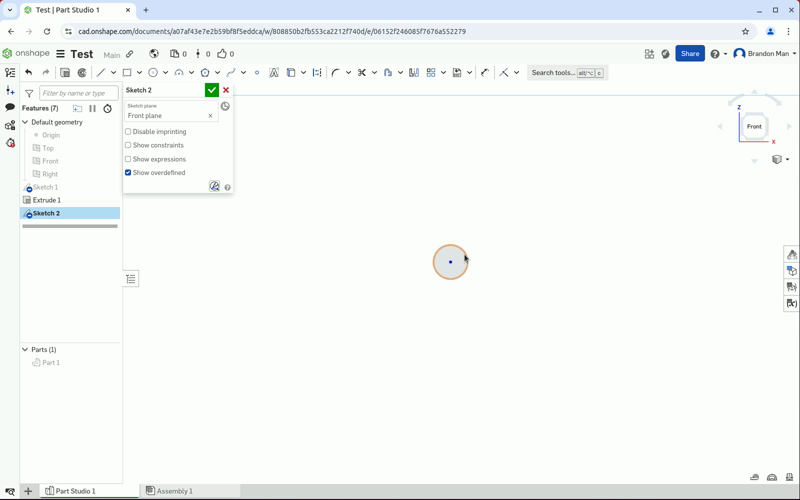
scroll(6)
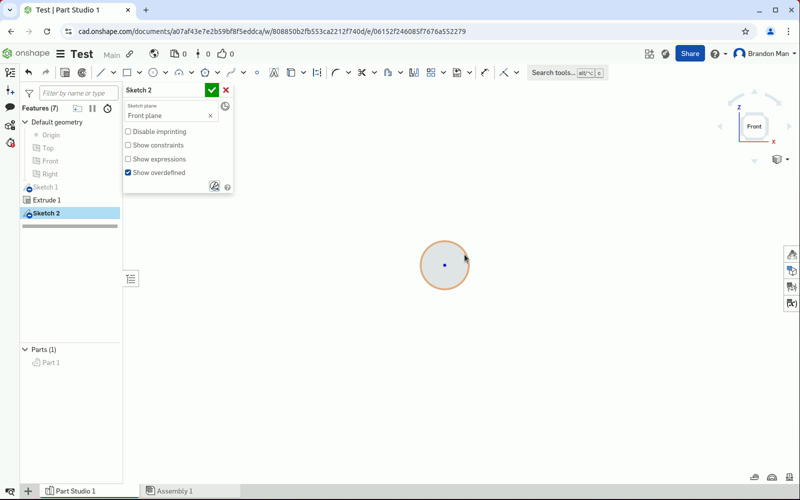
scroll(6)
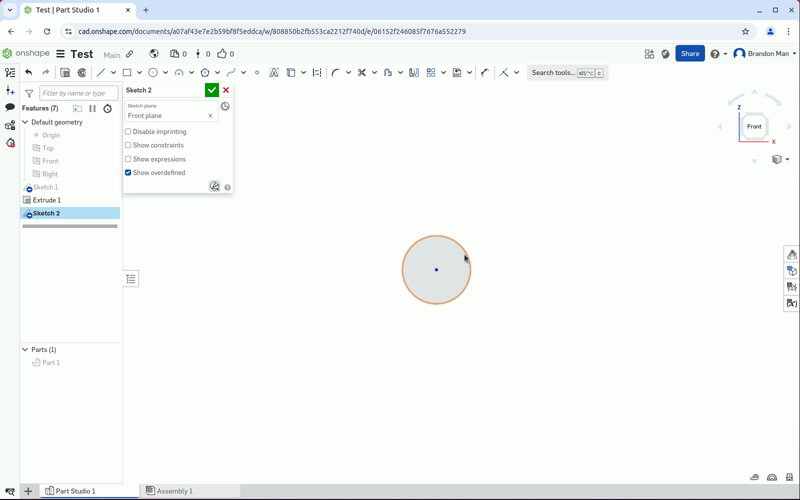
scroll(6)
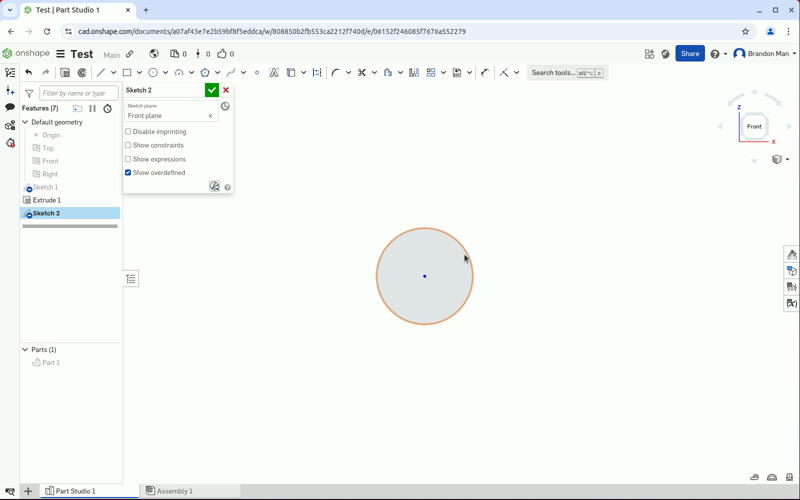
scroll(6)
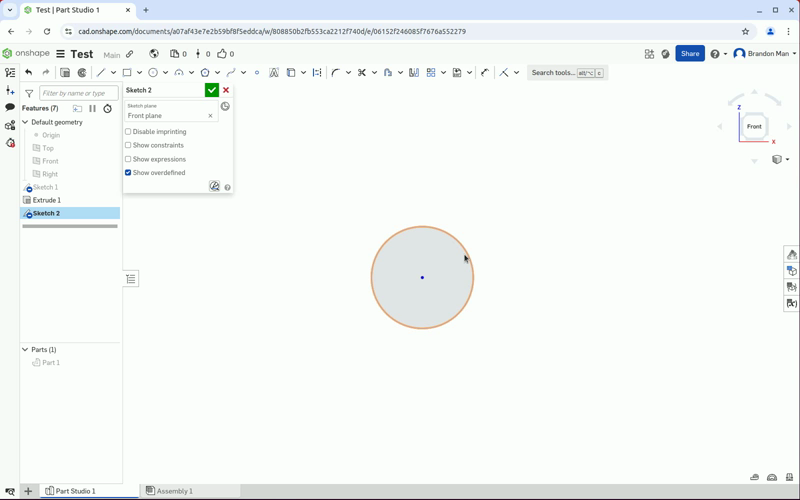
scroll(6)
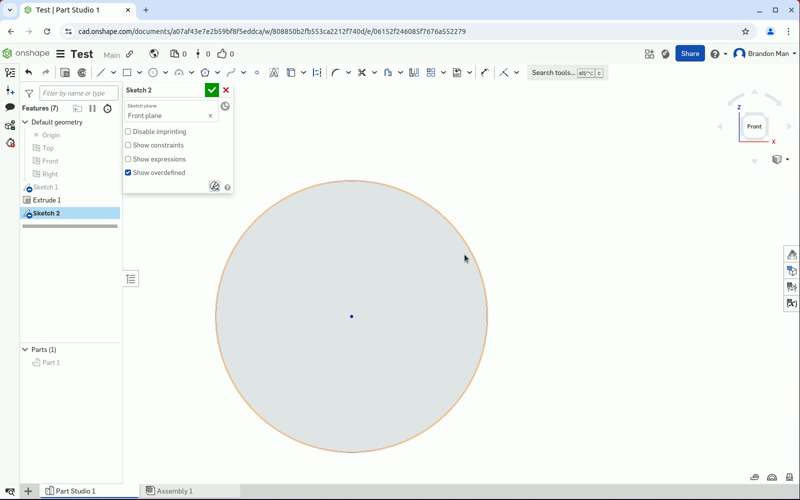
click(464, 254)
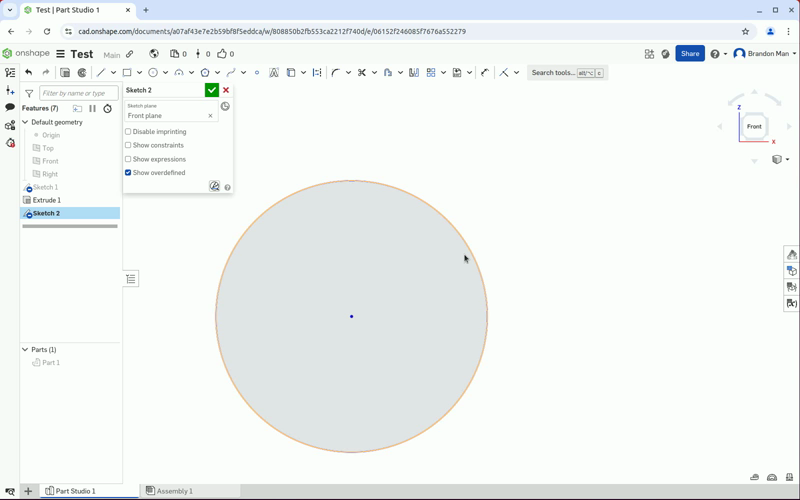
scroll(-6)
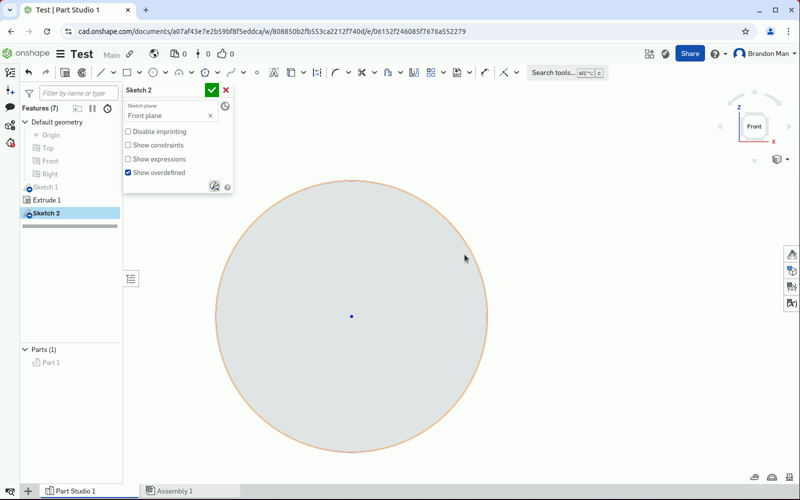
scroll(-6)
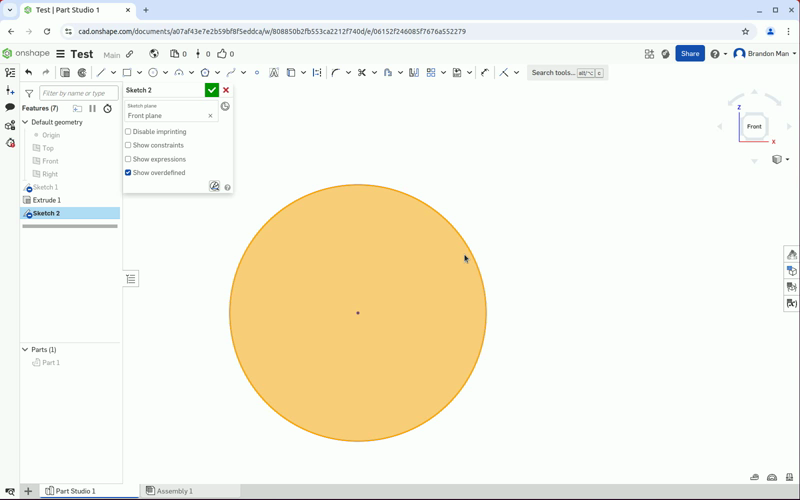
scroll(-6)
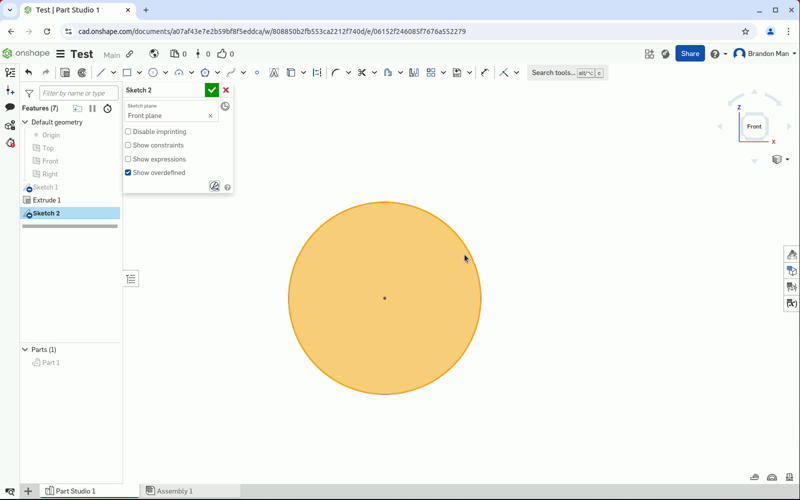
scroll(-6)
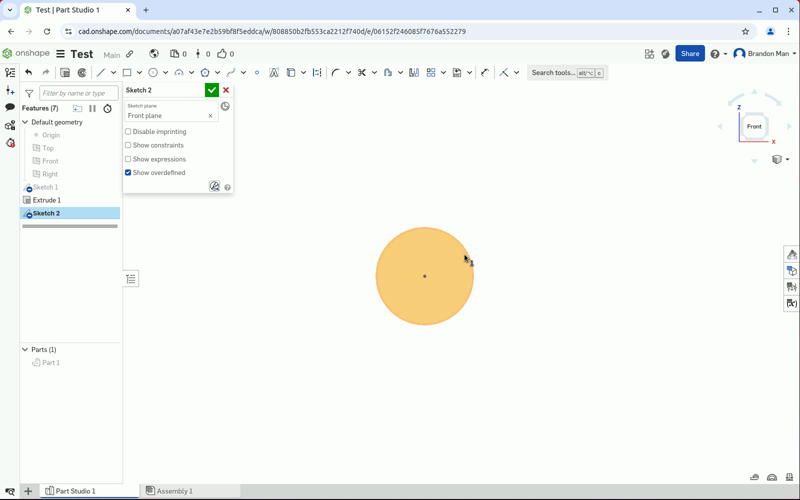
scroll(-6)
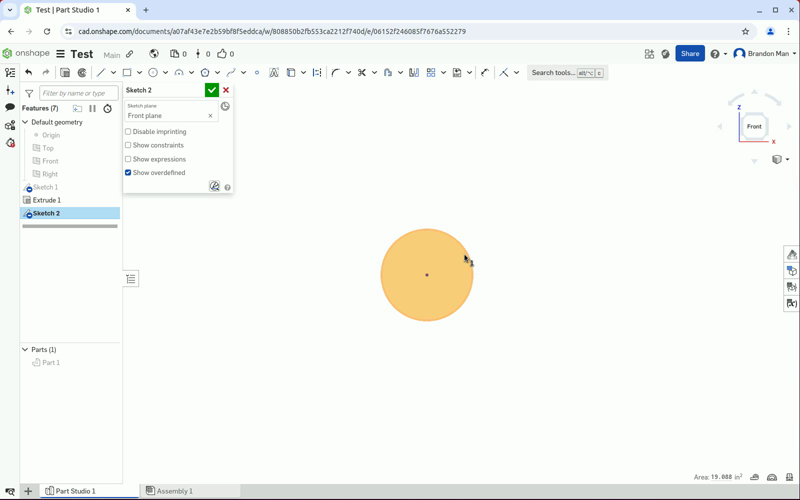
scroll(-6)
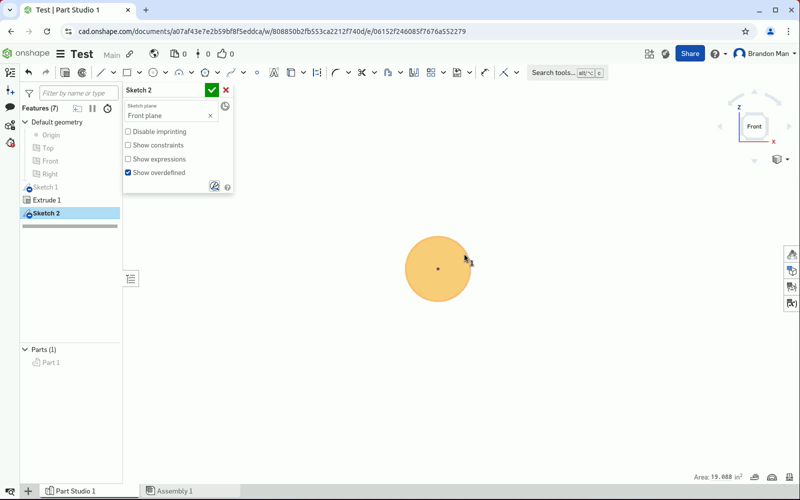
scroll(-6)
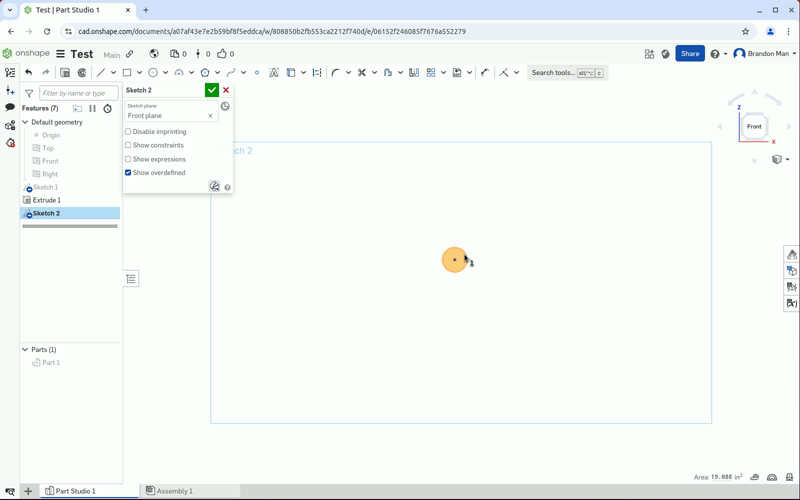
mouse_move(73, 352)
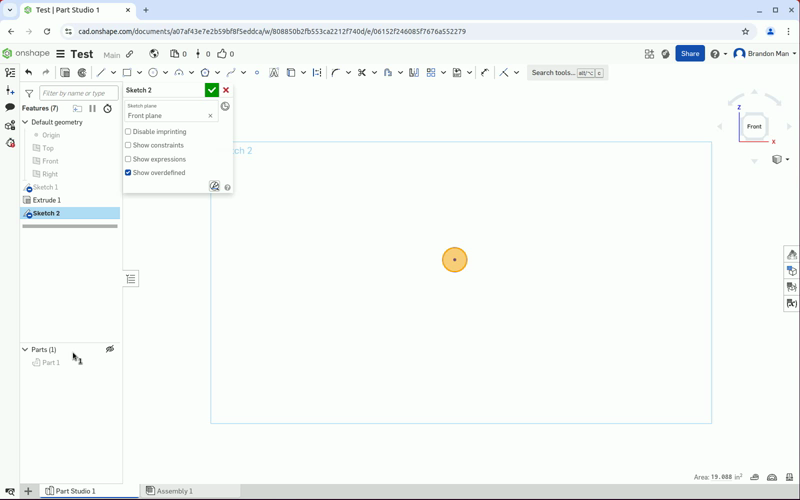
key(shift+y)
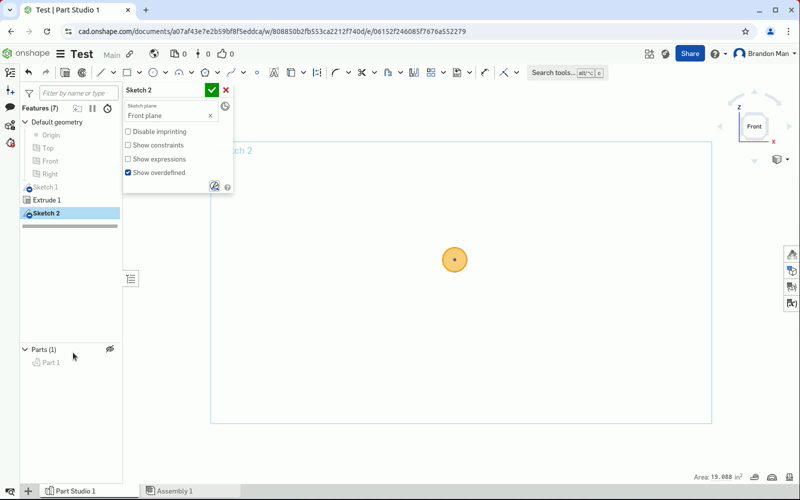
key(shift+e)
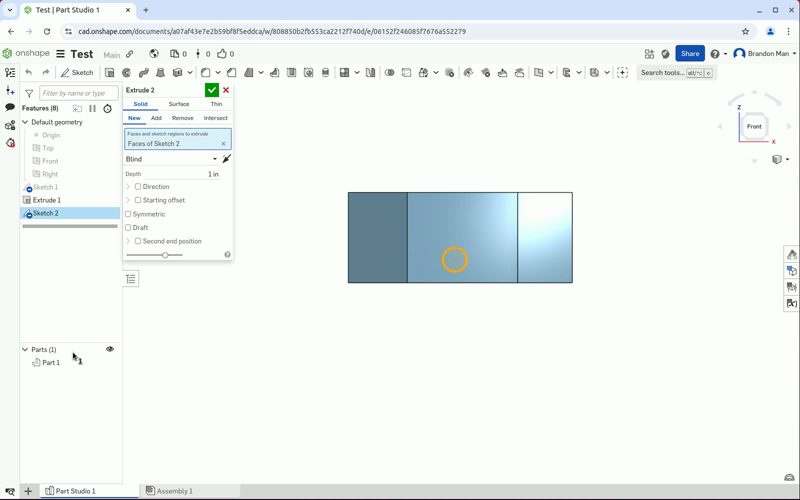
mouse_move(143, 106)
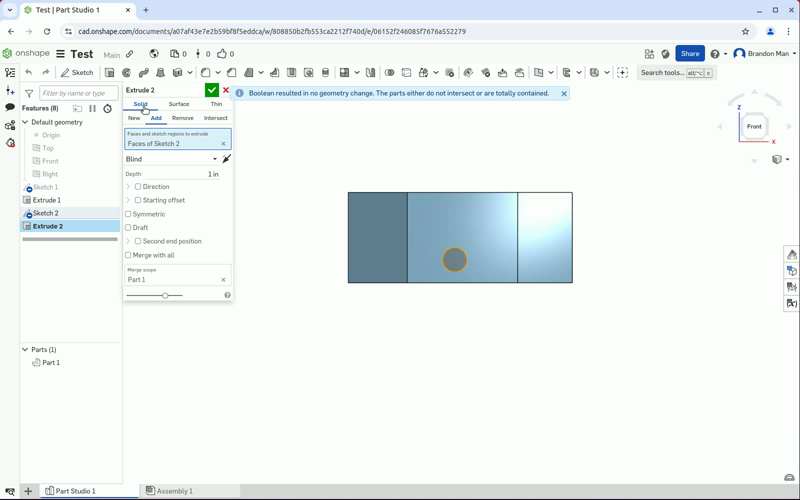
click(143, 106)
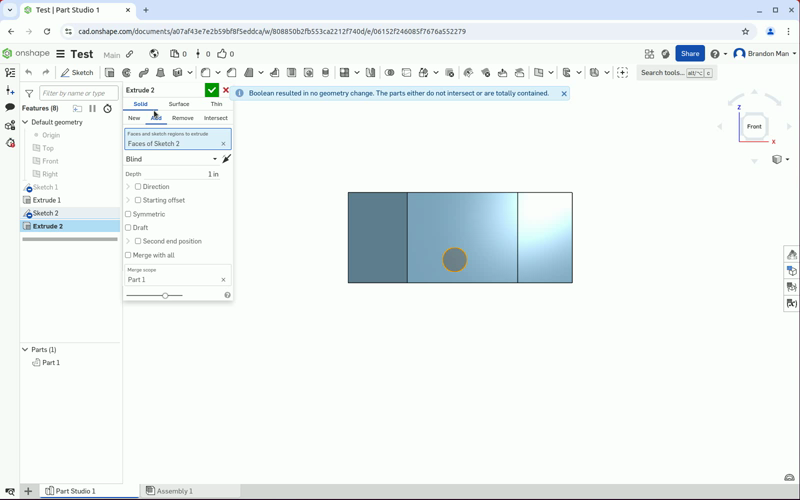
mouse_move(186, 120)
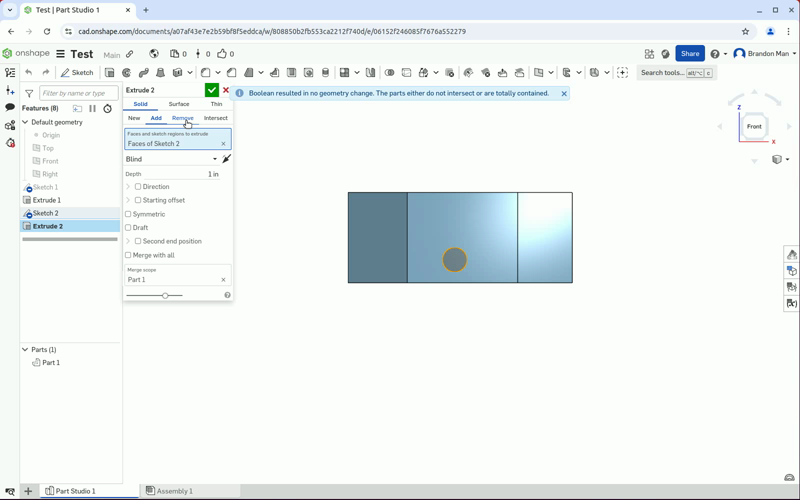
click(186, 120)
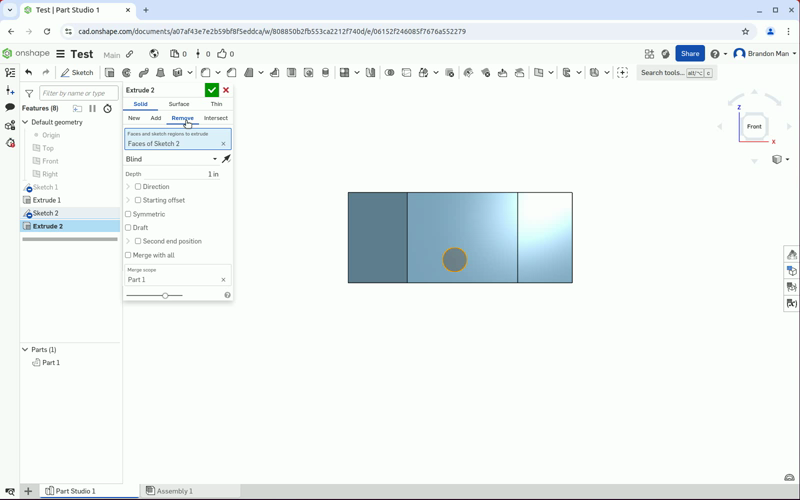
key(tab, 4)
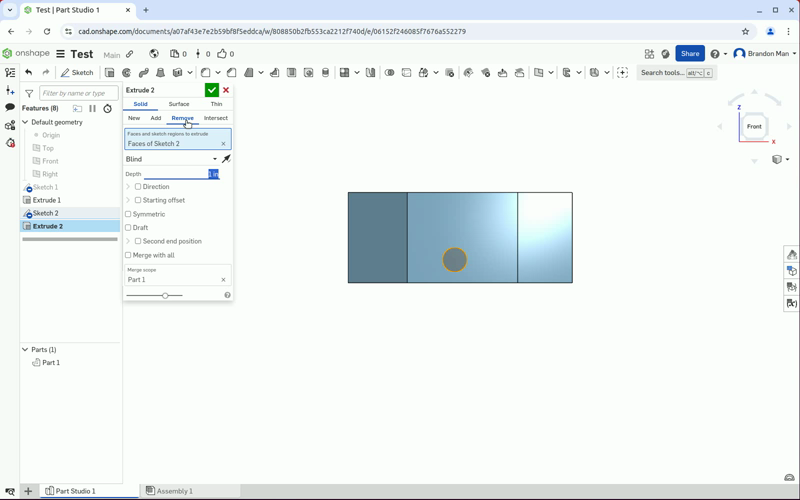
text(15.406)
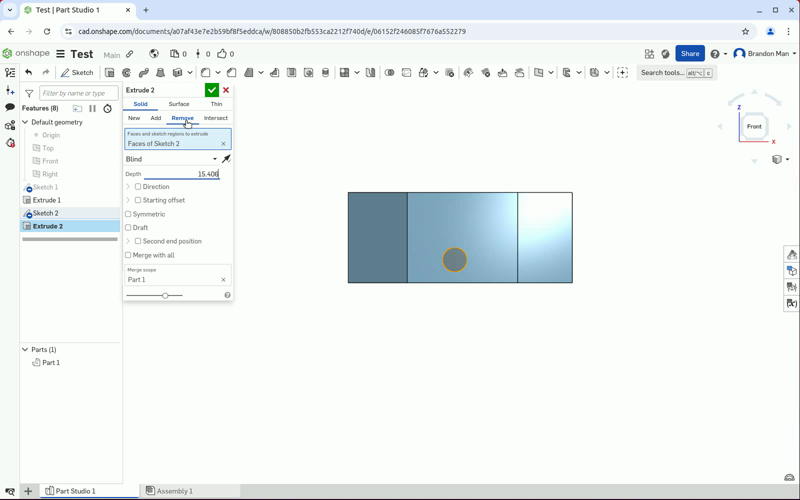
key(tab, 3)
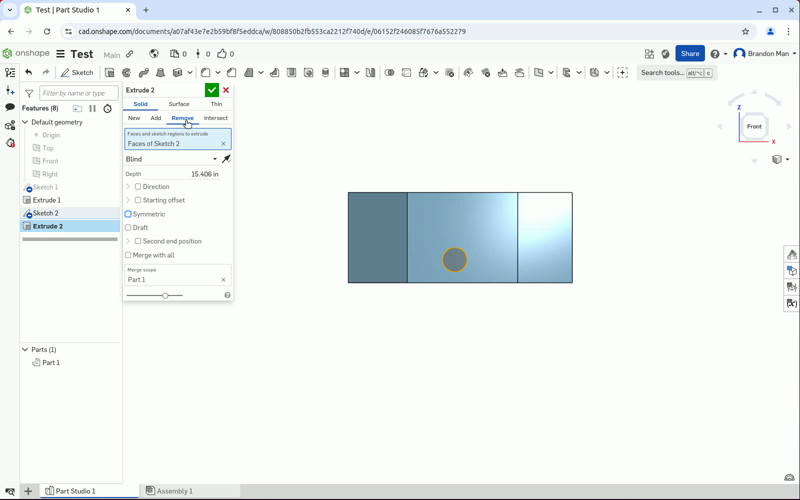
key(space)
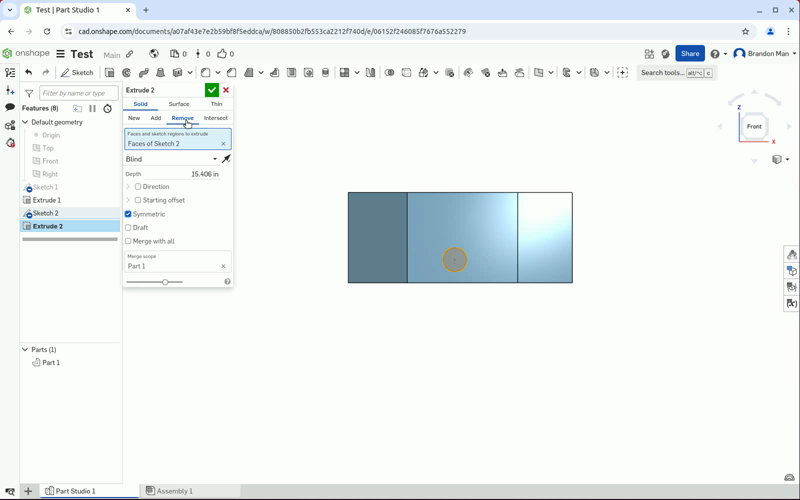
key(tab, 2)
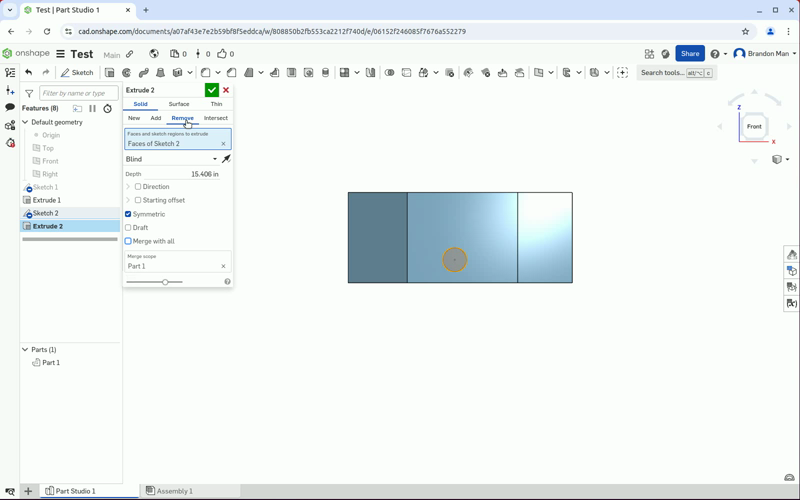
key(space)
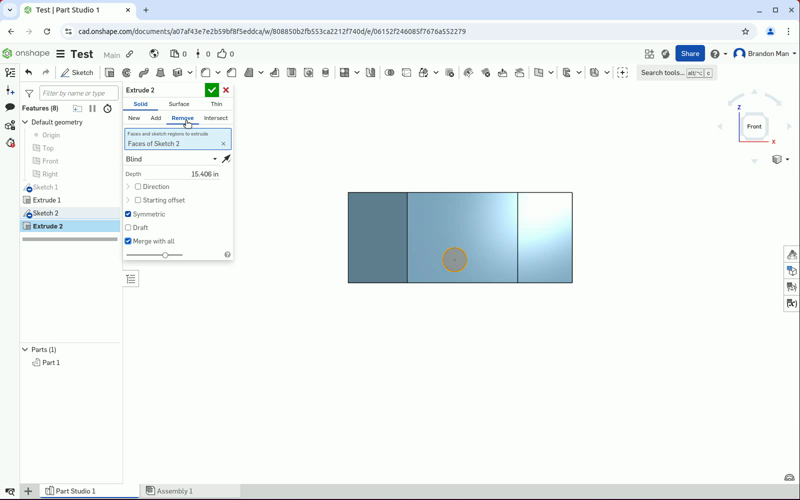
key(enter)
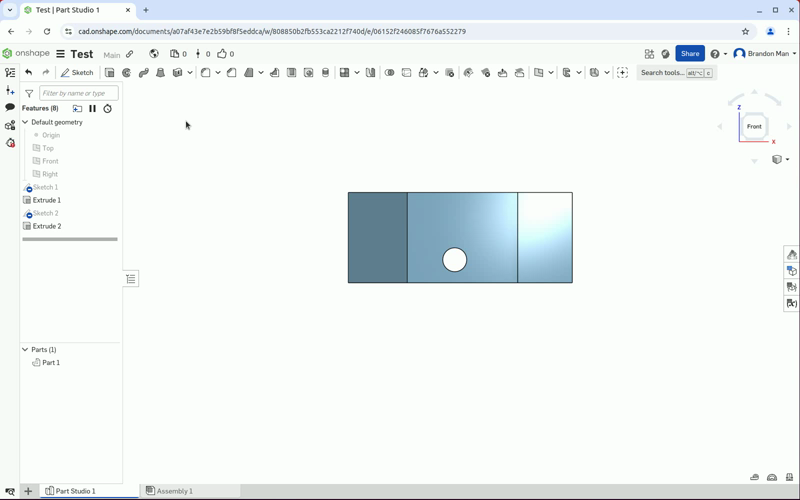
key(shift+h)
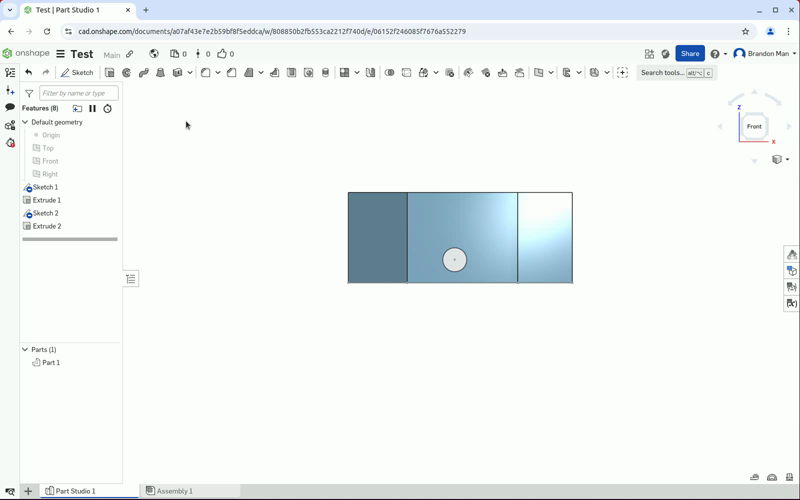
key(shift+h)
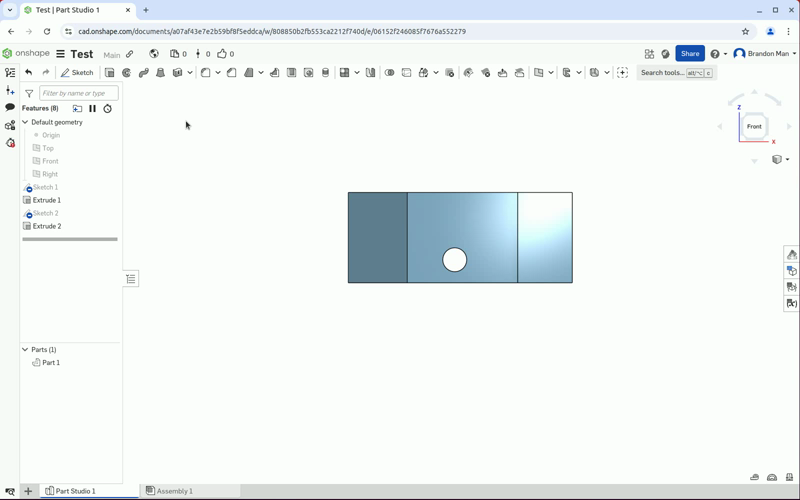
mouse_move(73, 189)
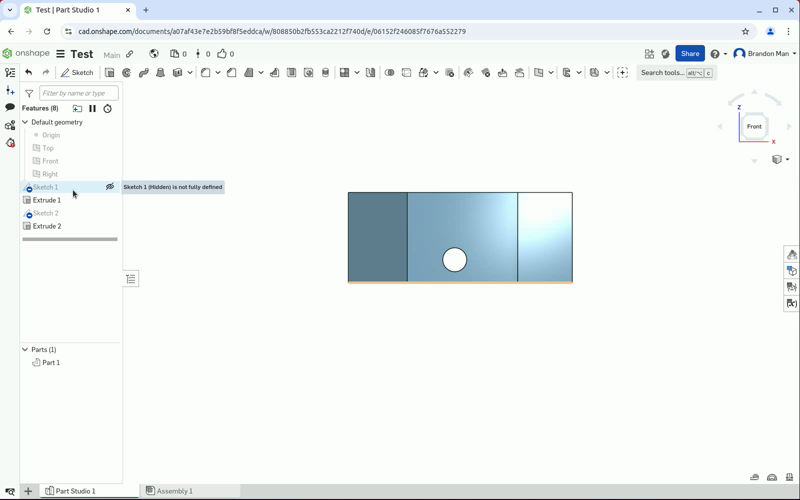
click(73, 189)
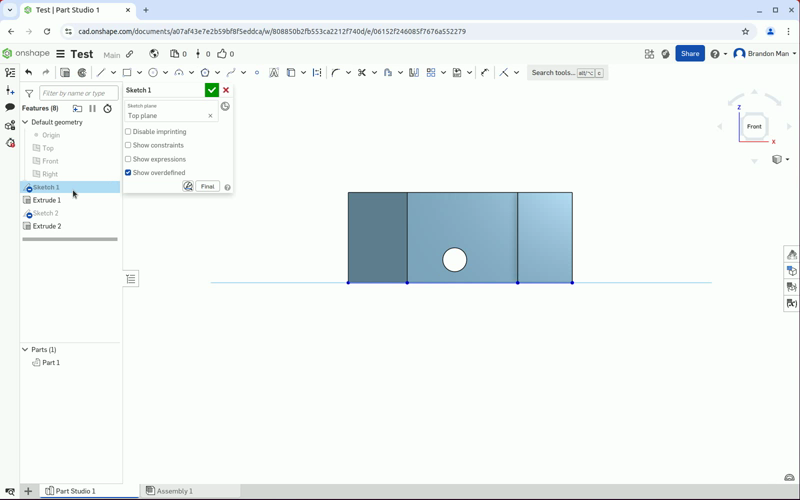
mouse_move(229, 92)
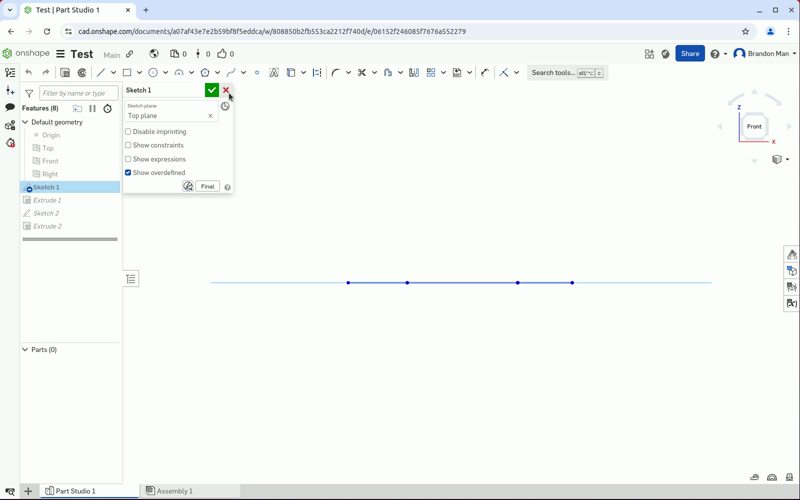
click(229, 92)
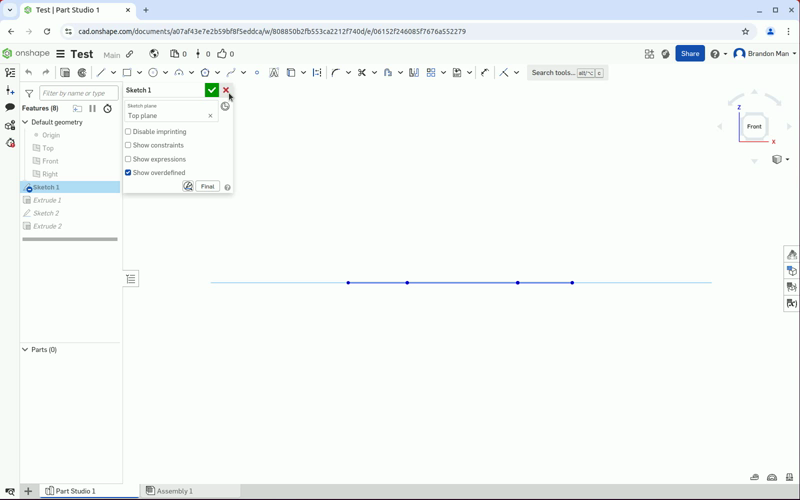
key(shift+s)
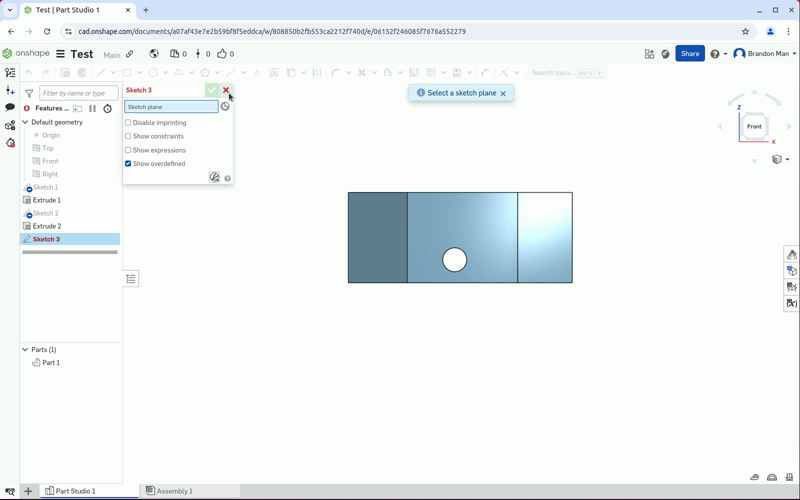
mouse_move(73, 163)
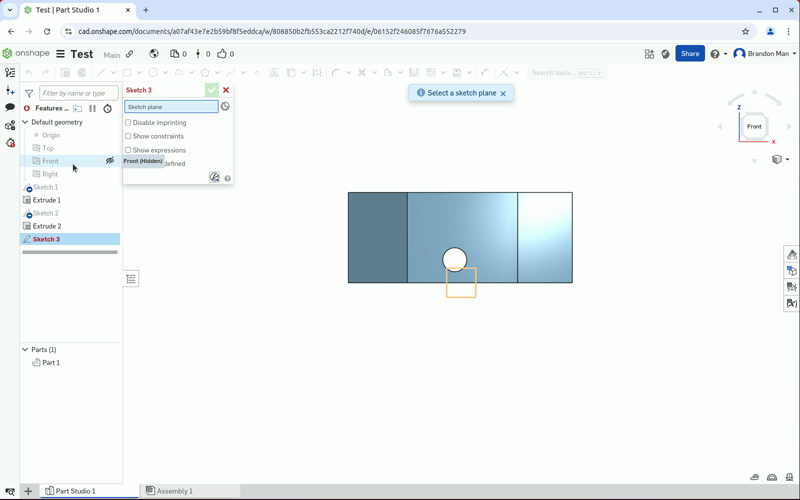
click(73, 163)
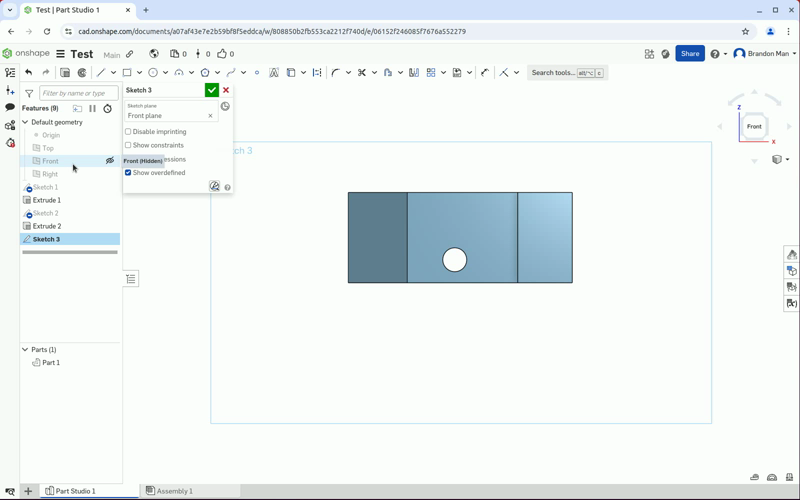
mouse_move(73, 352)
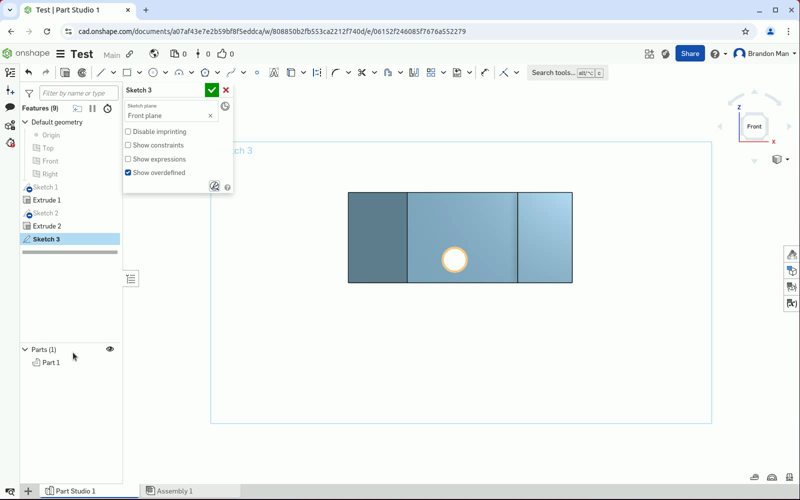
key(y)
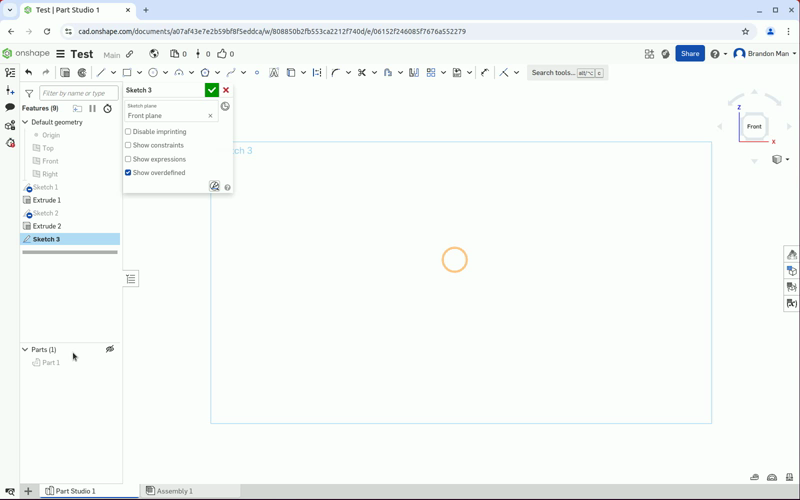
key(l)
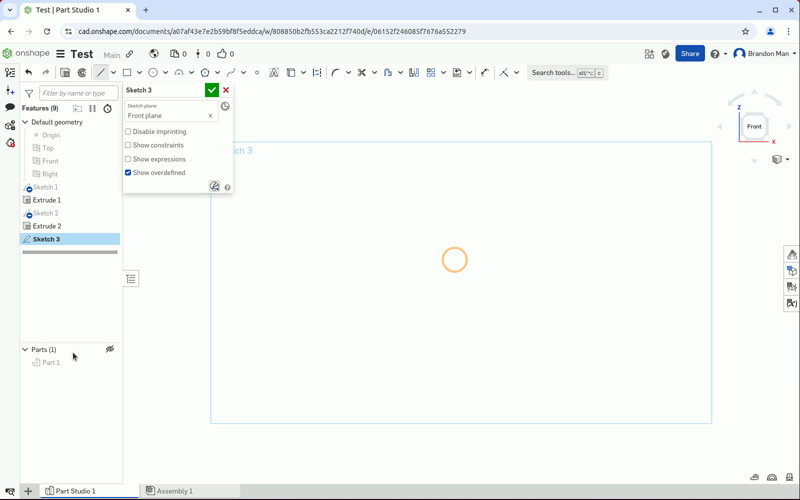
key_down(shift)
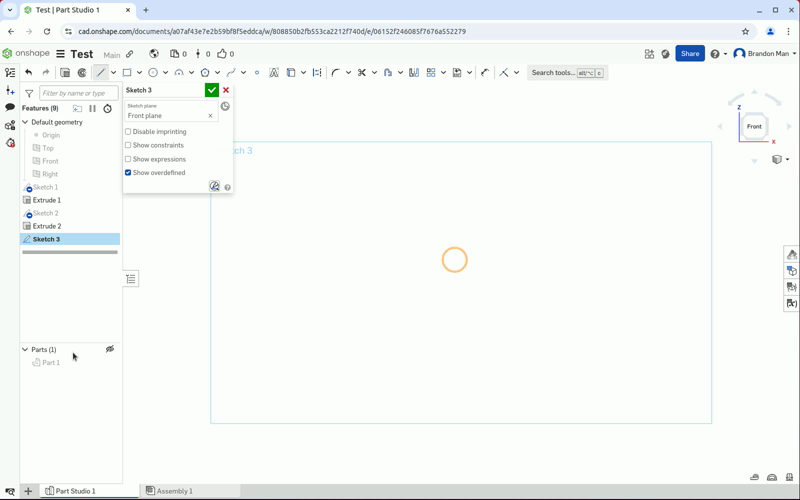
mouse_move(348, 241)
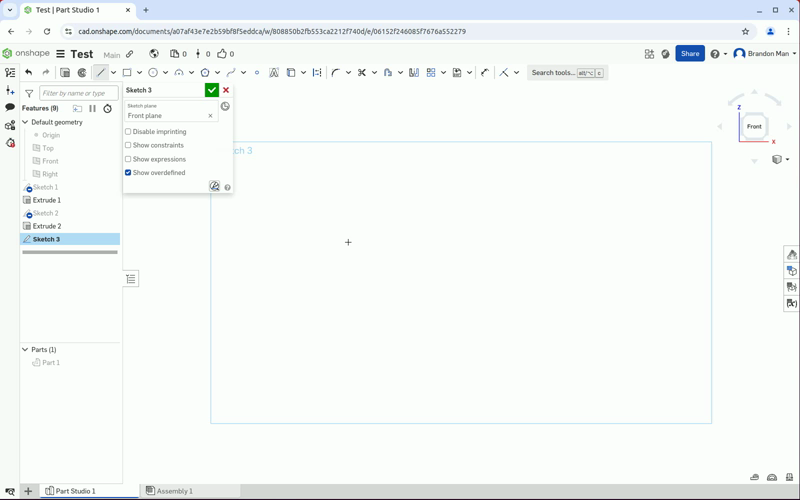
click(348, 241)
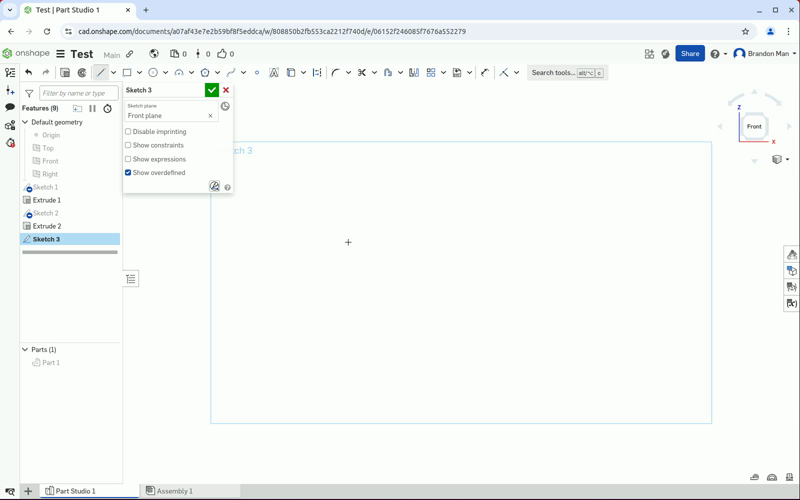
key_up(shift)
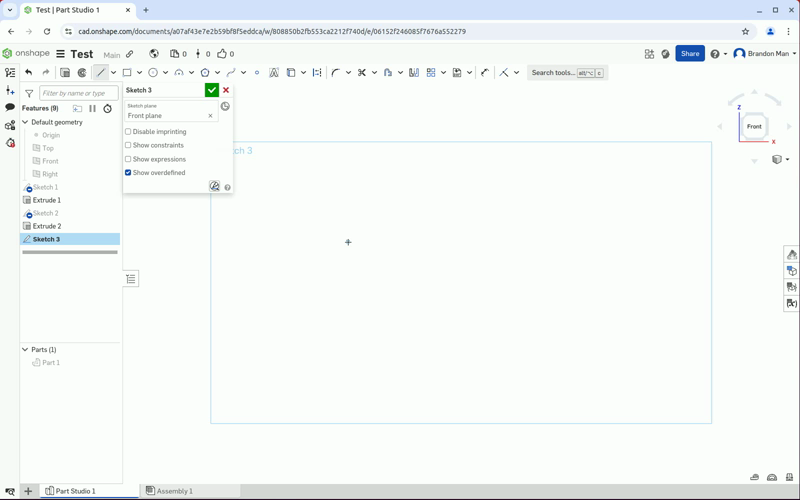
key_down(shift)
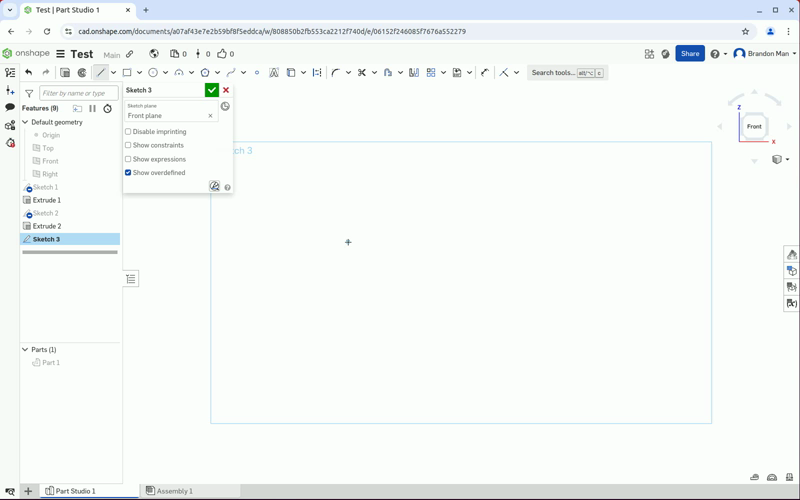
mouse_move(518, 241)
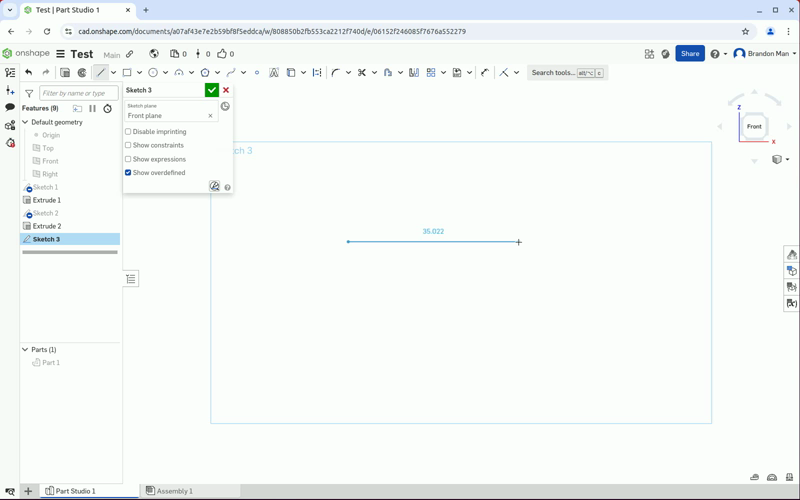
click(518, 241)
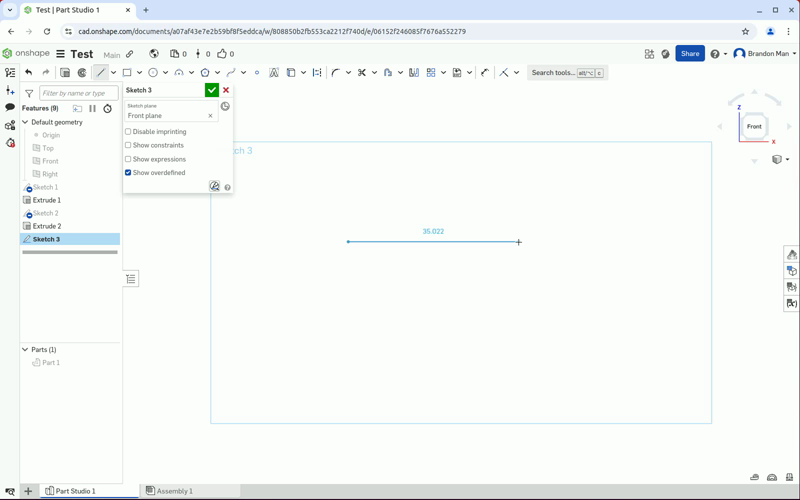
key_up(shift)
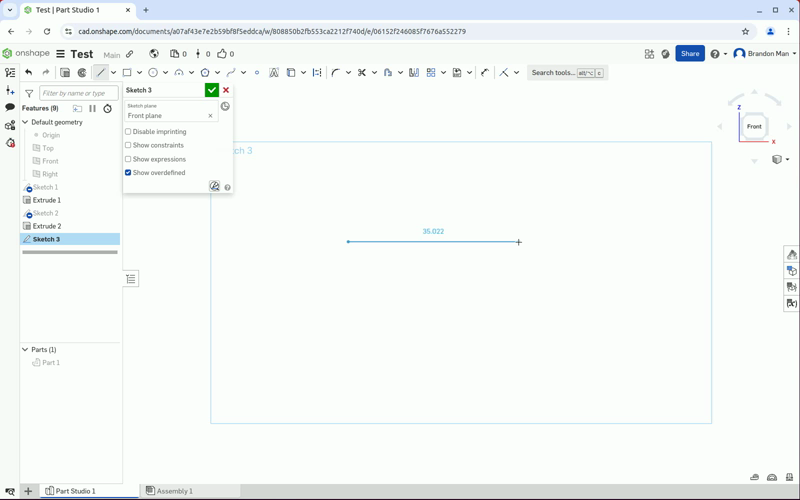
key_down(shift)
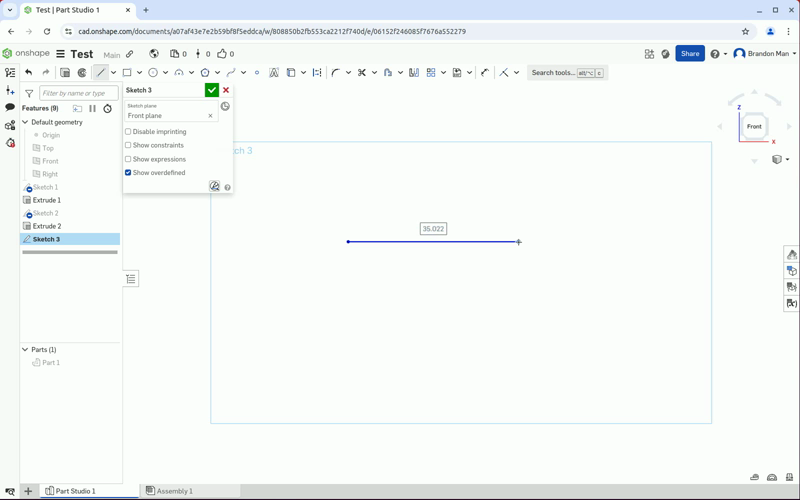
mouse_move(548, 241)
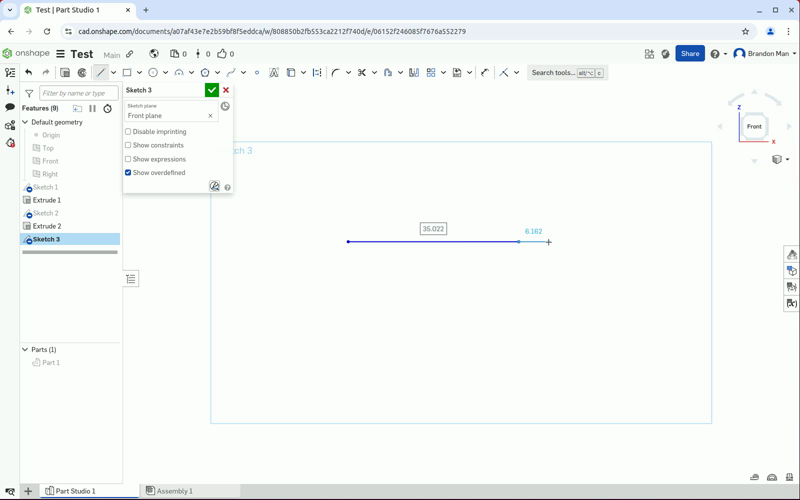
mouse_move(518, 191)
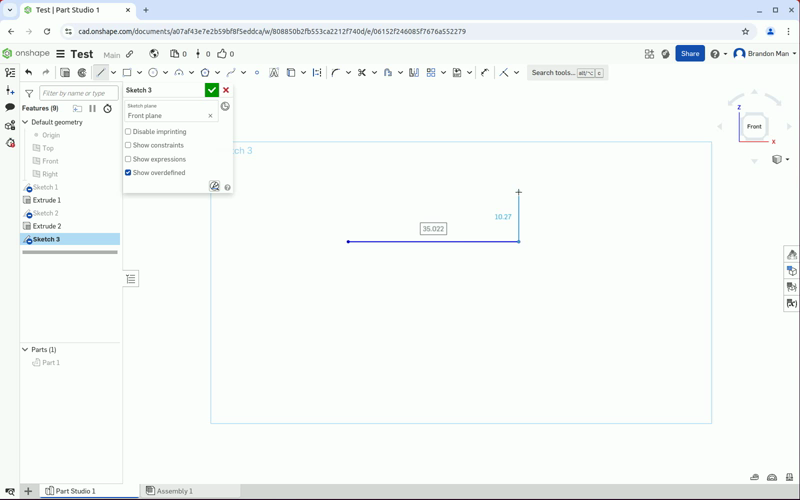
click(518, 191)
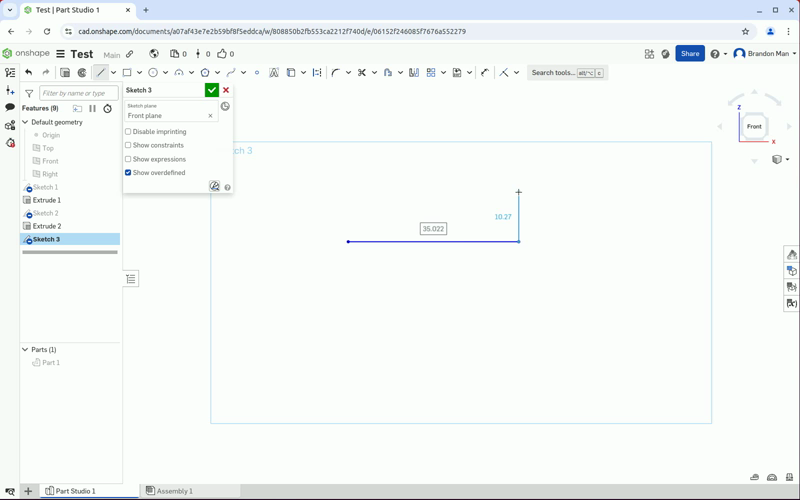
key_up(shift)
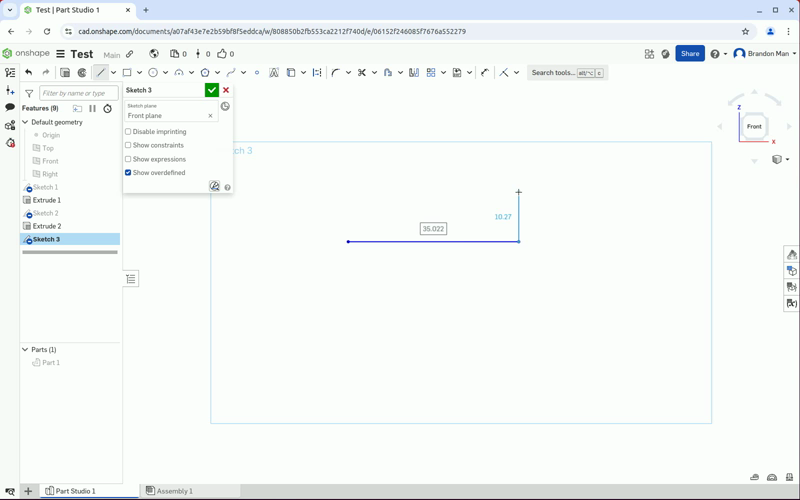
key_down(shift)
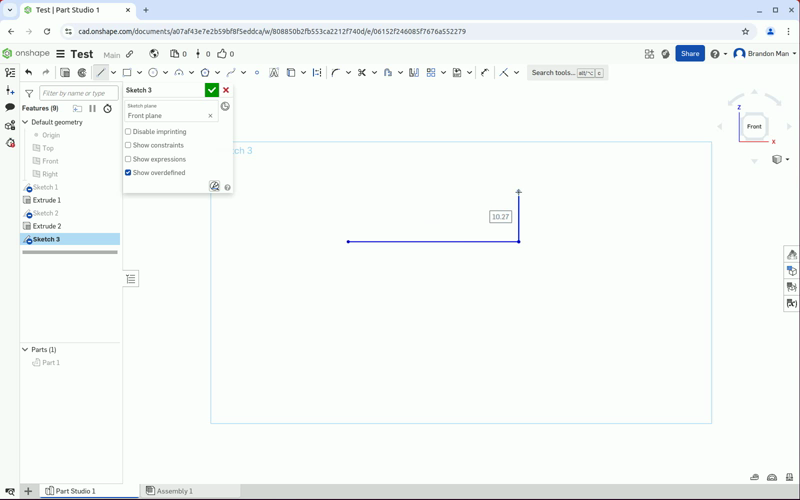
mouse_move(348, 191)
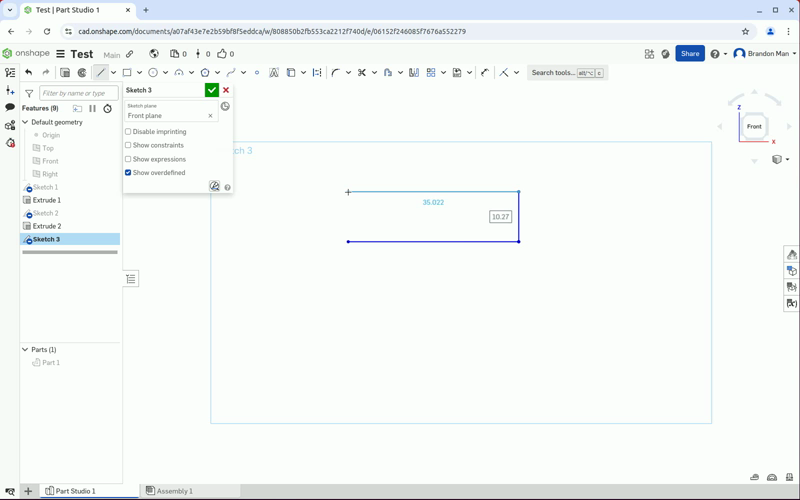
click(348, 191)
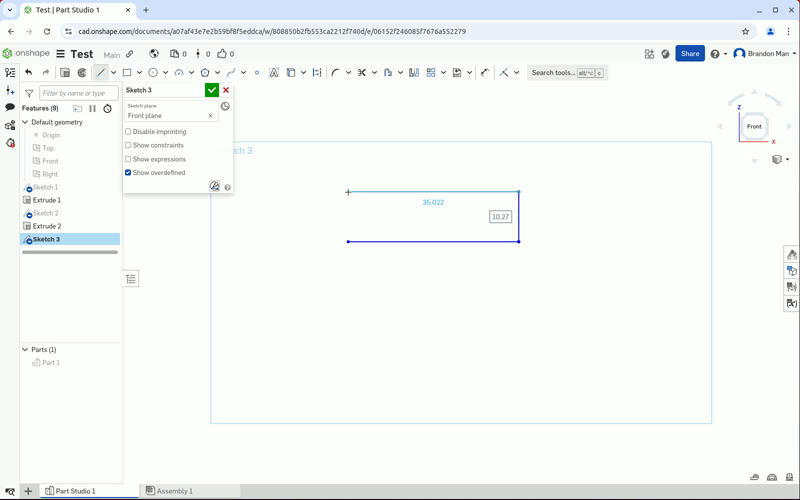
key_up(shift)
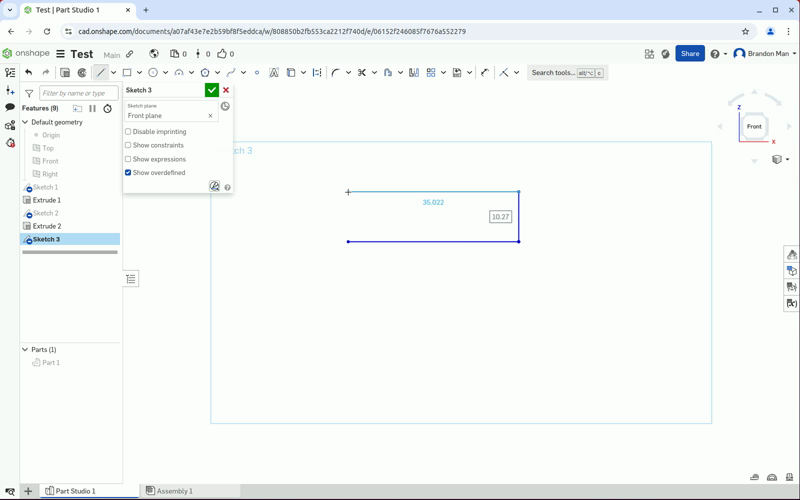
mouse_move(378, 191)
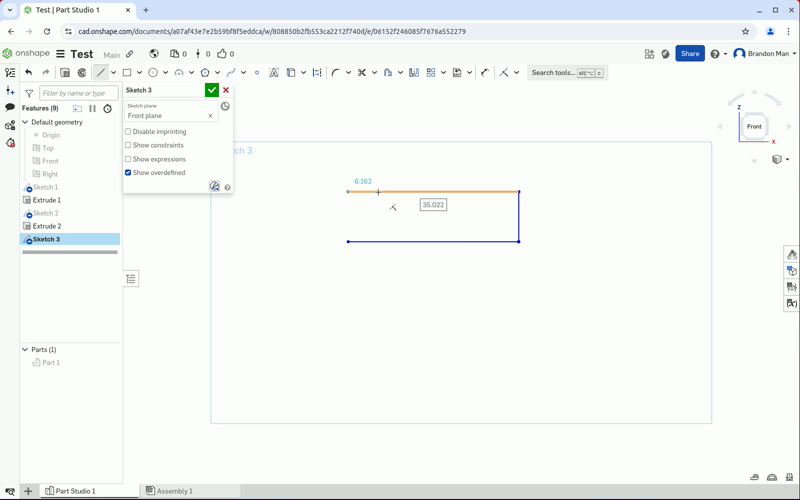
key_down(shift)
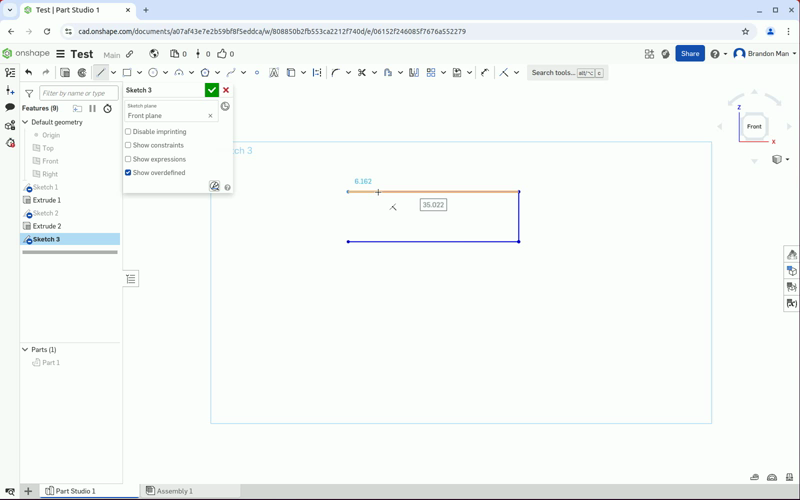
mouse_move(348, 241)
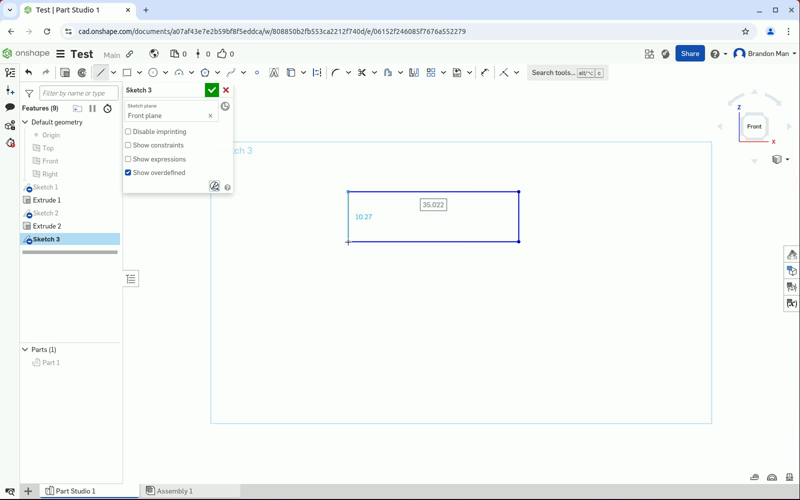
key_up(shift)
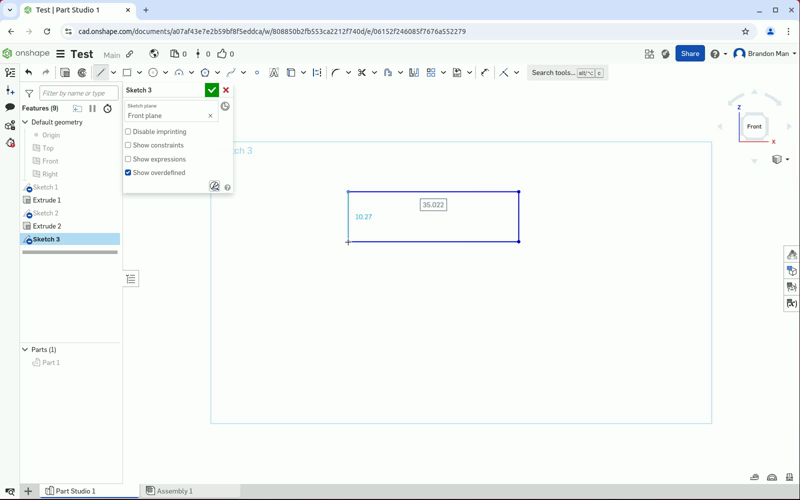
click(348, 241)
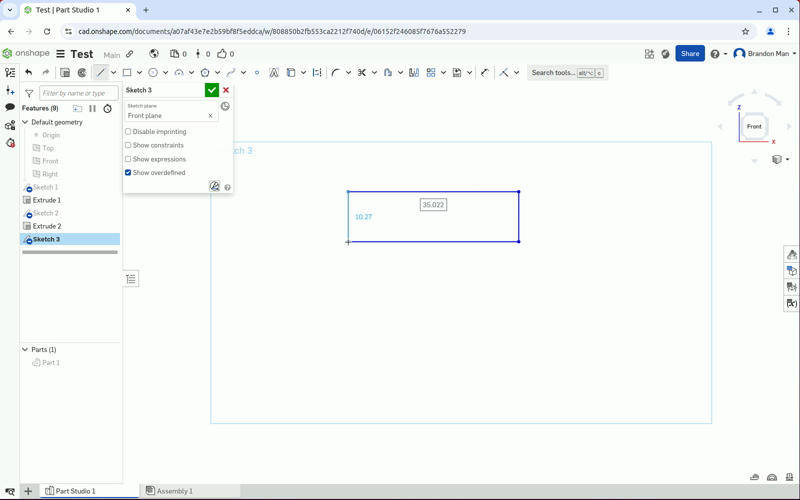
key(esc)
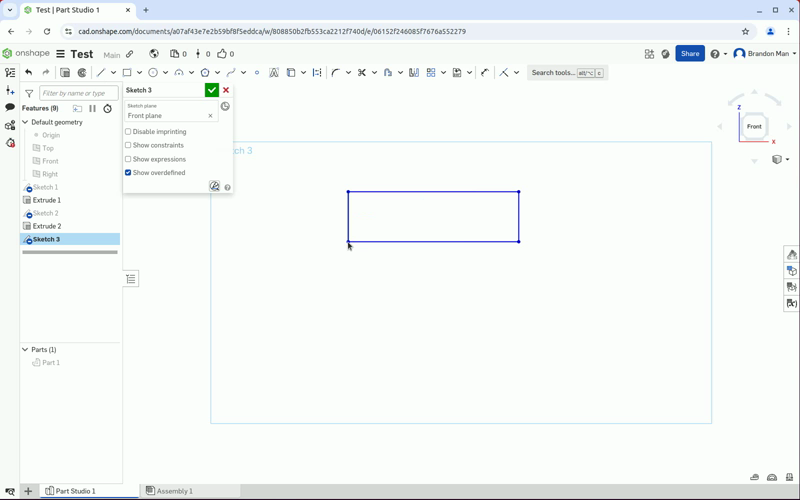
mouse_move(454, 226)
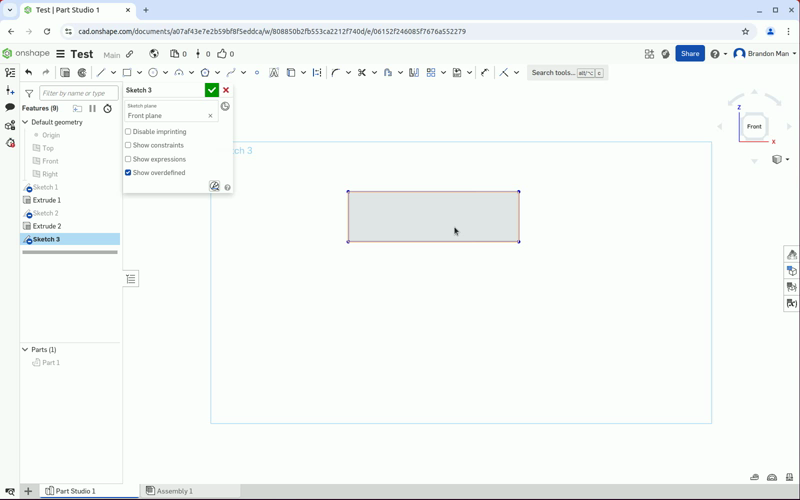
click(454, 226)
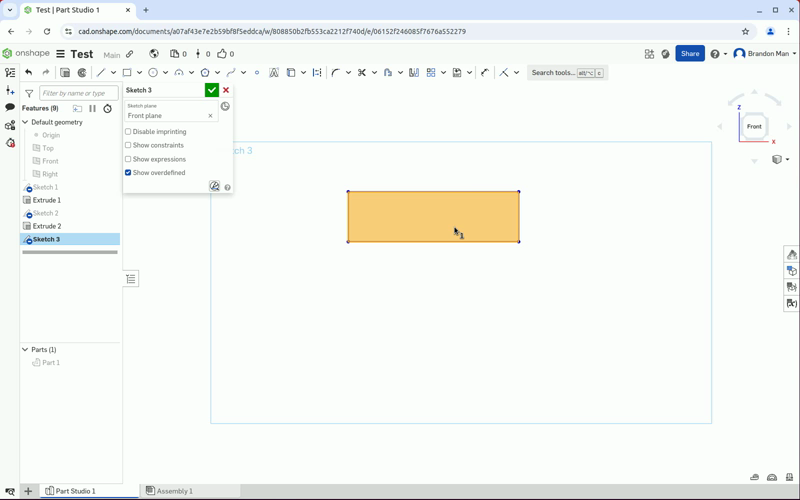
mouse_move(73, 352)
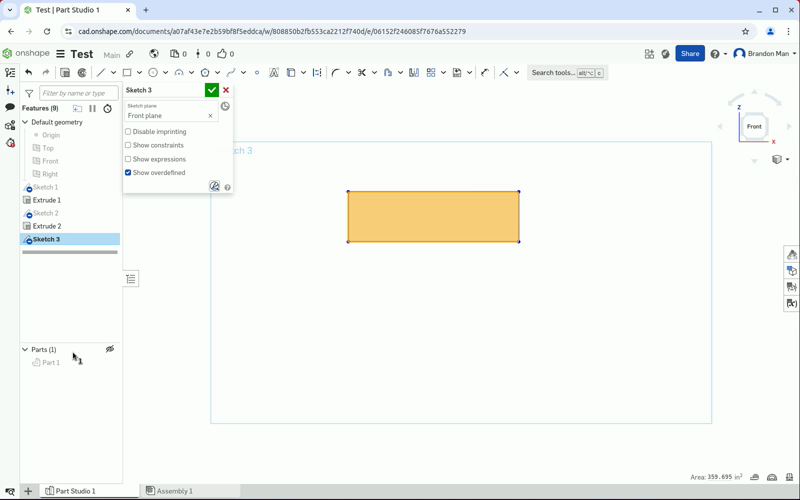
key(shift+y)
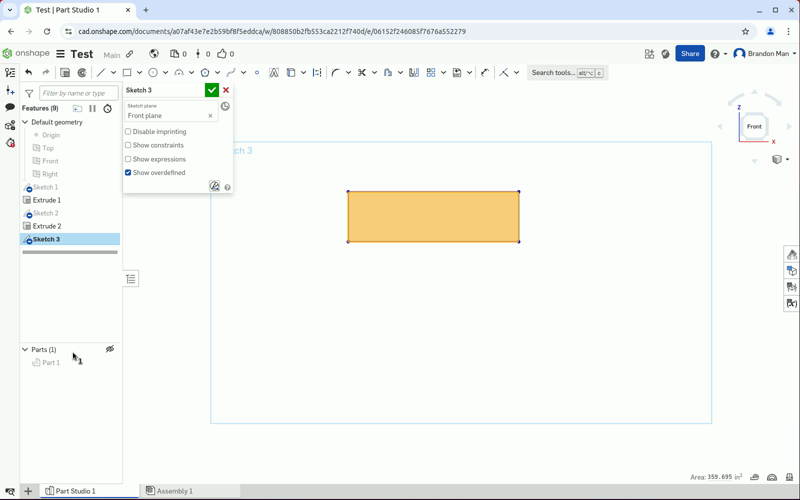
key(shift+e)
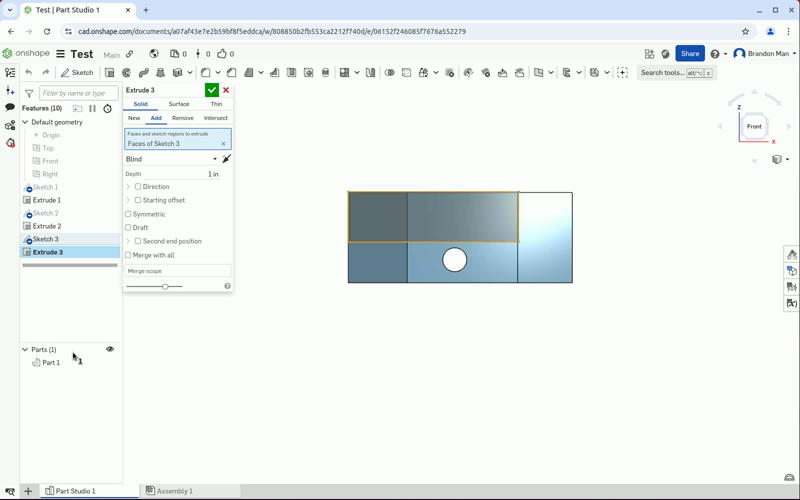
mouse_move(143, 106)
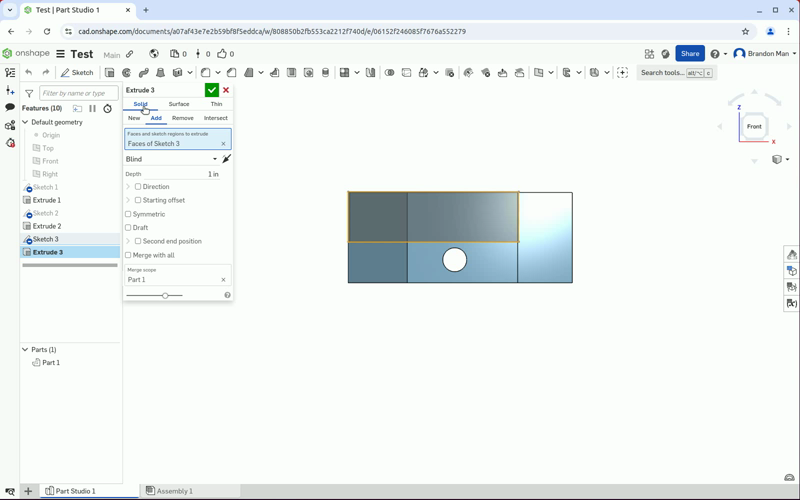
click(143, 106)
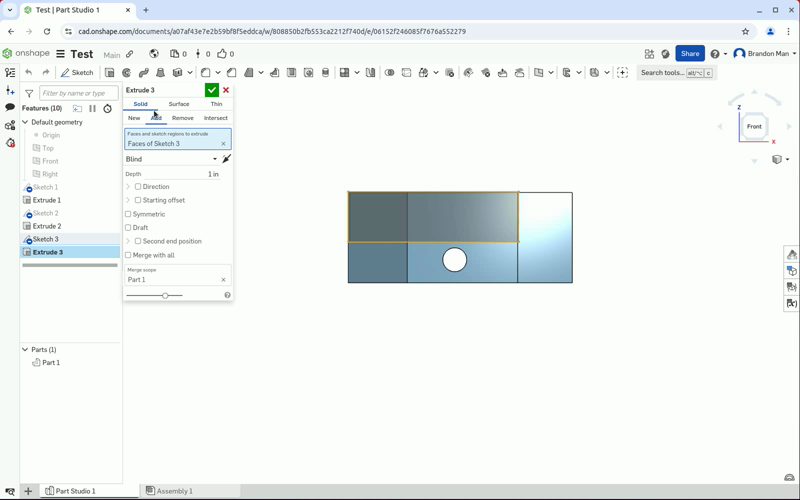
mouse_move(186, 120)
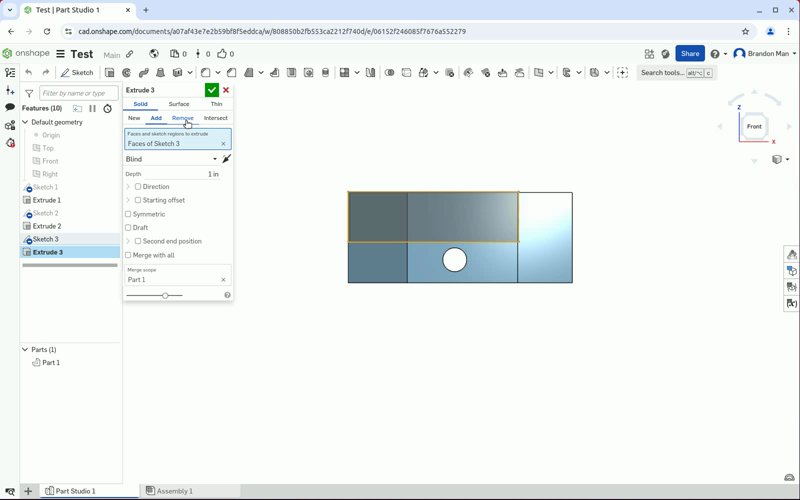
click(186, 120)
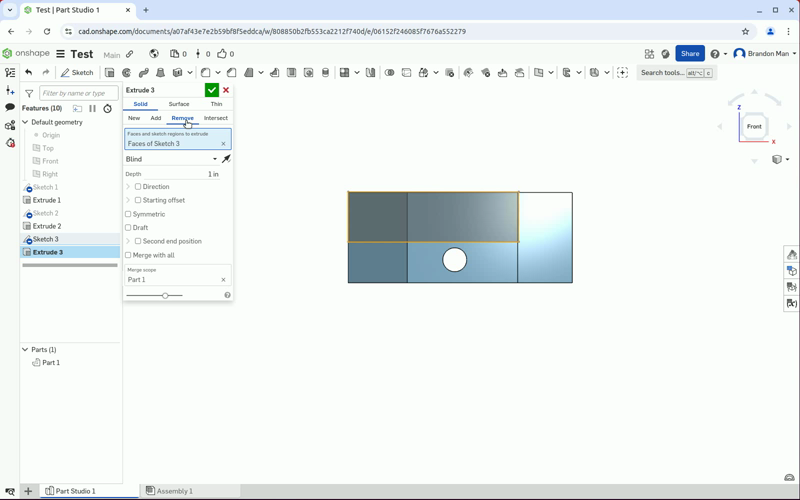
key(tab, 4)
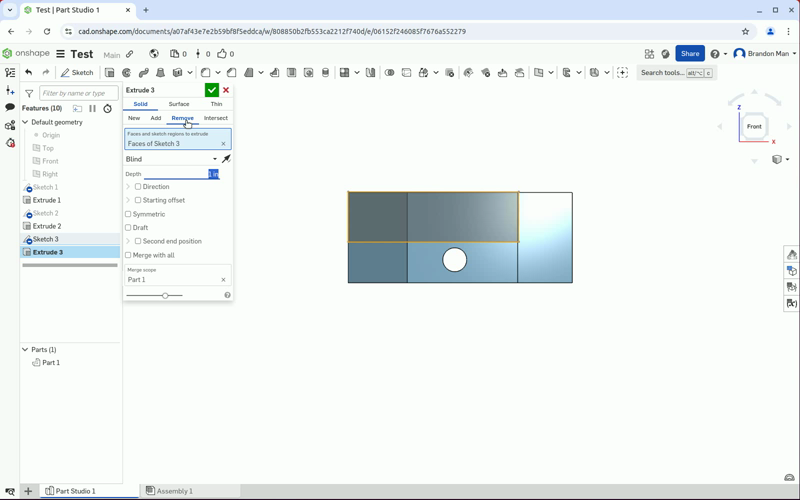
text(-49.106)
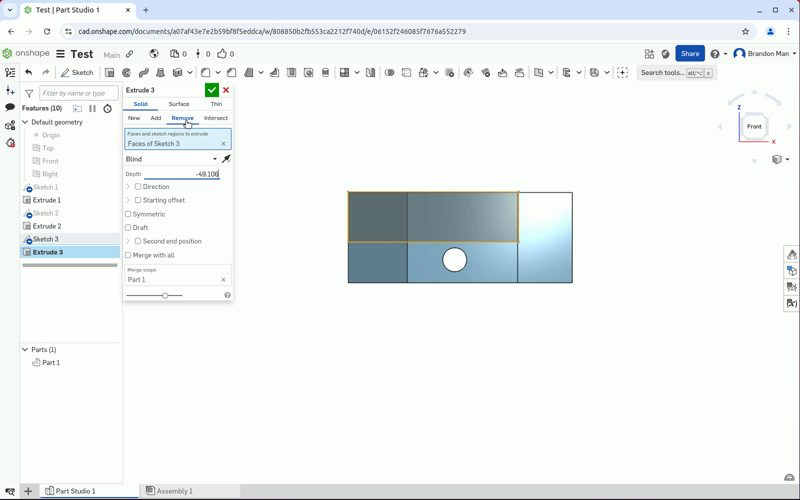
key(tab, 3)
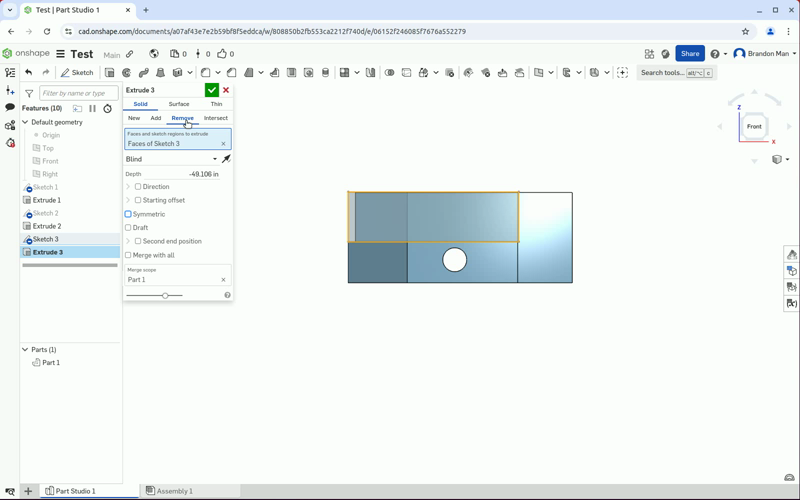
key(space)
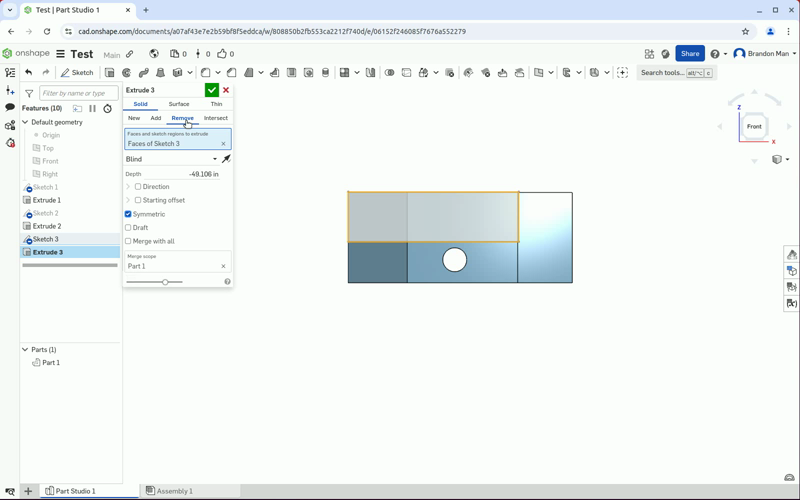
key(tab, 2)
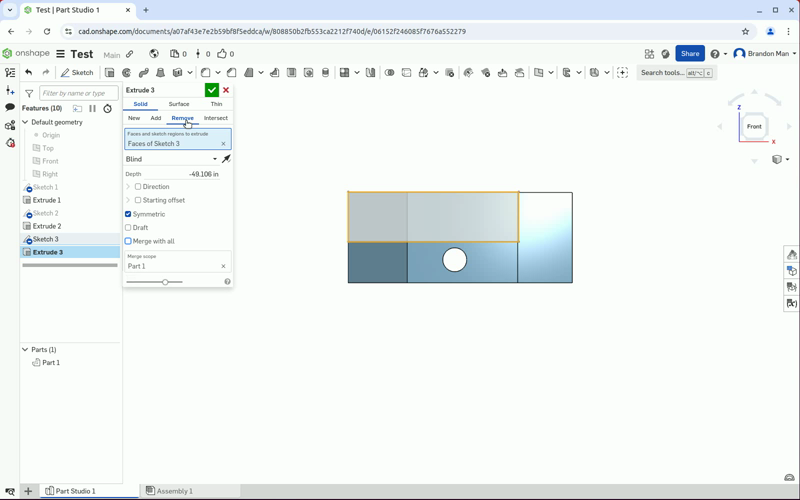
key(space)
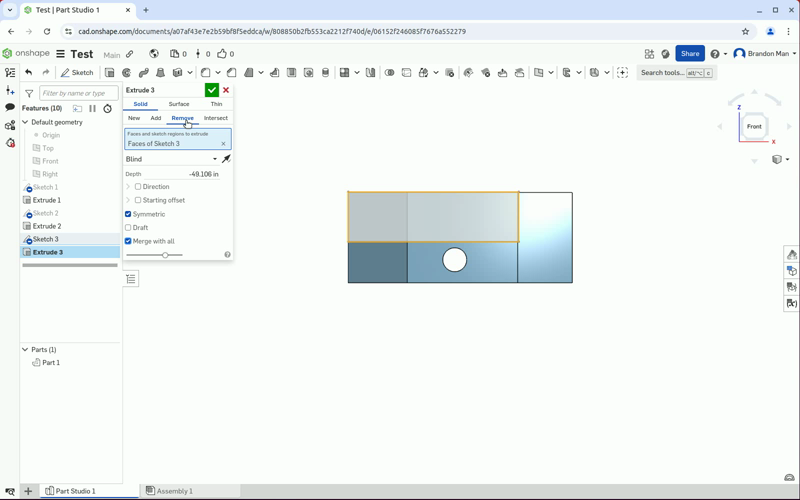
key(enter)
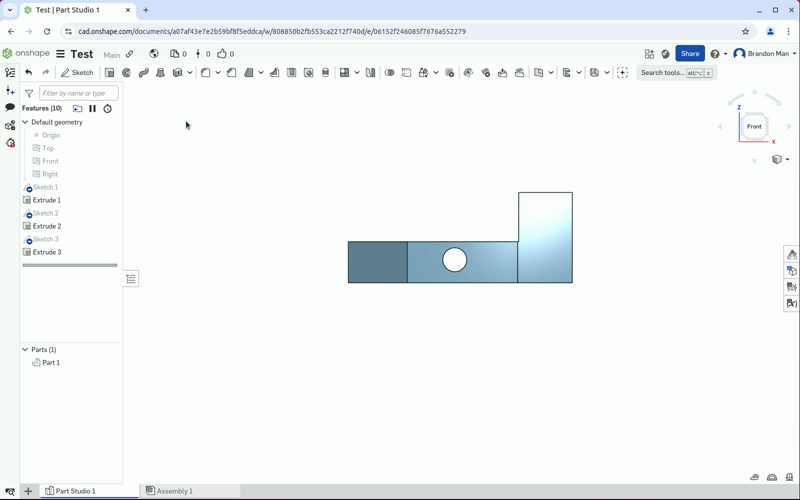
key(shift+h)
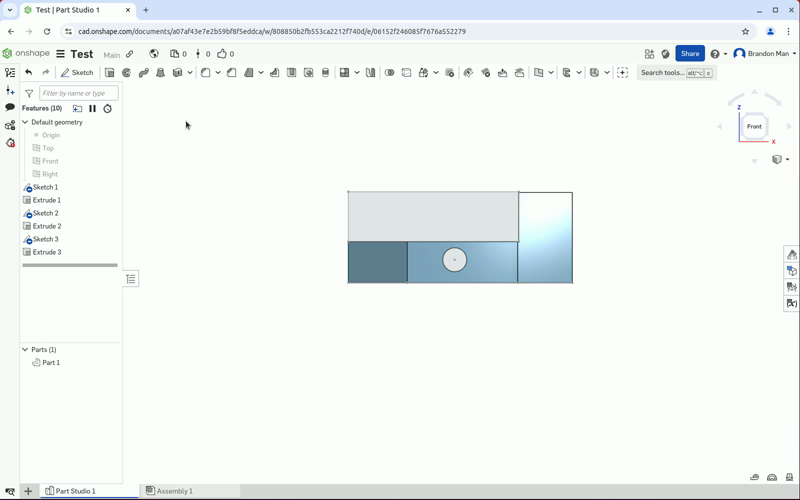
key(shift+h)
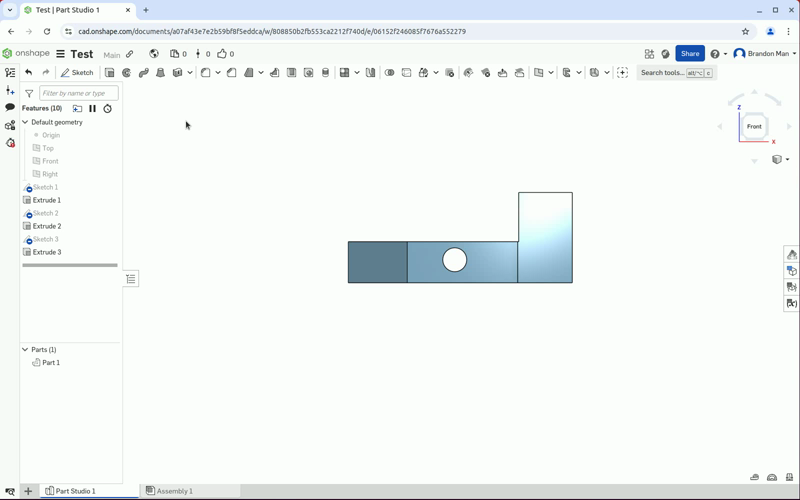
mouse_move(73, 189)
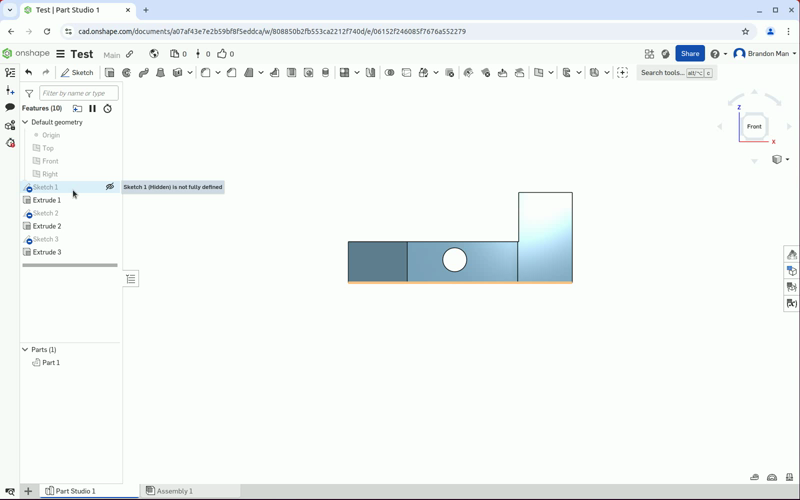
click(73, 189)
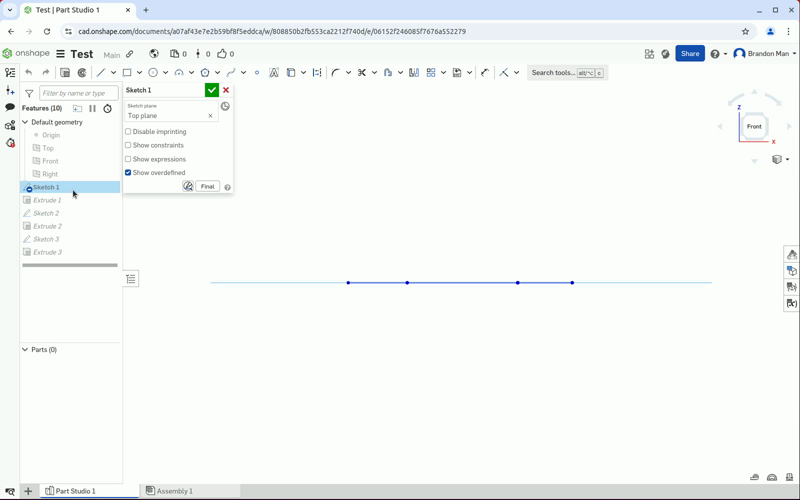
mouse_move(229, 92)
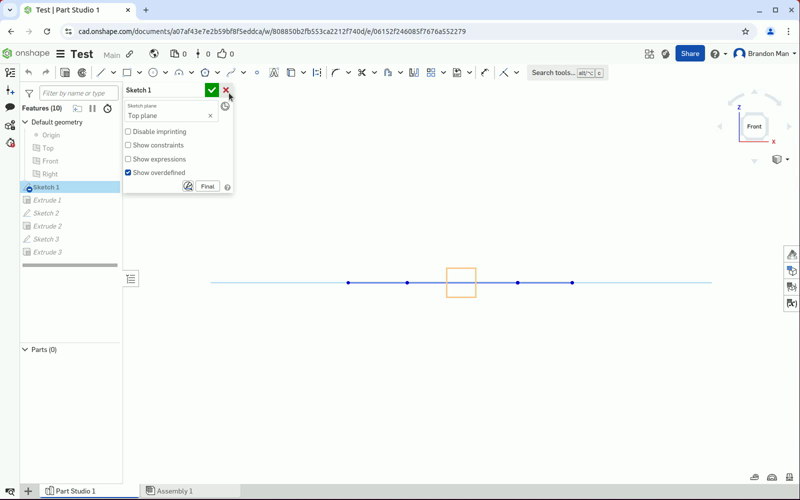
click(229, 92)
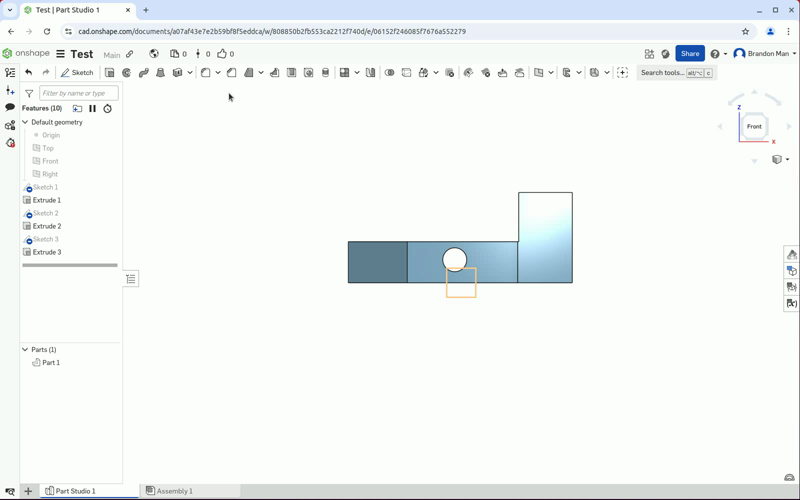
mouse_move(73, 352)
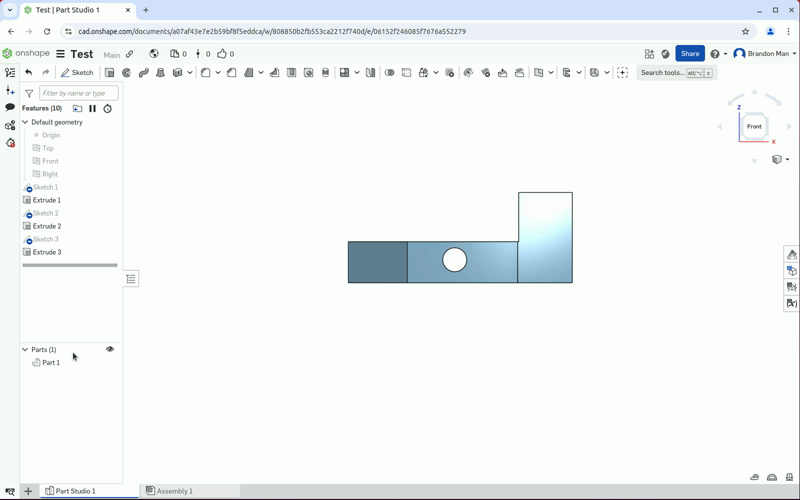
key(y)
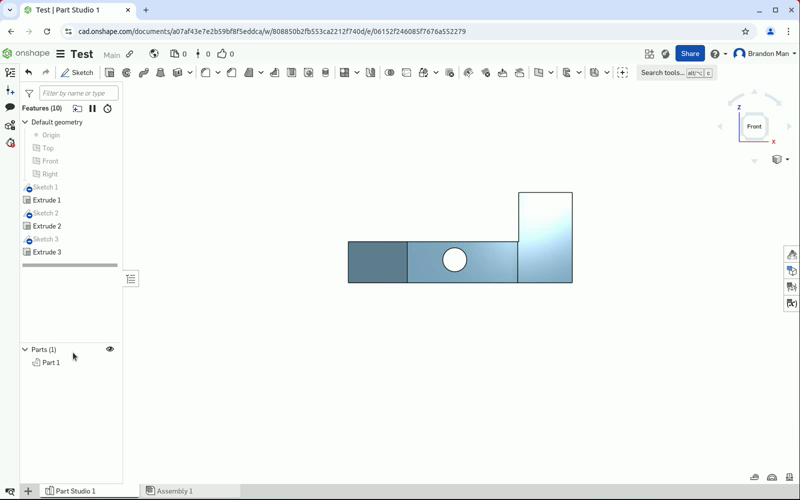
key(shift+p)
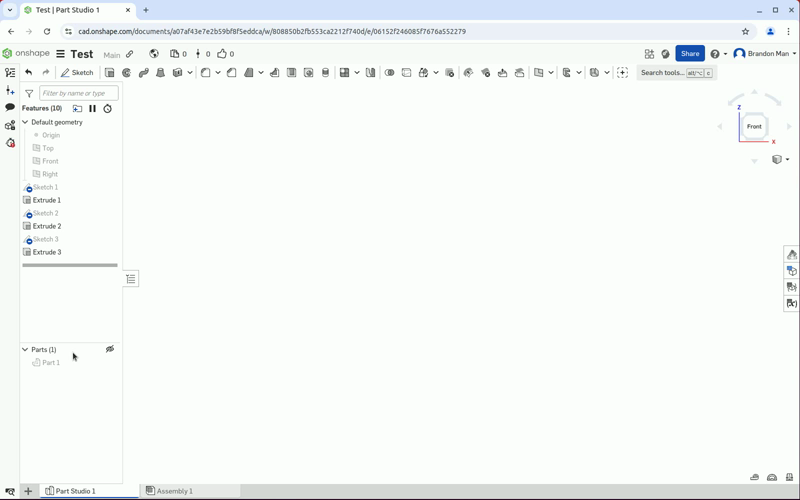
key(space)
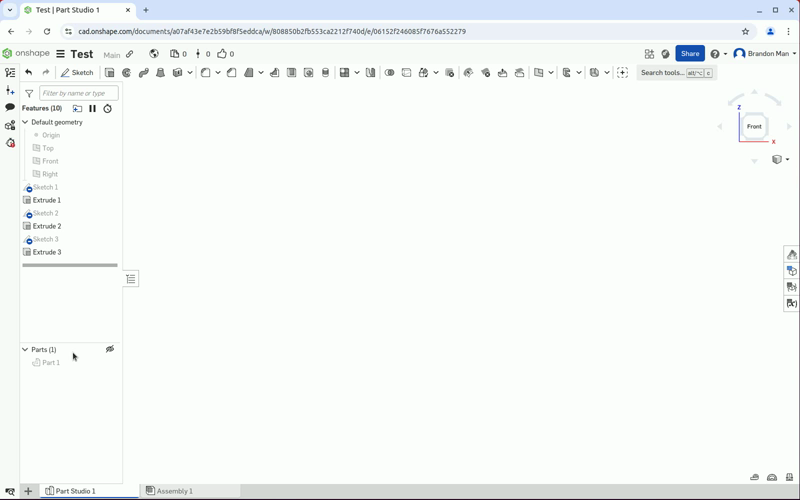
key_down(shift)
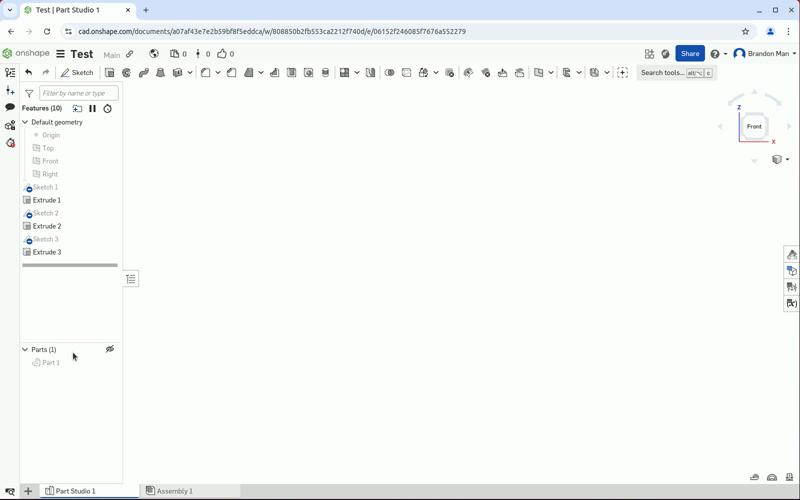
key(down)
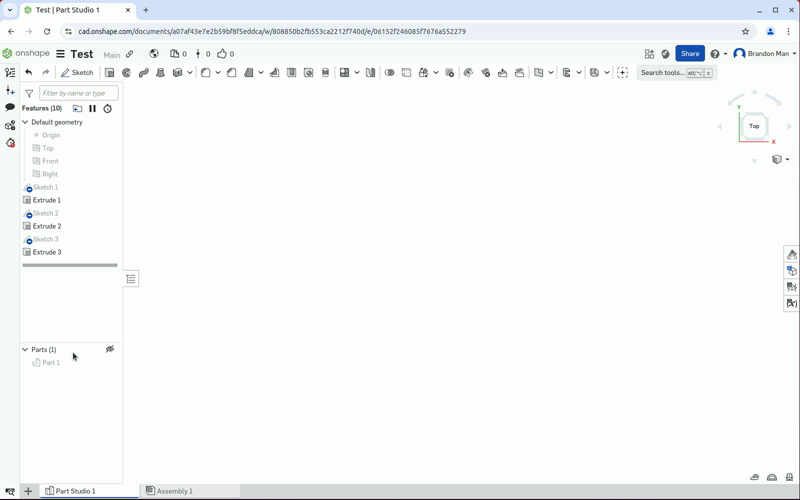
key_up(shift)
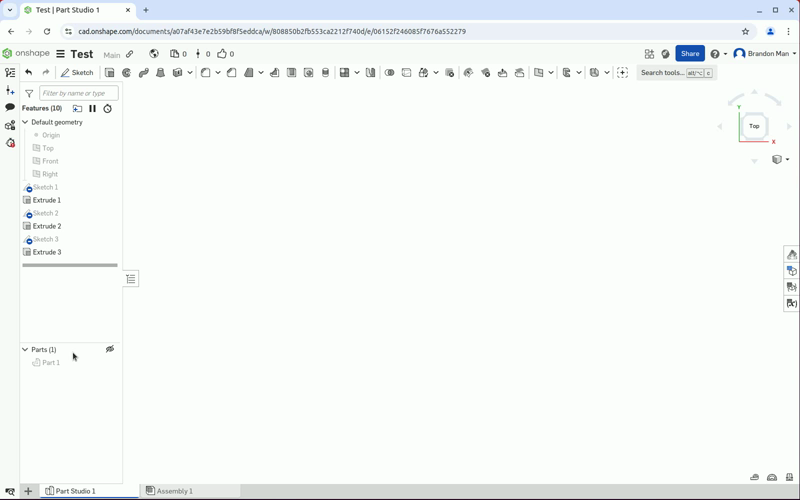
mouse_move(73, 352)
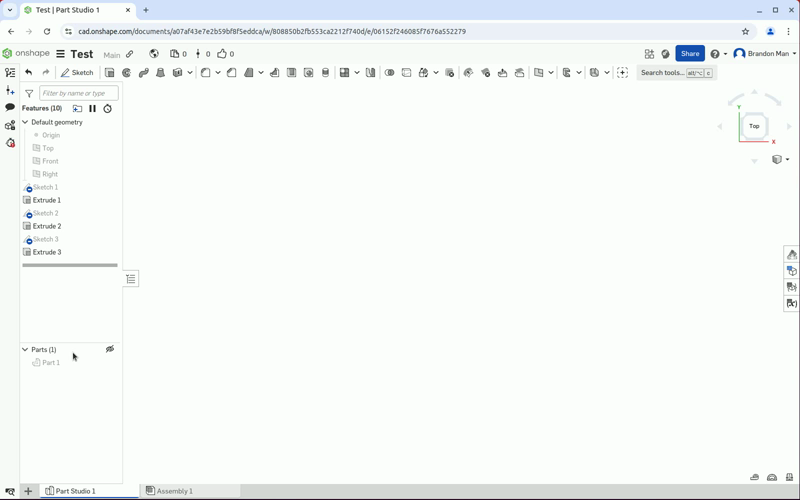
key(shift+y)
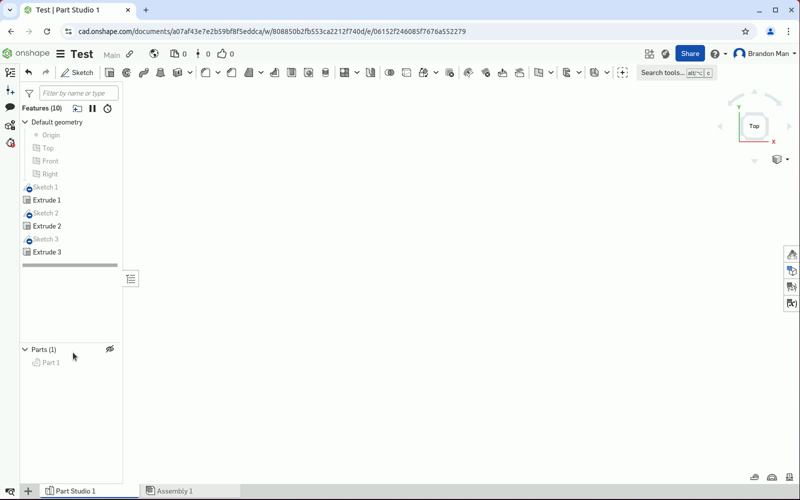
key(shift+s)
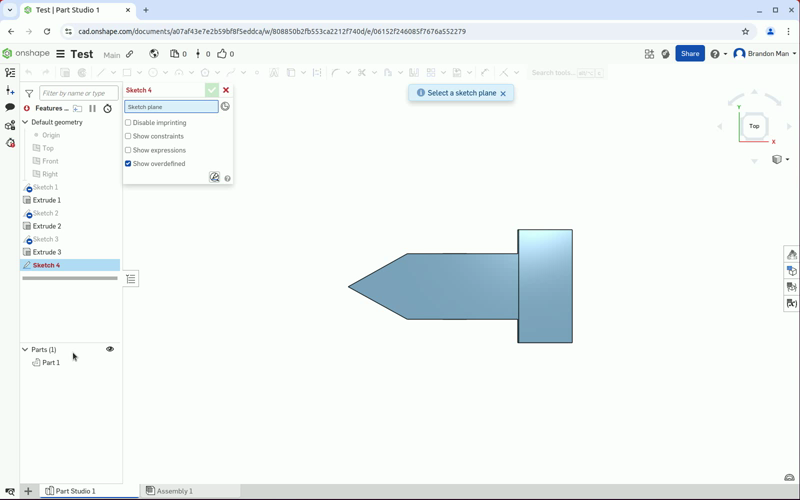
mouse_move(73, 150)
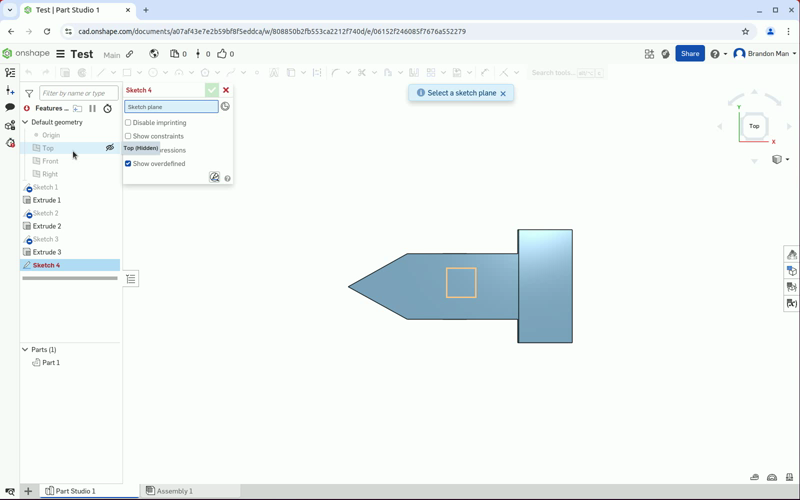
click(73, 150)
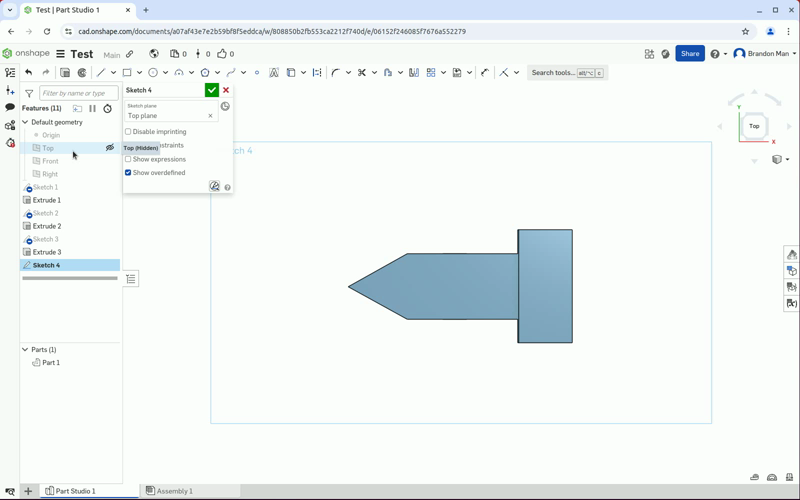
mouse_move(73, 352)
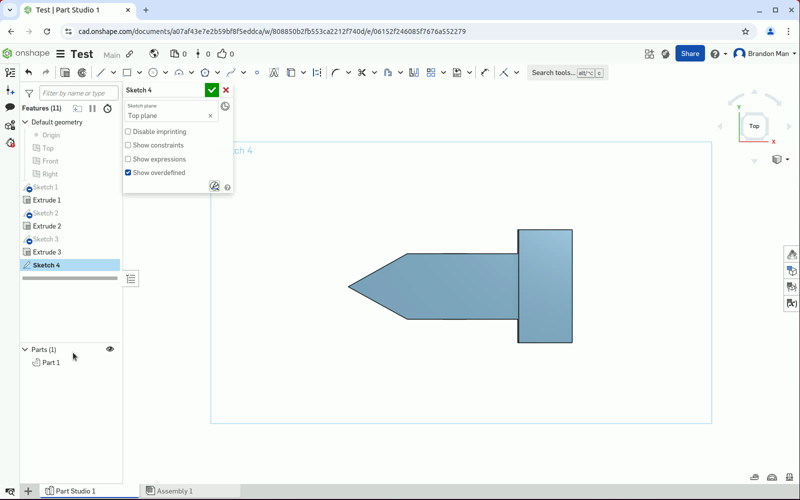
key(y)
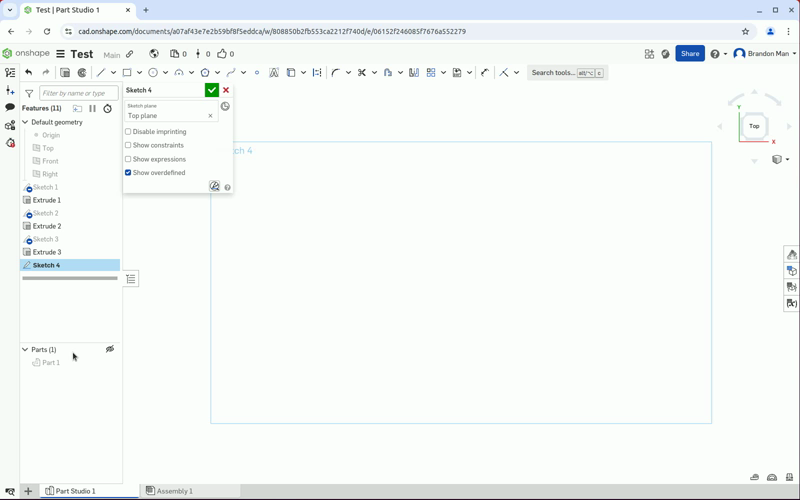
key(l)
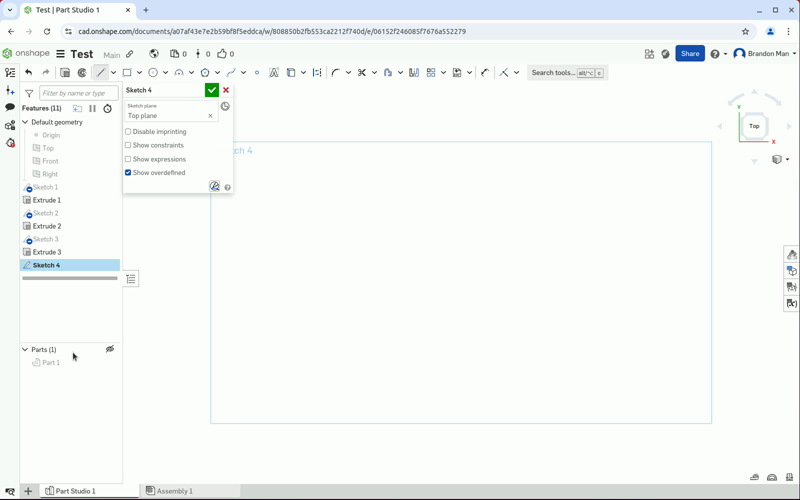
key_down(shift)
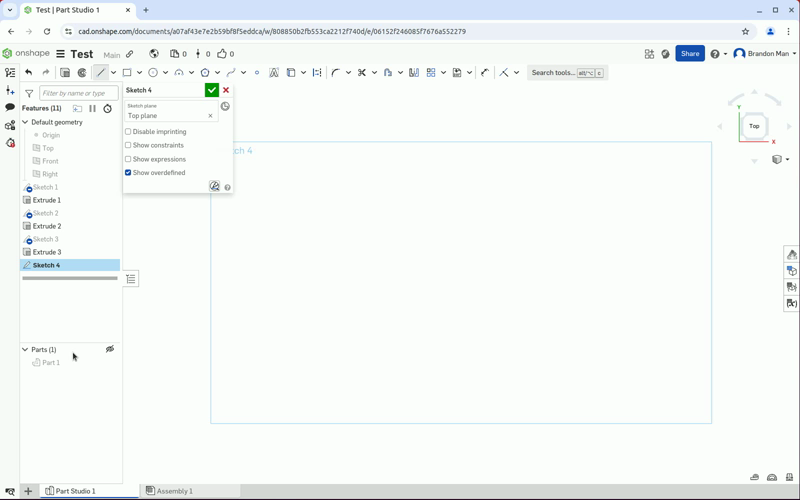
mouse_move(551, 320)
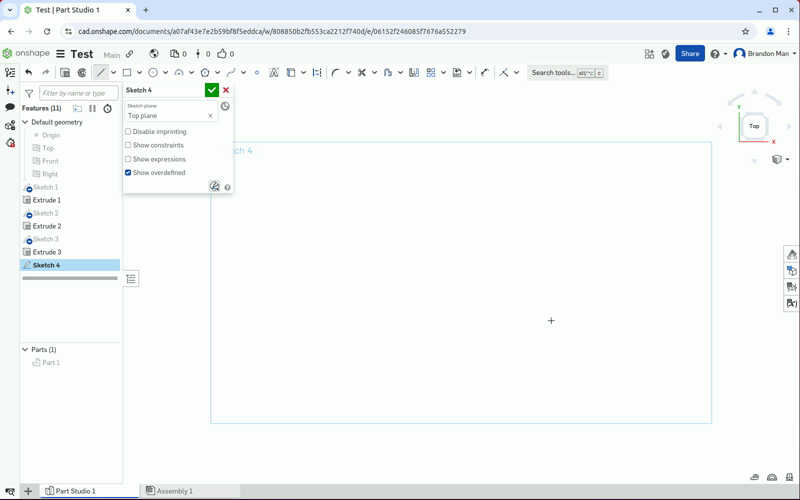
click(551, 320)
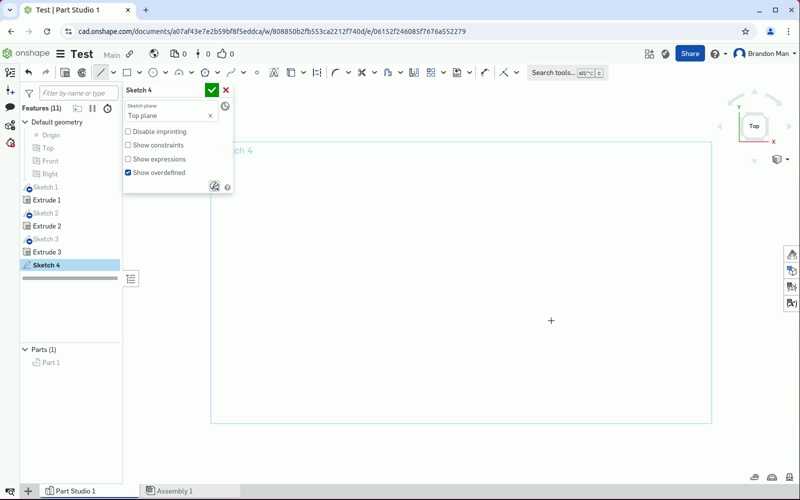
key_up(shift)
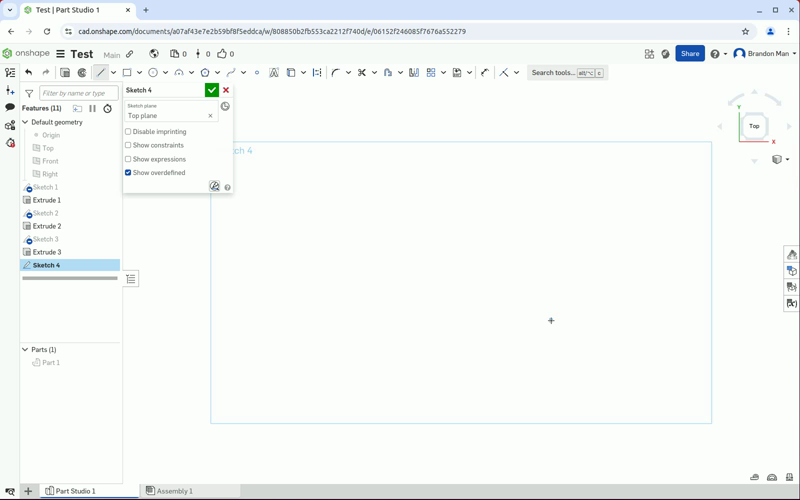
key_down(shift)
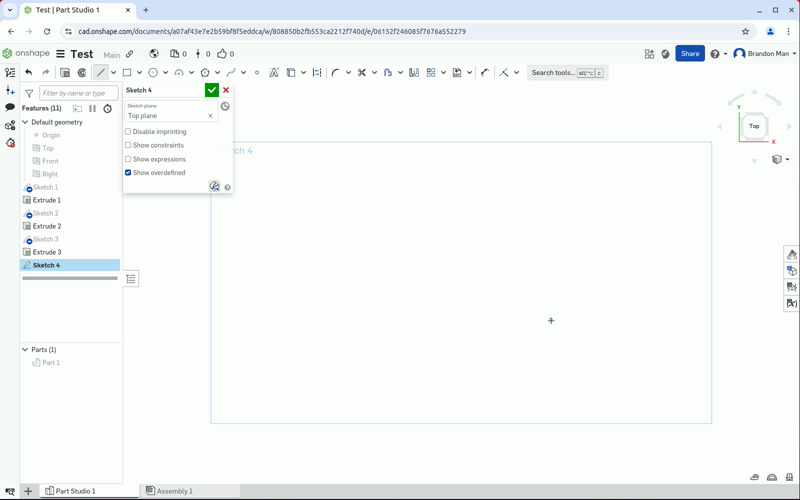
mouse_move(581, 320)
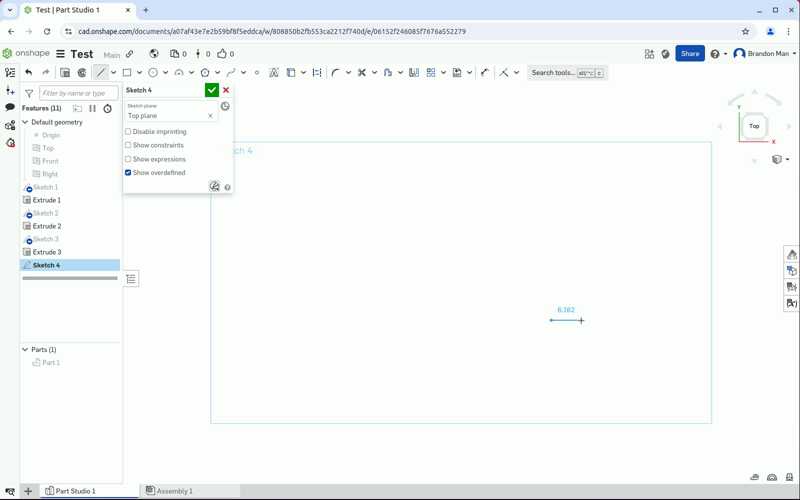
mouse_move(573, 320)
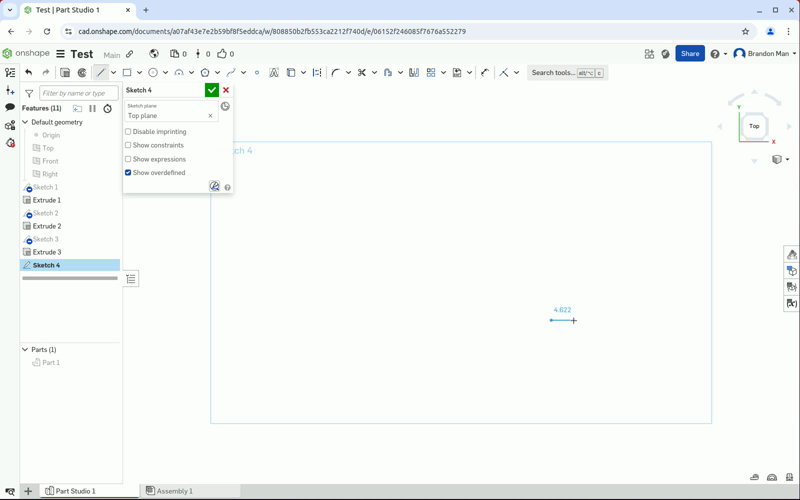
click(573, 320)
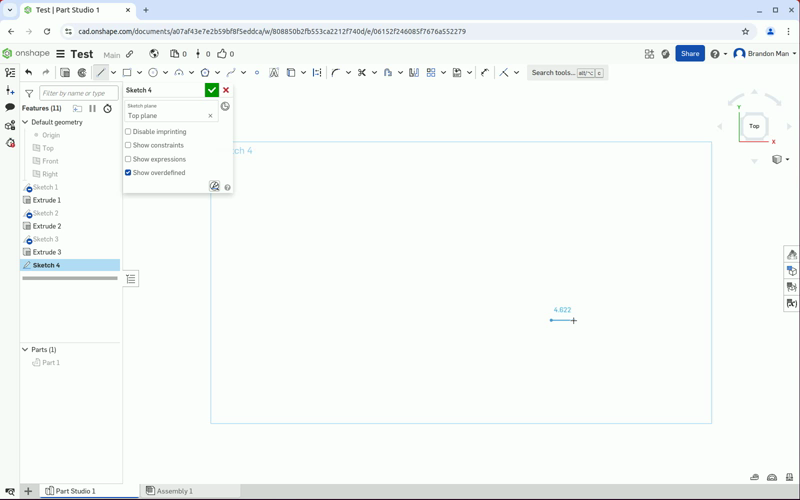
key_up(shift)
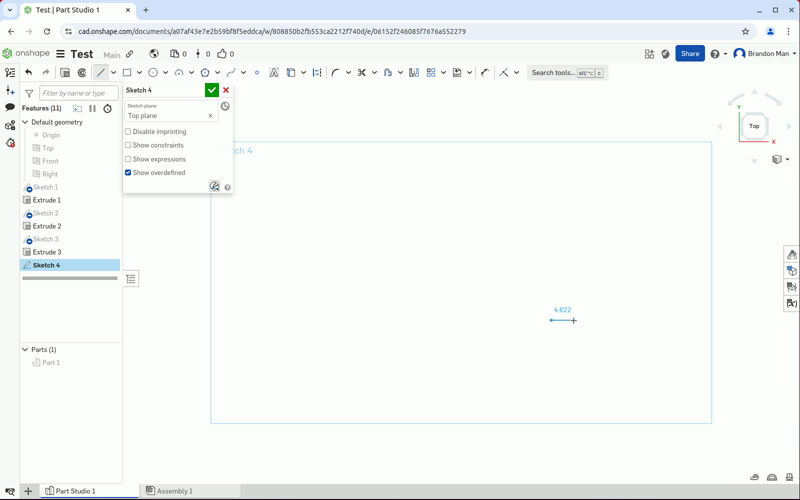
key_down(shift)
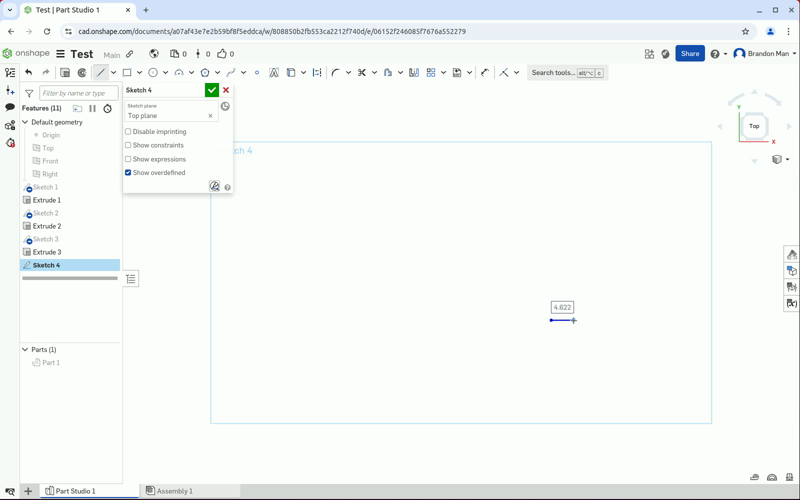
mouse_move(573, 253)
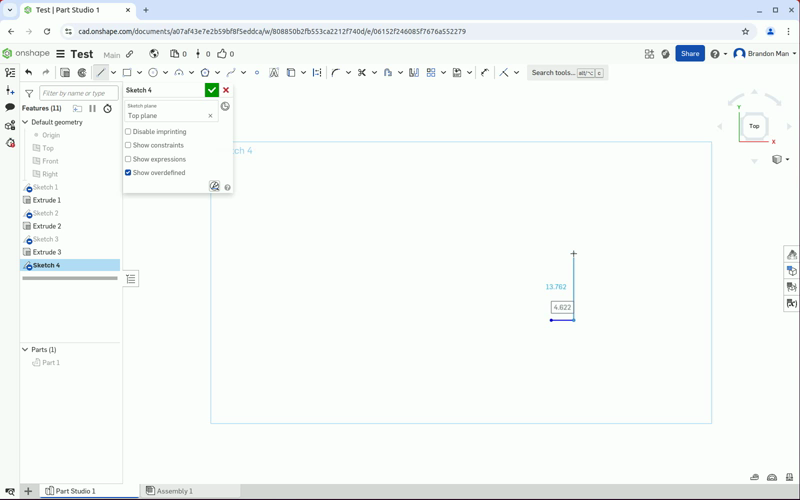
click(573, 253)
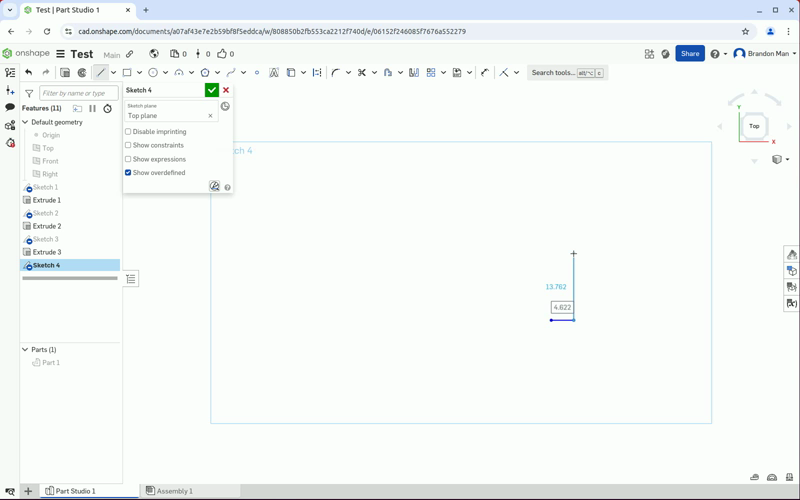
key_up(shift)
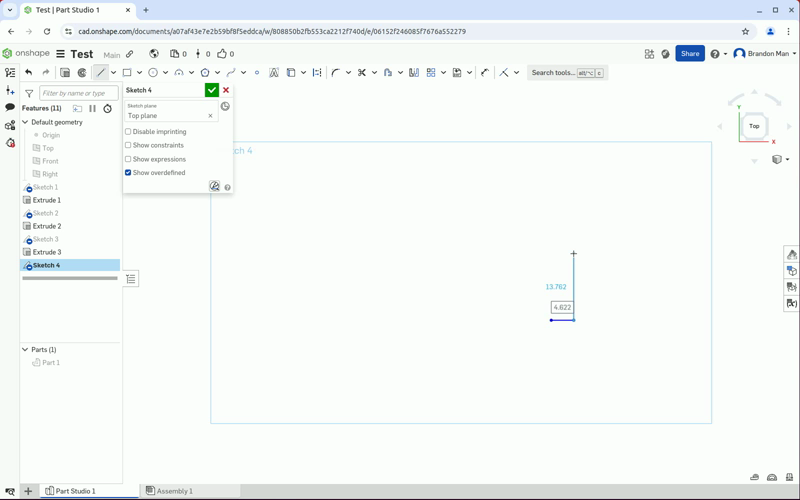
key_down(shift)
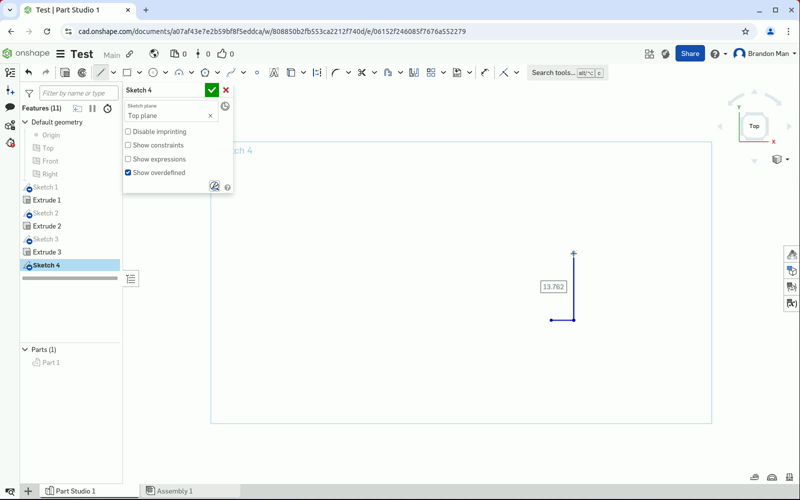
mouse_move(589, 253)
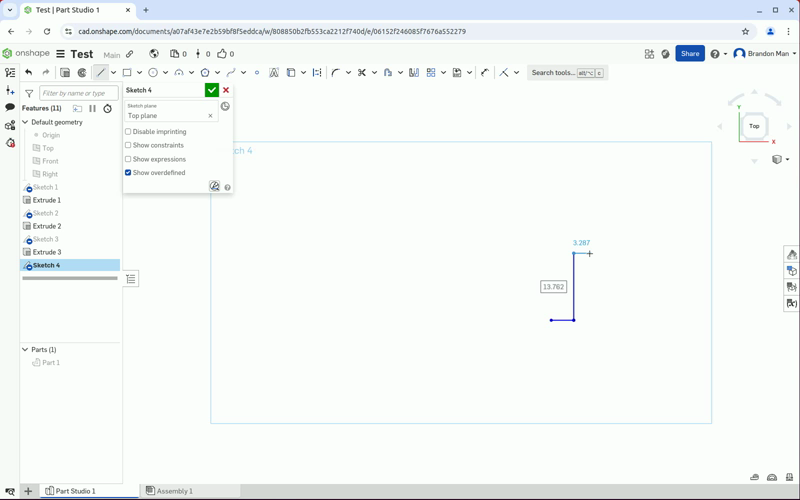
mouse_move(551, 253)
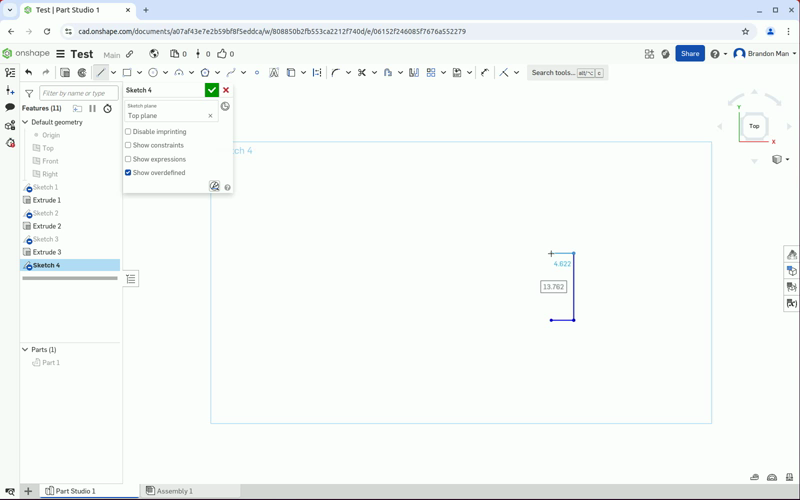
click(551, 253)
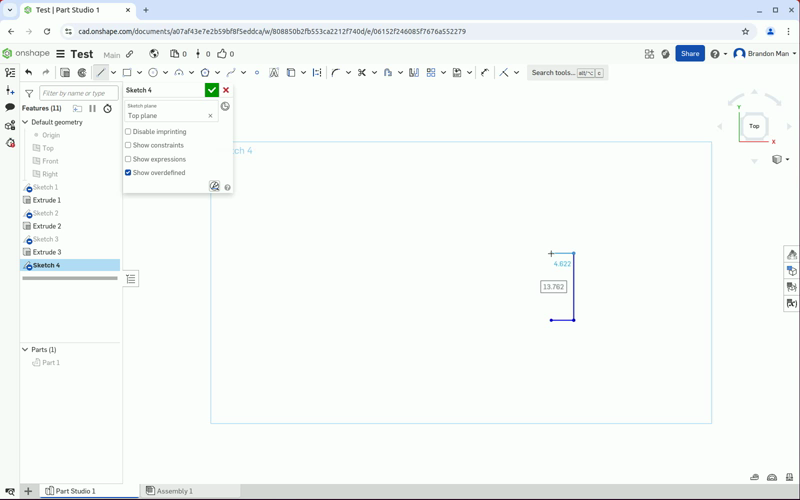
key_up(shift)
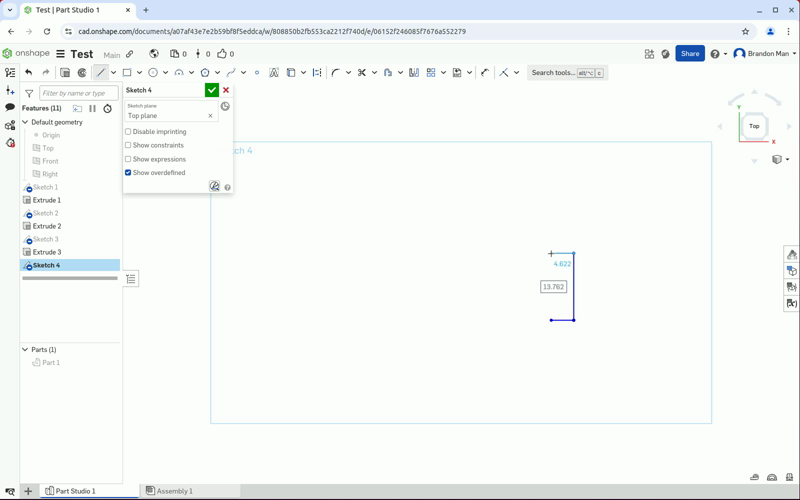
key_down(shift)
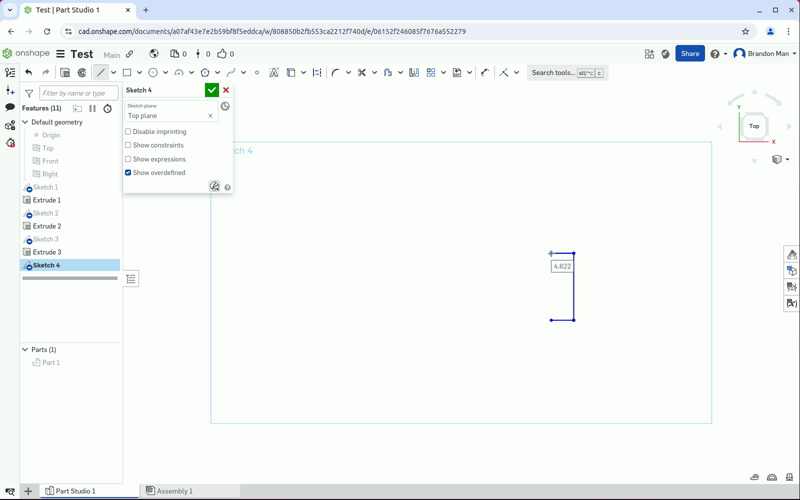
mouse_move(551, 320)
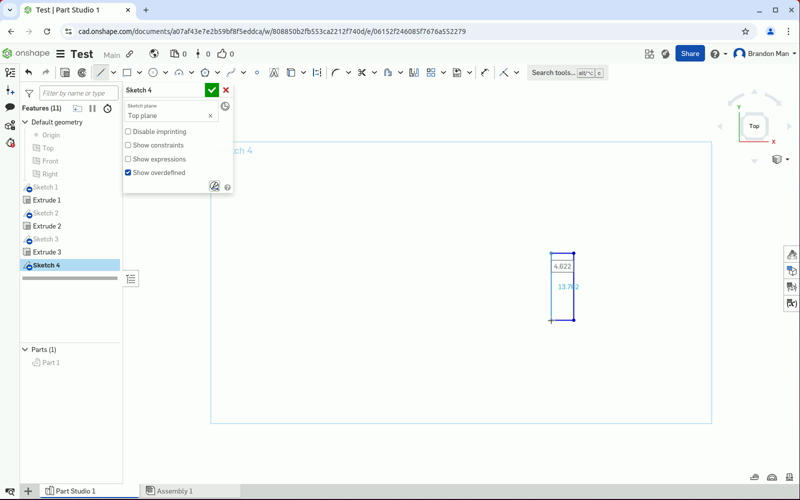
key_up(shift)
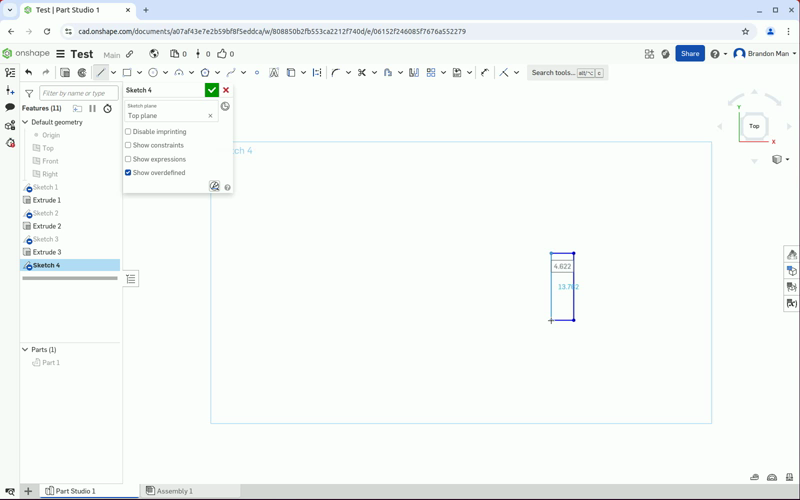
click(551, 320)
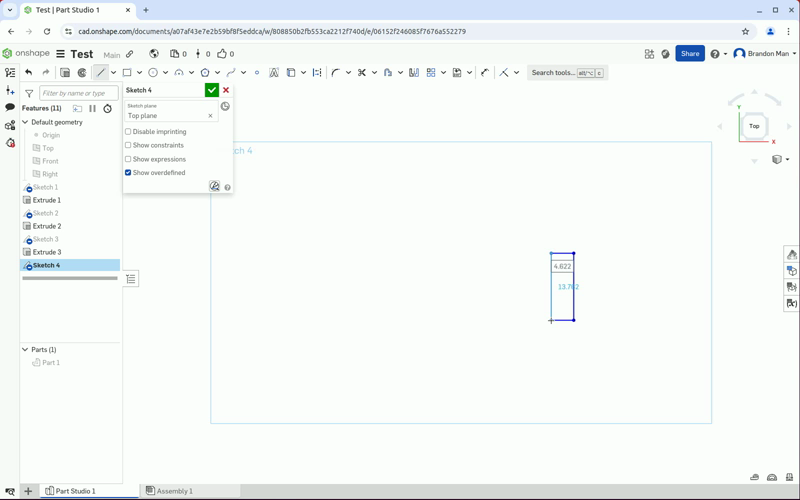
key(esc)
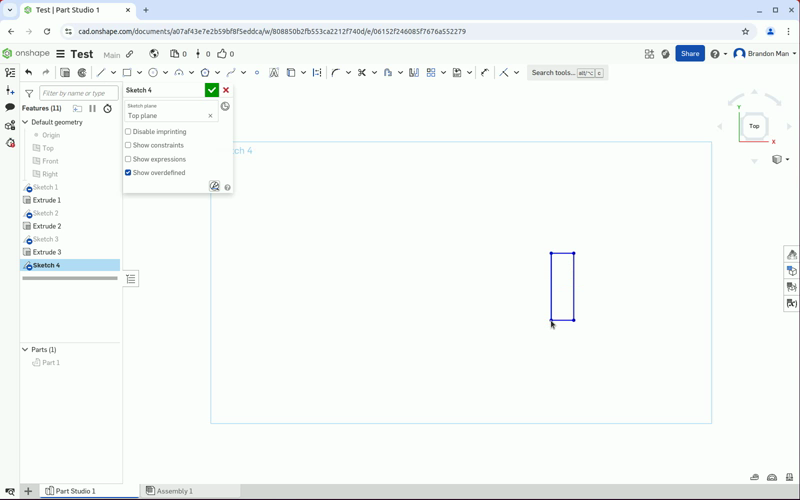
mouse_move(571, 284)
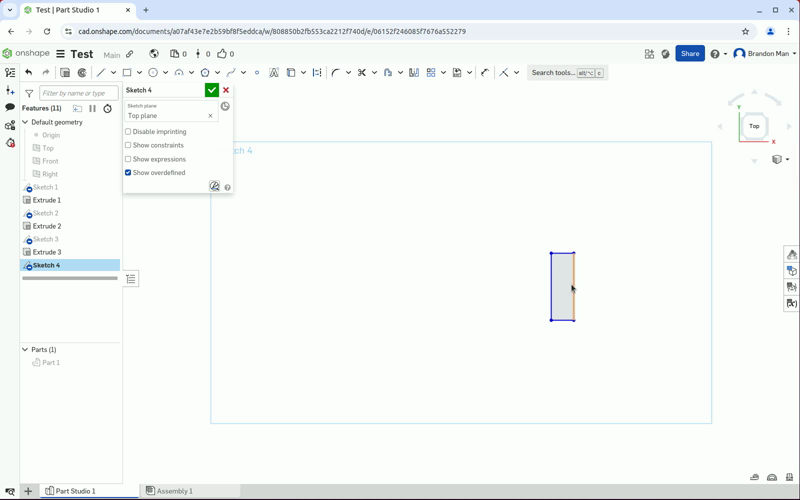
scroll(6)
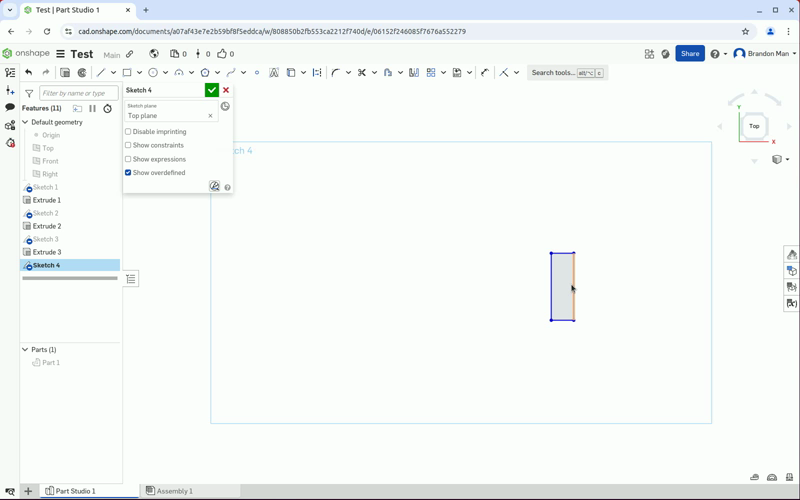
scroll(6)
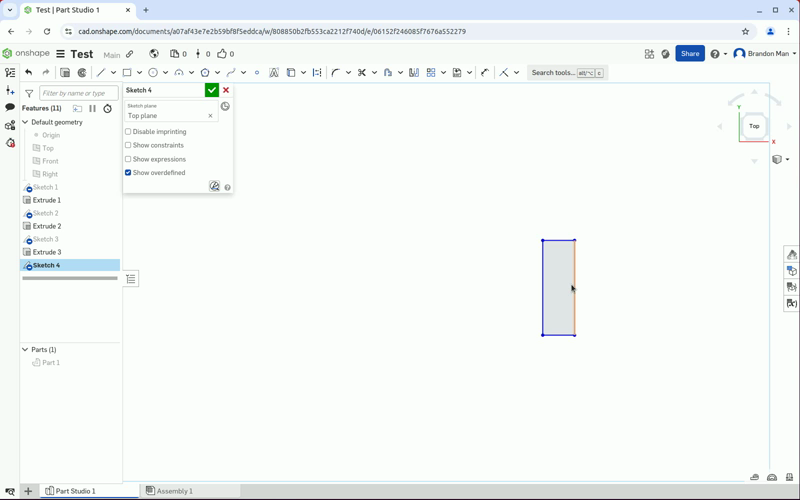
scroll(6)
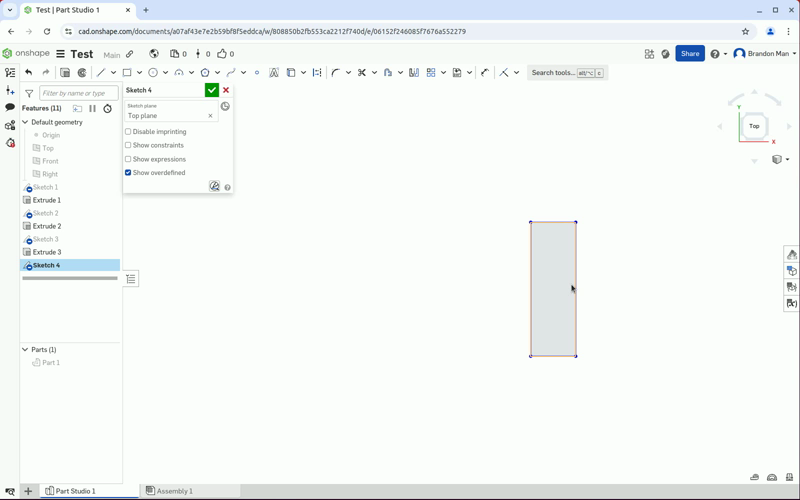
scroll(6)
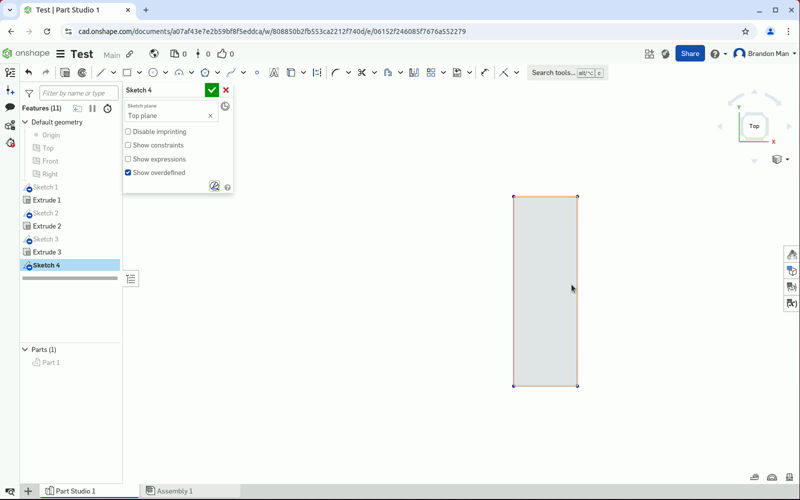
scroll(6)
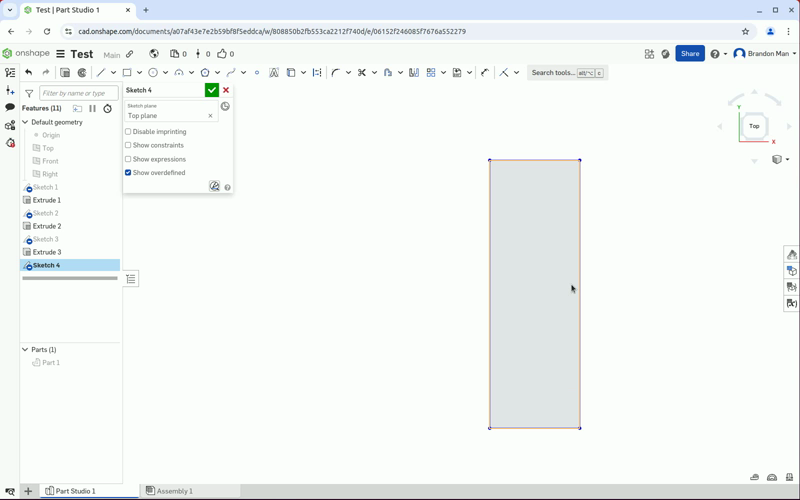
scroll(6)
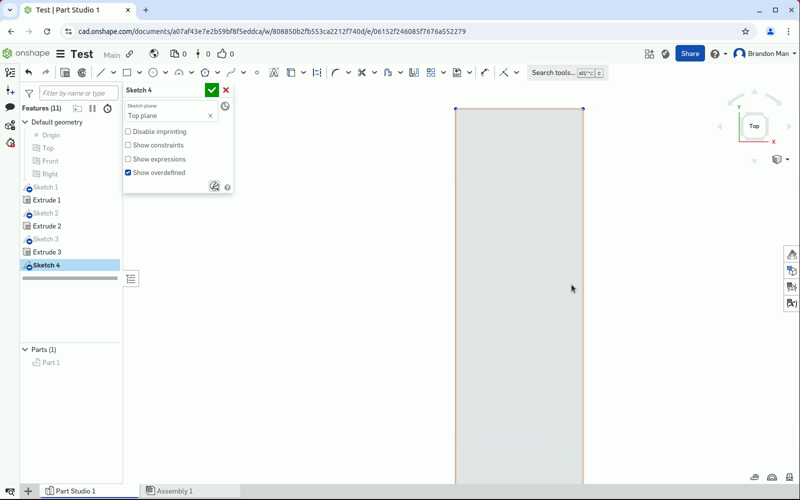
scroll(6)
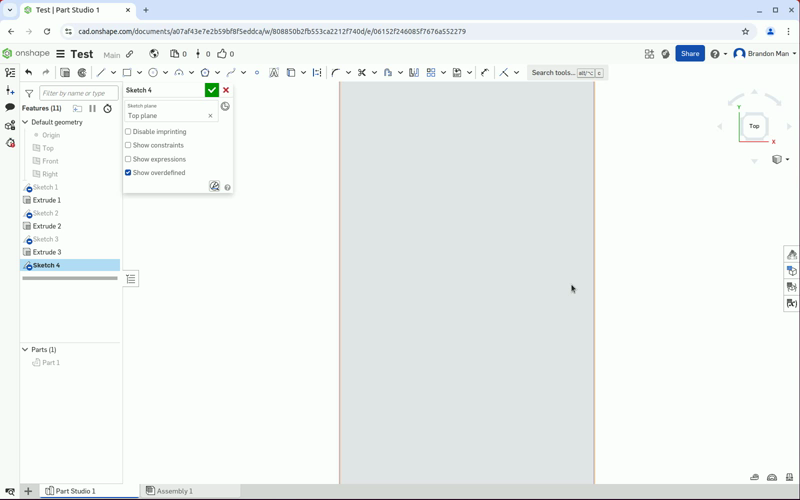
click(571, 284)
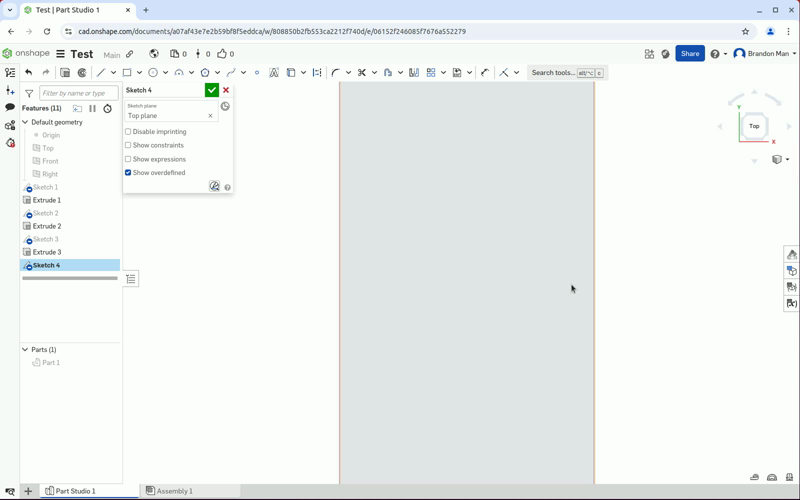
scroll(-6)
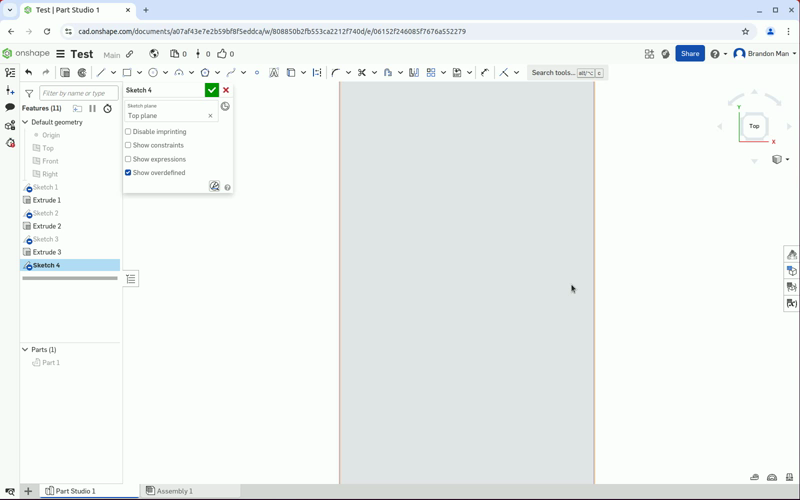
scroll(-6)
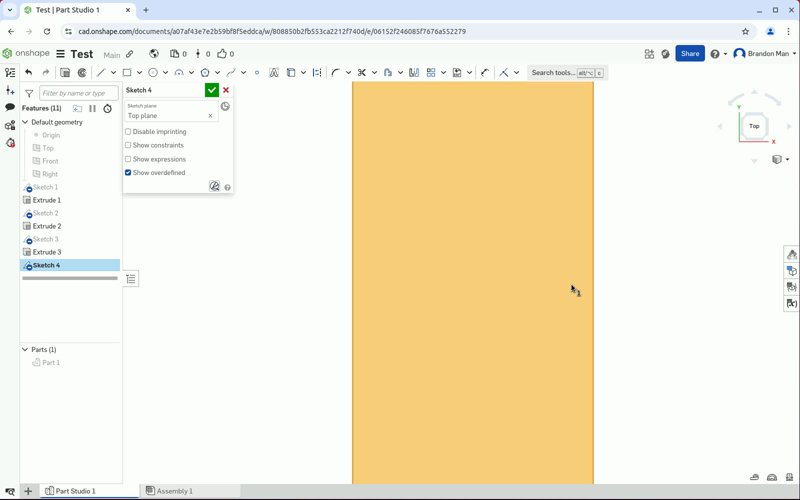
scroll(-6)
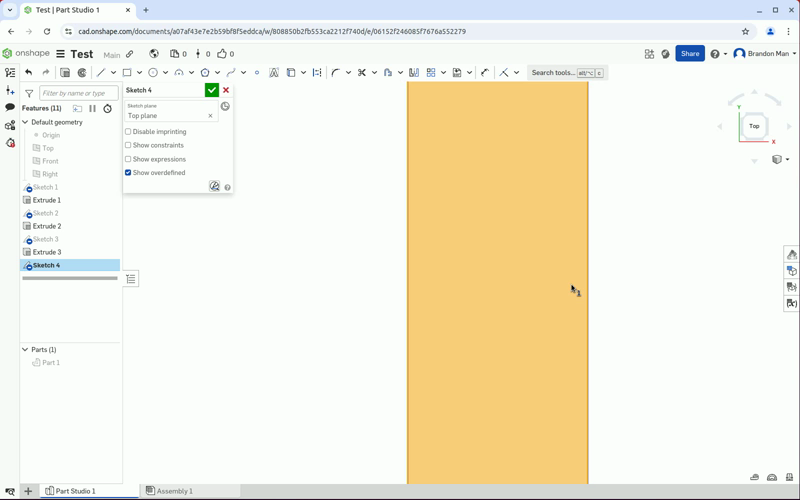
scroll(-6)
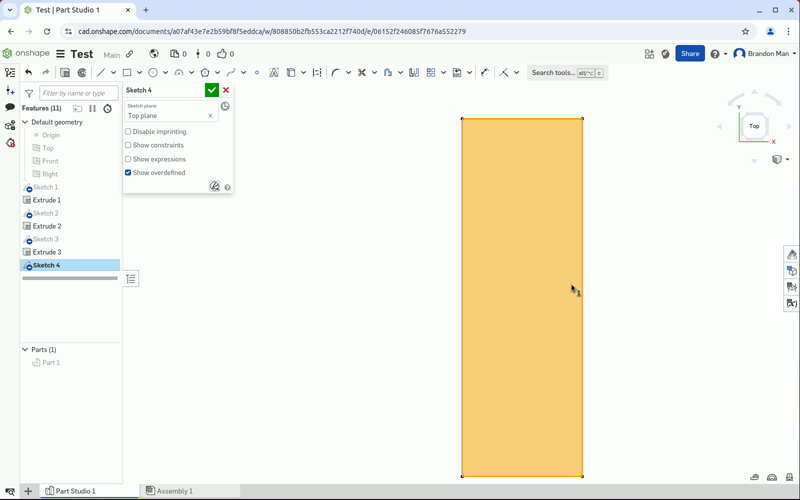
scroll(-6)
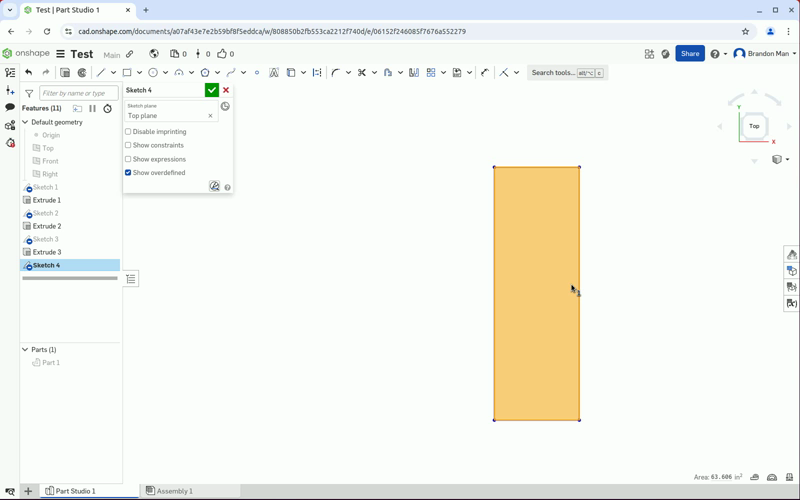
scroll(-6)
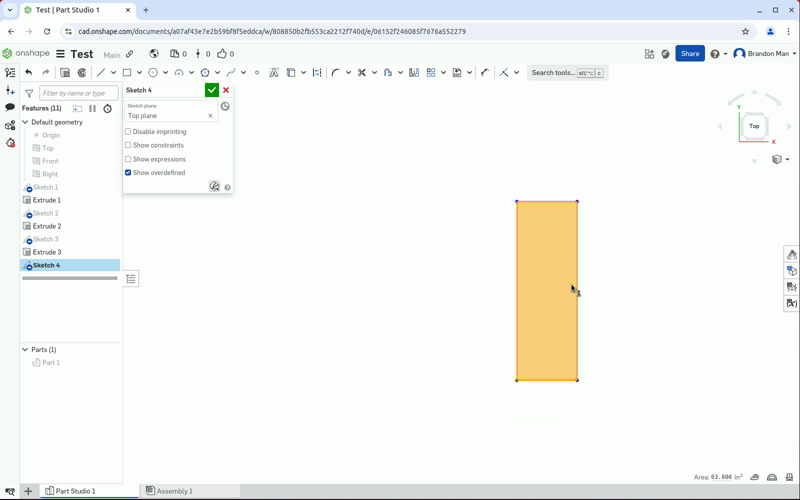
scroll(-6)
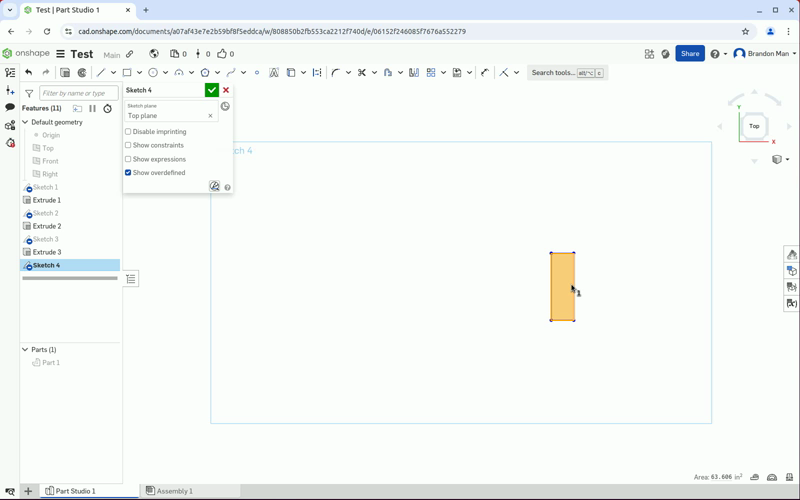
mouse_move(73, 352)
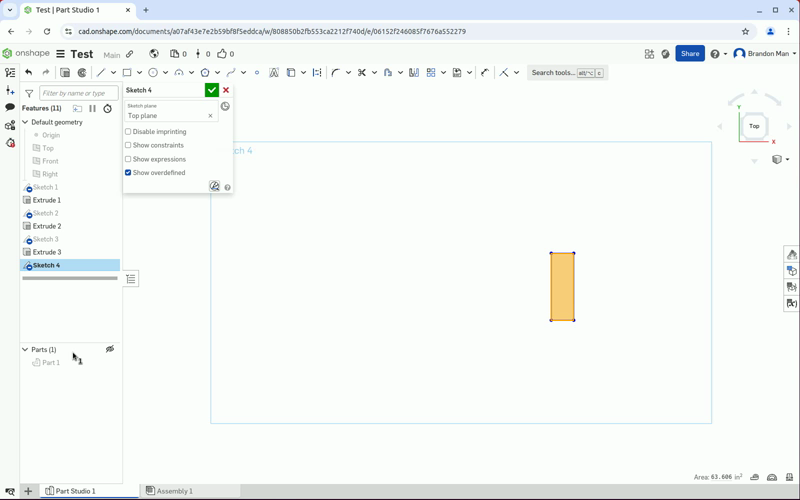
key(shift+y)
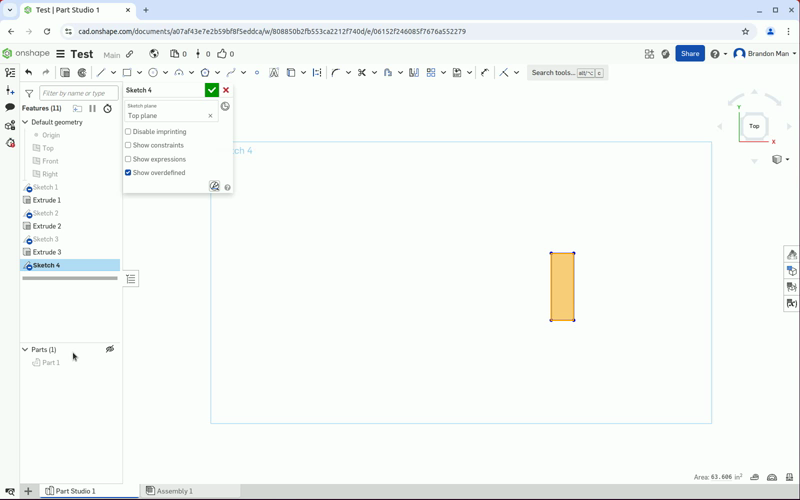
key(shift+e)
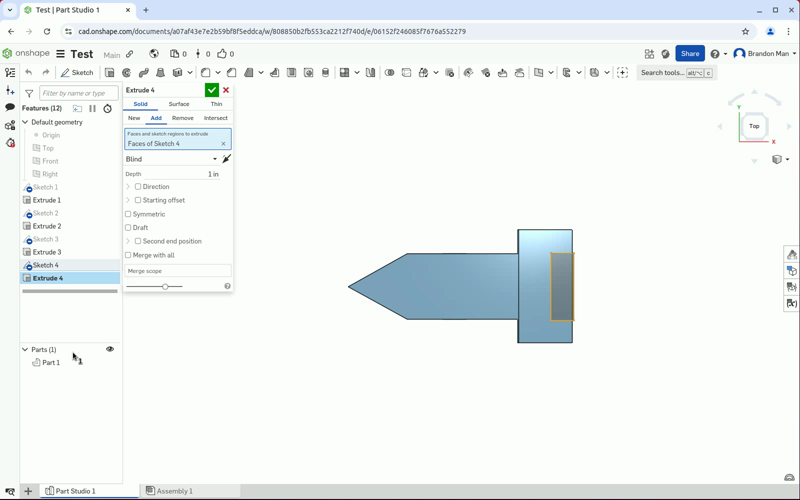
mouse_move(143, 106)
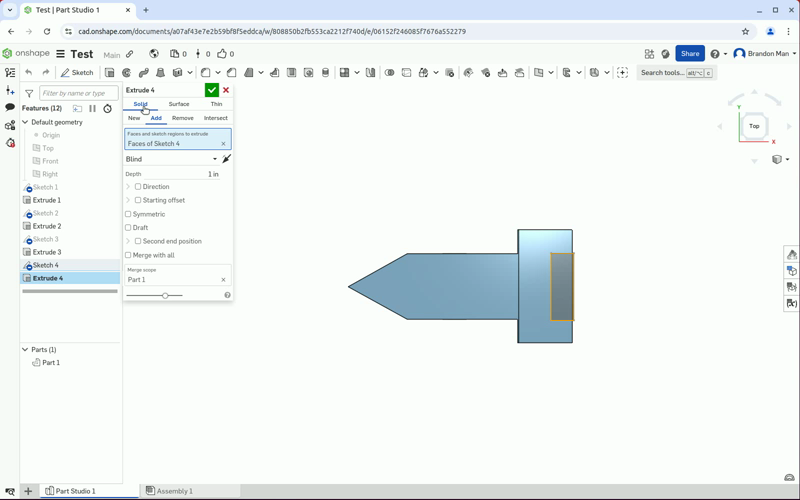
click(143, 106)
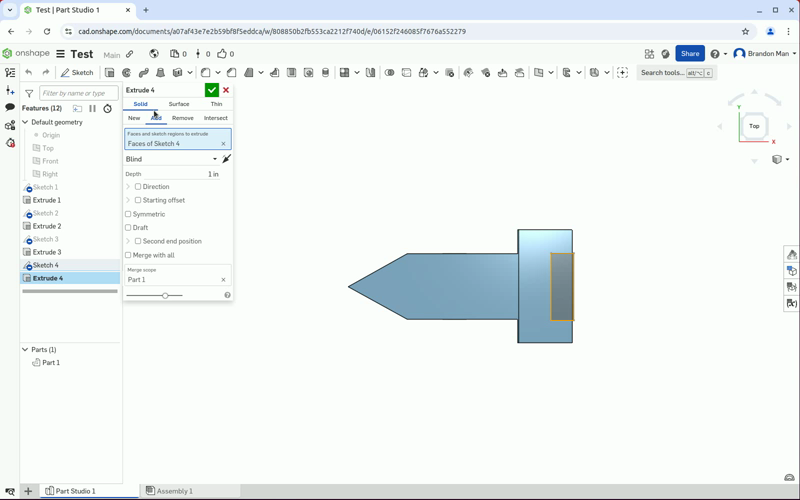
mouse_move(186, 120)
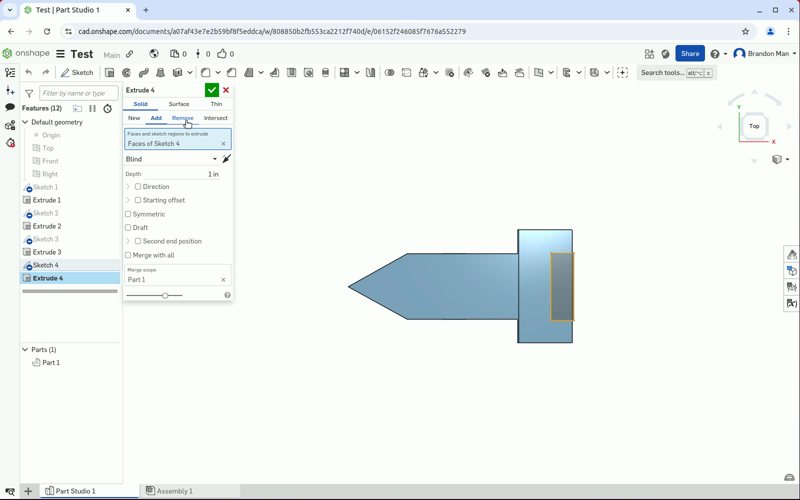
click(186, 120)
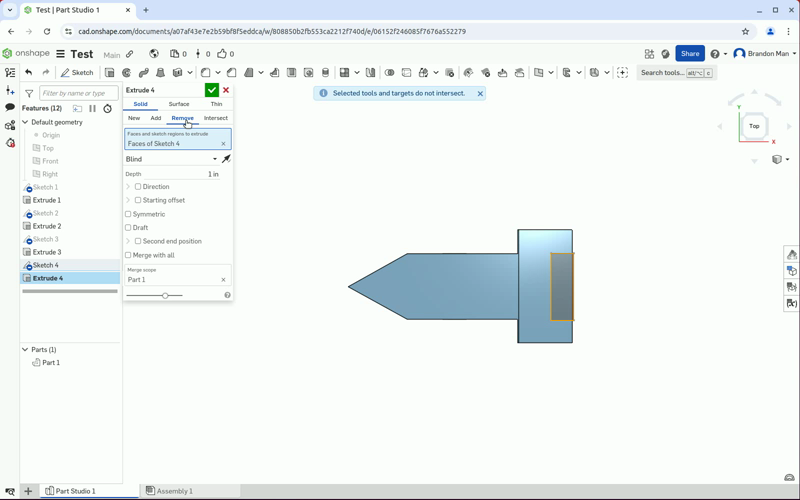
key(tab, 4)
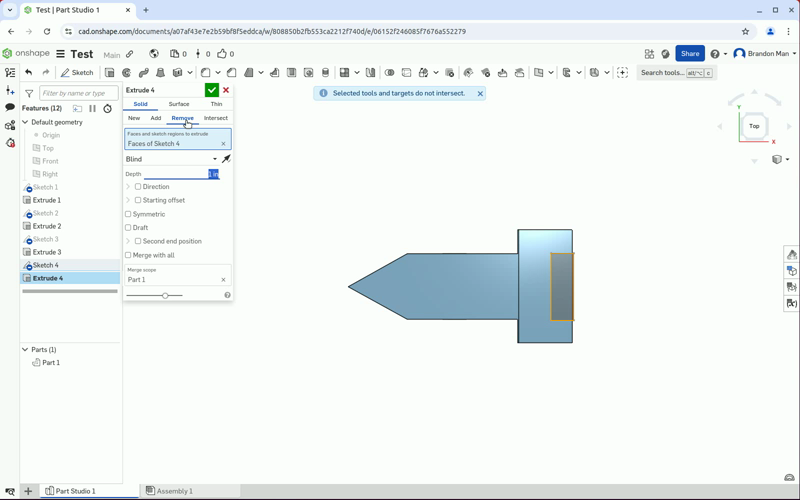
text(-27.441)
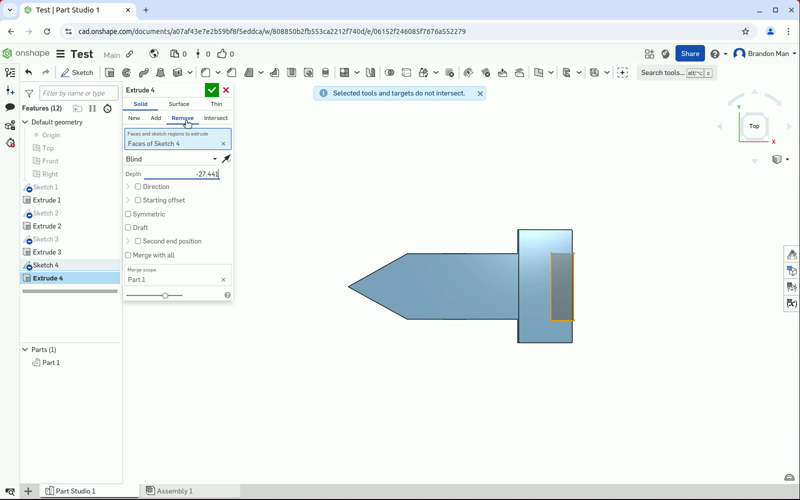
key(tab, 6)
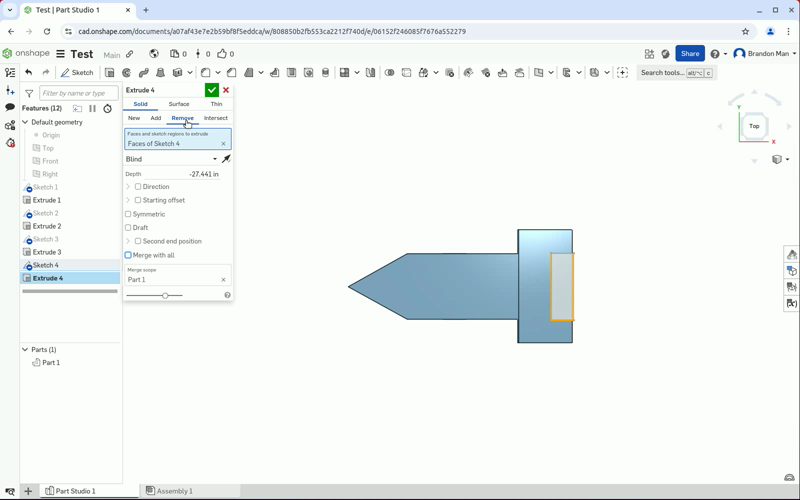
key(space)
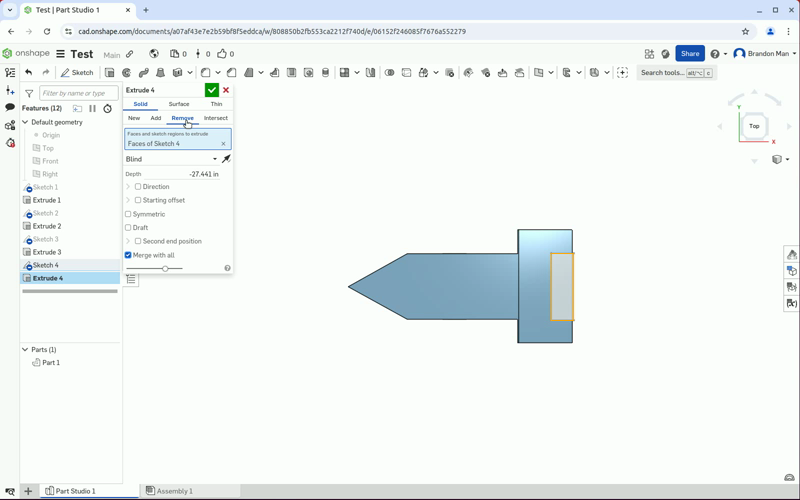
key(enter)
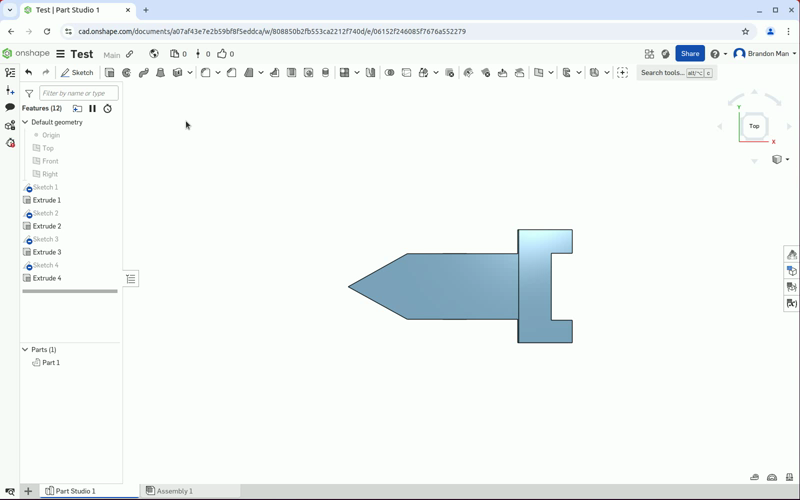
key(shift+h)
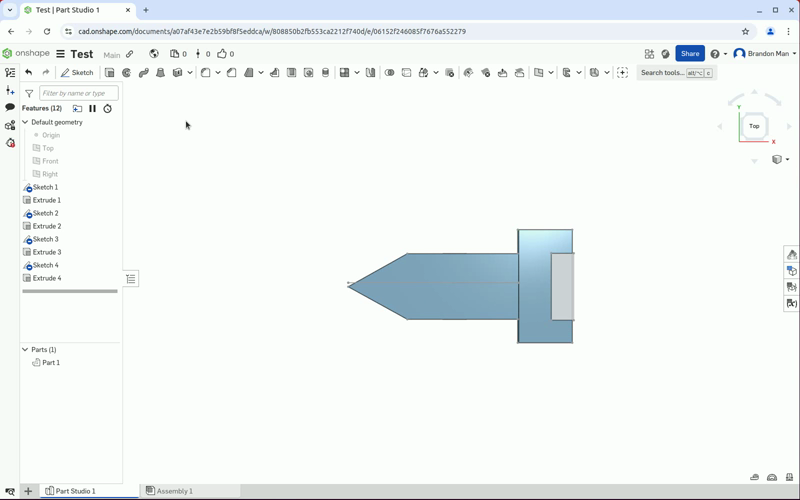
key(shift+h)
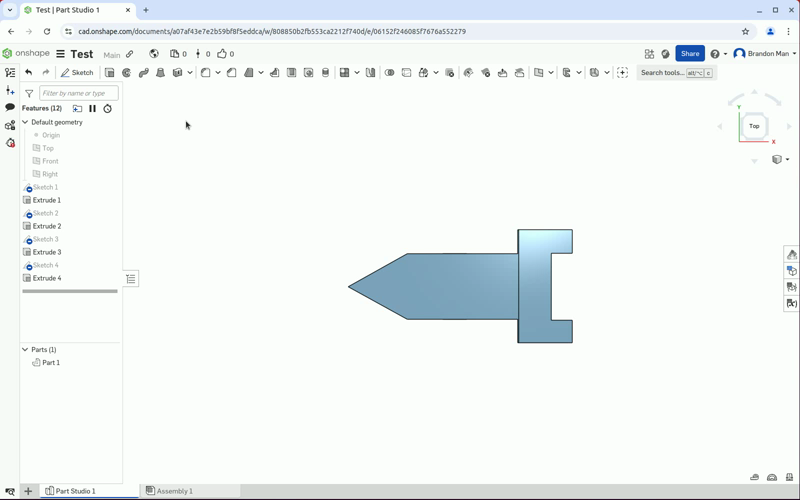
mouse_move(73, 189)
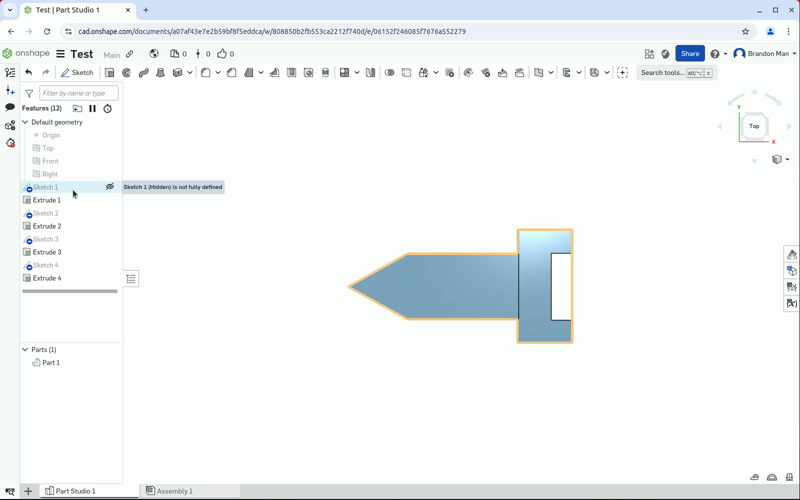
click(73, 189)
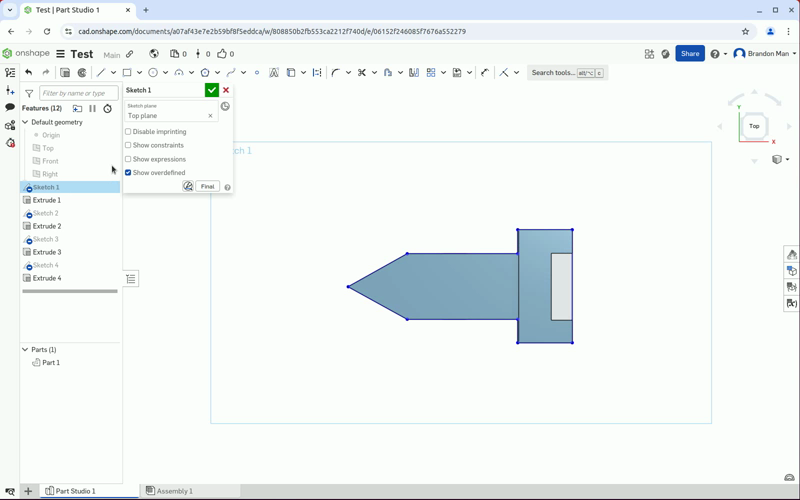
mouse_move(229, 92)
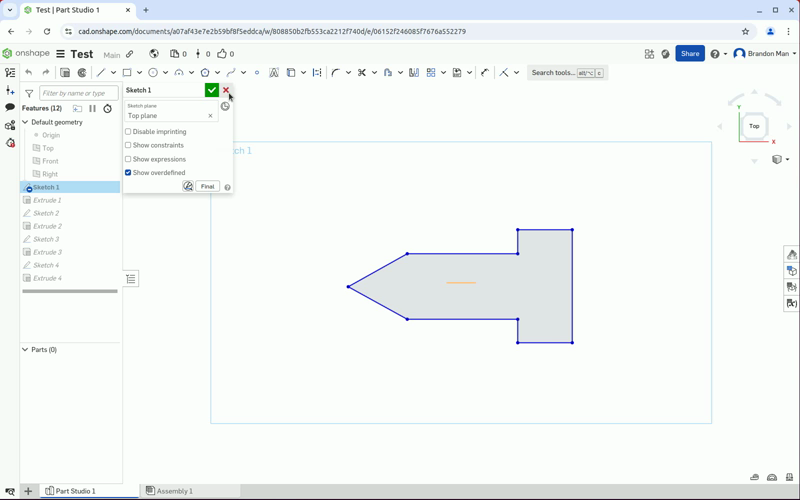
click(229, 92)
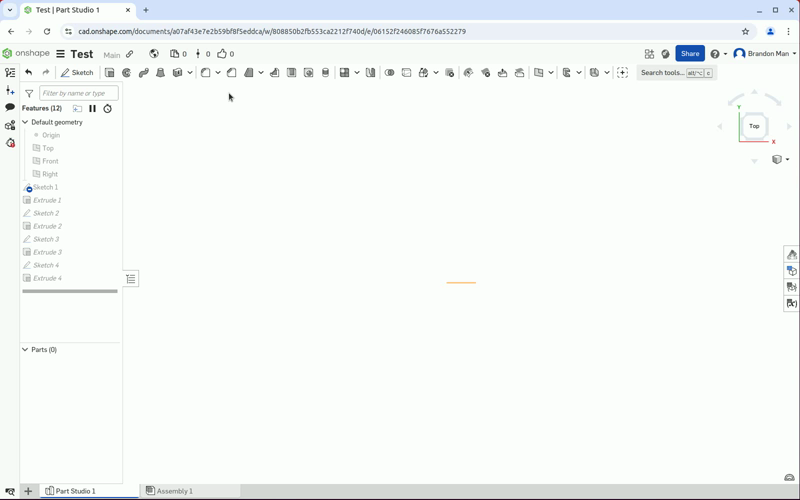
mouse_move(541, 75)
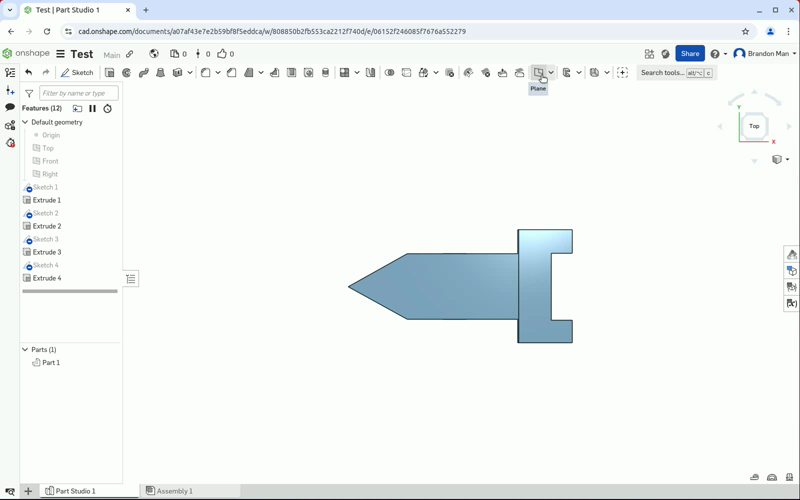
click(541, 75)
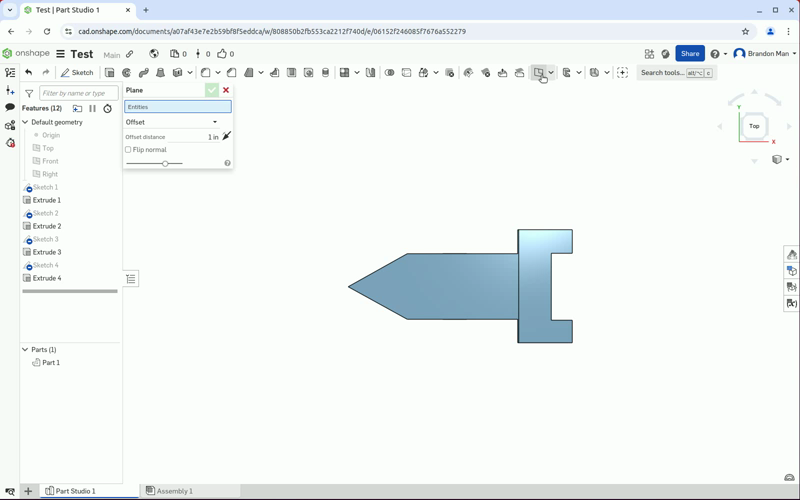
mouse_move(73, 150)
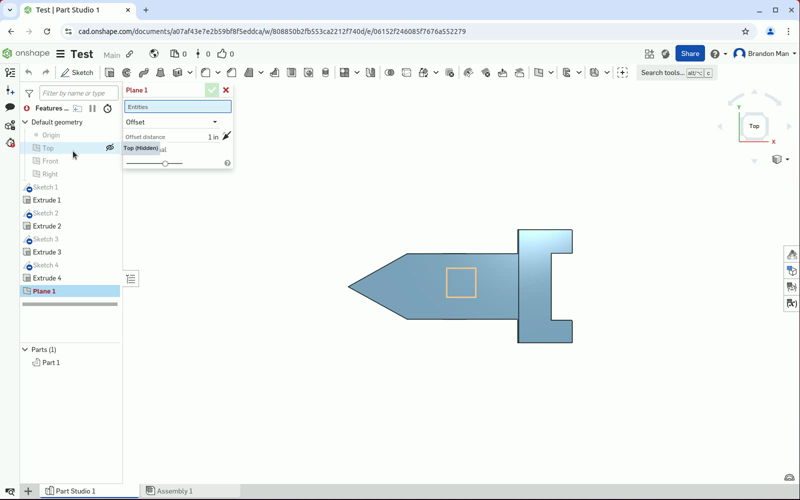
click(73, 150)
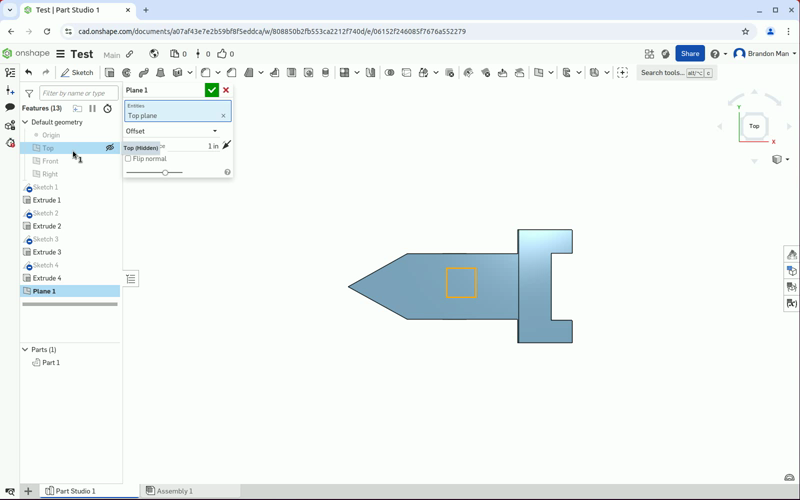
key(tab, 2)
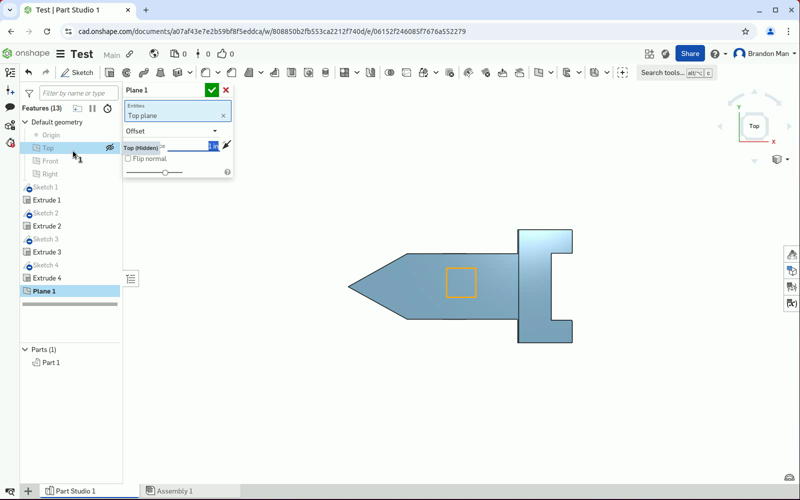
text(18.548)
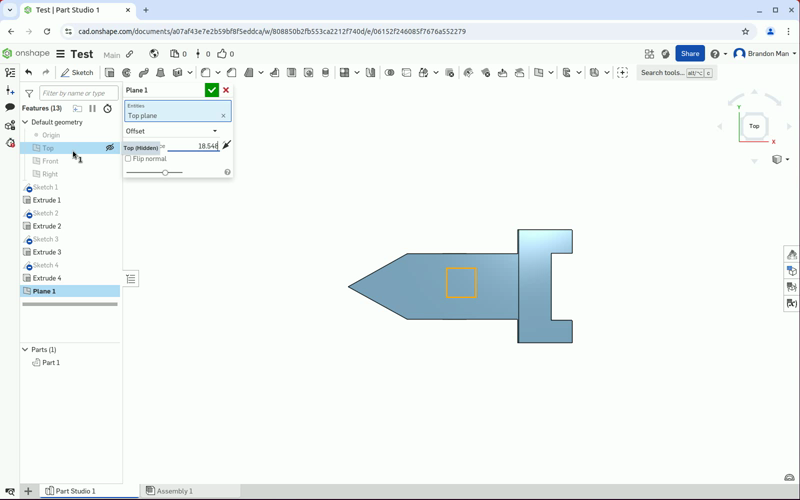
key(enter, 2)
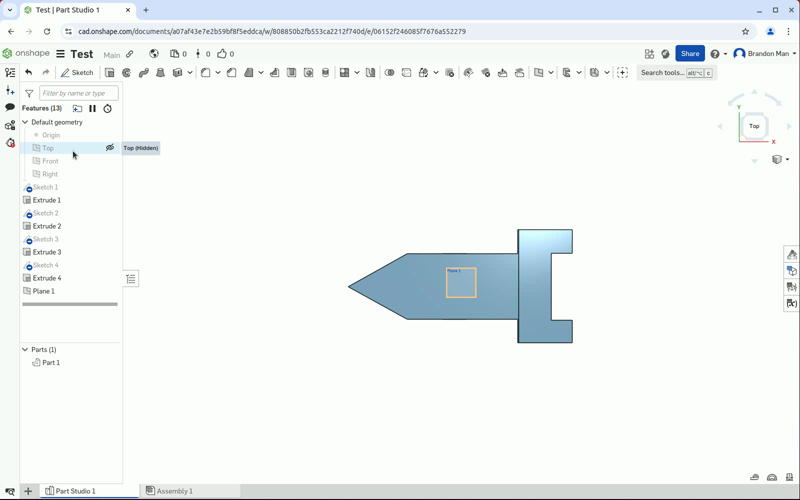
key(shift+s)
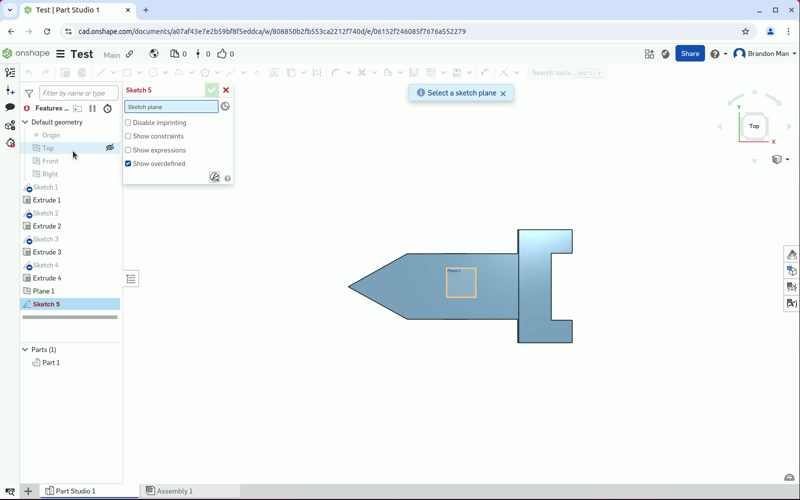
mouse_move(73, 293)
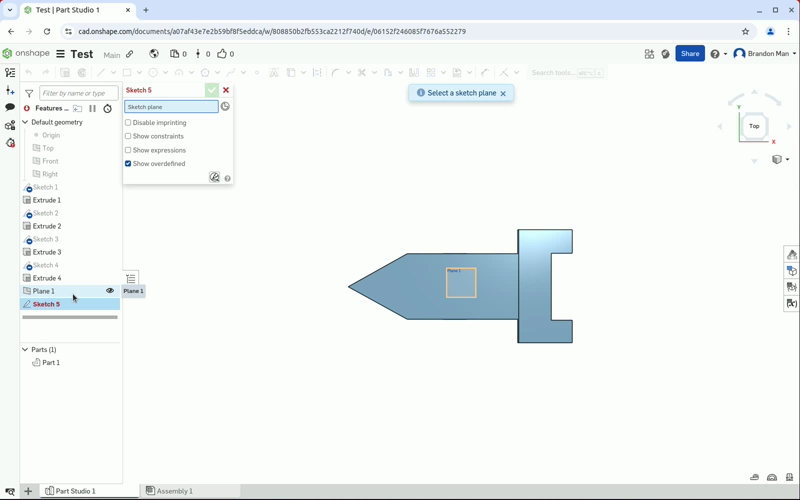
click(73, 293)
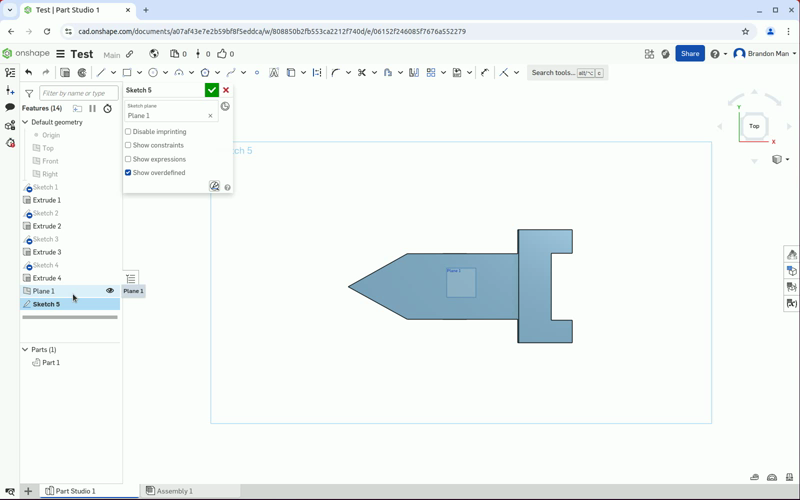
mouse_move(73, 352)
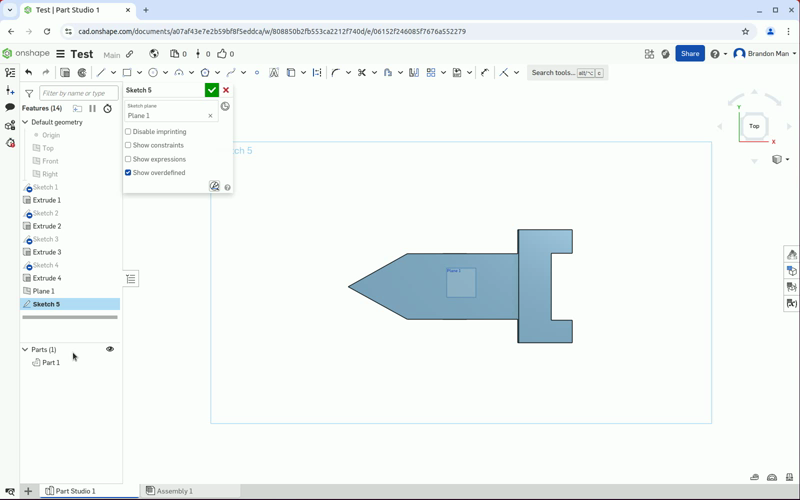
key(y)
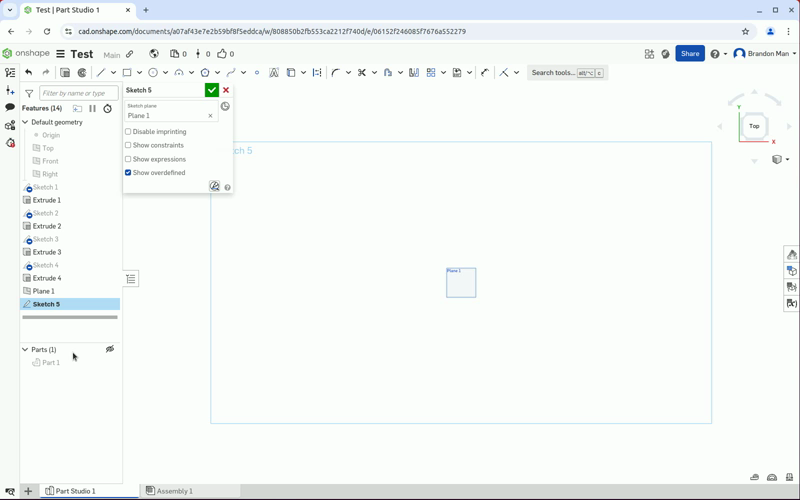
key(l)
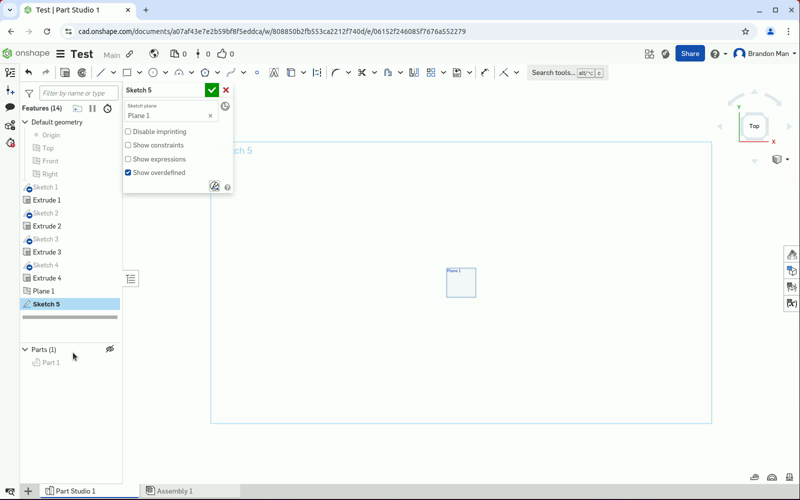
key_down(shift)
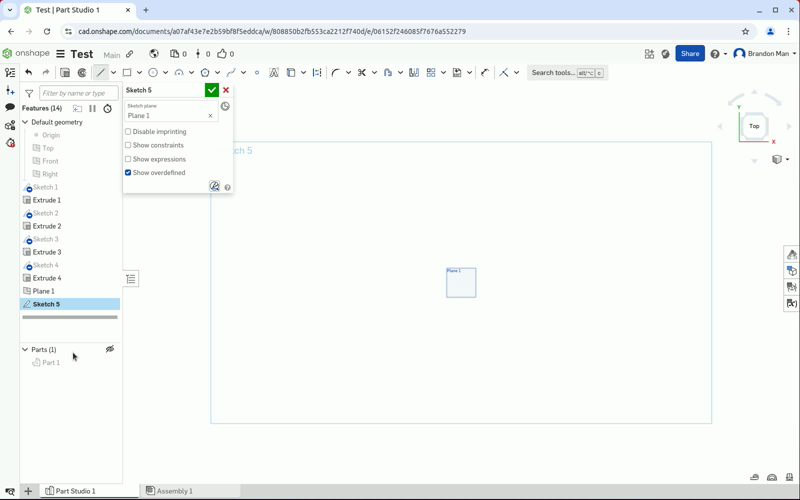
mouse_move(551, 311)
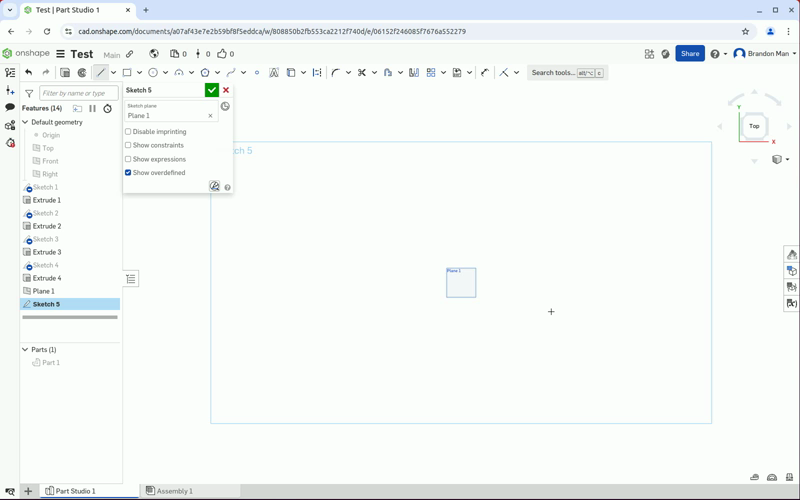
click(551, 311)
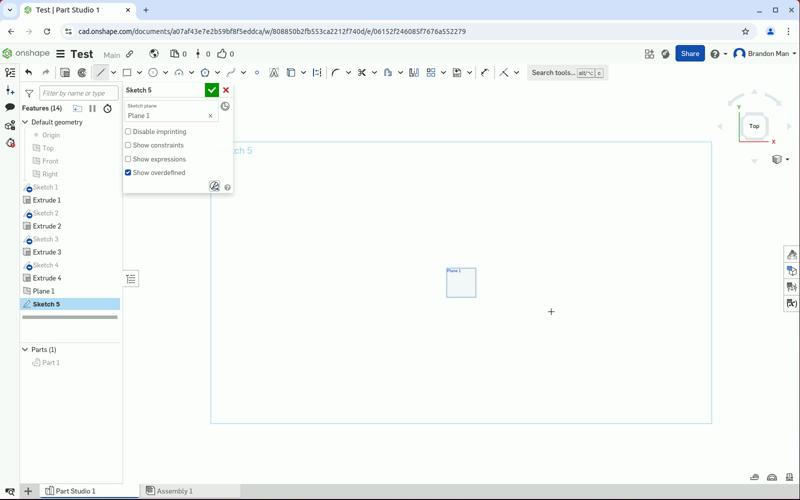
key_up(shift)
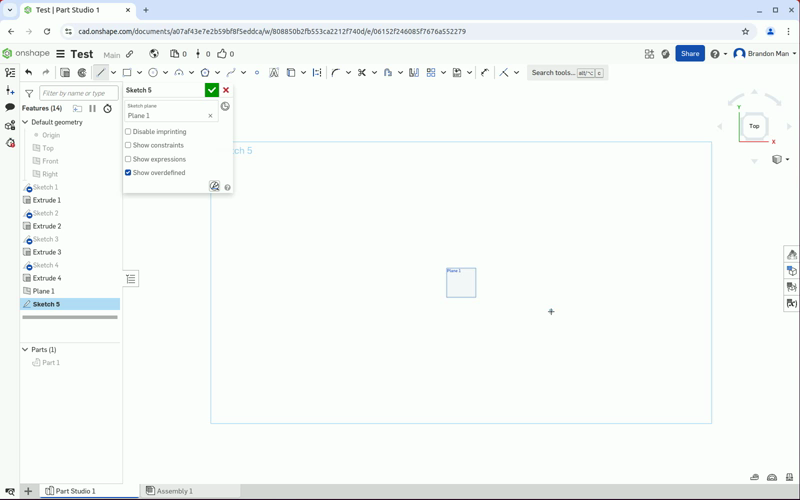
key_down(shift)
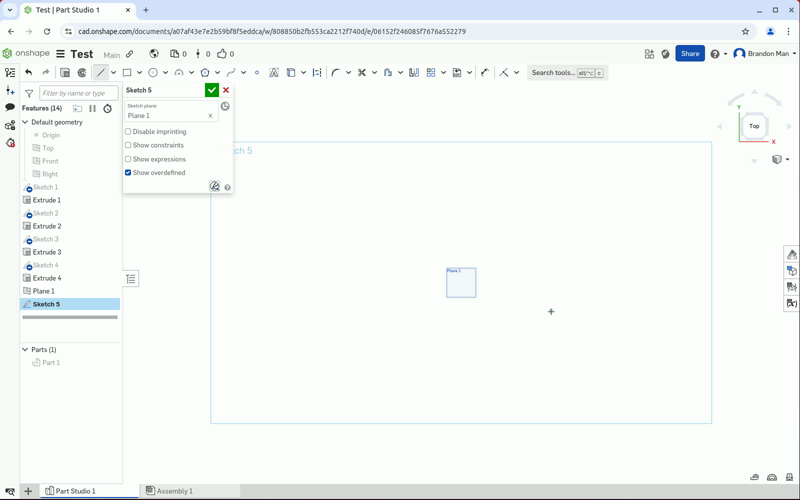
mouse_move(581, 311)
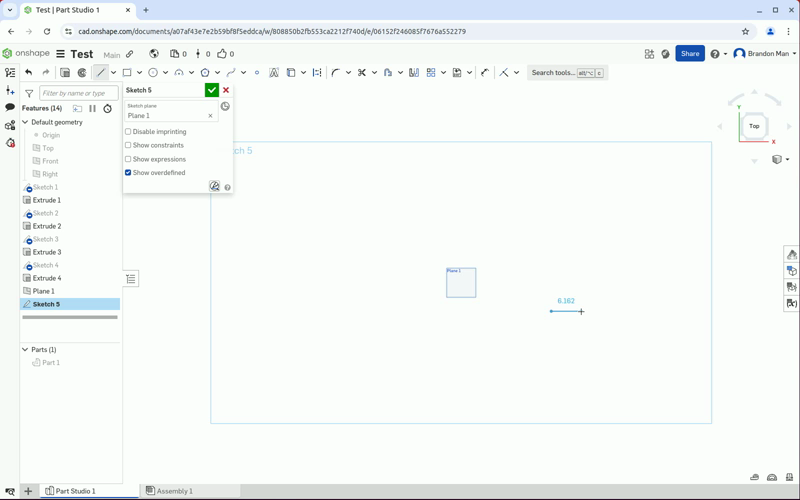
mouse_move(567, 311)
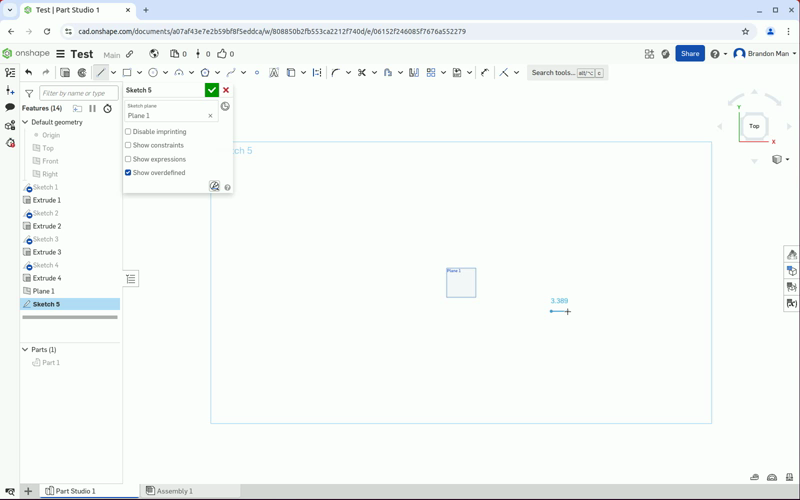
click(567, 311)
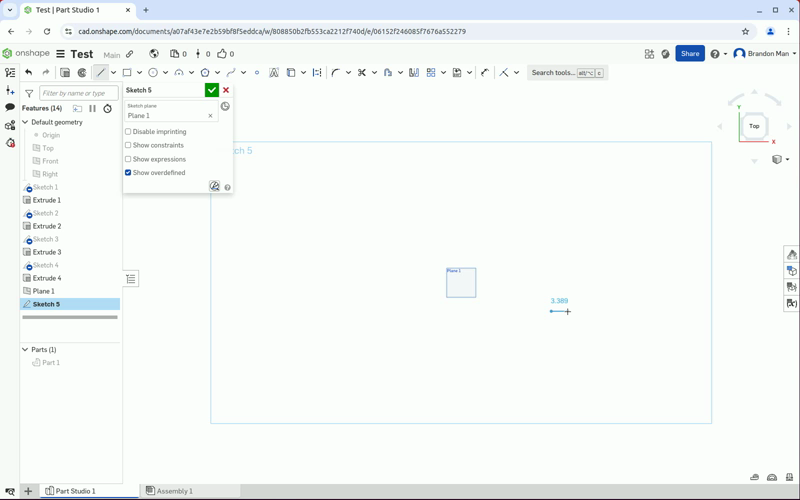
key_up(shift)
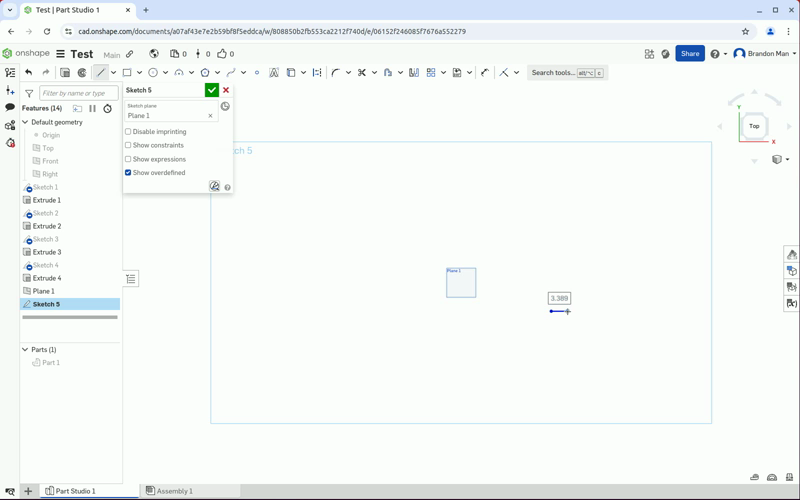
key_down(shift)
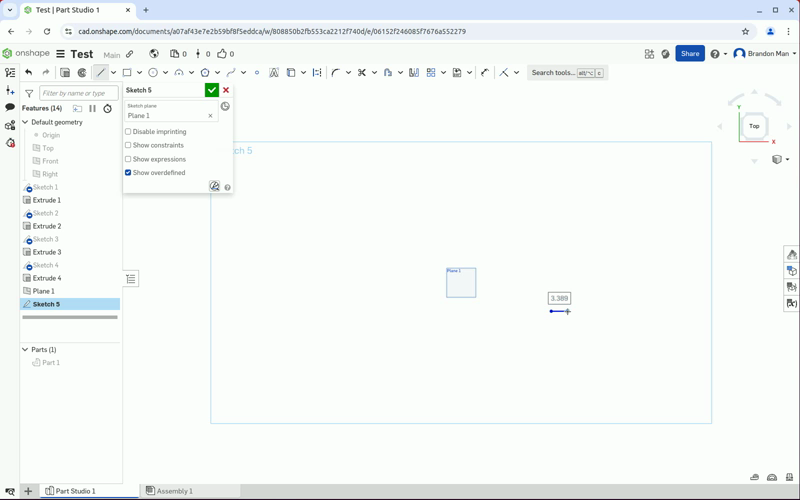
mouse_move(589, 311)
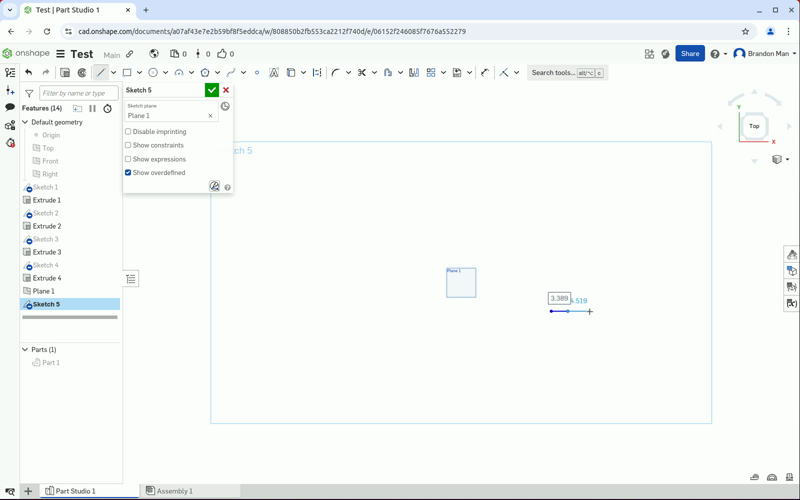
mouse_move(567, 262)
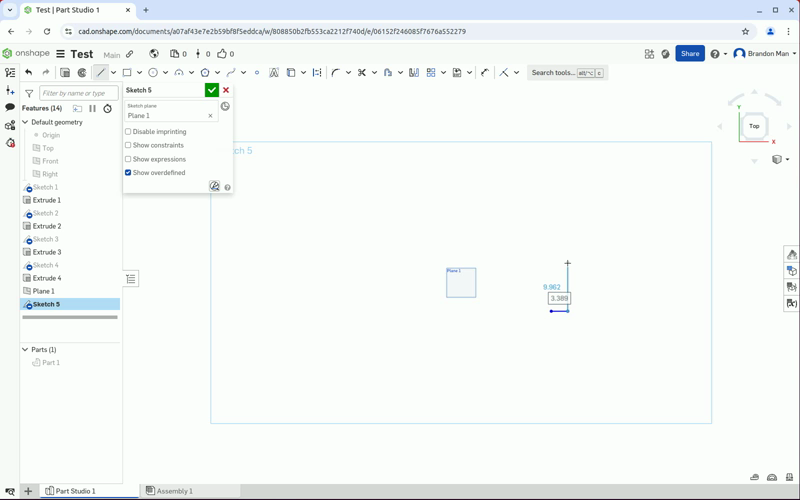
click(567, 262)
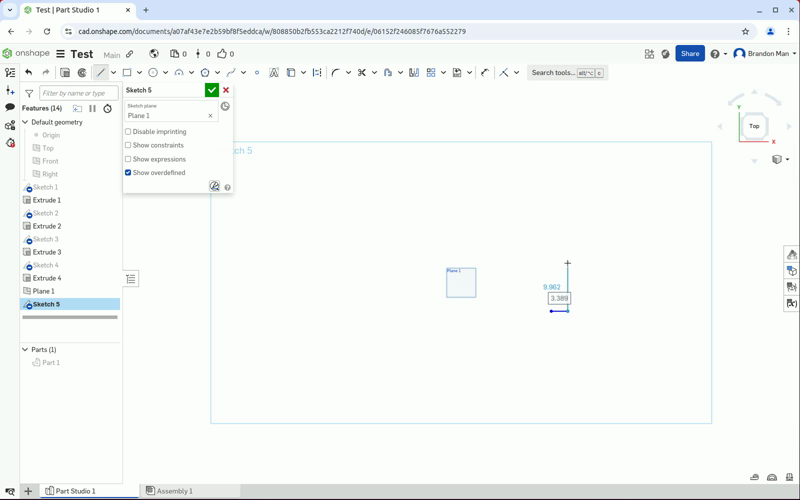
key_up(shift)
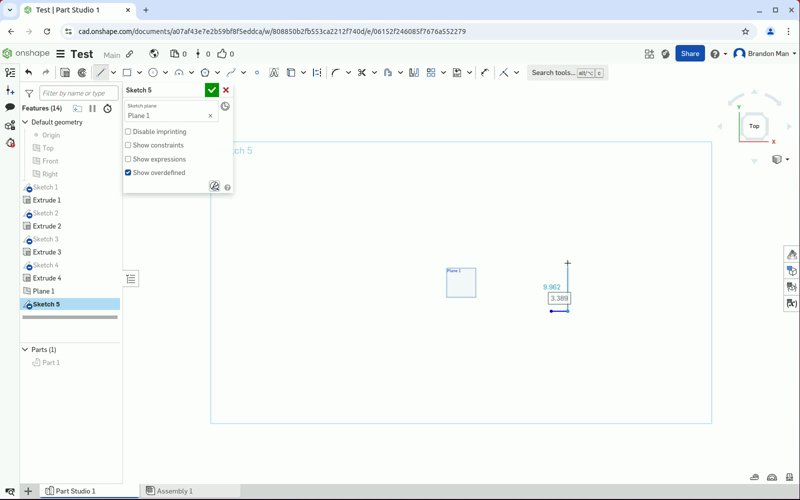
key_down(shift)
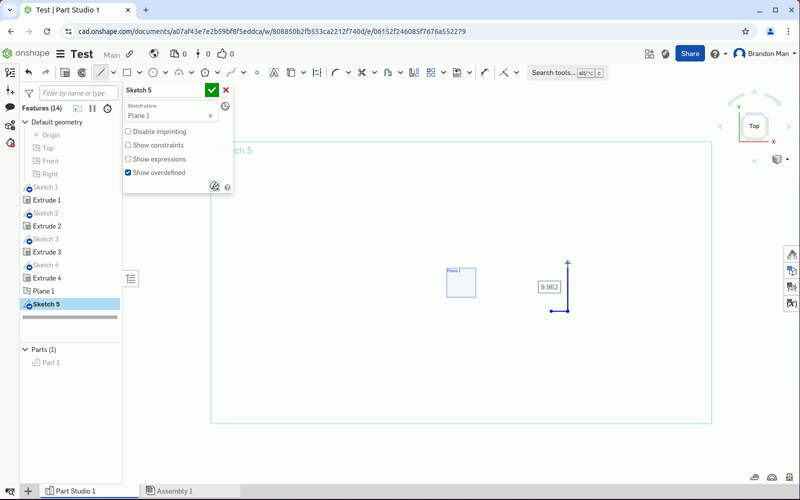
mouse_move(589, 262)
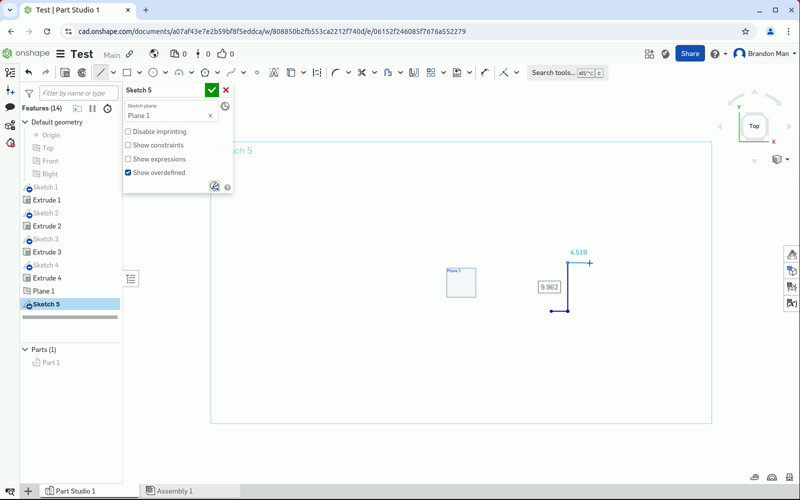
mouse_move(551, 262)
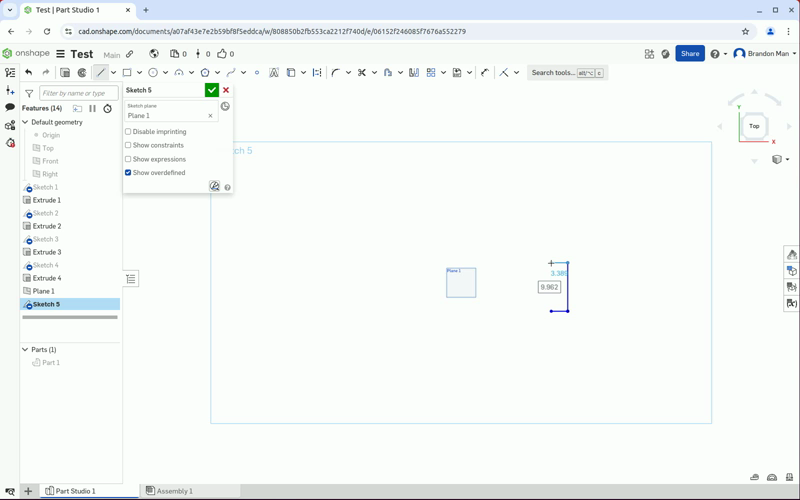
click(551, 262)
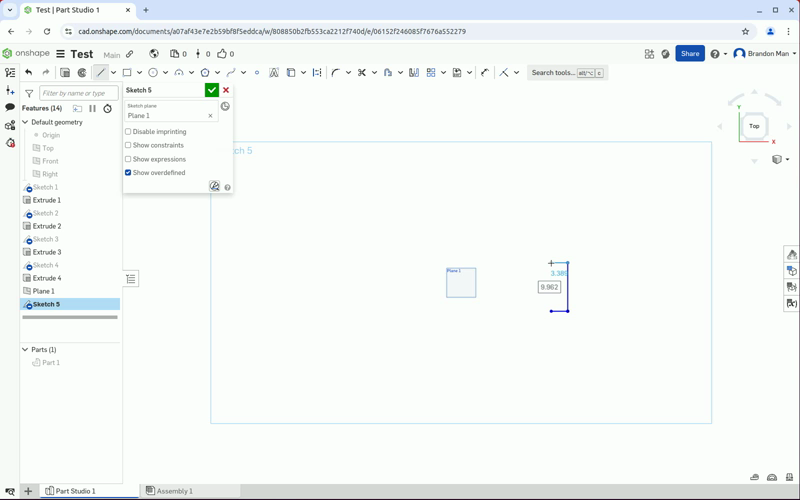
key_up(shift)
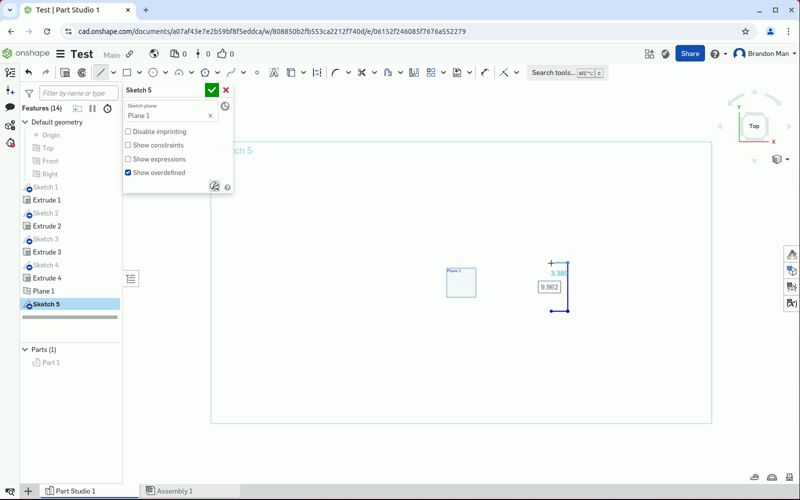
mouse_move(581, 262)
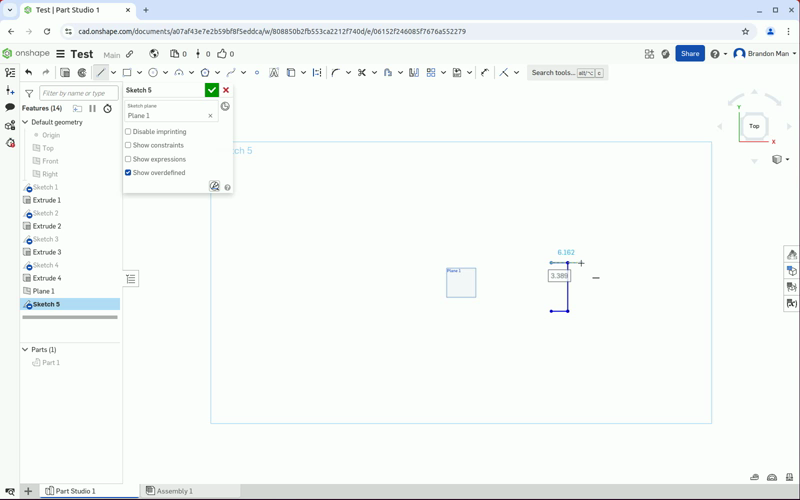
key_down(shift)
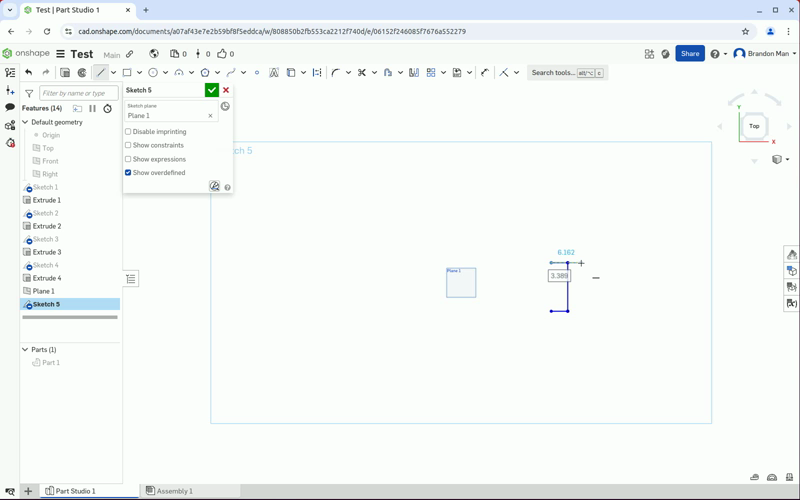
mouse_move(551, 311)
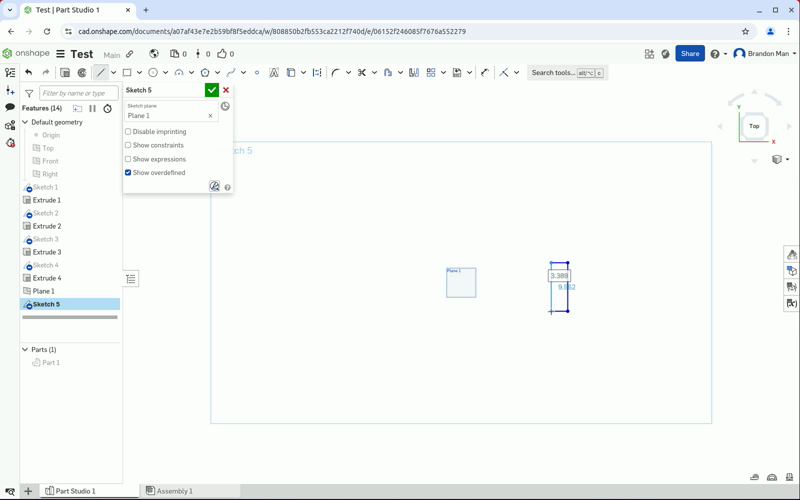
key_up(shift)
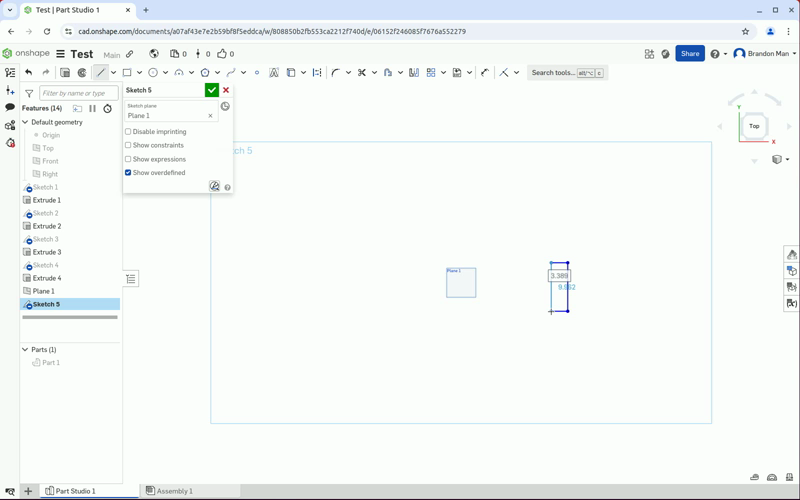
click(551, 311)
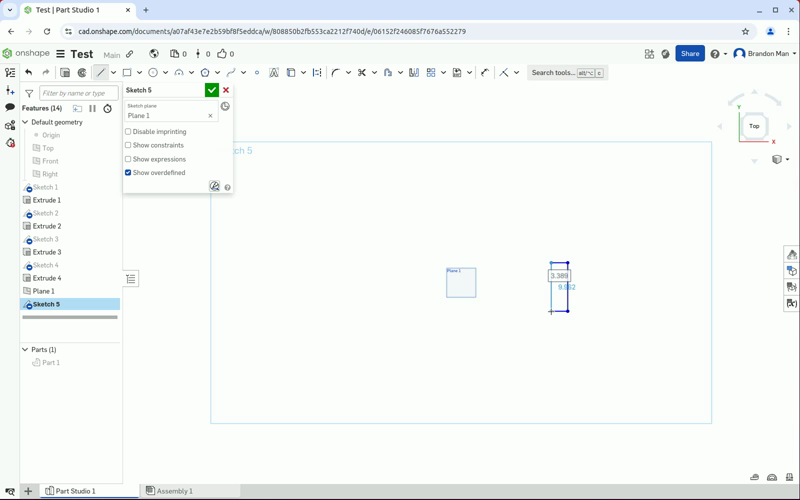
key(esc)
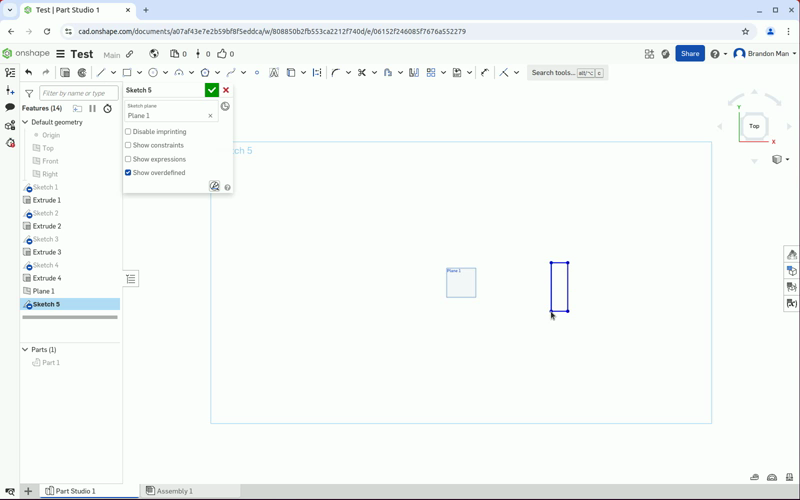
mouse_move(557, 266)
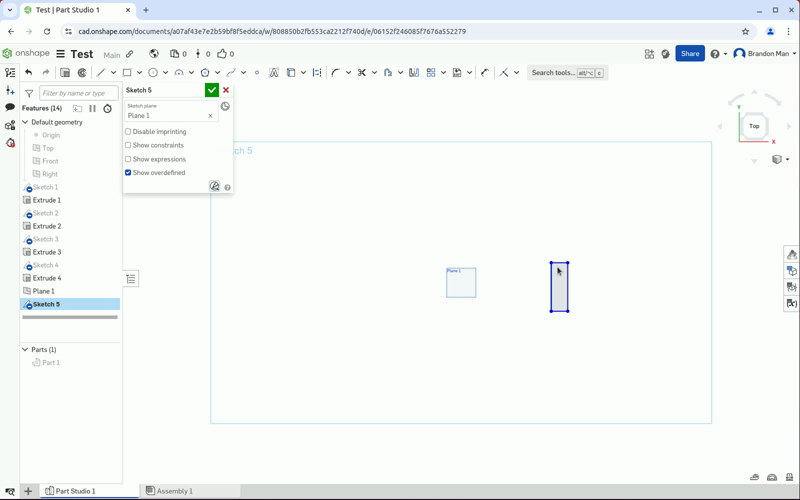
scroll(6)
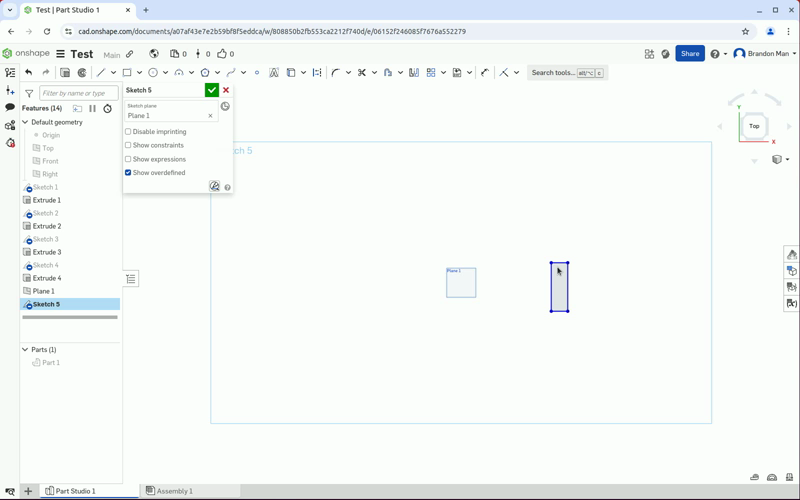
scroll(6)
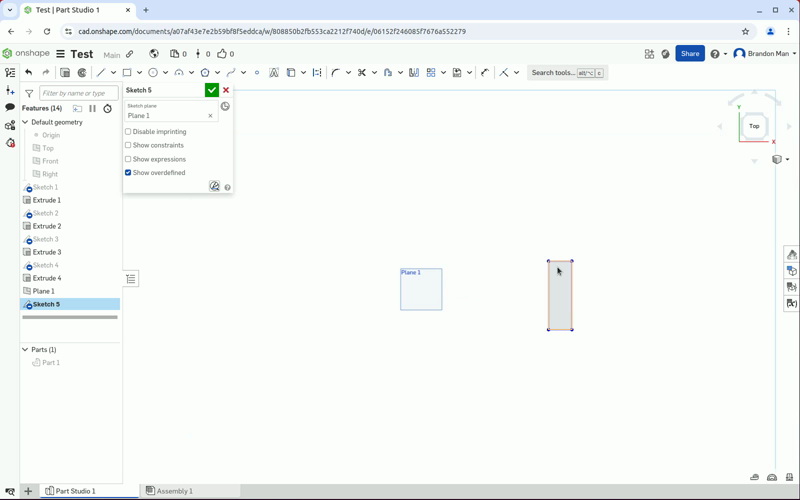
scroll(6)
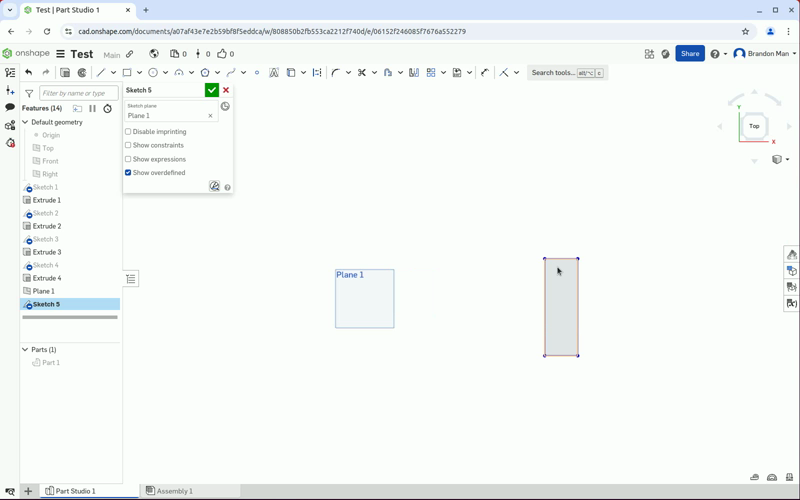
scroll(6)
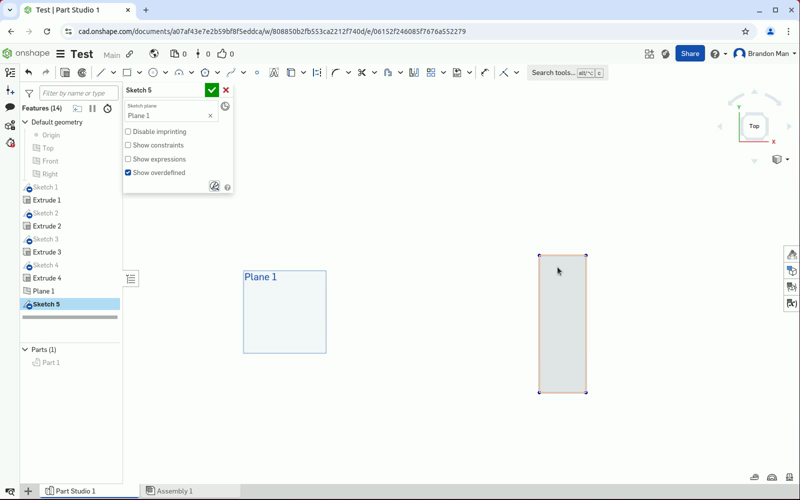
scroll(6)
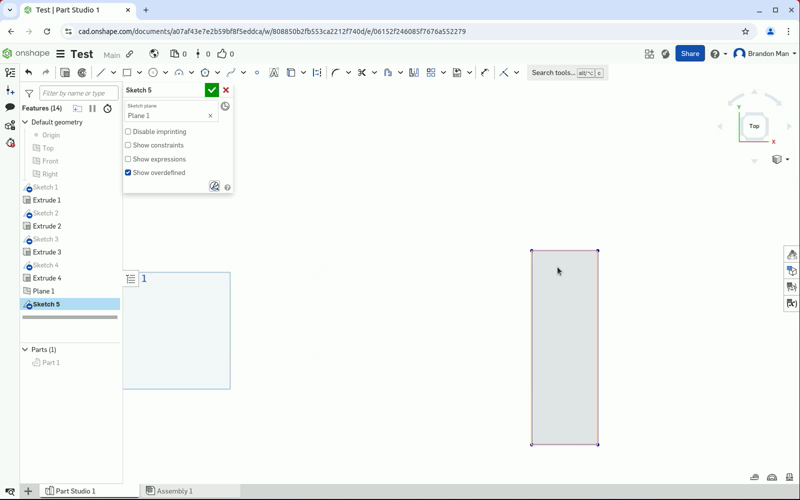
scroll(6)
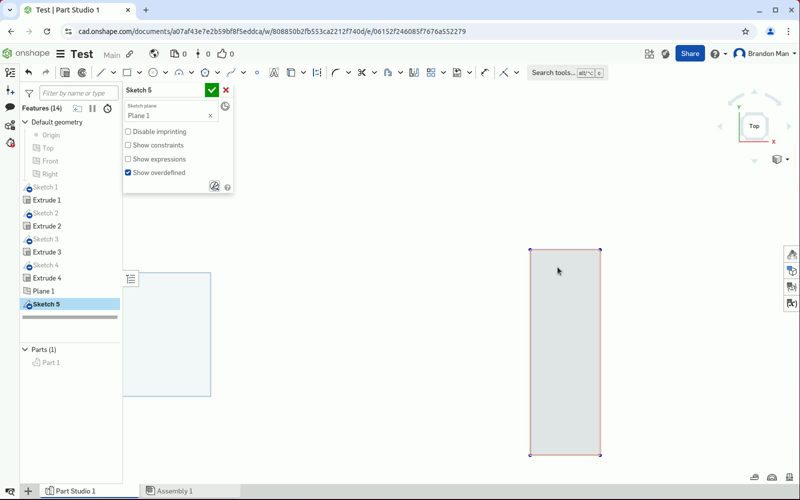
scroll(6)
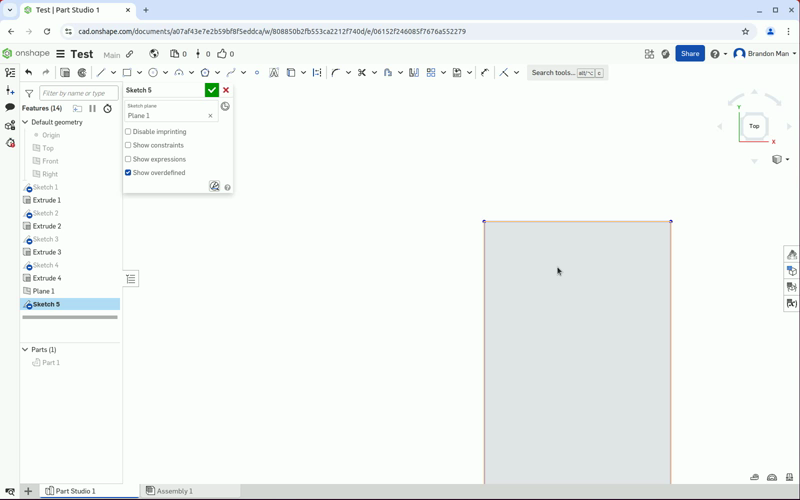
click(557, 266)
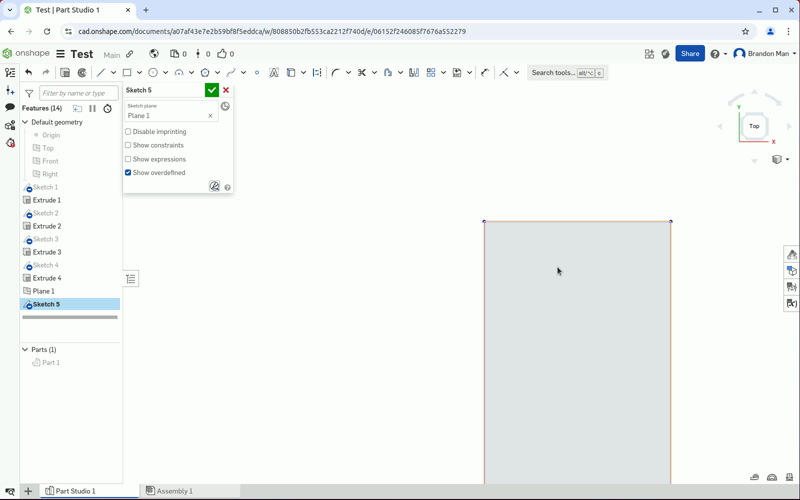
scroll(-6)
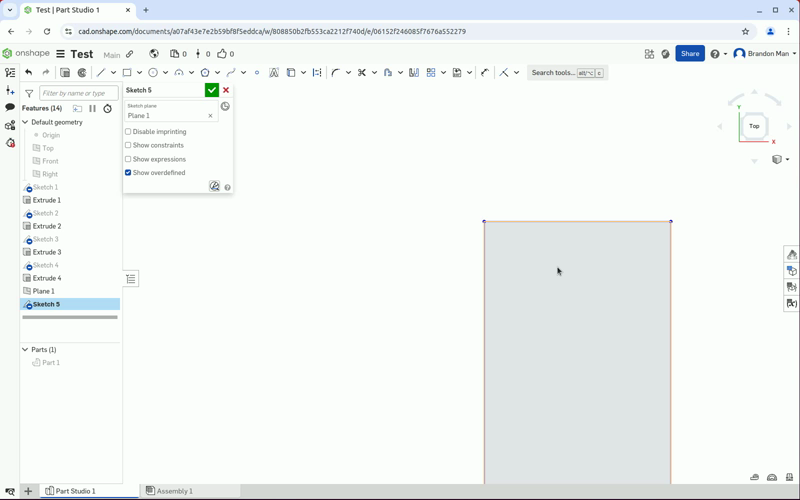
scroll(-6)
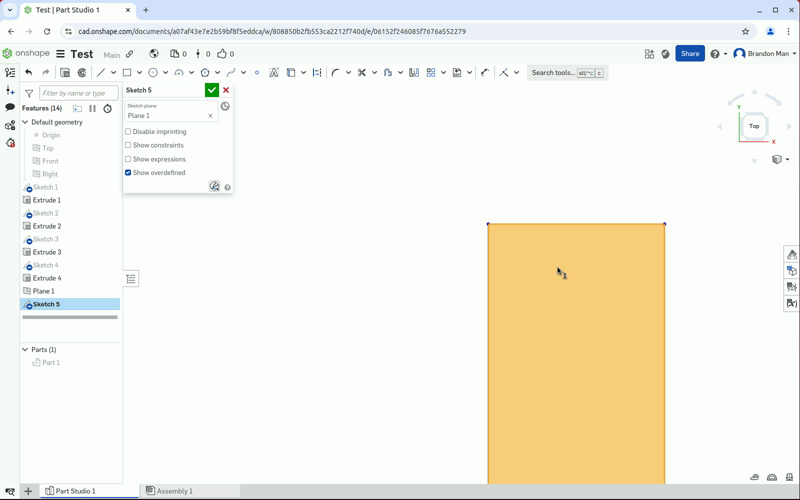
scroll(-6)
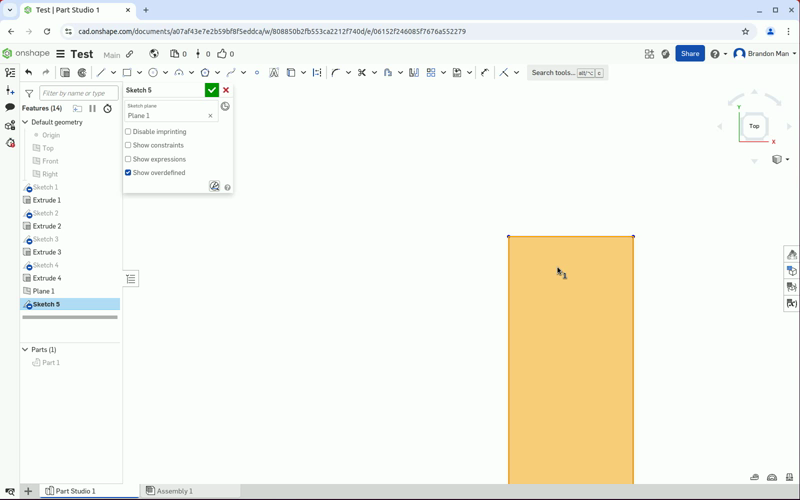
scroll(-6)
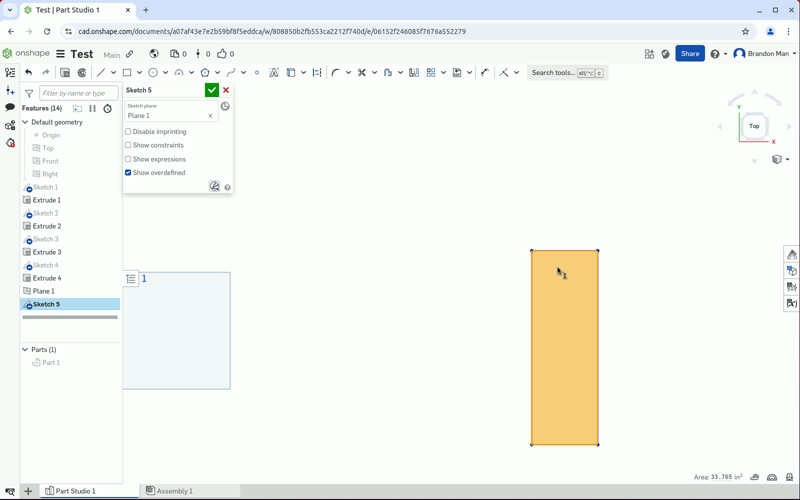
scroll(-6)
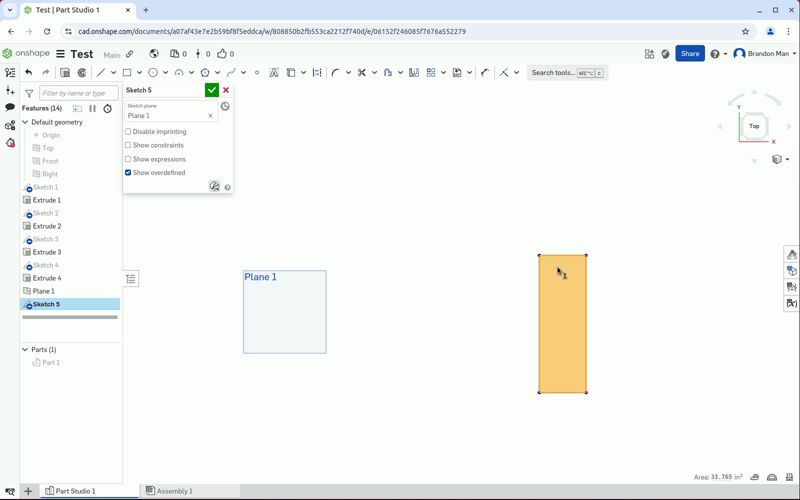
scroll(-6)
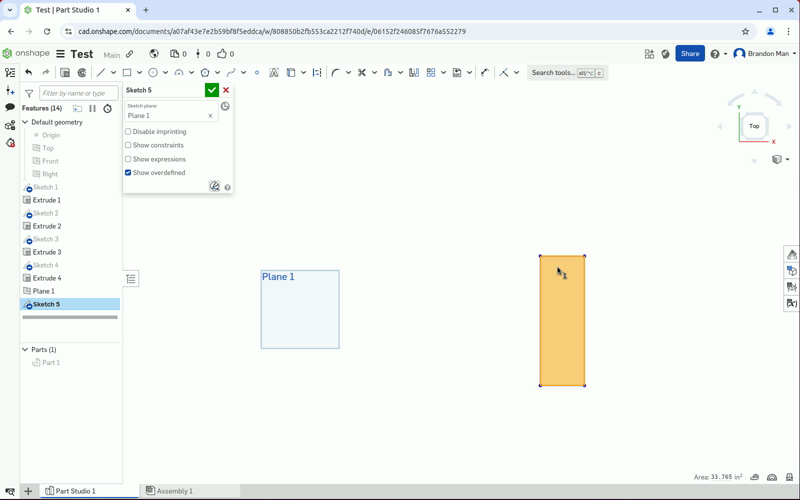
scroll(-6)
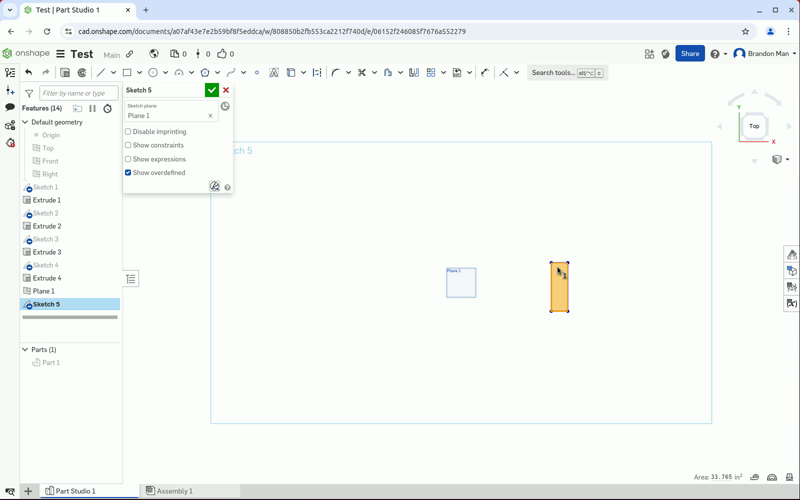
mouse_move(73, 352)
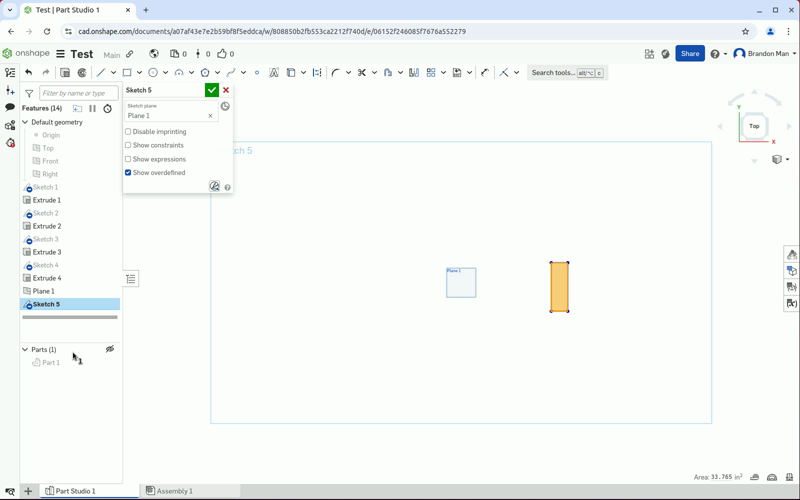
key(shift+y)
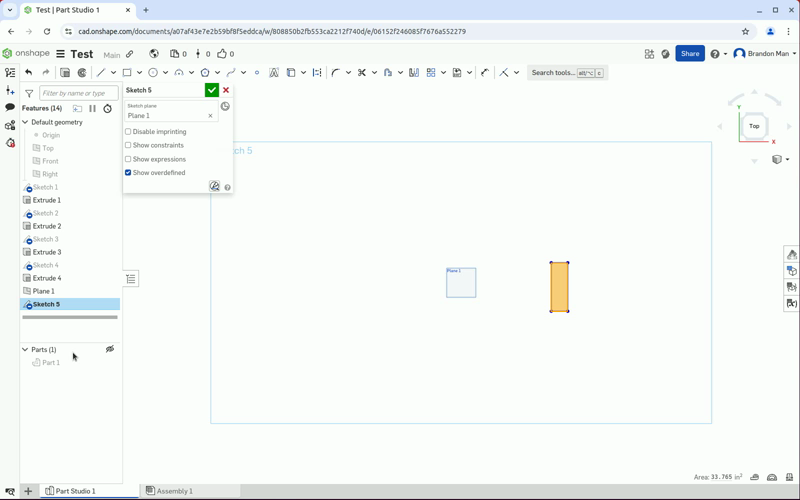
key(shift+e)
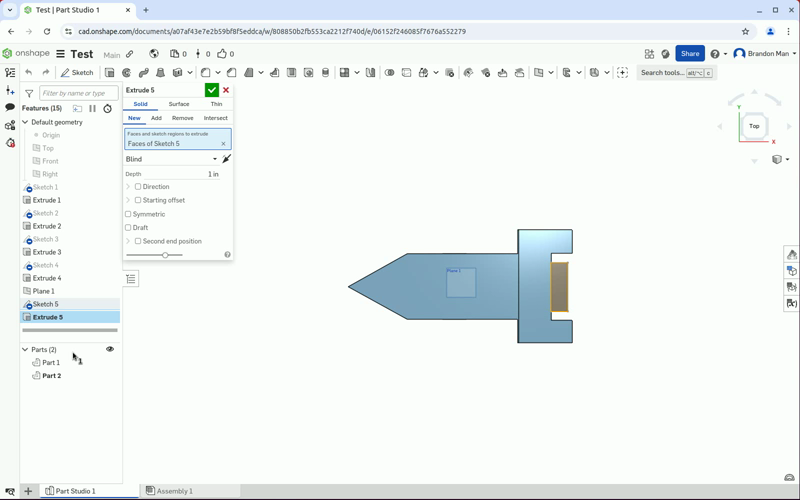
mouse_move(143, 106)
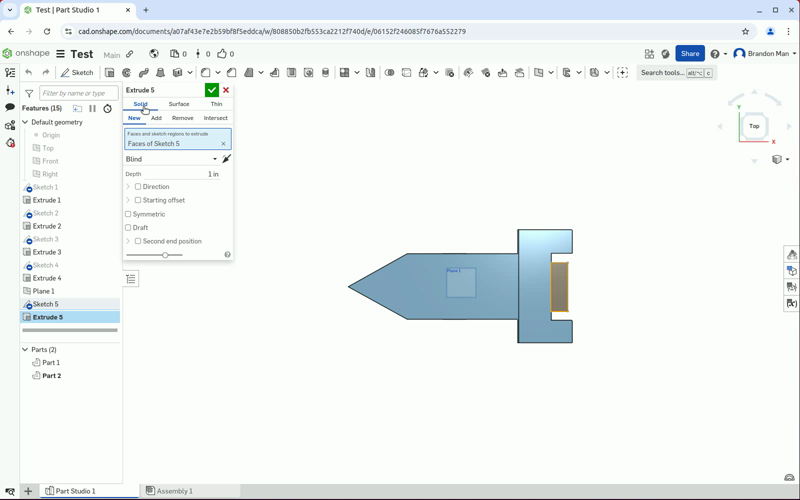
click(143, 106)
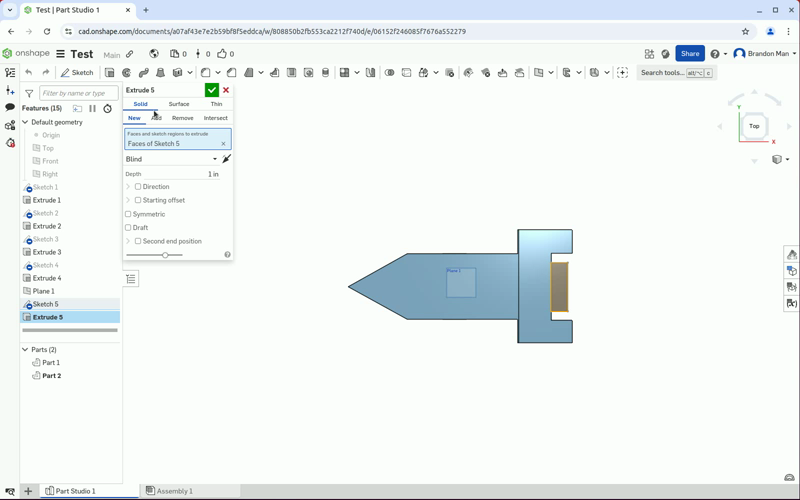
mouse_move(186, 120)
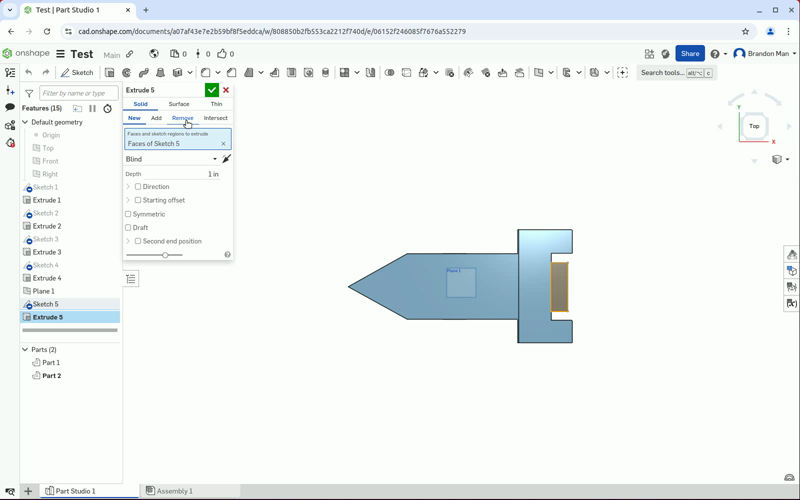
click(186, 120)
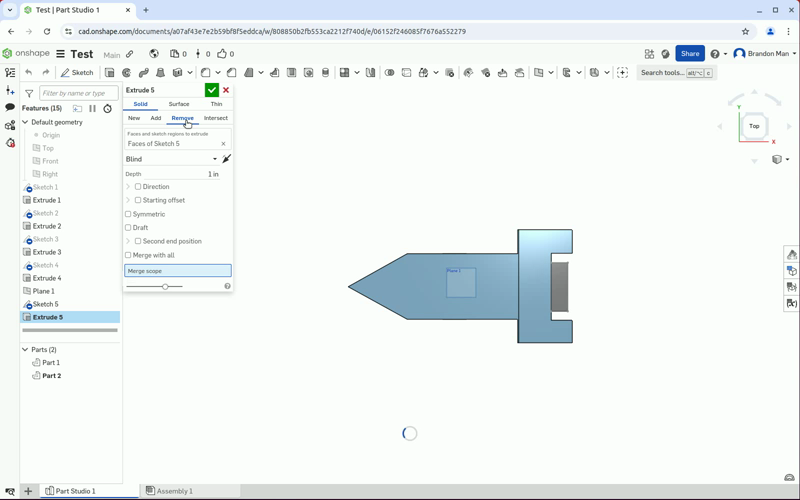
key(tab, 4)
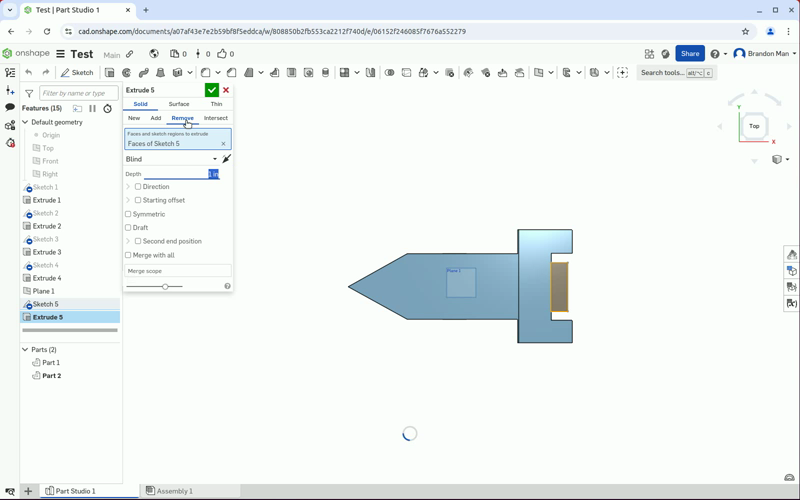
text(3.851)
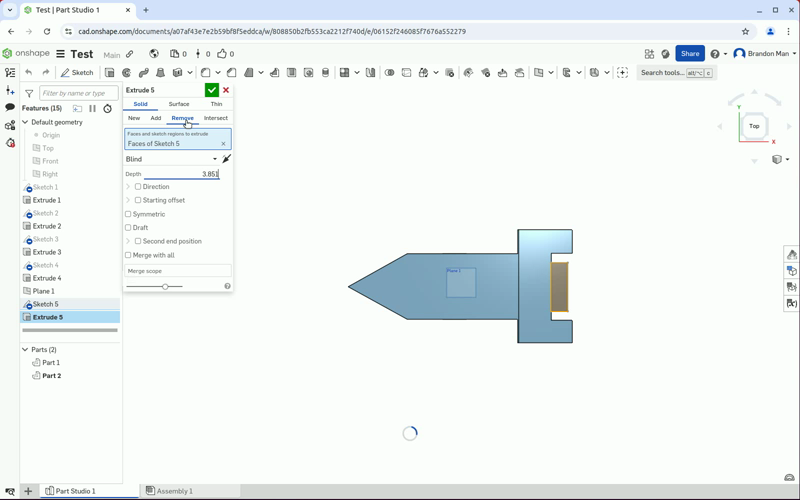
key(tab, 6)
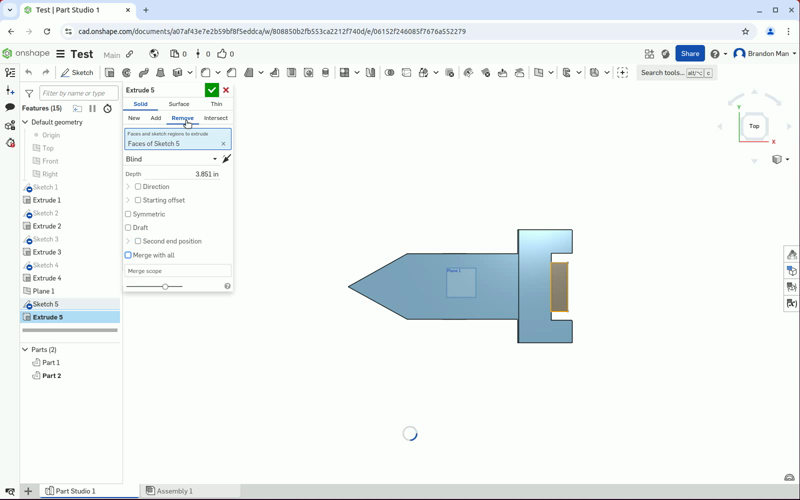
key(space)
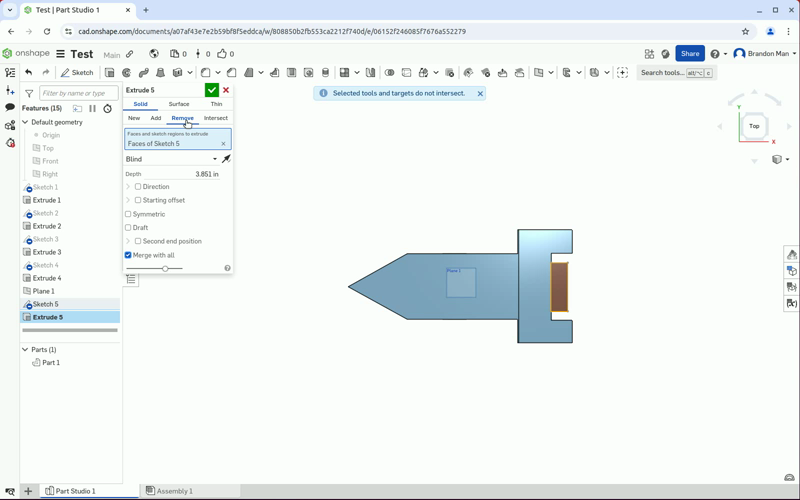
key(enter)
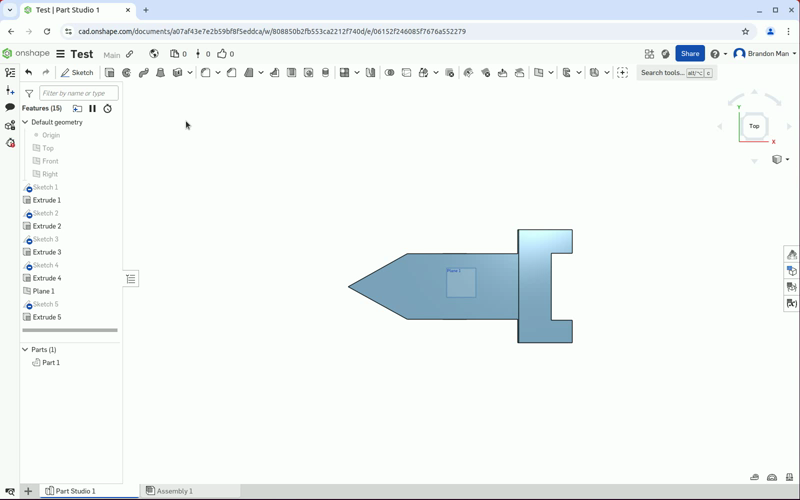
key(shift+h)
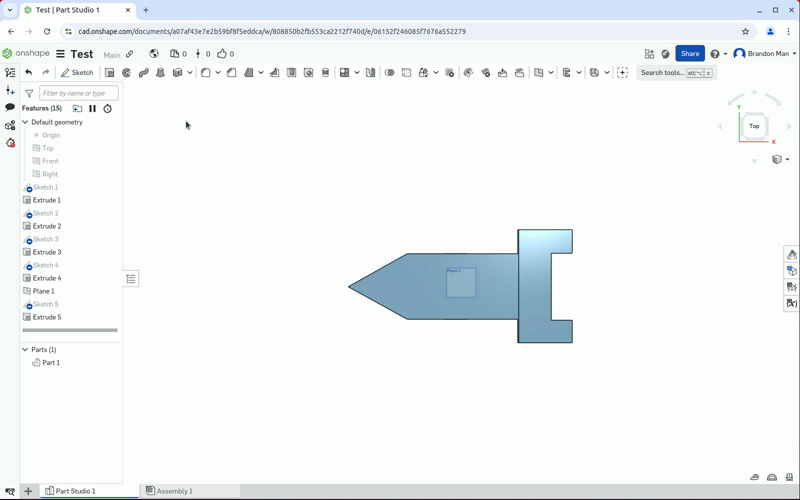
key(shift+h)
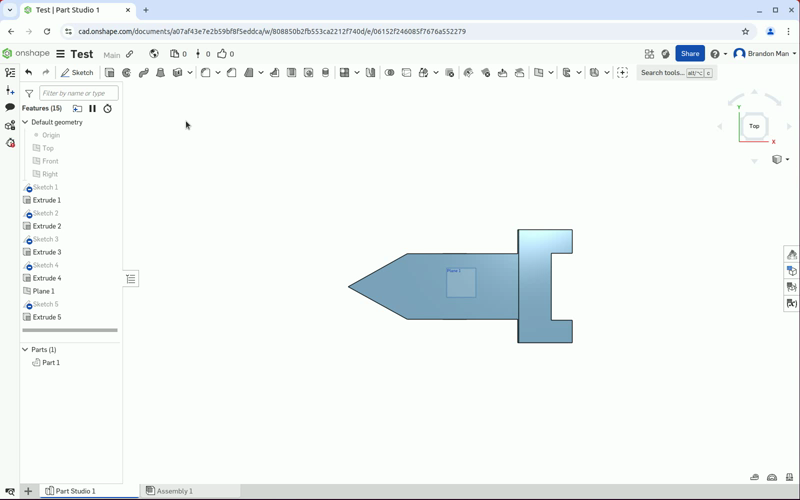
mouse_move(73, 189)
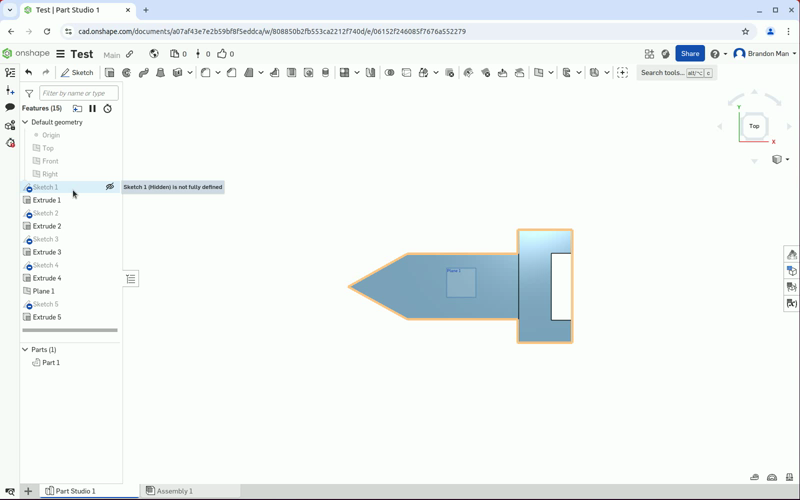
click(73, 189)
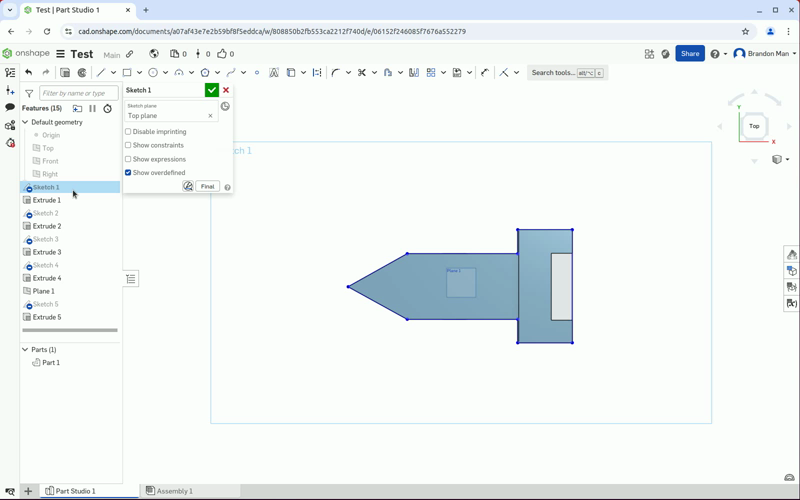
mouse_move(229, 92)
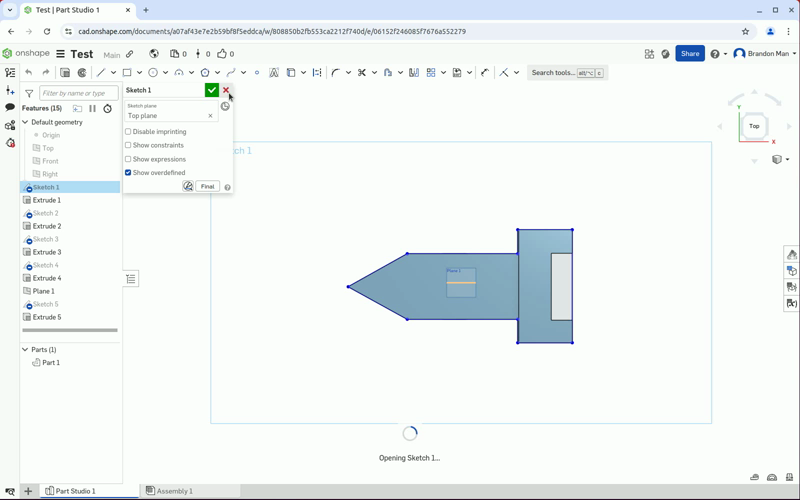
click(229, 92)
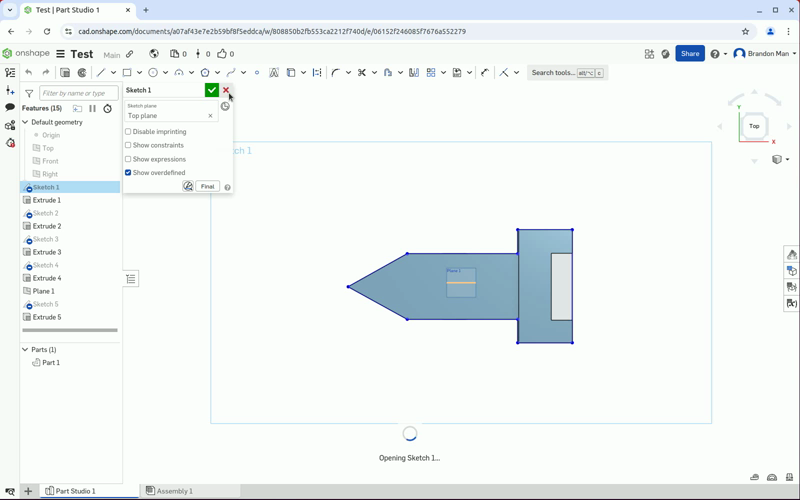
key(shift+s)
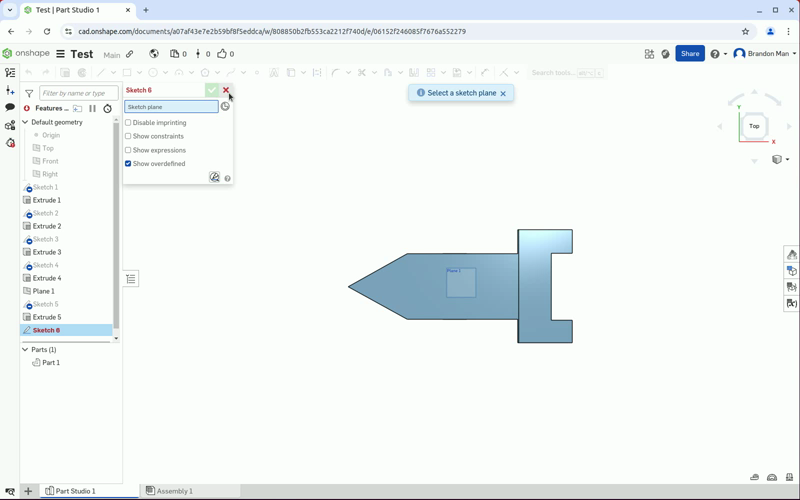
mouse_move(69, 293)
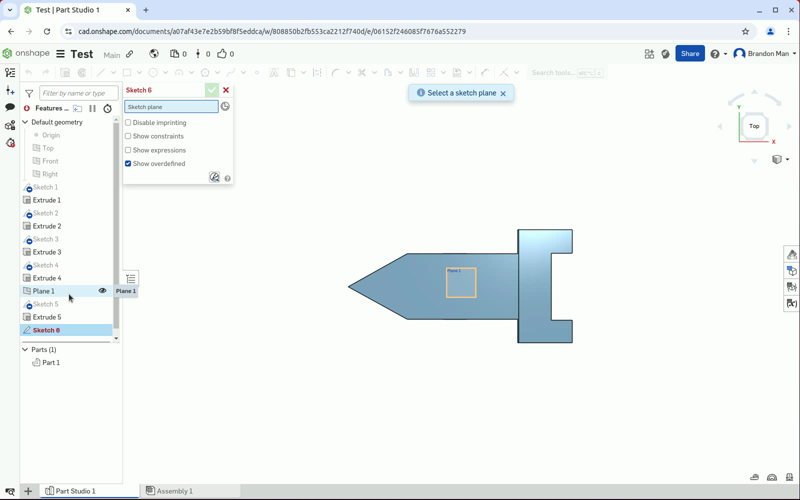
click(69, 293)
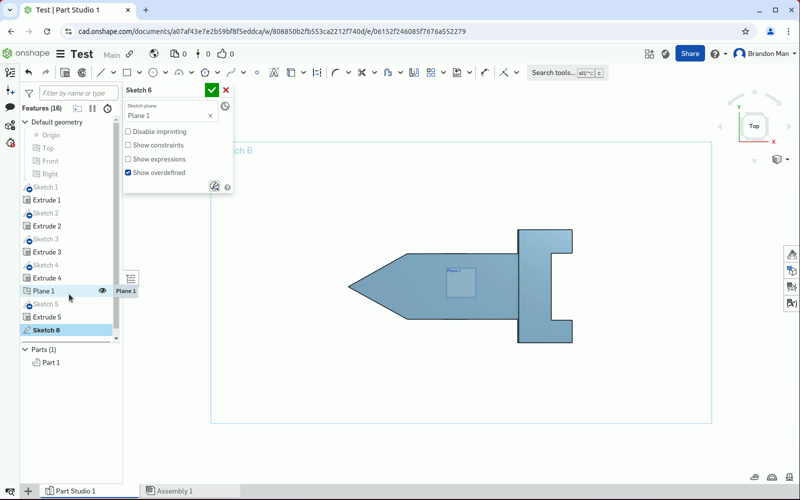
mouse_move(73, 352)
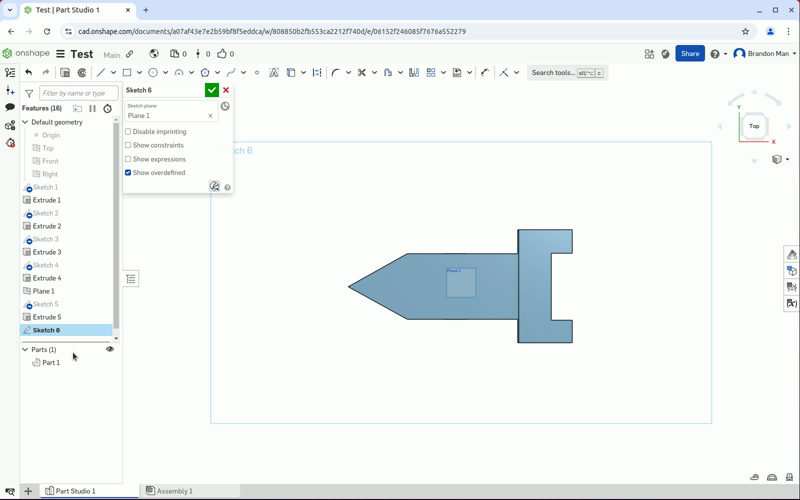
key(y)
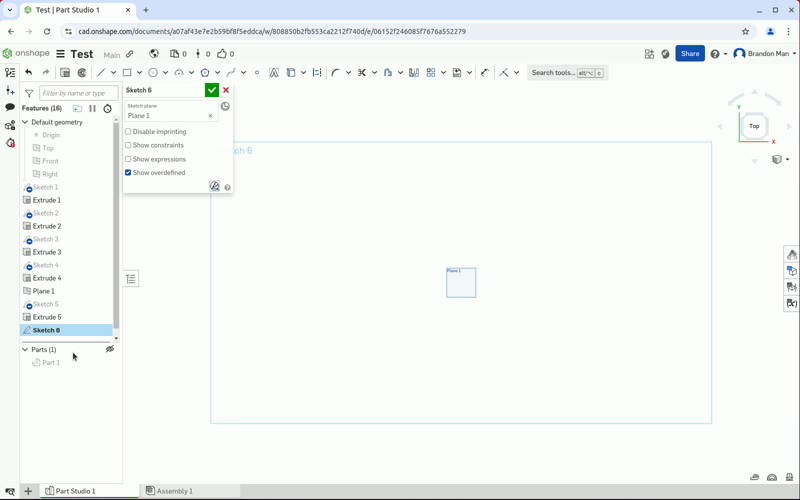
key(l)
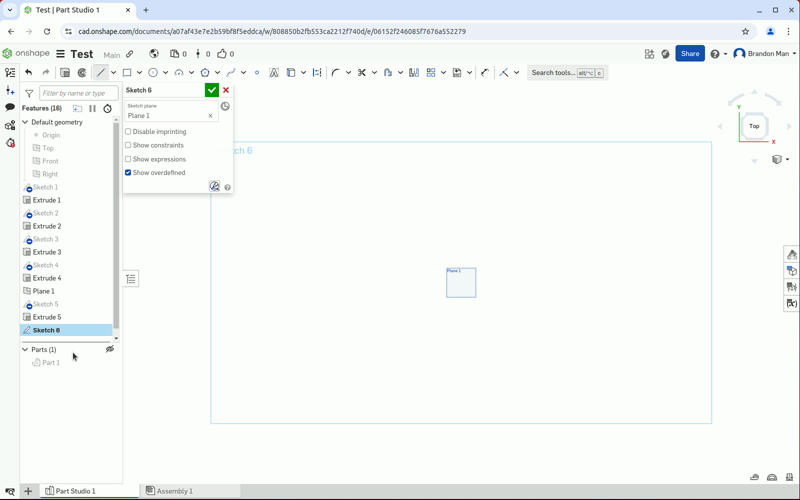
key_down(shift)
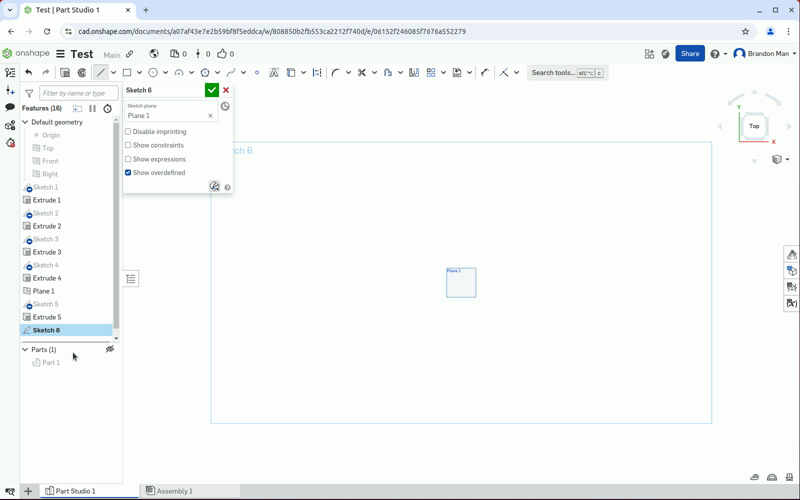
mouse_move(500, 311)
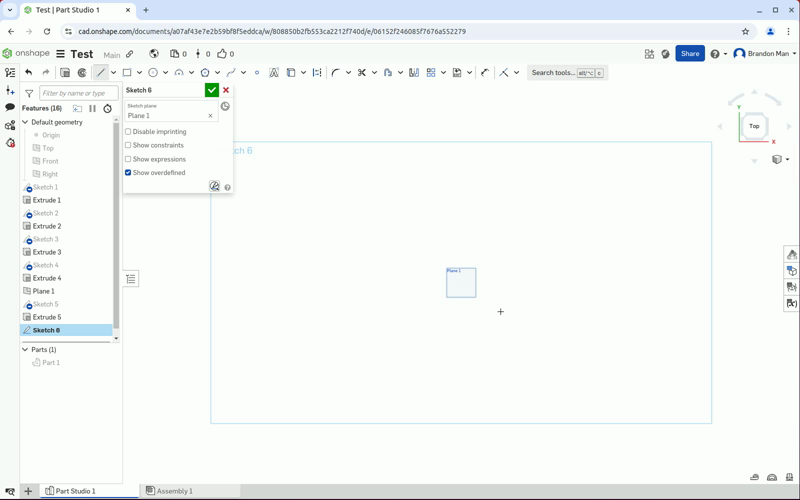
click(500, 311)
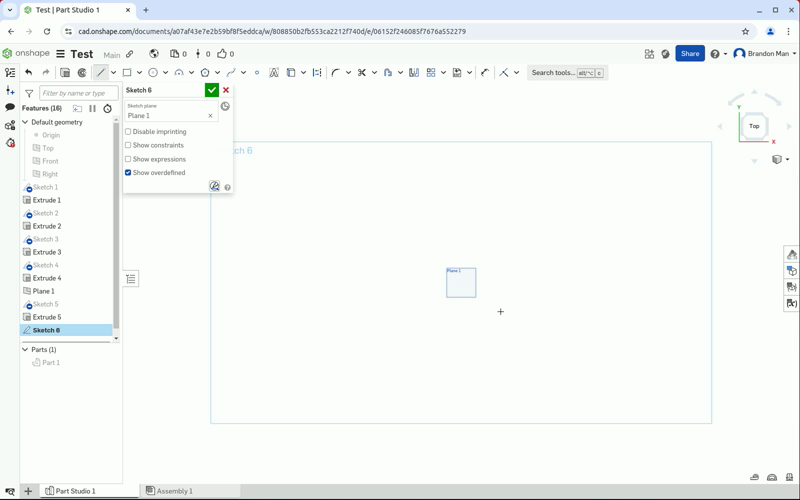
key_up(shift)
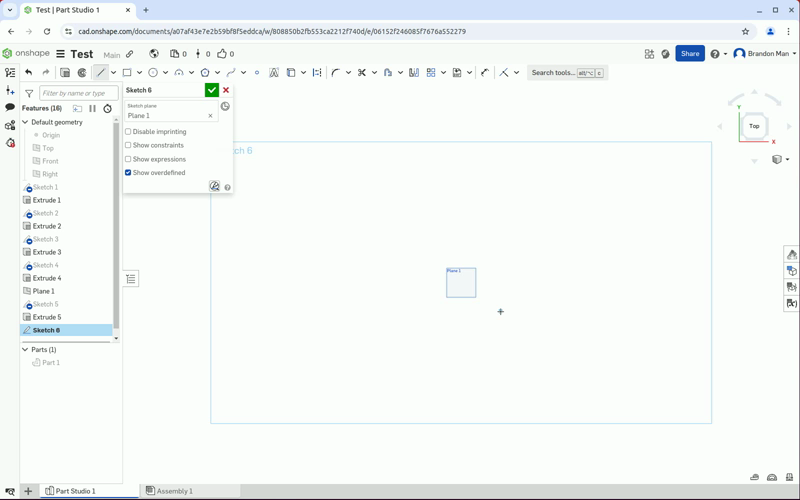
key_down(shift)
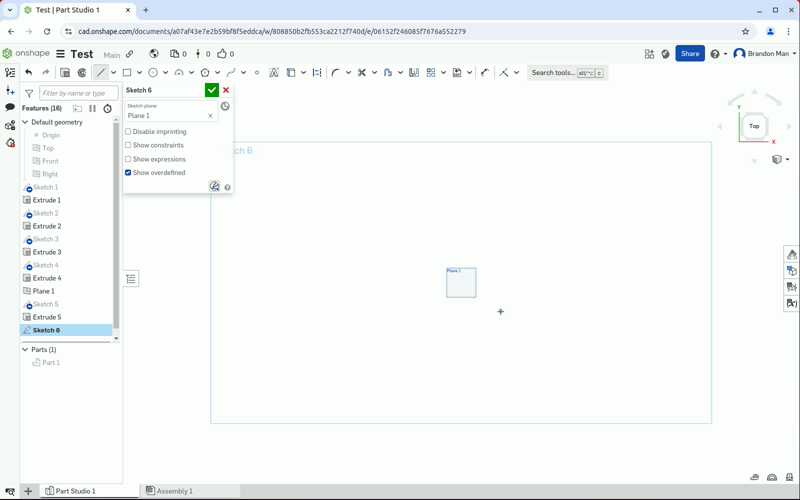
mouse_move(530, 311)
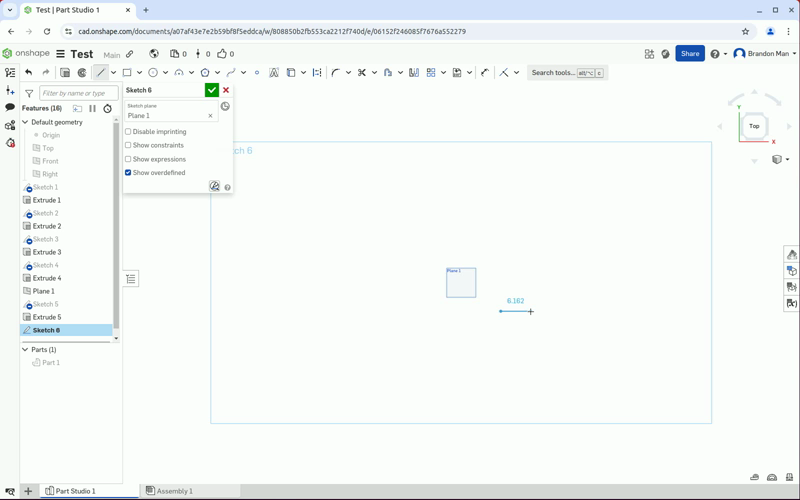
mouse_move(520, 311)
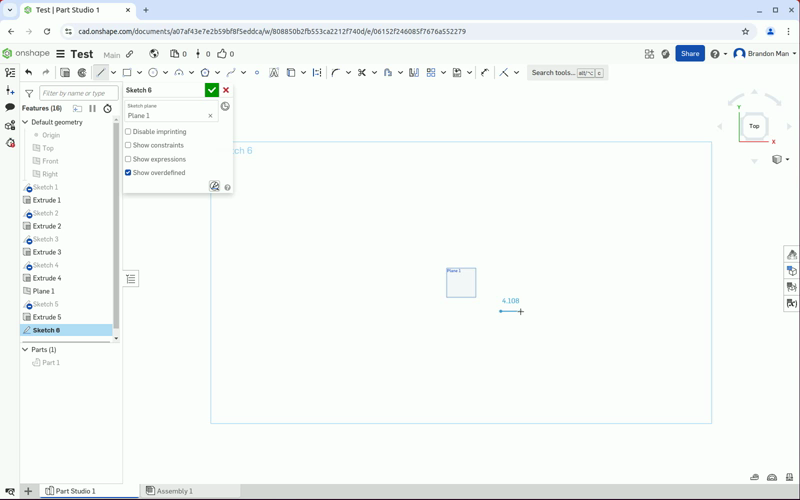
click(520, 311)
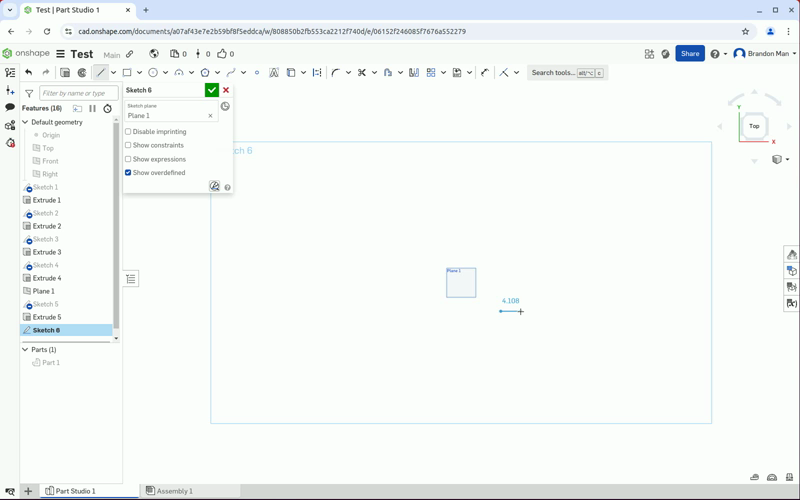
key_up(shift)
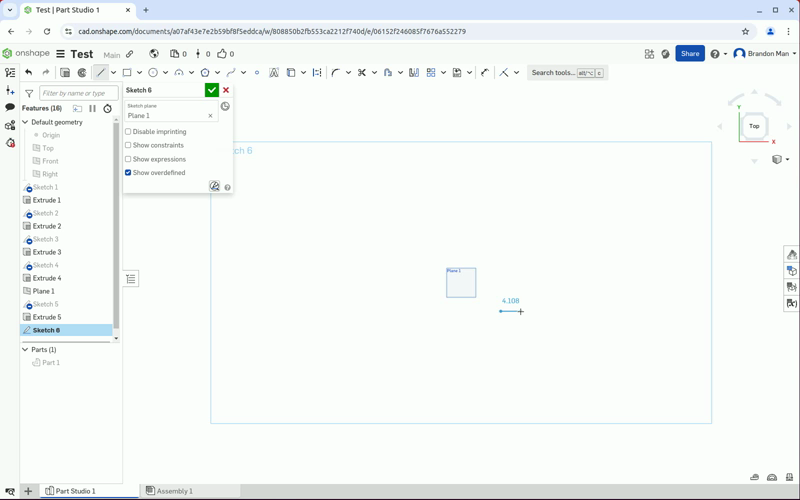
key_down(shift)
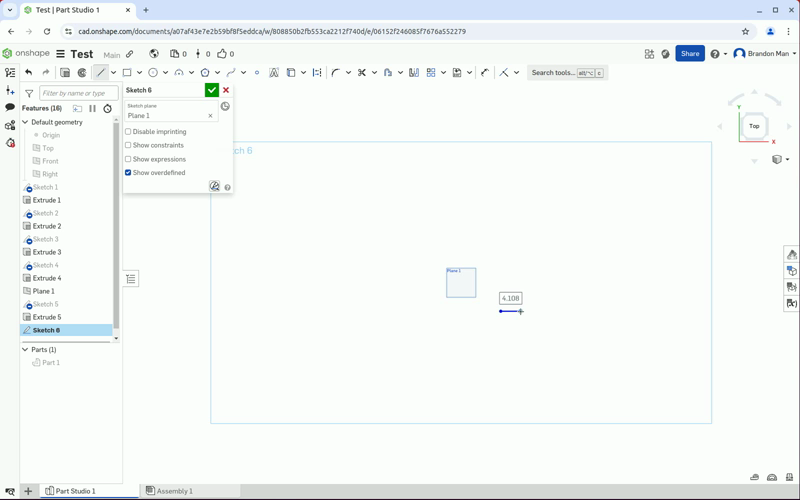
mouse_move(550, 311)
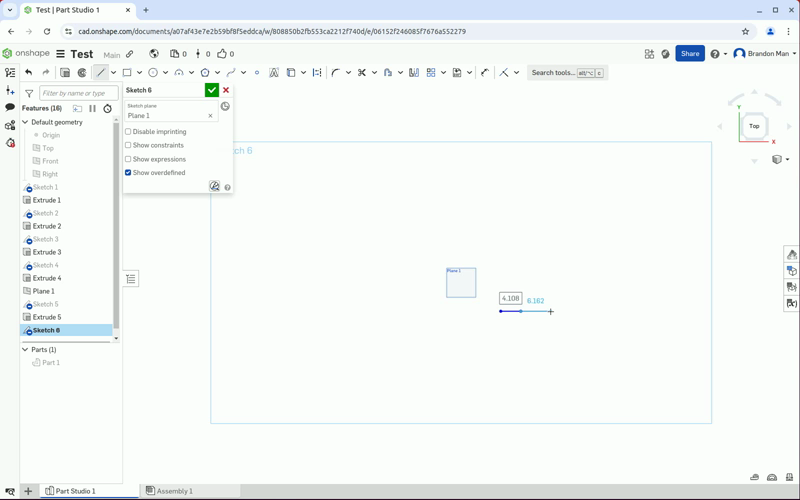
mouse_move(520, 262)
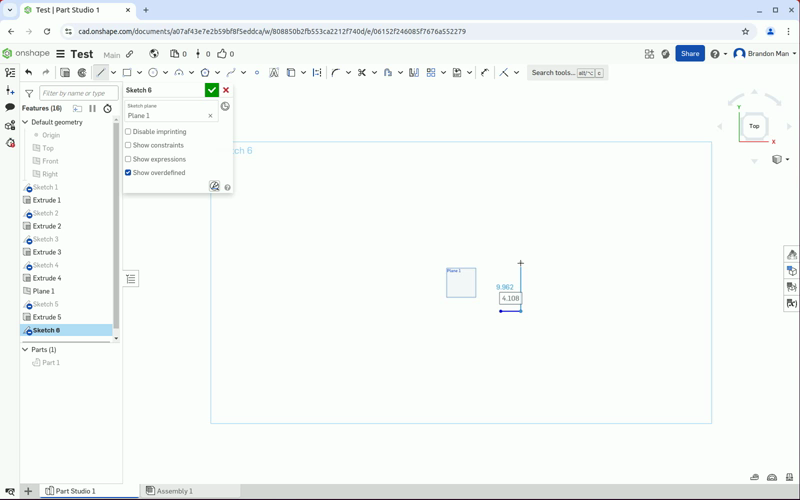
click(520, 262)
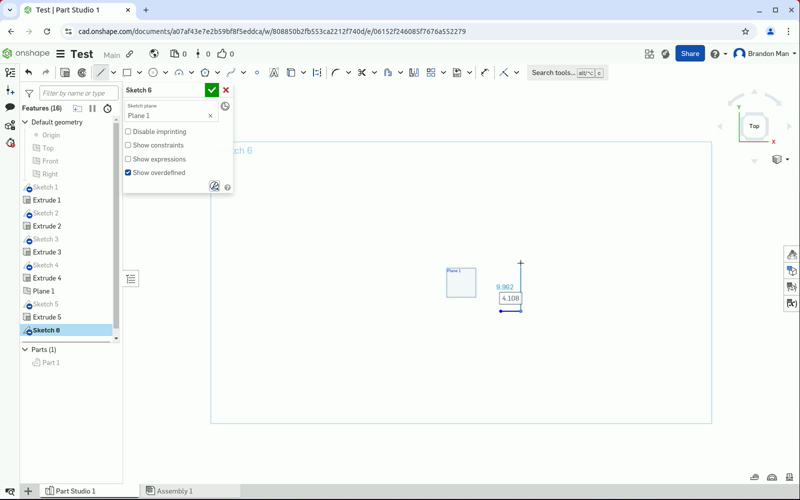
key_up(shift)
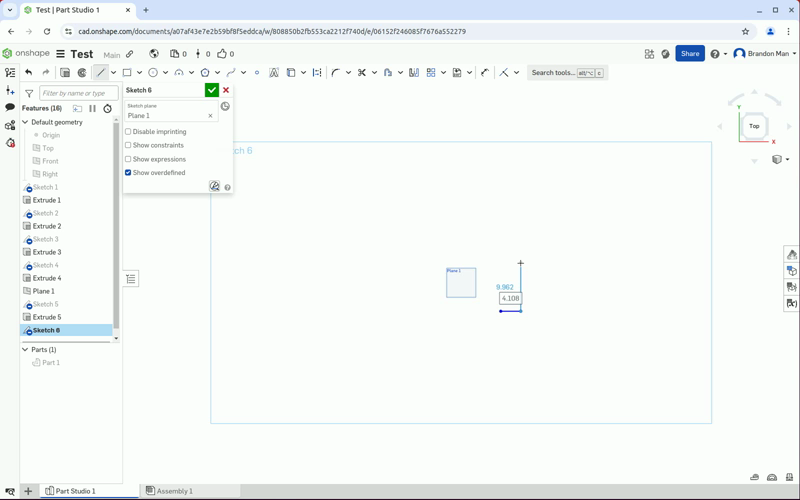
key_down(shift)
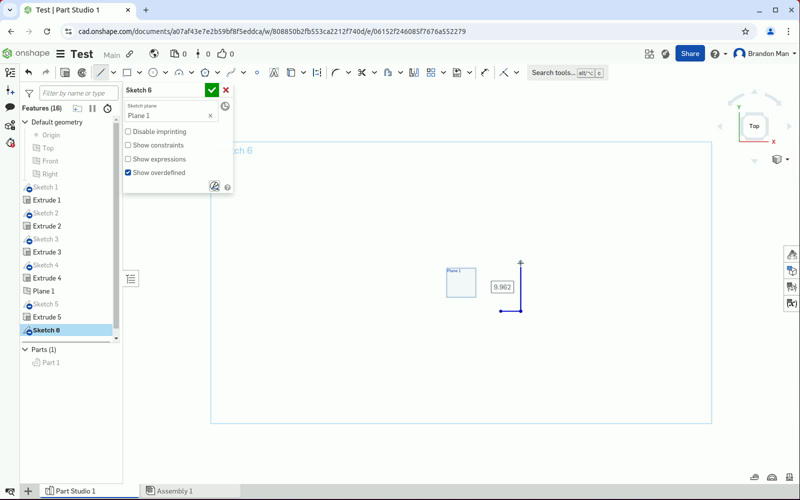
mouse_move(550, 262)
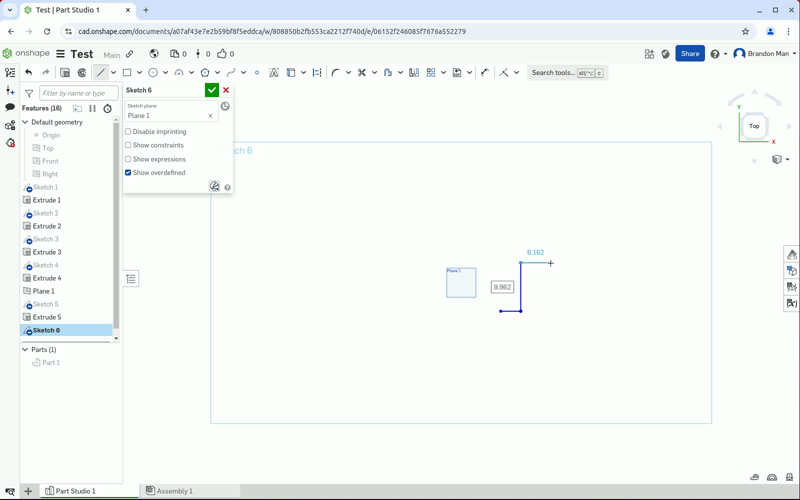
mouse_move(500, 262)
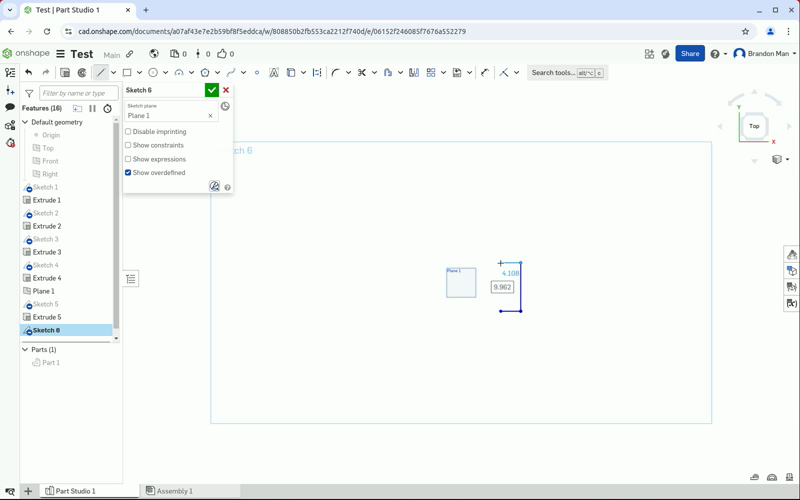
click(500, 262)
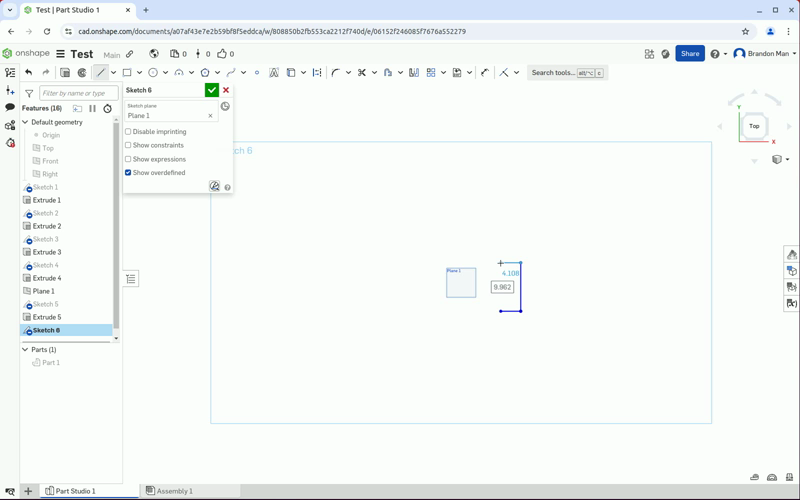
key_up(shift)
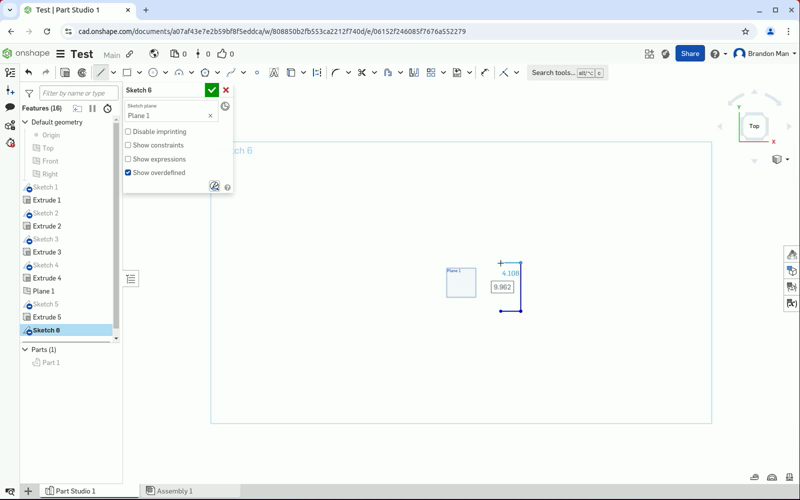
mouse_move(530, 262)
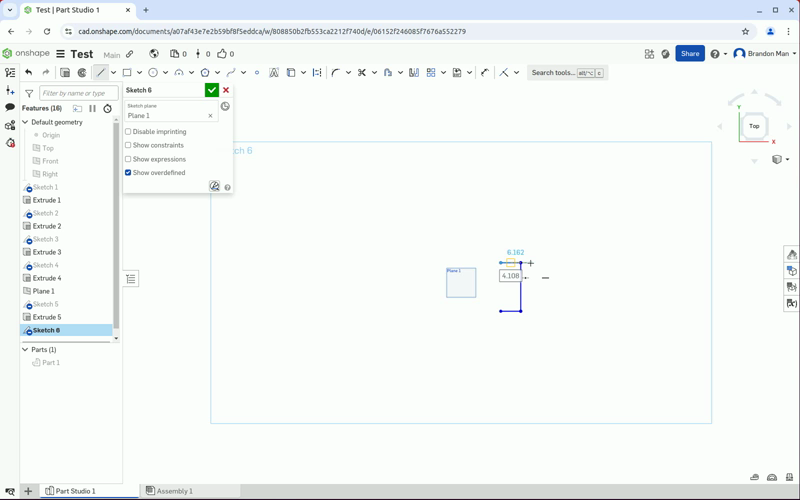
key_down(shift)
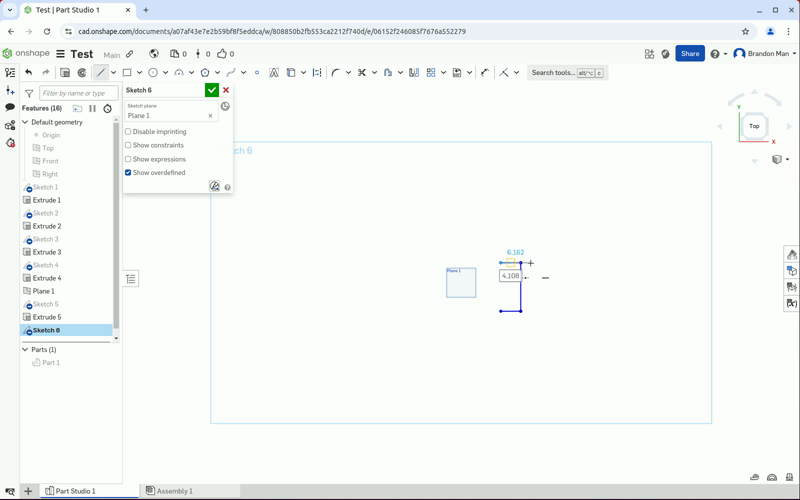
mouse_move(500, 311)
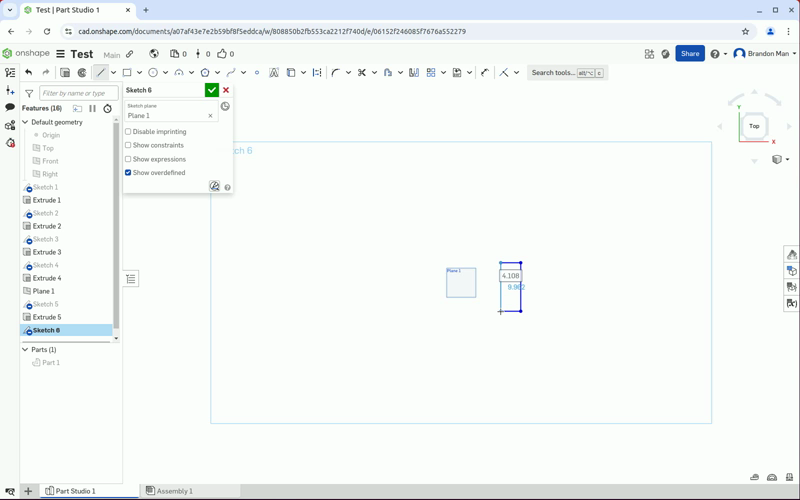
key_up(shift)
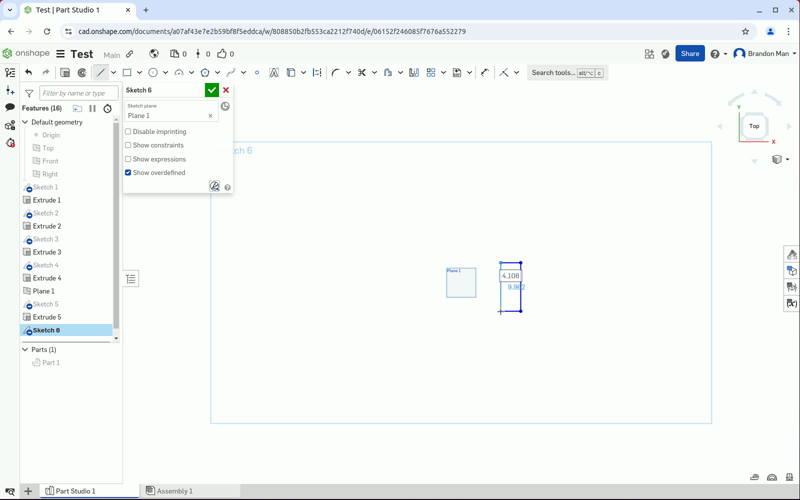
click(500, 311)
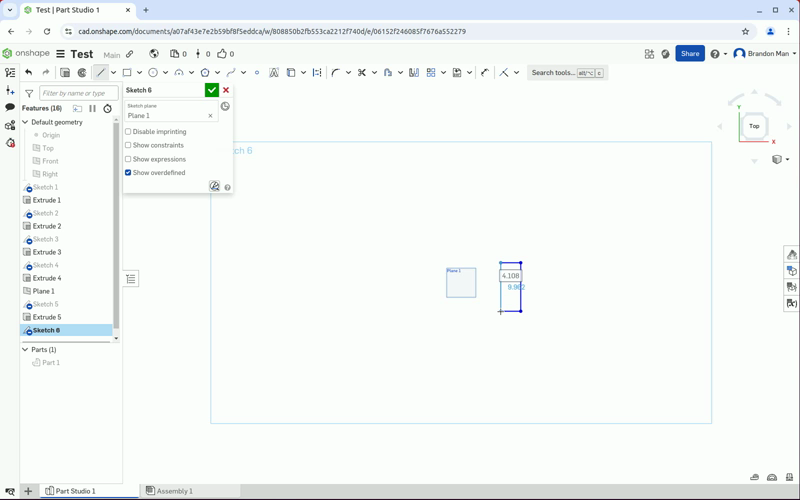
key(esc)
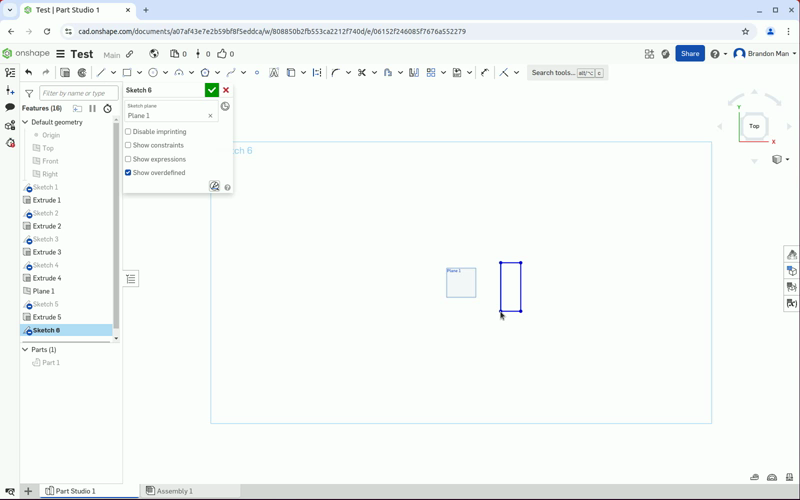
mouse_move(509, 285)
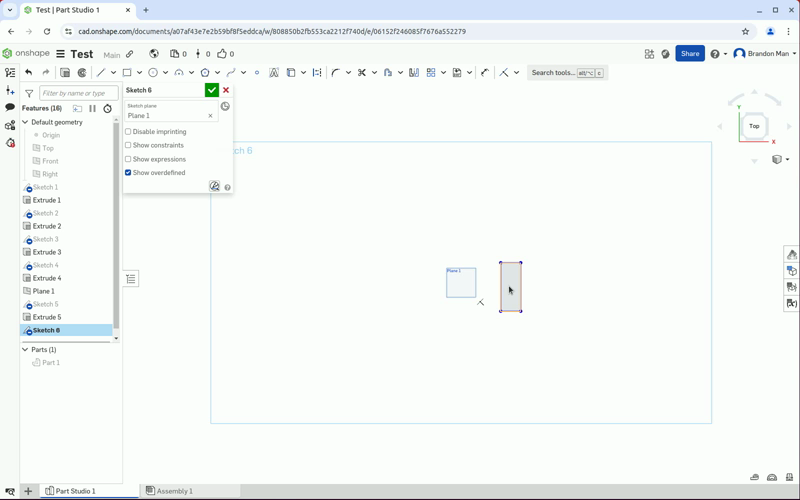
scroll(6)
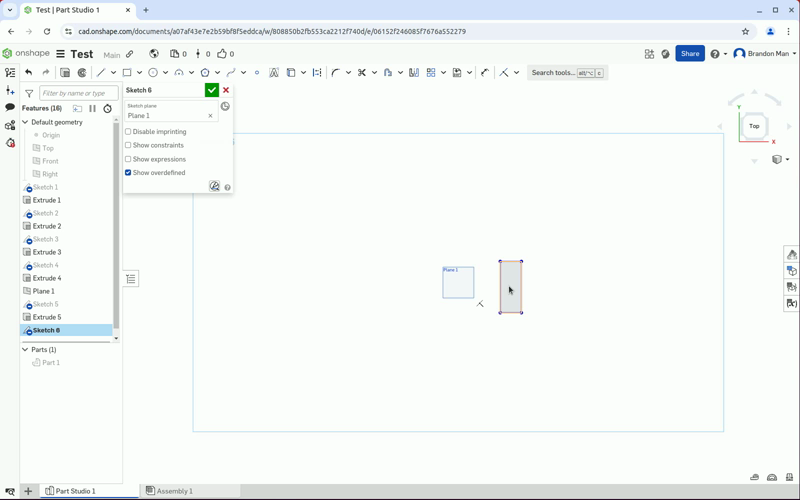
scroll(6)
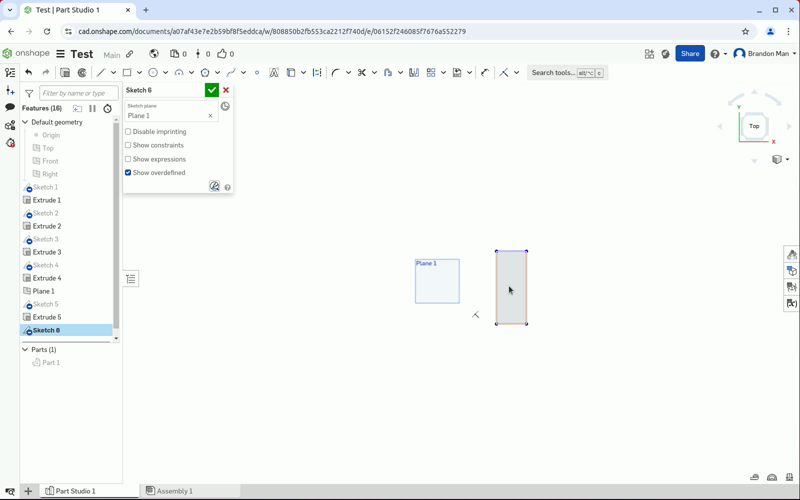
scroll(6)
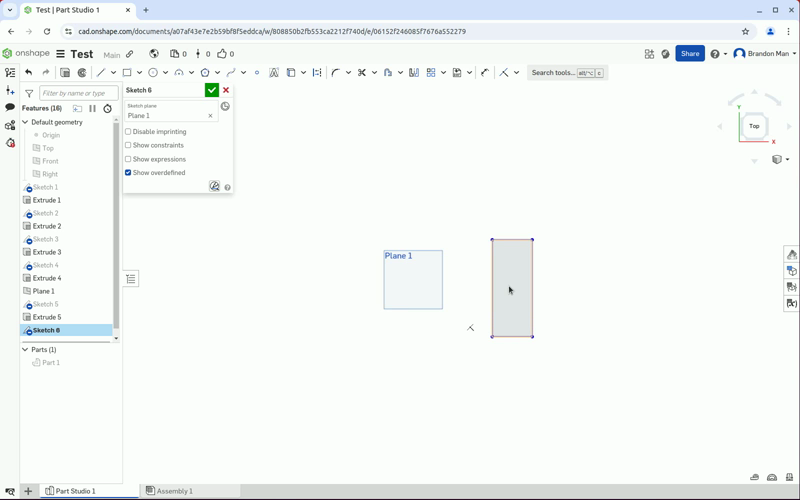
scroll(6)
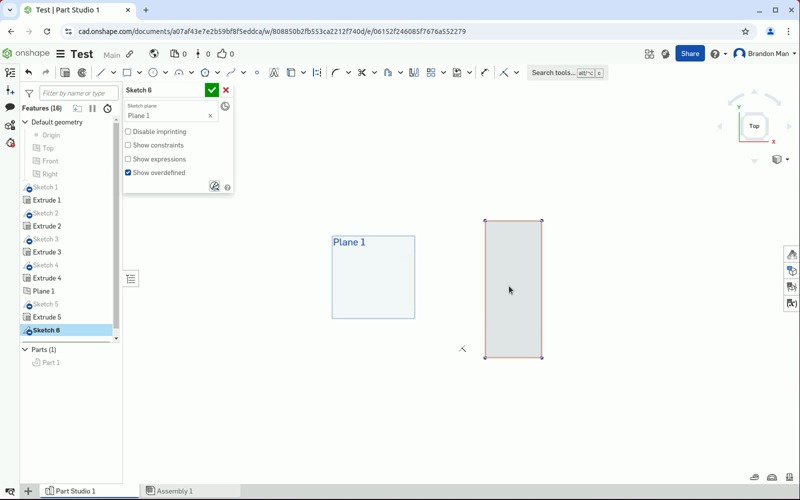
scroll(6)
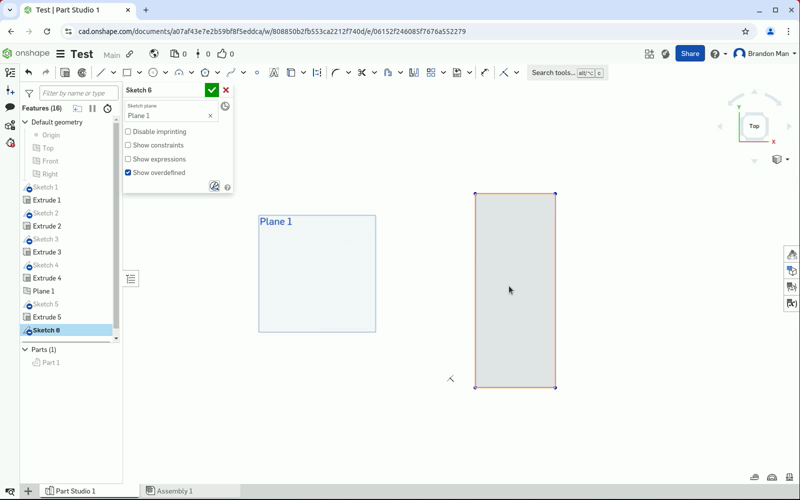
scroll(6)
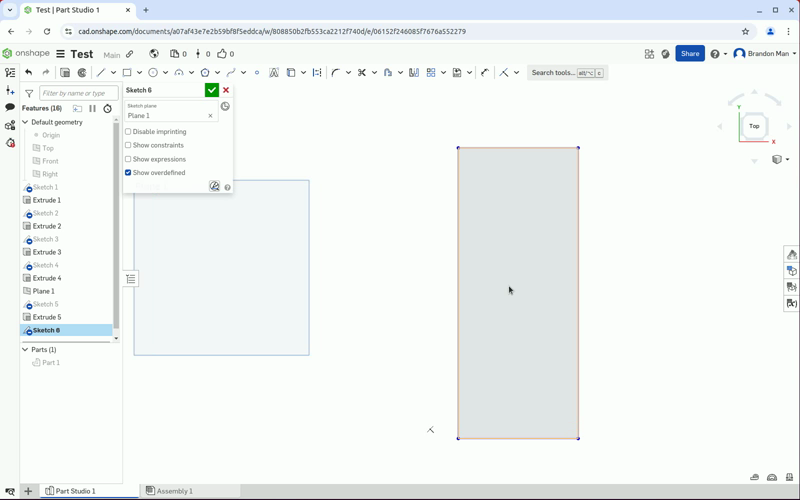
scroll(6)
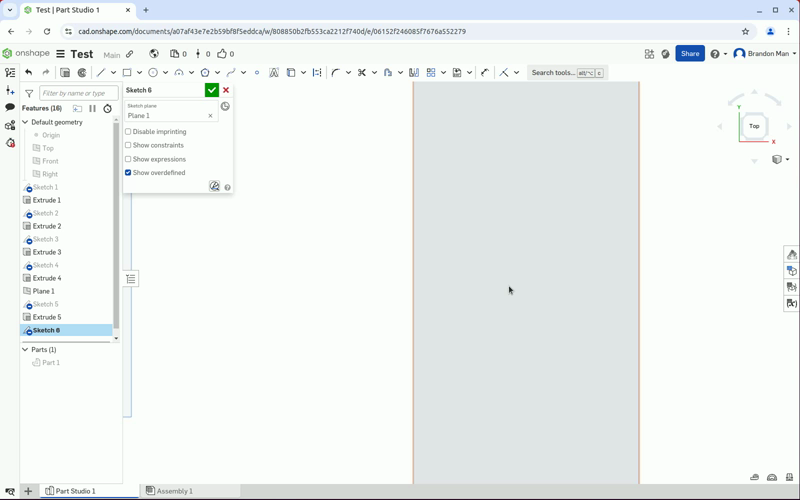
click(509, 285)
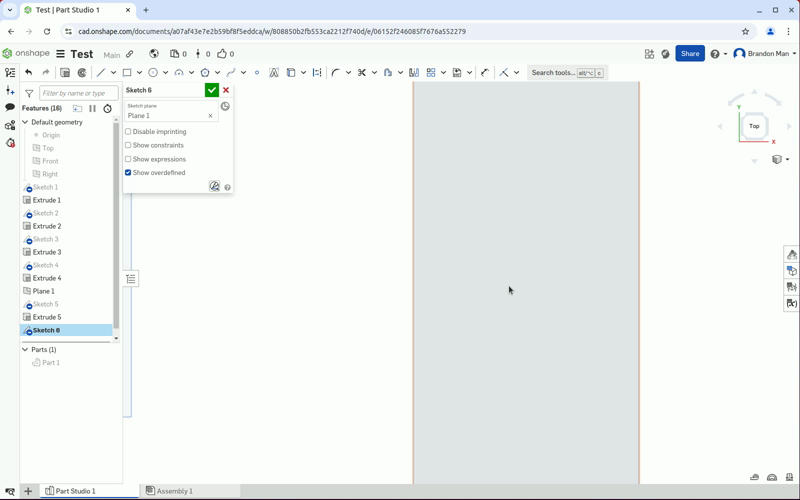
scroll(-6)
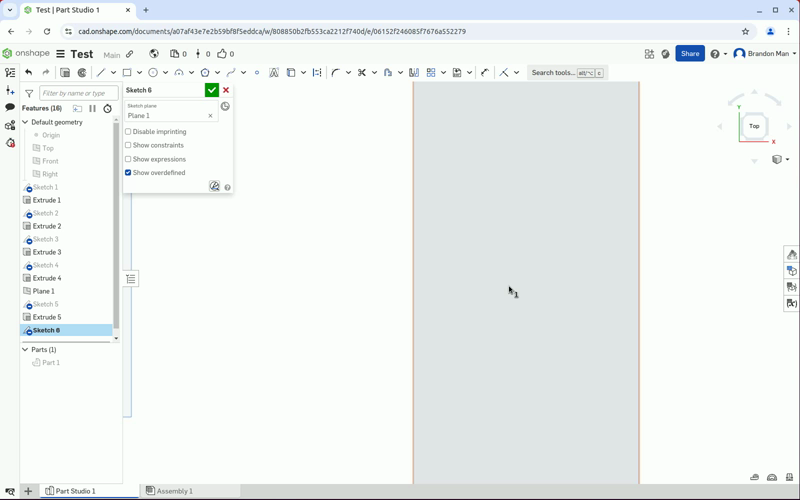
scroll(-6)
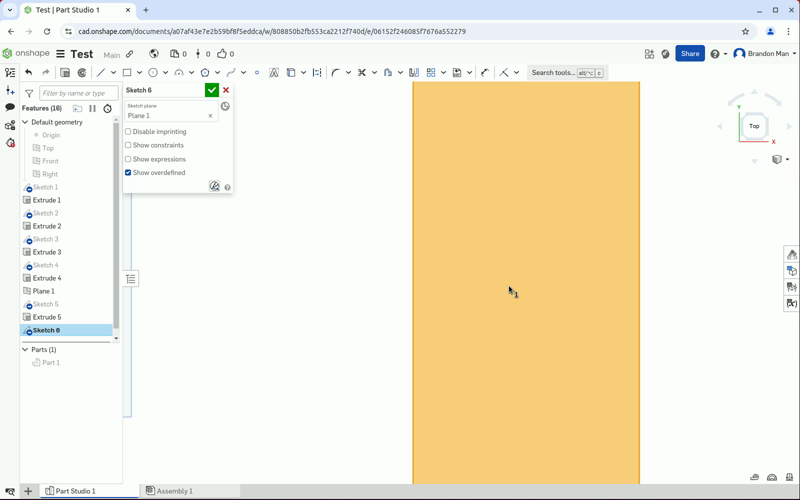
scroll(-6)
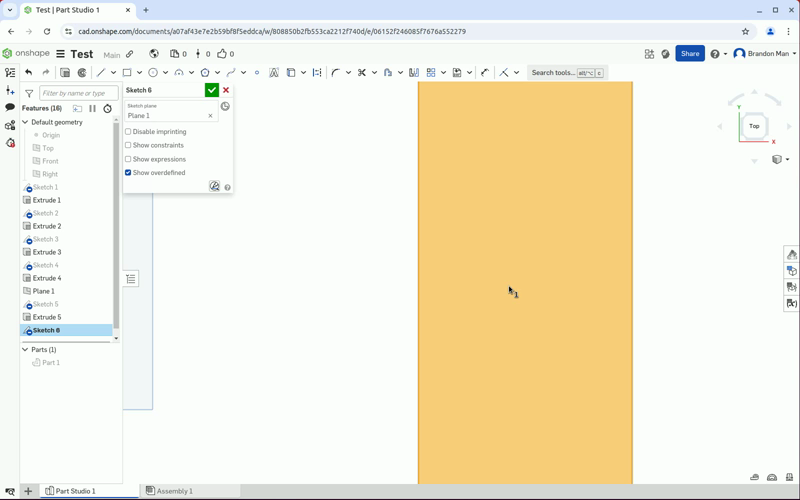
scroll(-6)
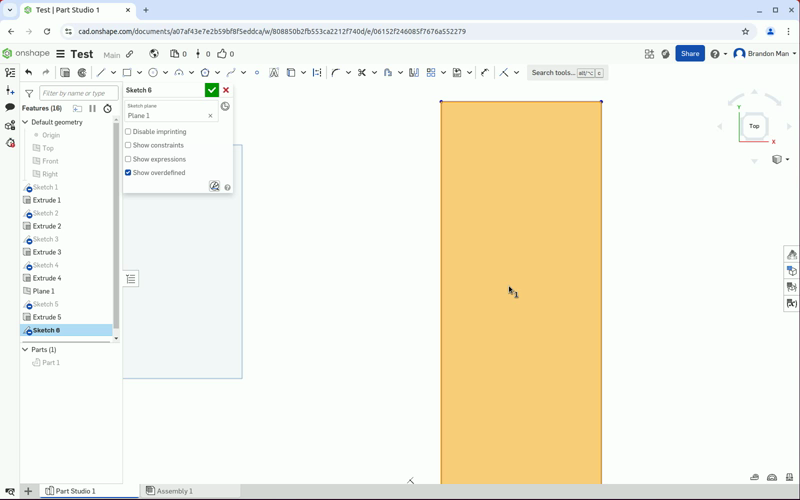
scroll(-6)
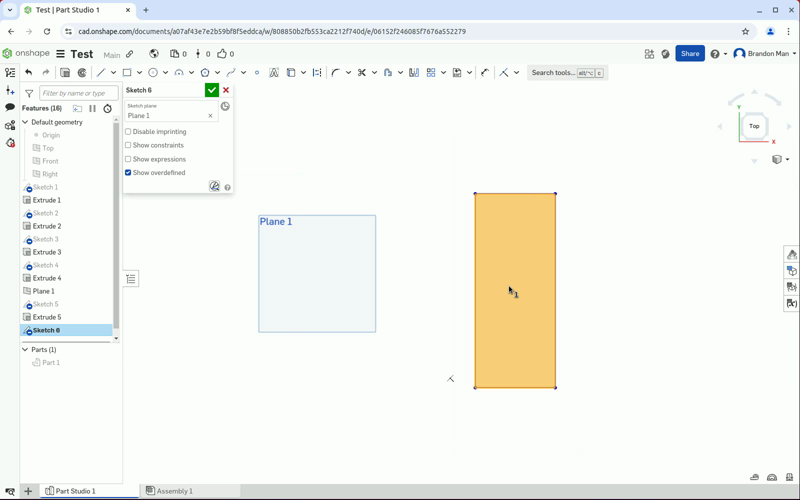
scroll(-6)
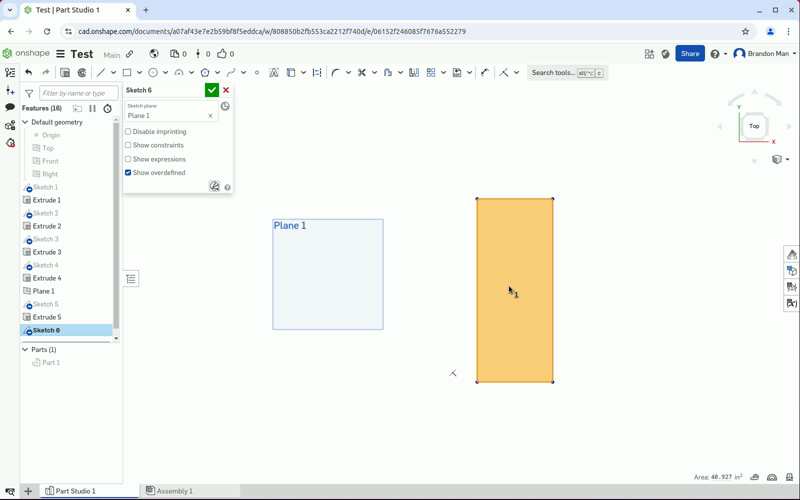
scroll(-6)
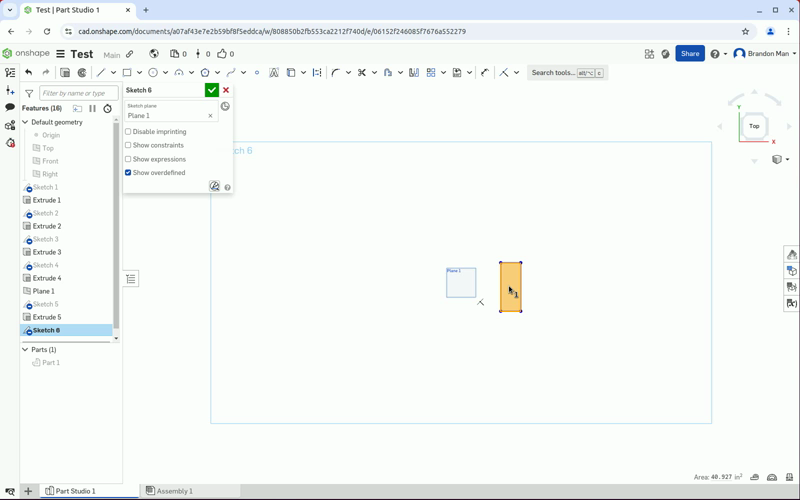
mouse_move(73, 352)
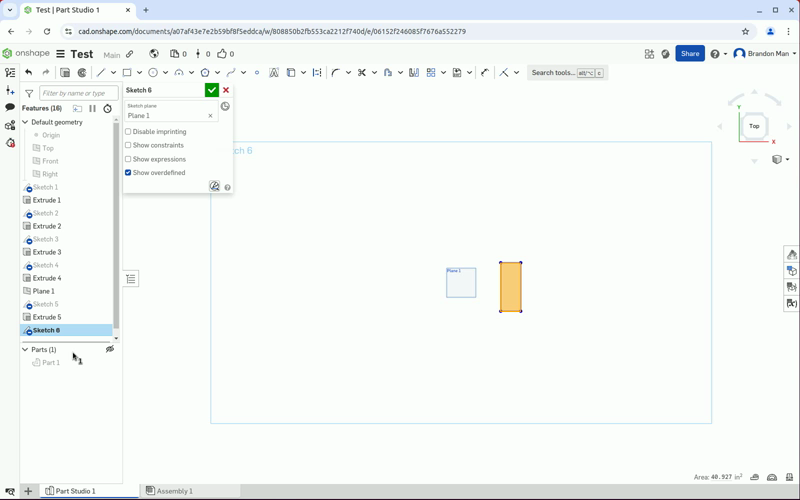
key(shift+y)
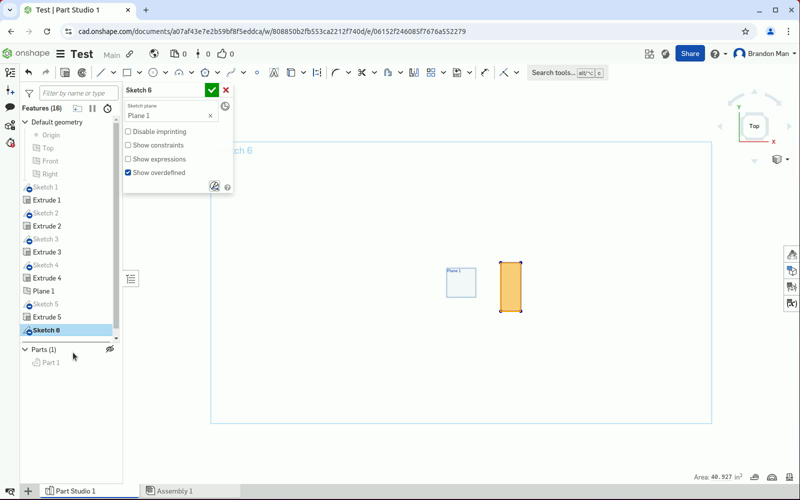
key(shift+e)
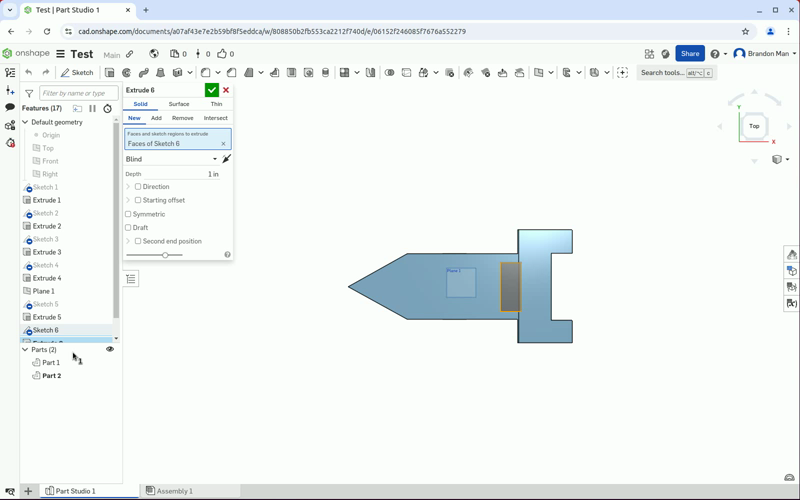
mouse_move(143, 106)
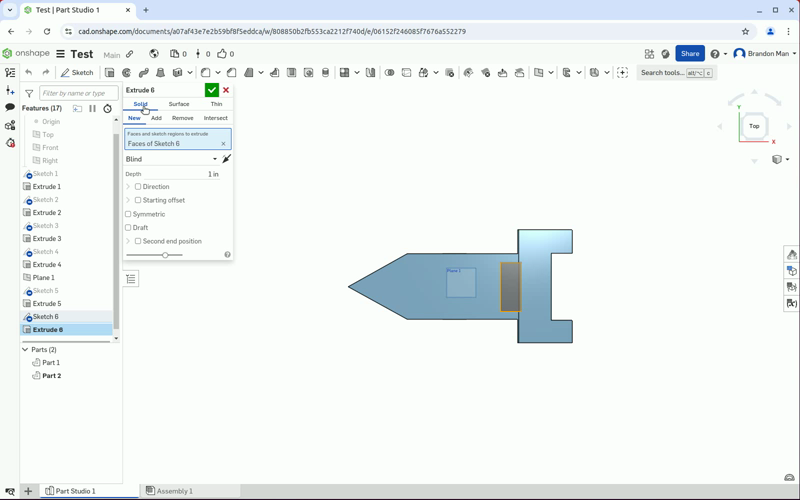
click(143, 106)
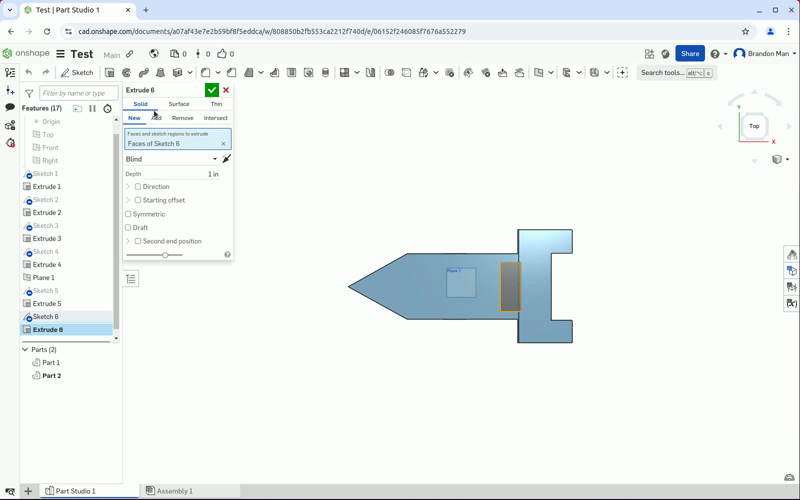
mouse_move(186, 120)
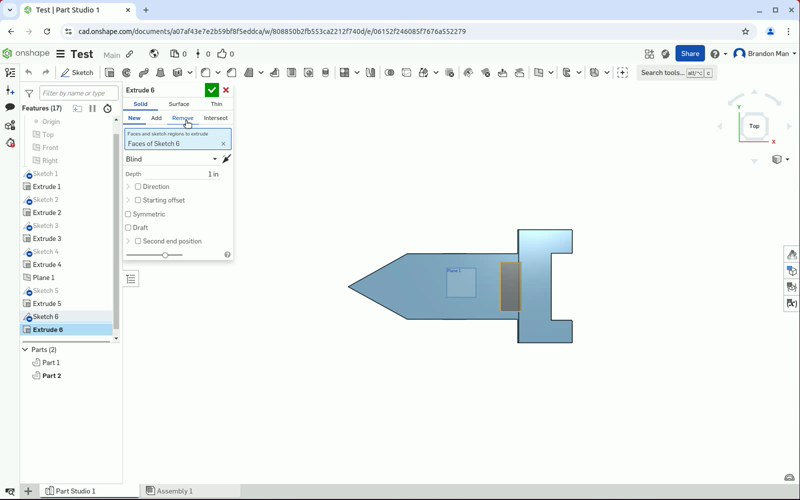
click(186, 120)
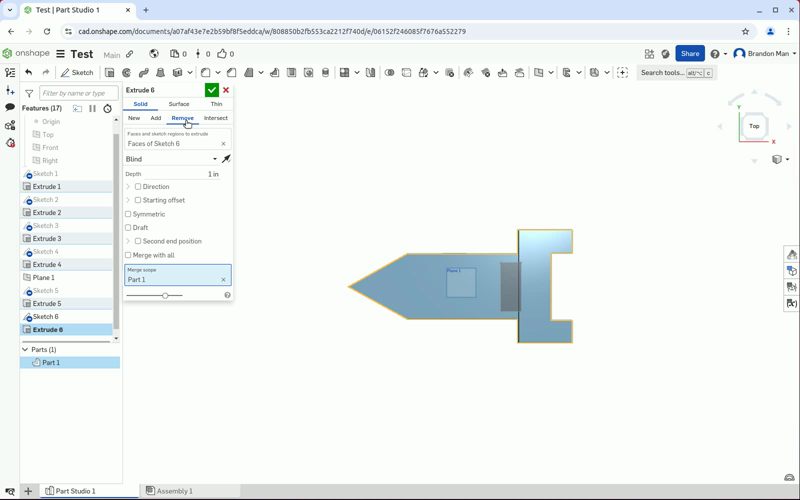
key(tab, 4)
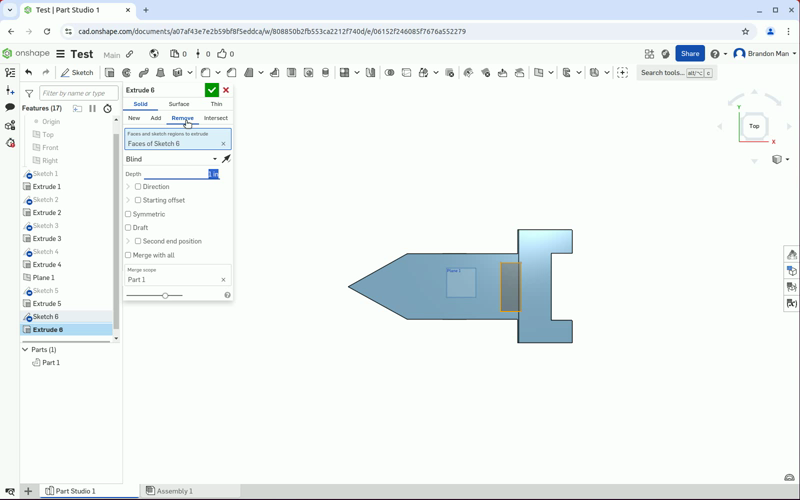
text(3.851)
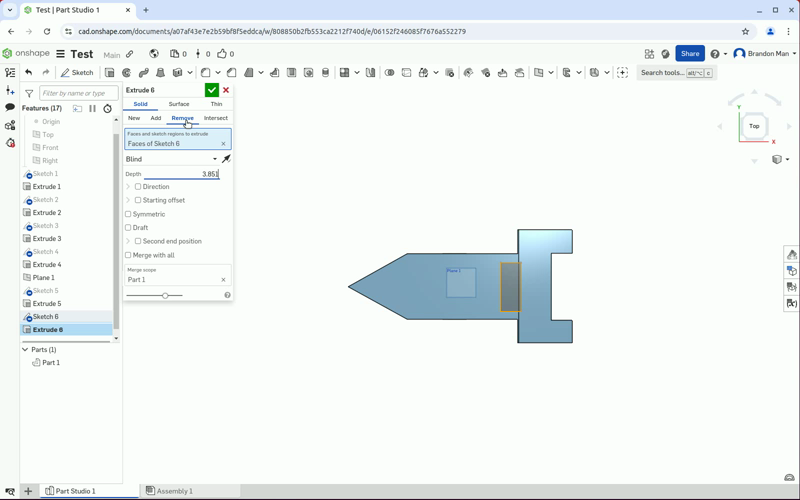
key(tab, 6)
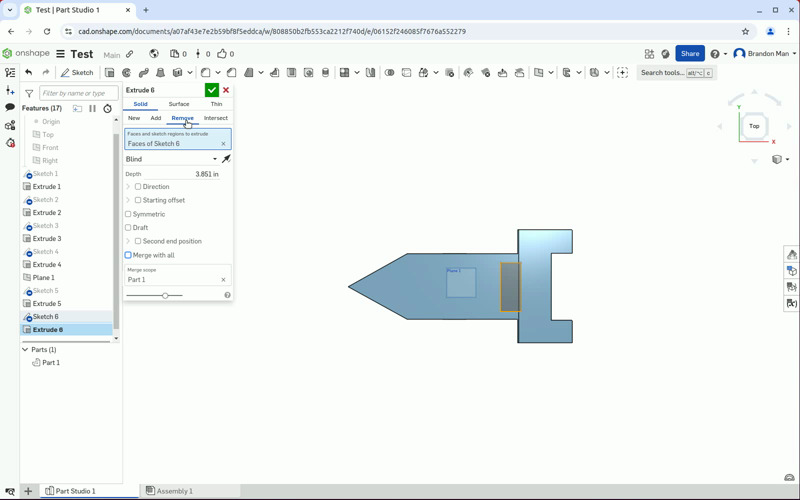
key(space)
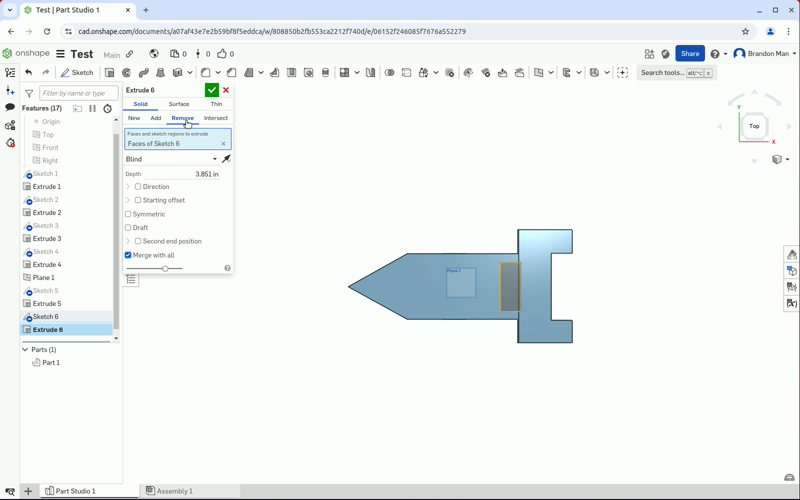
key(enter)
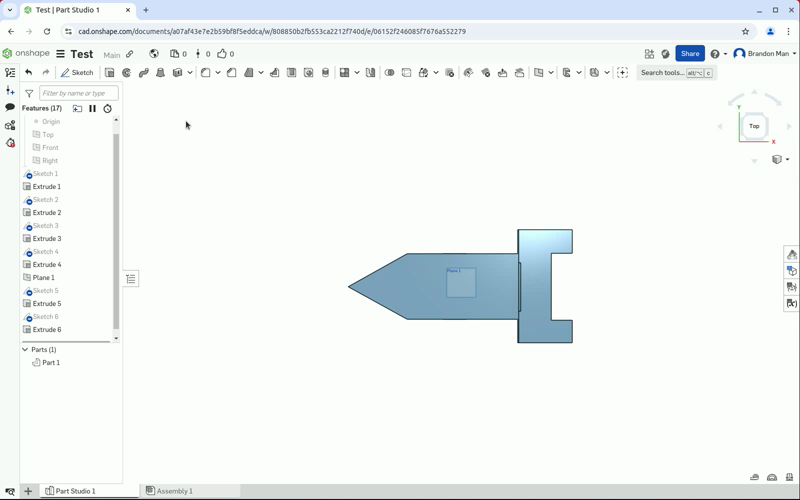
key(shift+h)
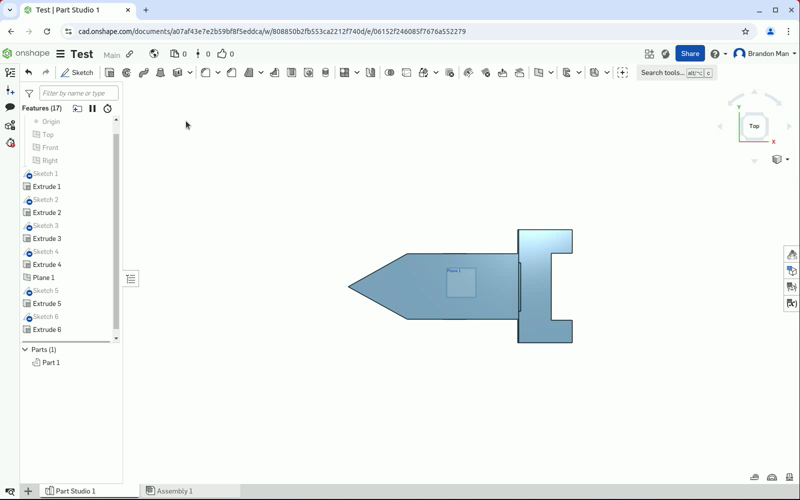
key(shift+h)
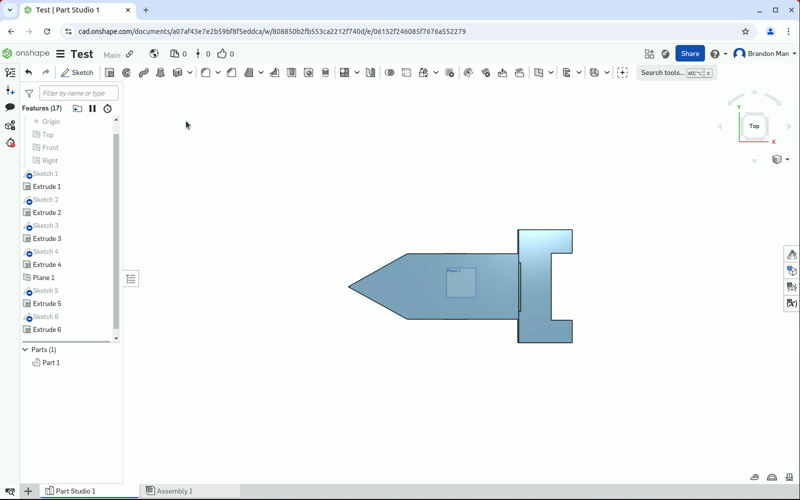
mouse_move(69, 176)
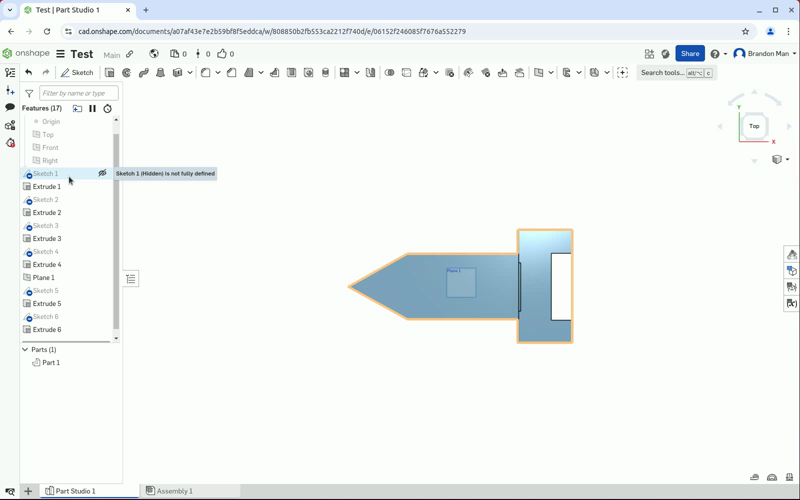
click(69, 176)
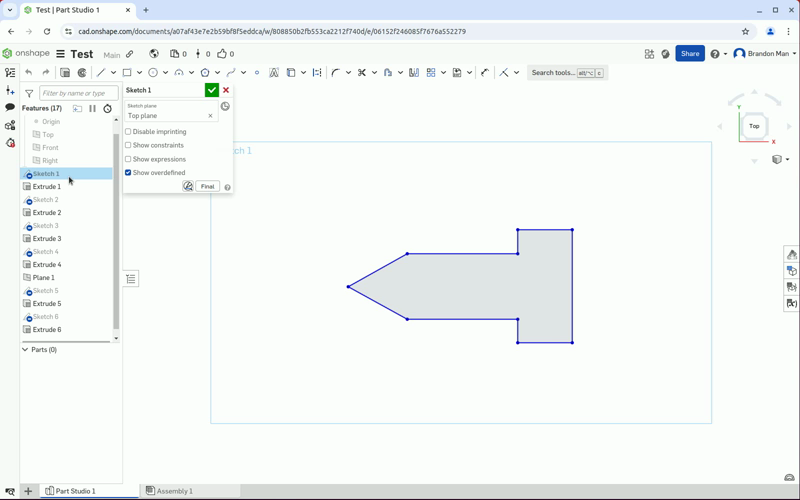
mouse_move(229, 92)
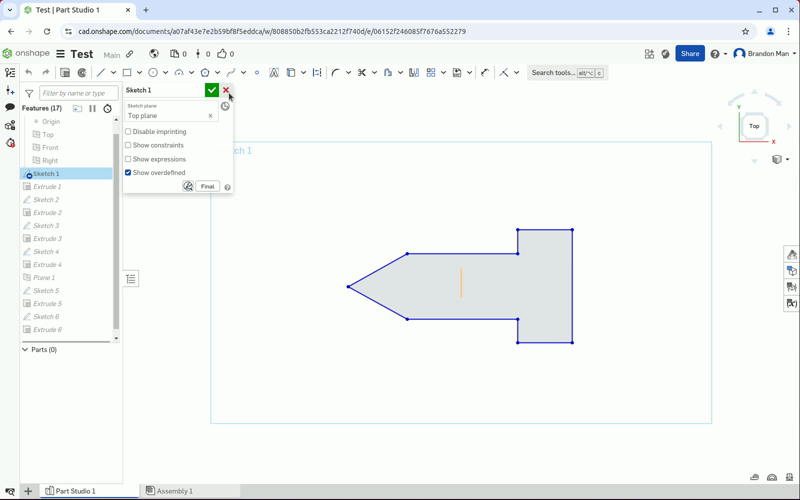
click(229, 92)
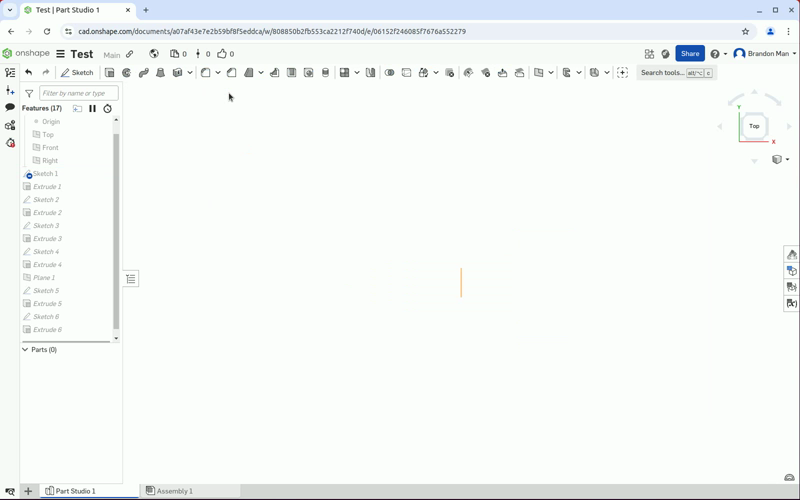
key(shift+s)
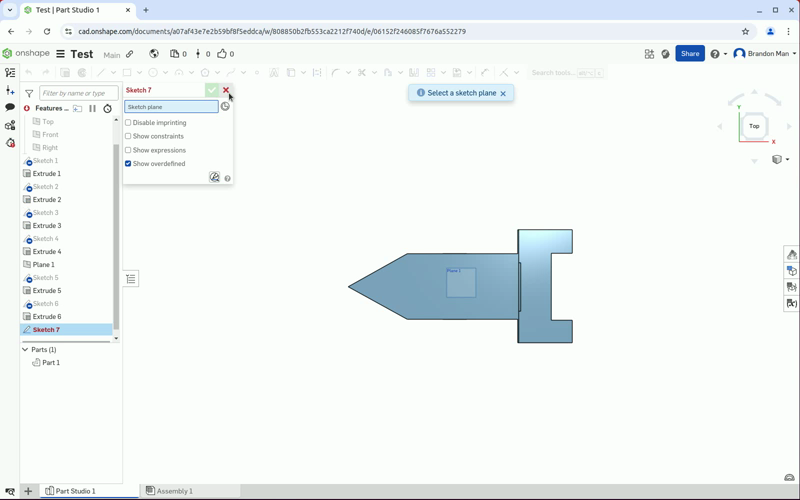
mouse_move(69, 267)
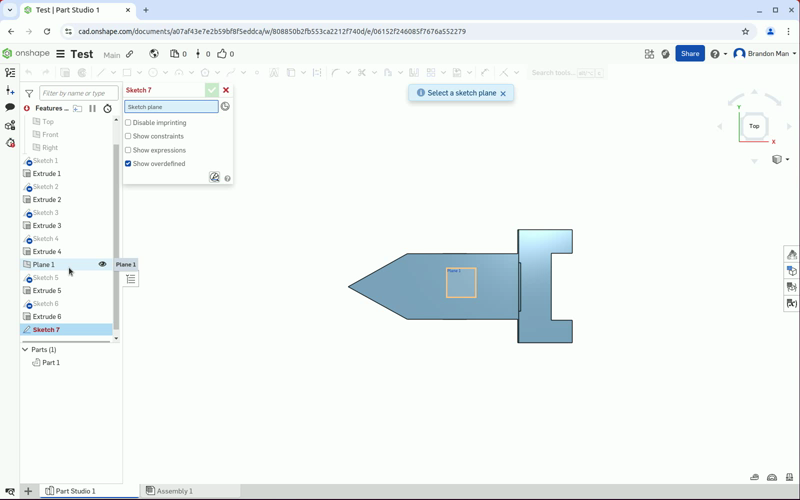
click(69, 267)
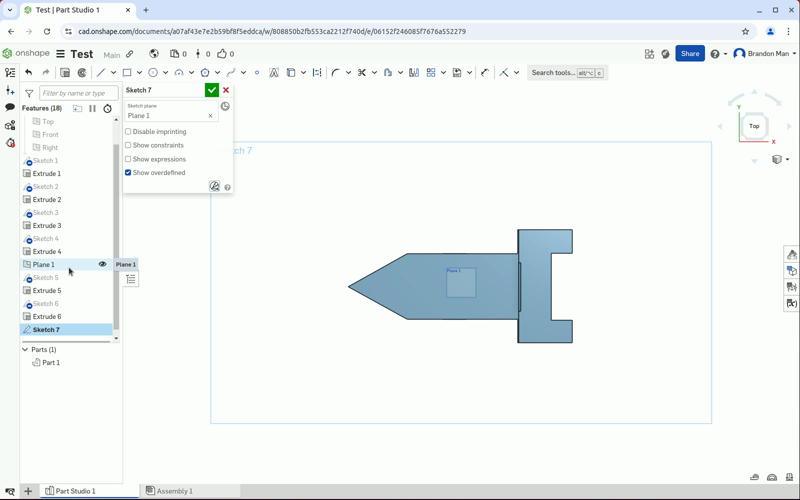
mouse_move(73, 352)
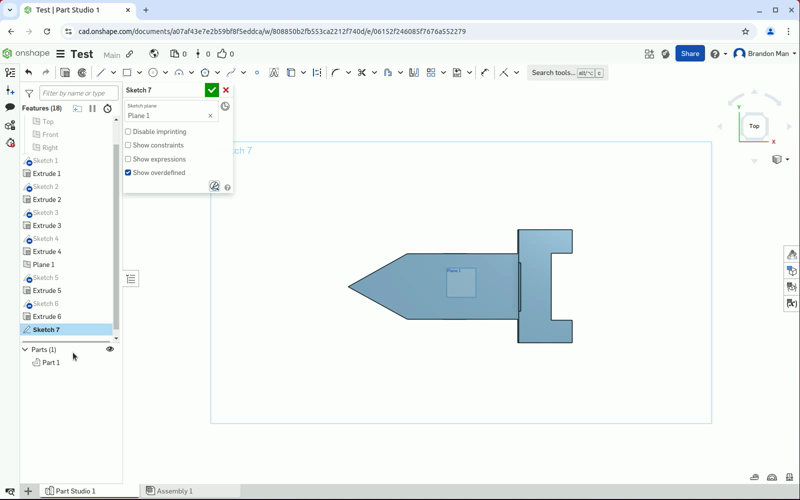
key(y)
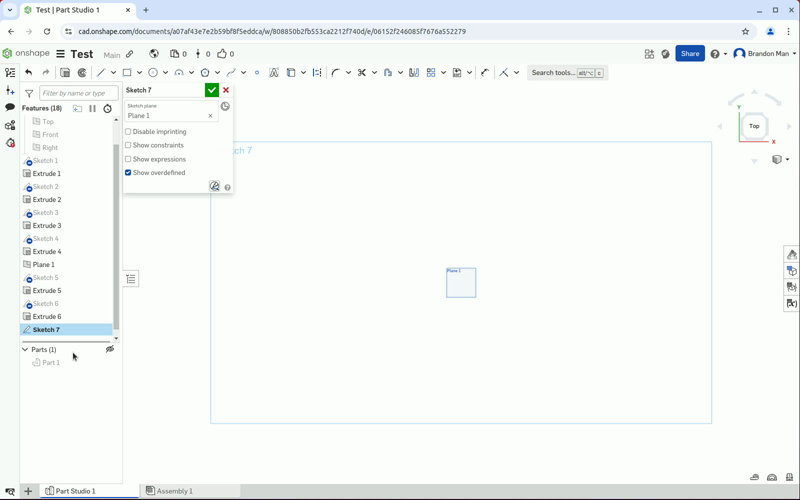
key(l)
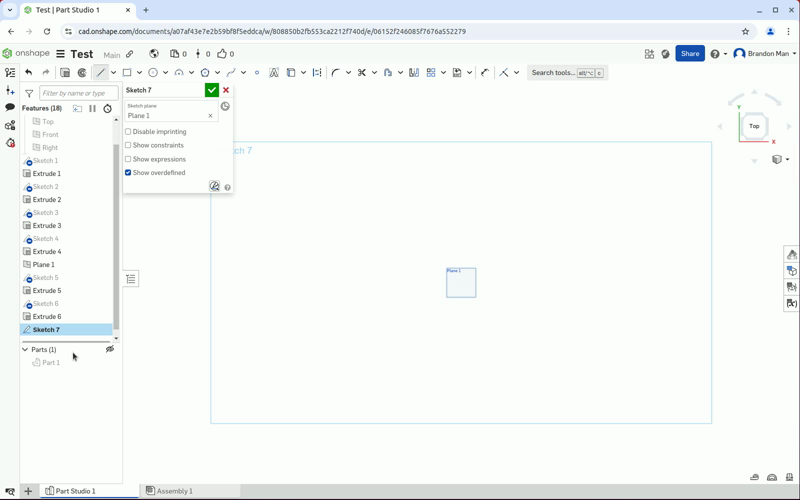
key_down(shift)
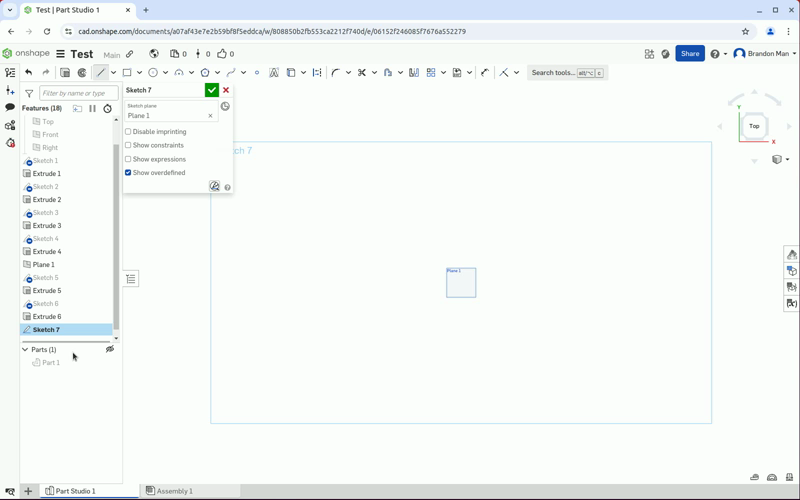
mouse_move(519, 311)
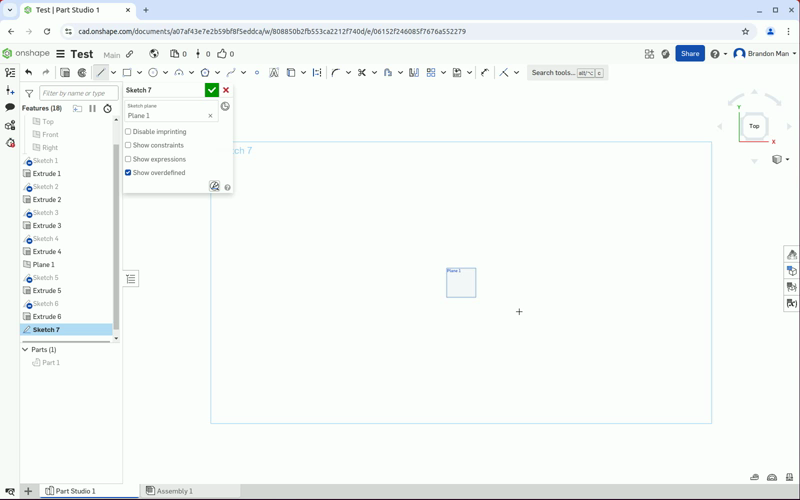
click(519, 311)
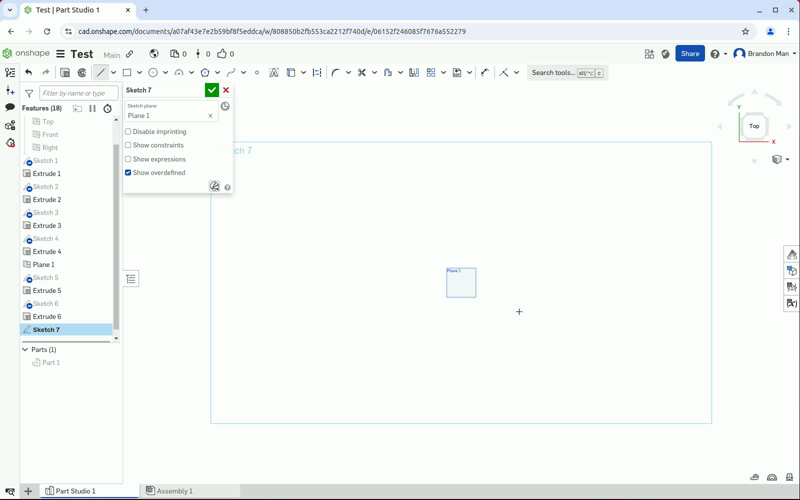
key_up(shift)
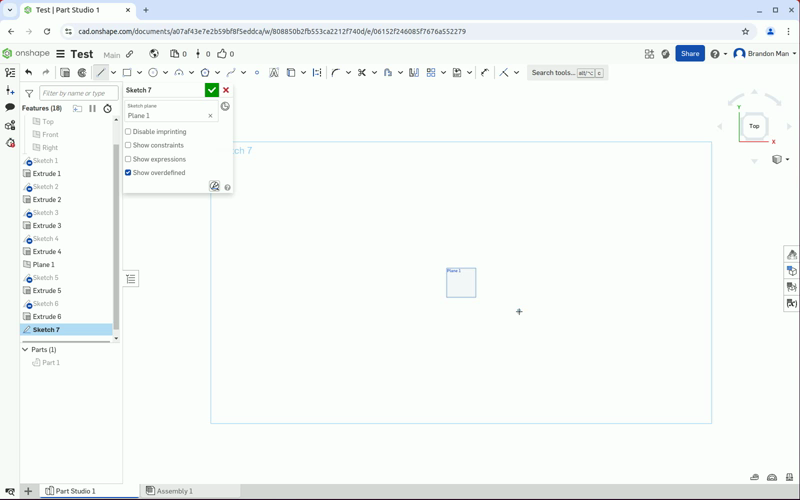
key_down(shift)
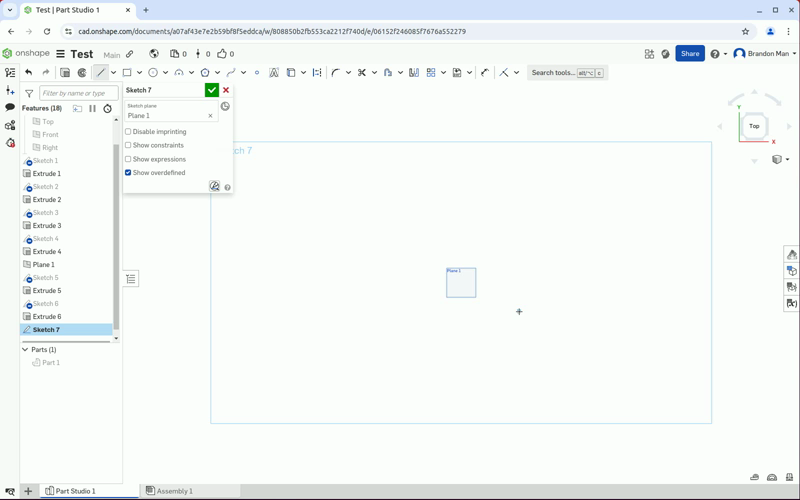
mouse_move(549, 311)
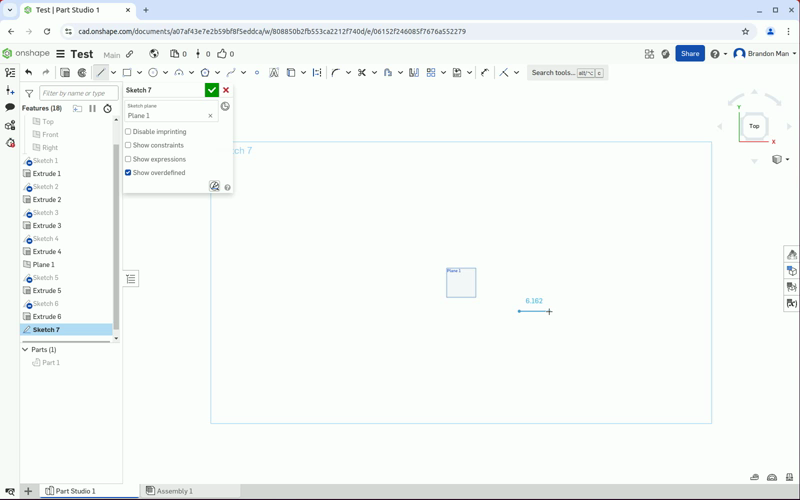
mouse_move(551, 311)
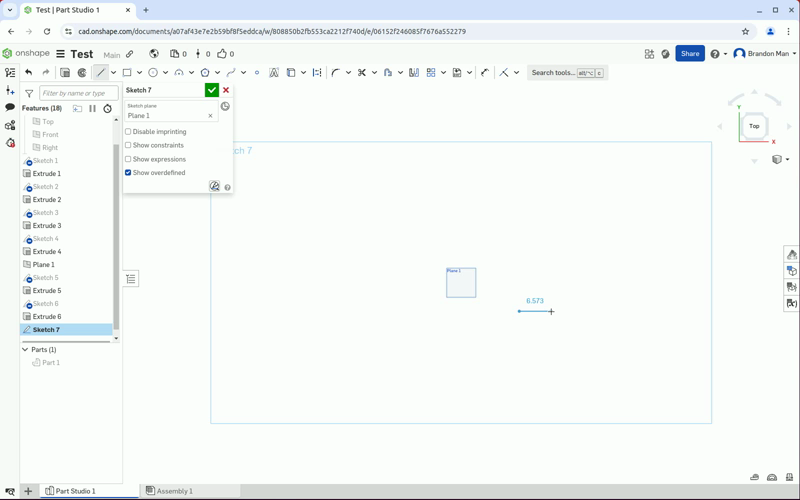
click(551, 311)
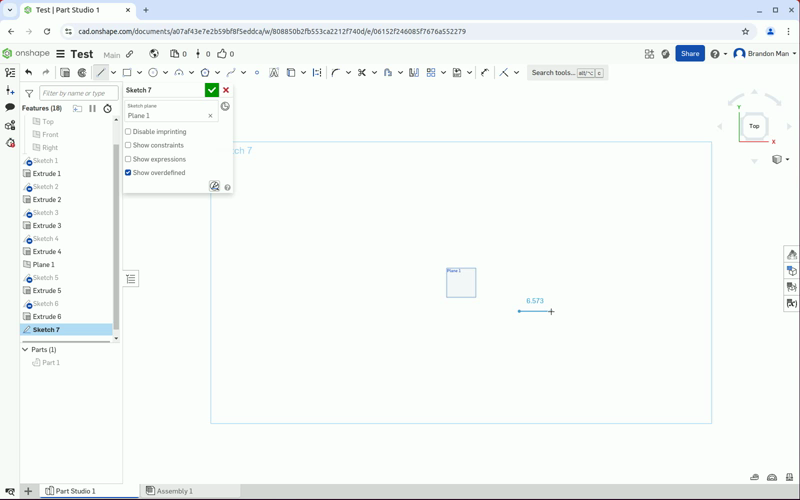
key_up(shift)
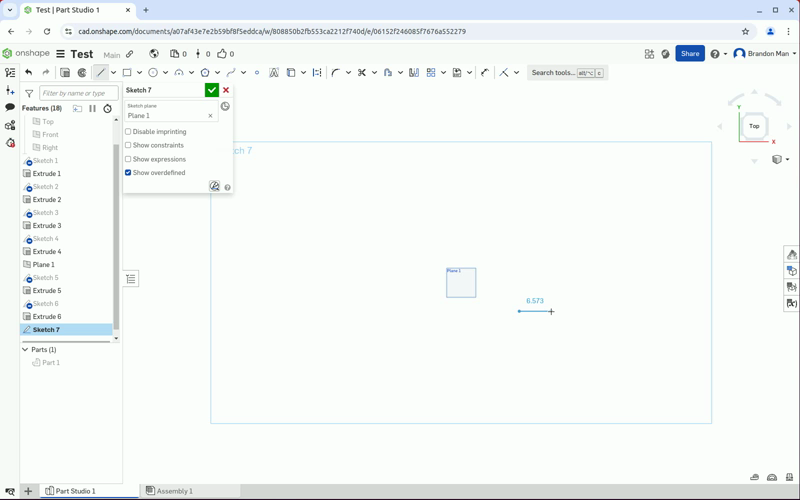
key_down(shift)
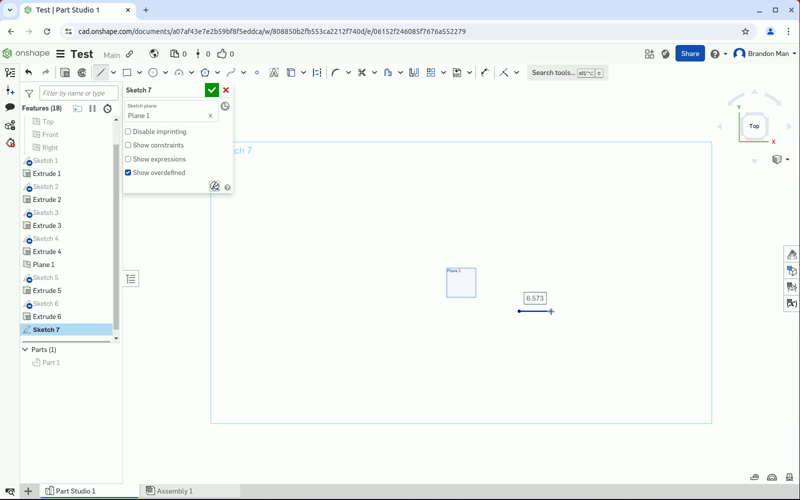
mouse_move(581, 311)
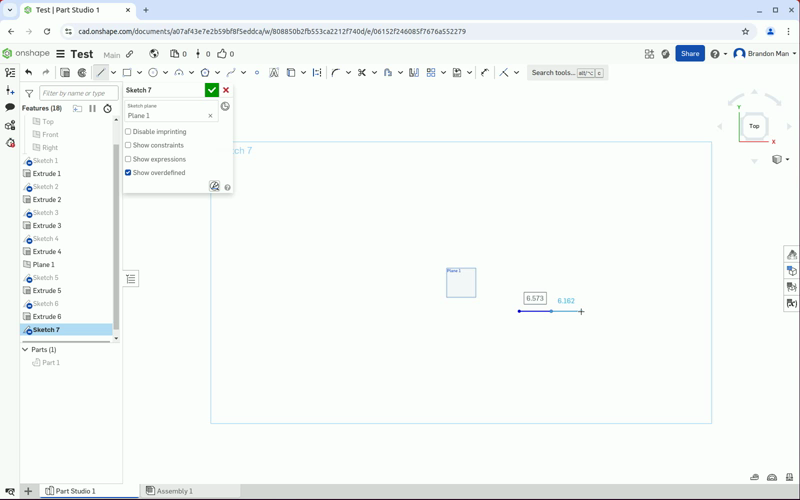
mouse_move(551, 262)
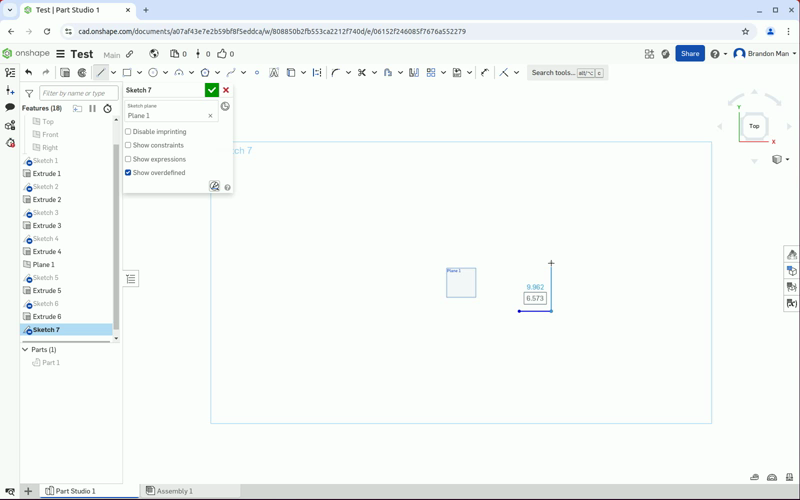
click(551, 262)
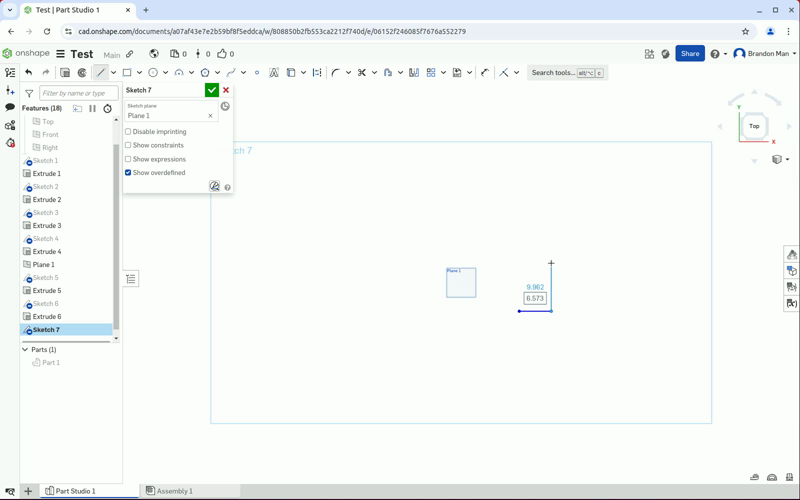
key_up(shift)
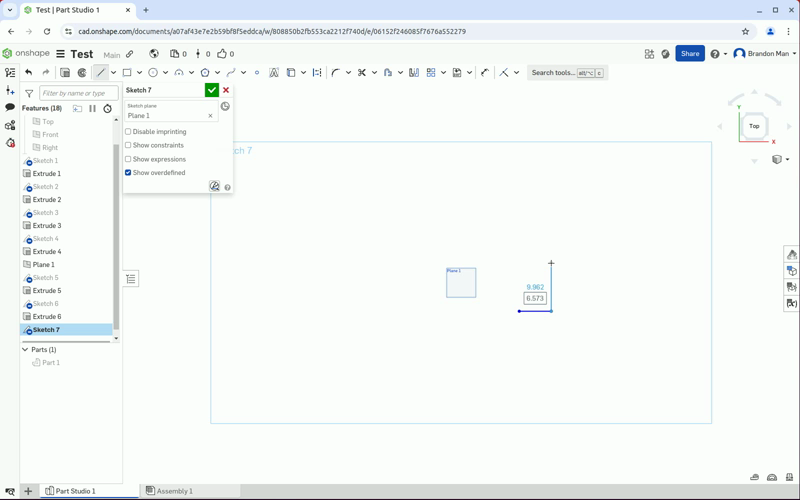
key_down(shift)
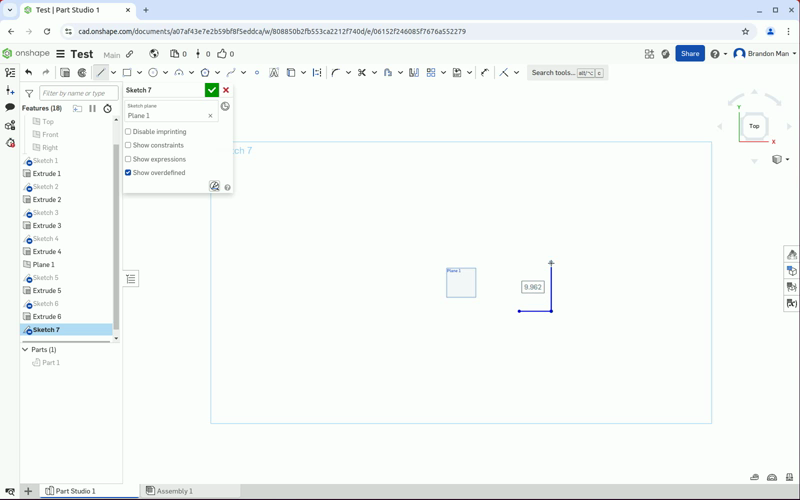
mouse_move(581, 262)
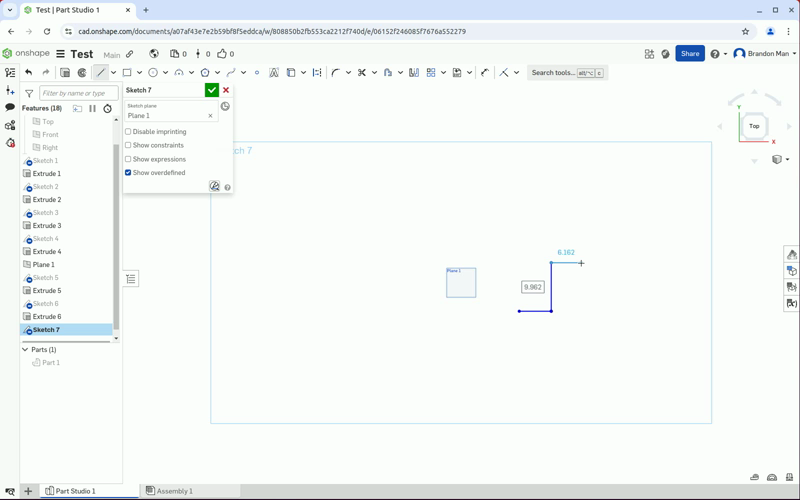
mouse_move(519, 262)
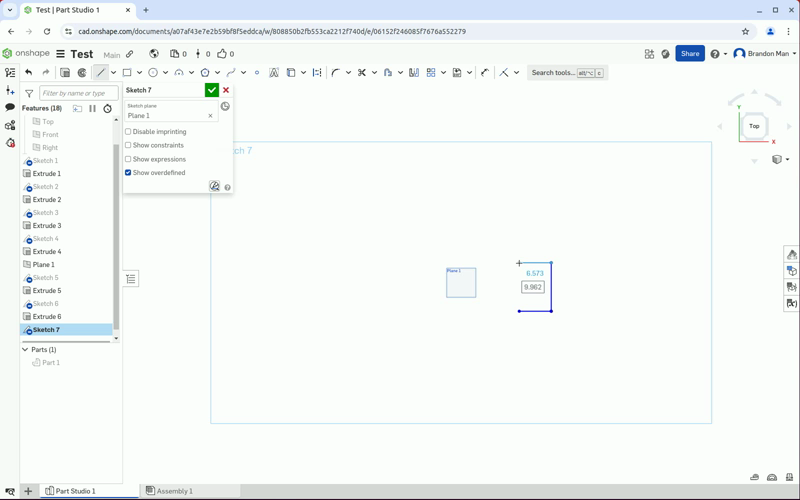
click(519, 262)
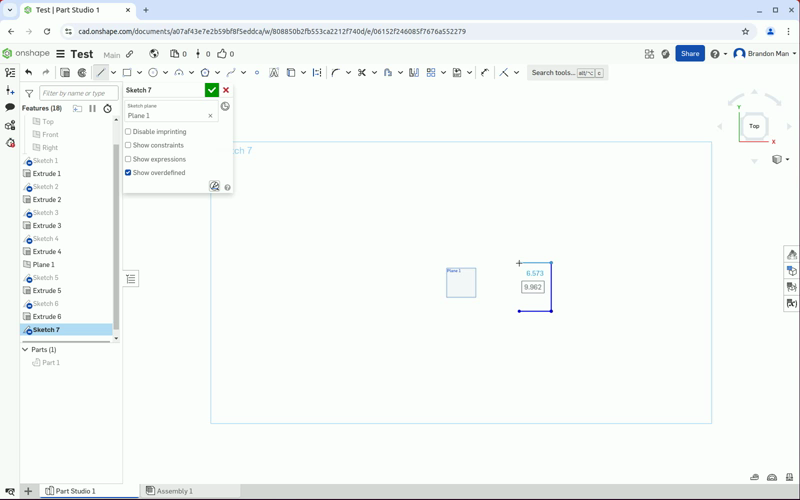
key_up(shift)
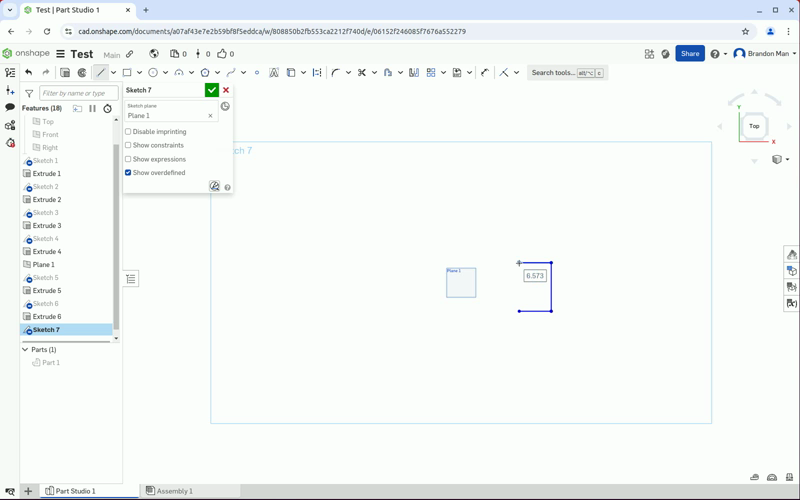
mouse_move(549, 262)
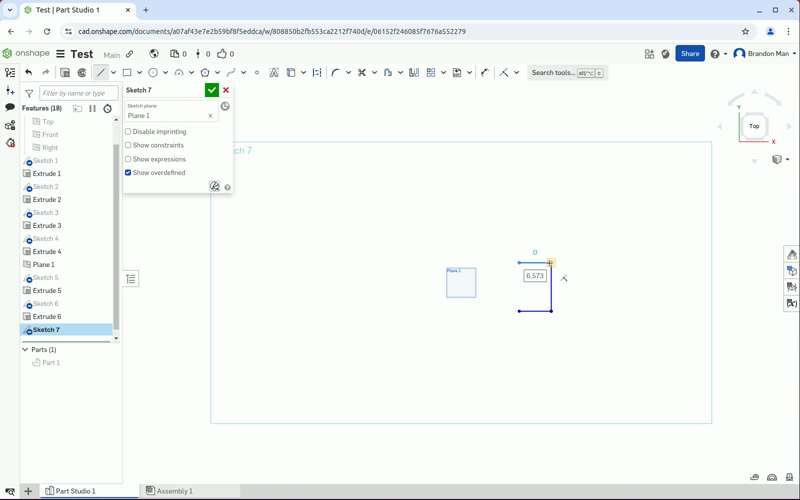
key_down(shift)
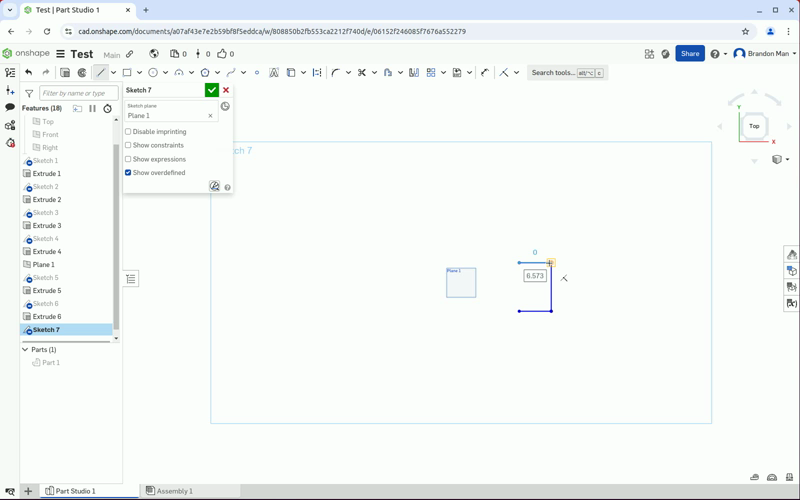
mouse_move(519, 311)
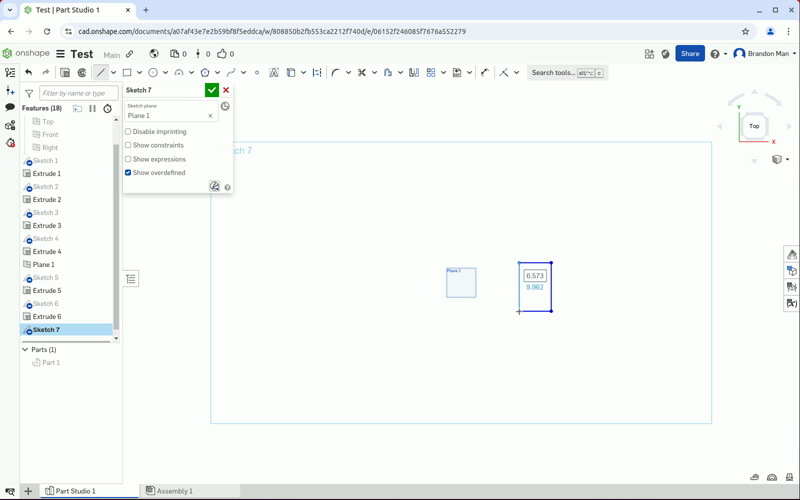
key_up(shift)
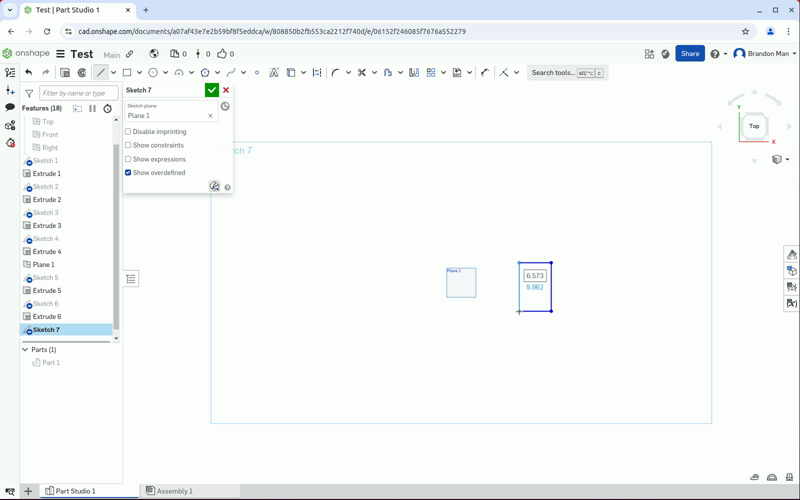
click(519, 311)
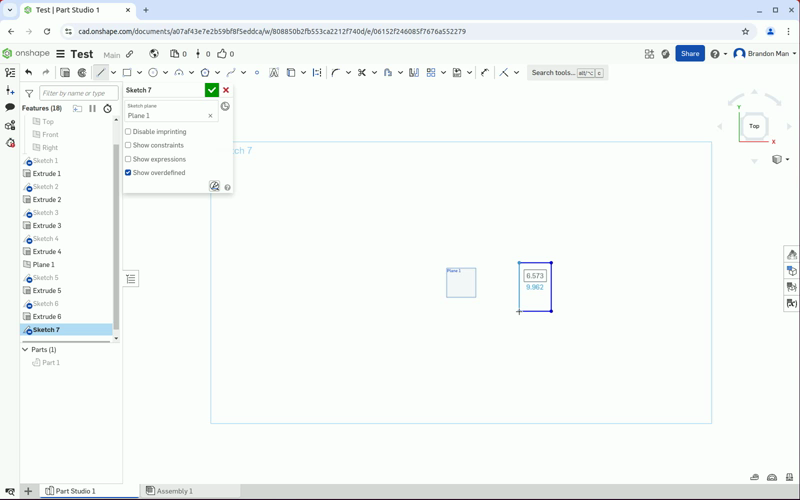
key(esc)
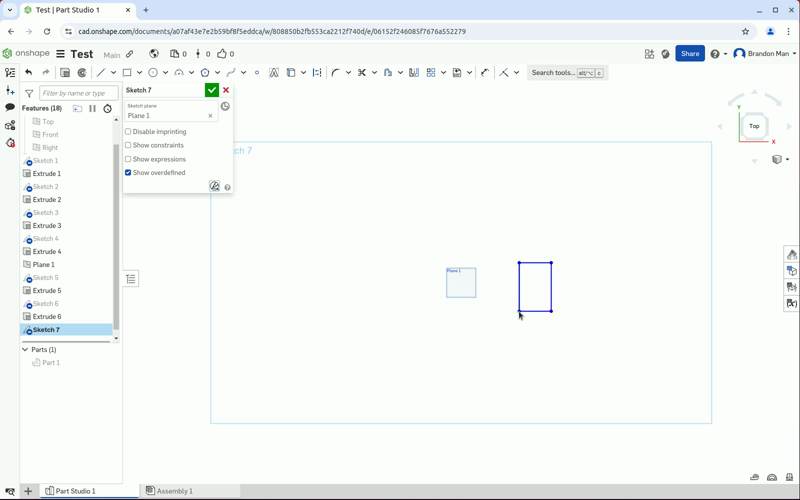
mouse_move(548, 308)
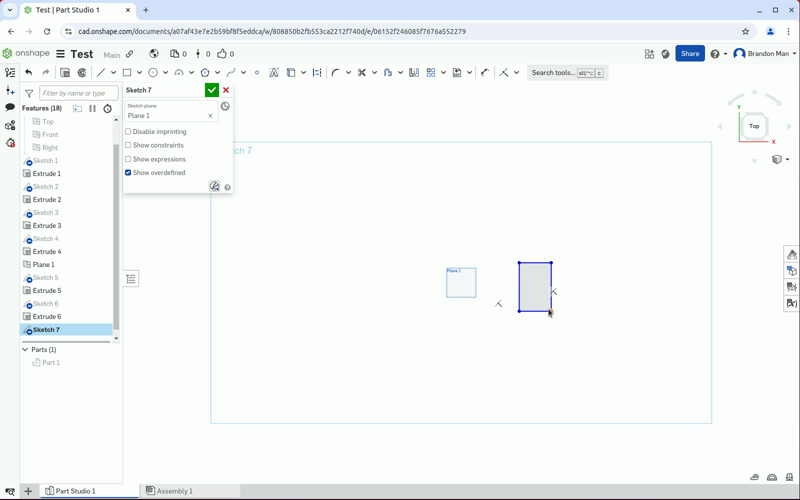
scroll(6)
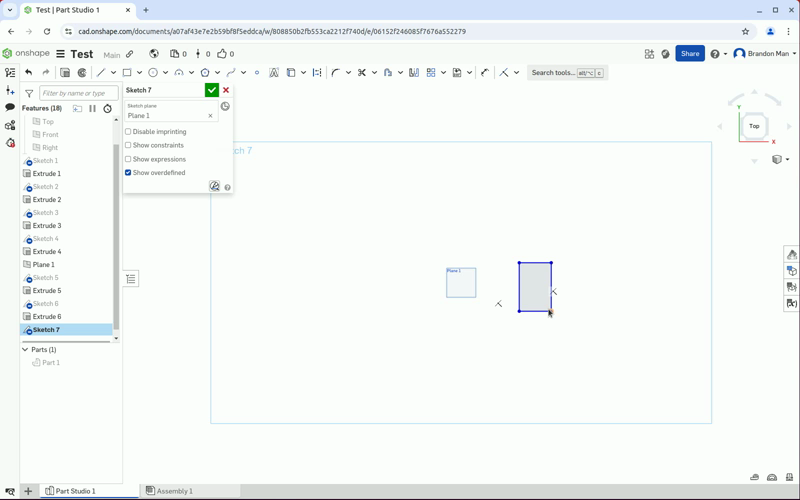
scroll(6)
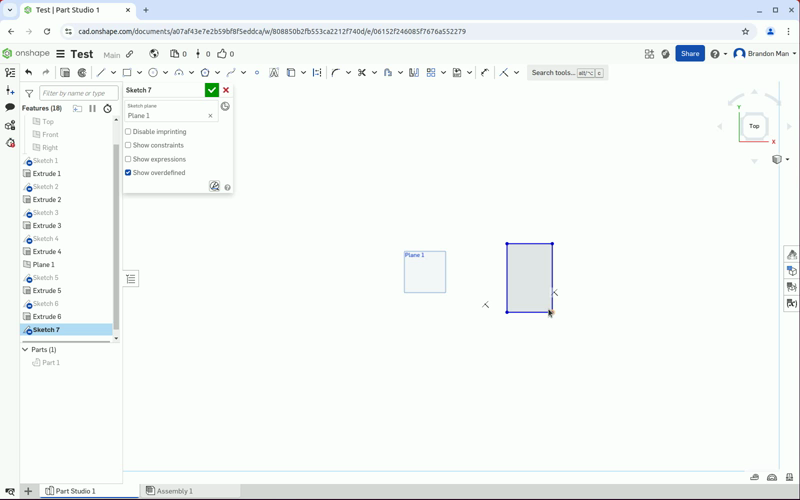
scroll(6)
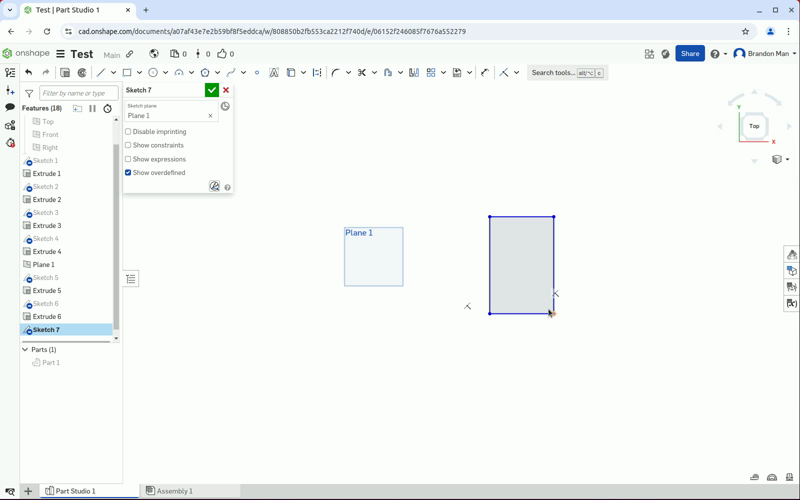
scroll(6)
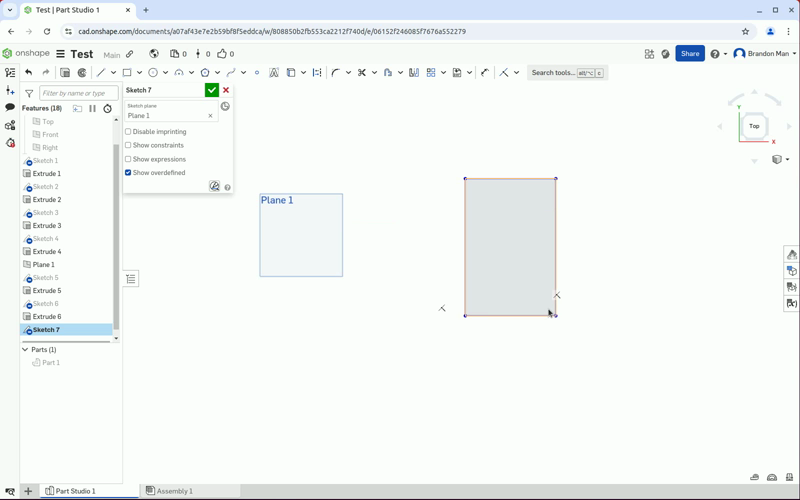
scroll(6)
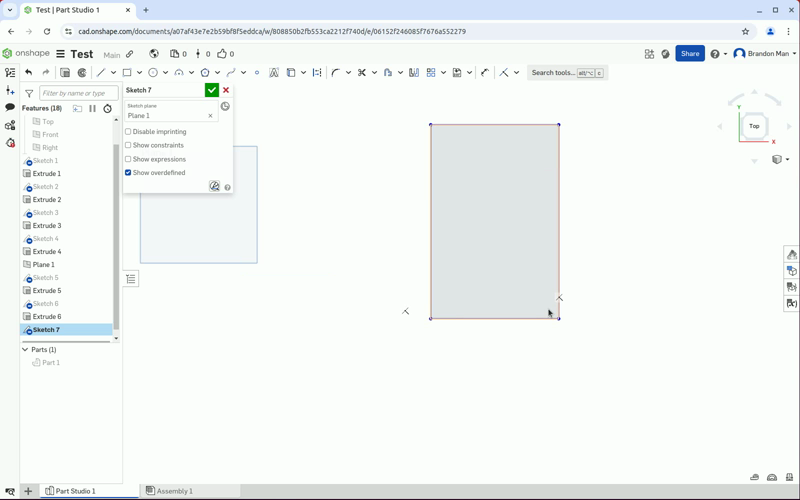
scroll(6)
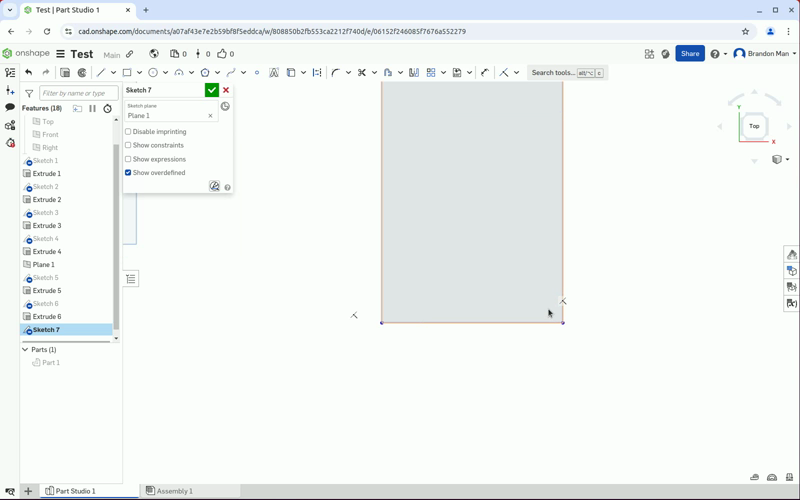
scroll(6)
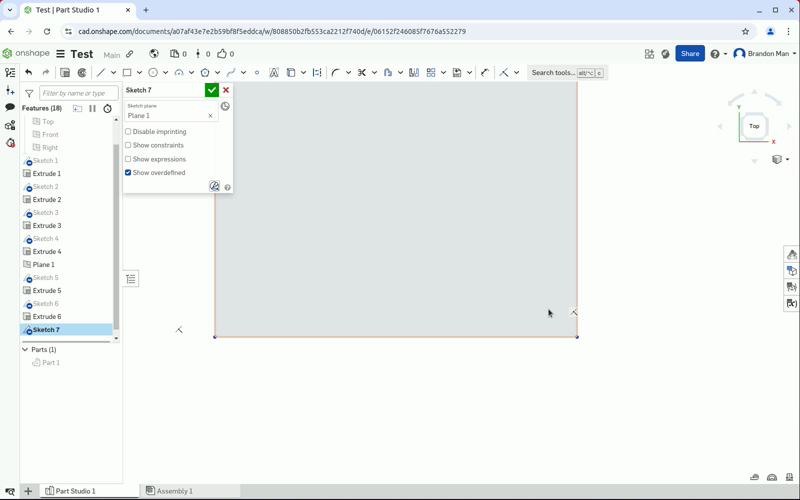
click(548, 308)
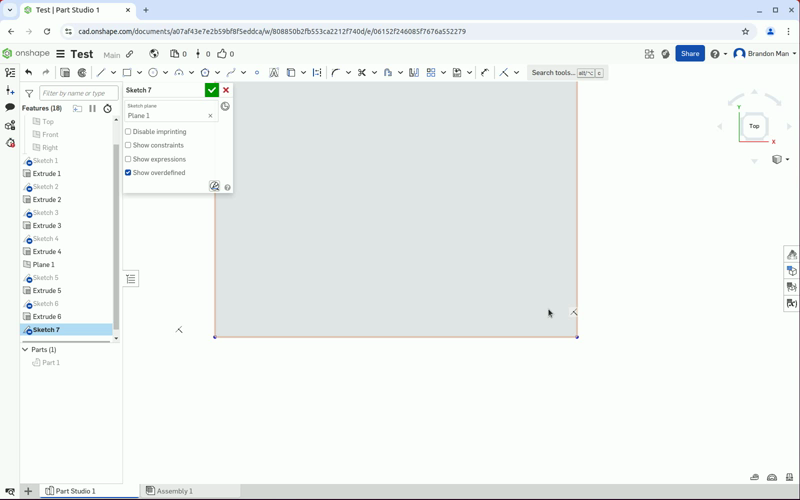
scroll(-6)
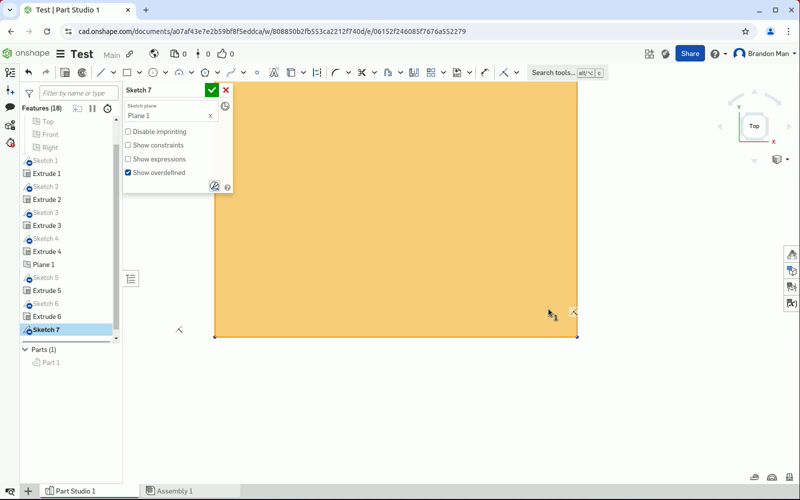
scroll(-6)
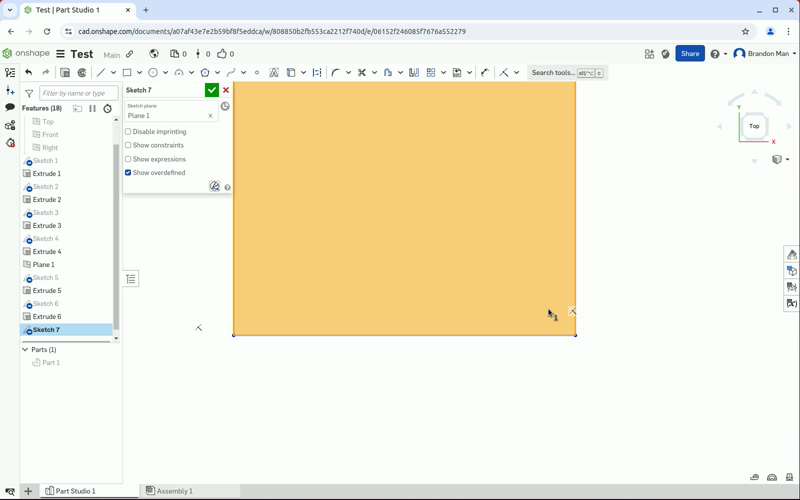
scroll(-6)
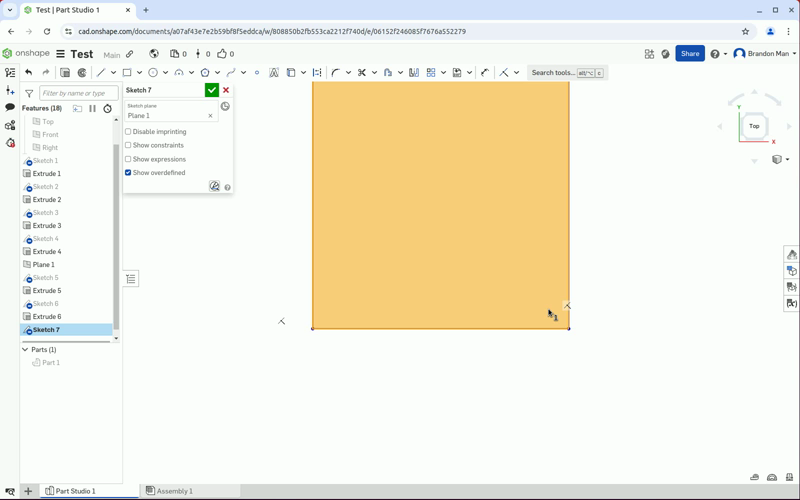
scroll(-6)
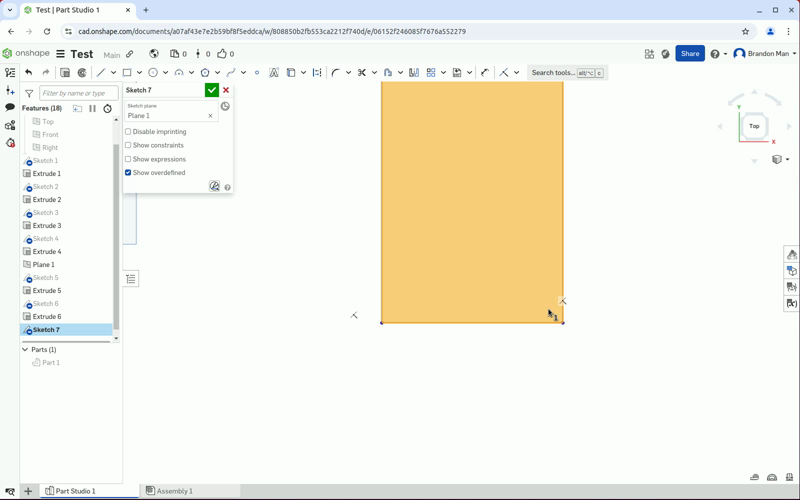
scroll(-6)
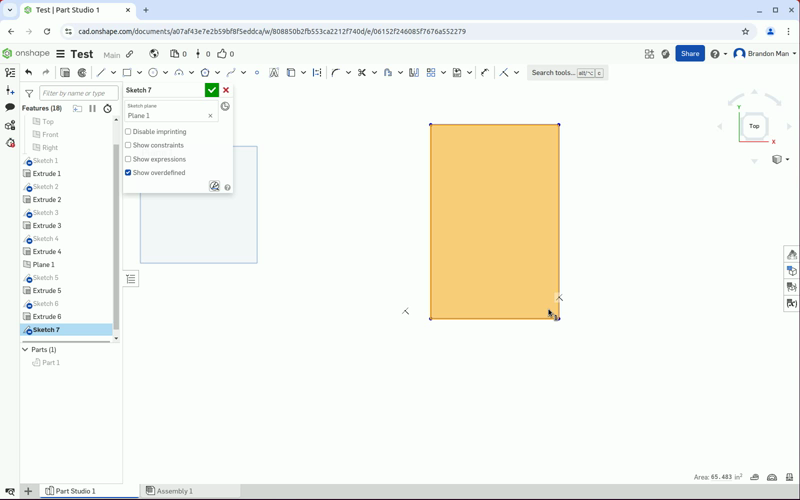
scroll(-6)
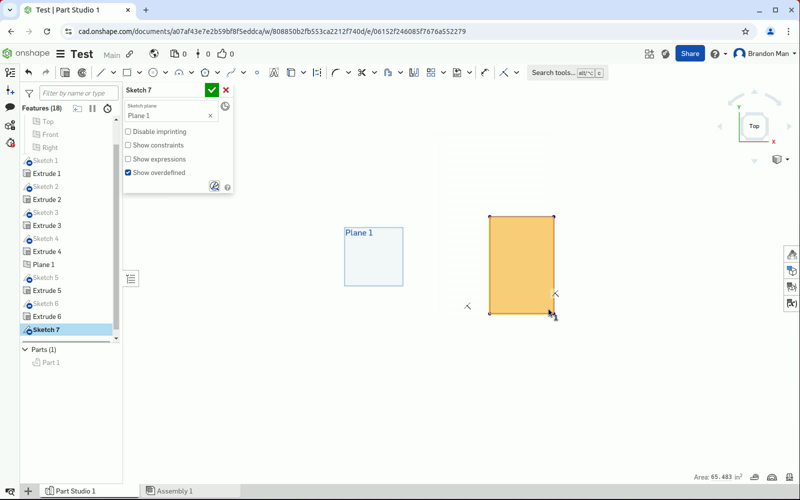
scroll(-6)
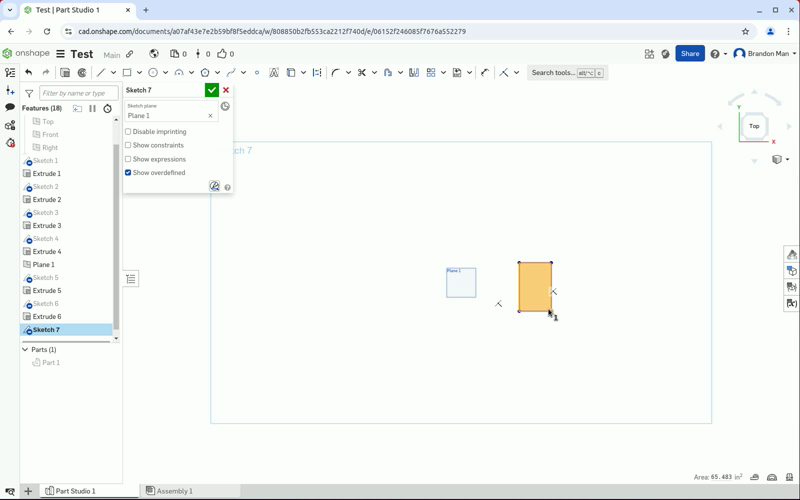
mouse_move(73, 352)
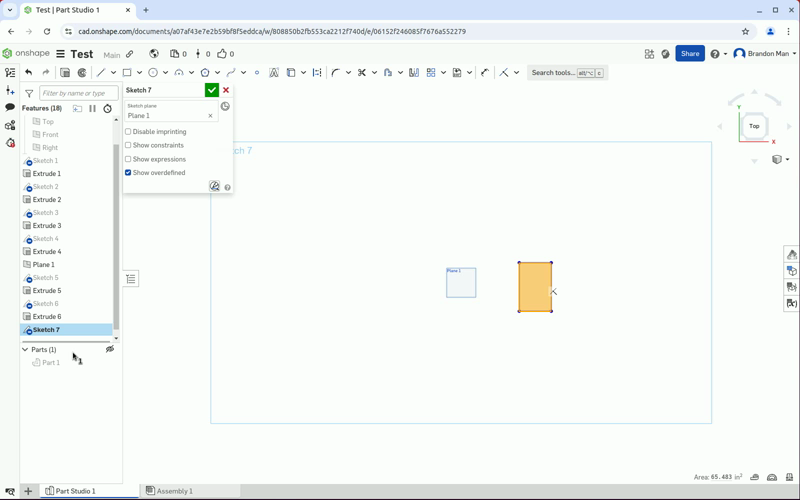
key(shift+y)
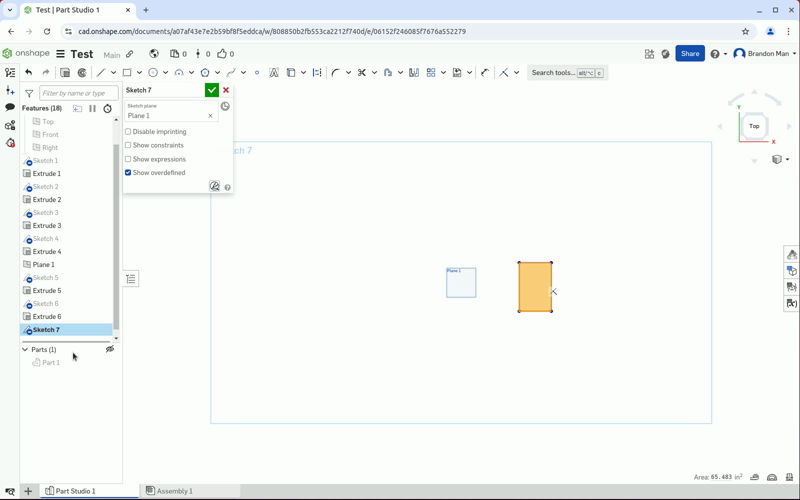
key(shift+e)
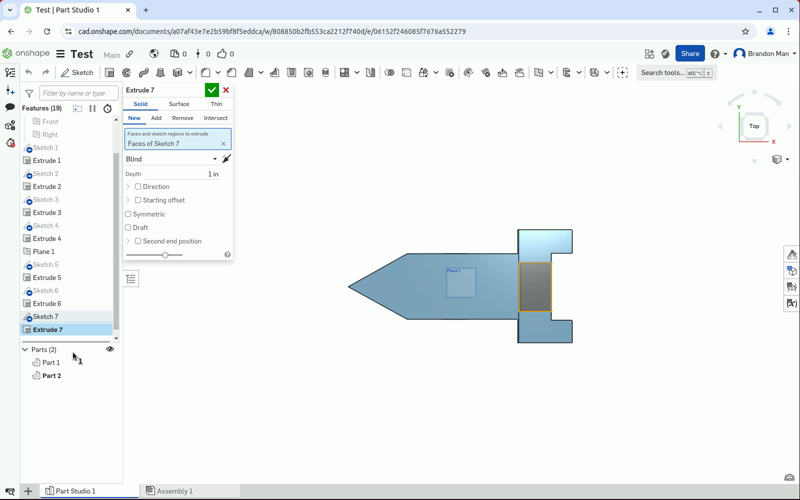
mouse_move(143, 106)
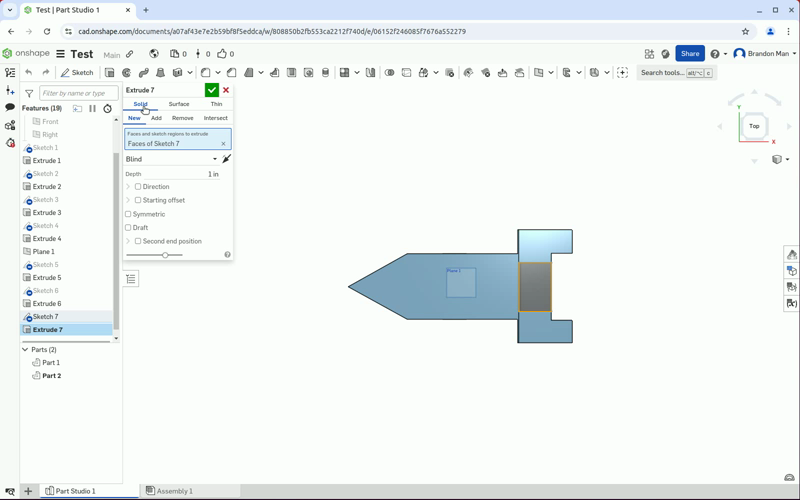
click(143, 106)
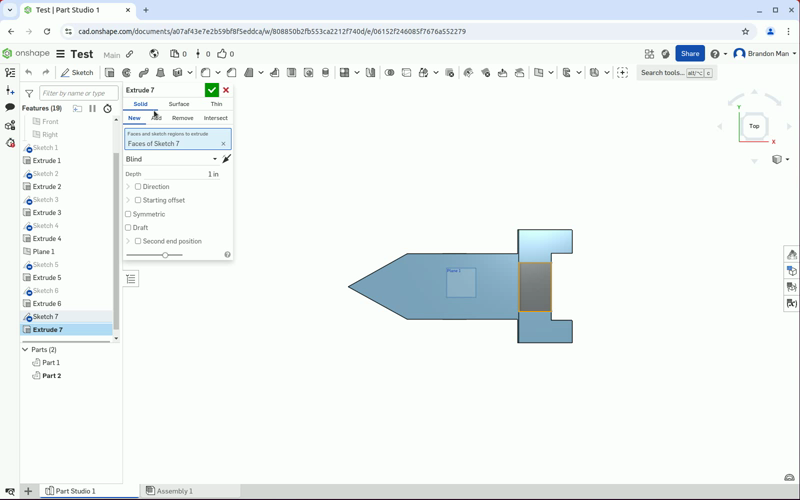
mouse_move(186, 120)
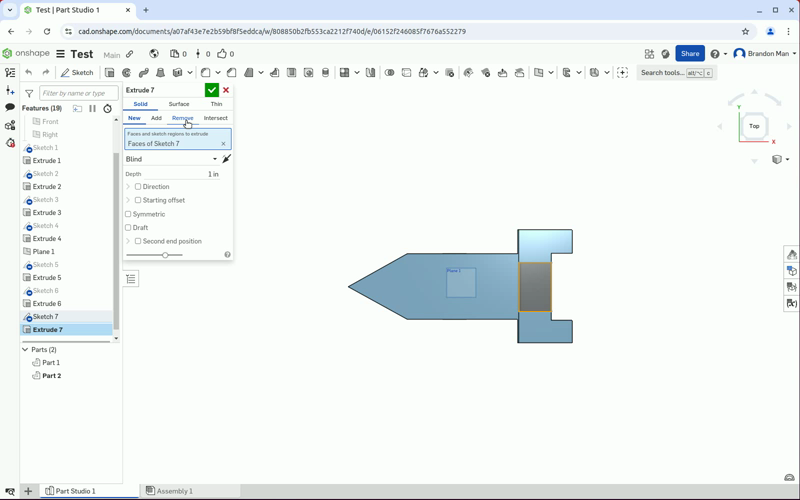
click(186, 120)
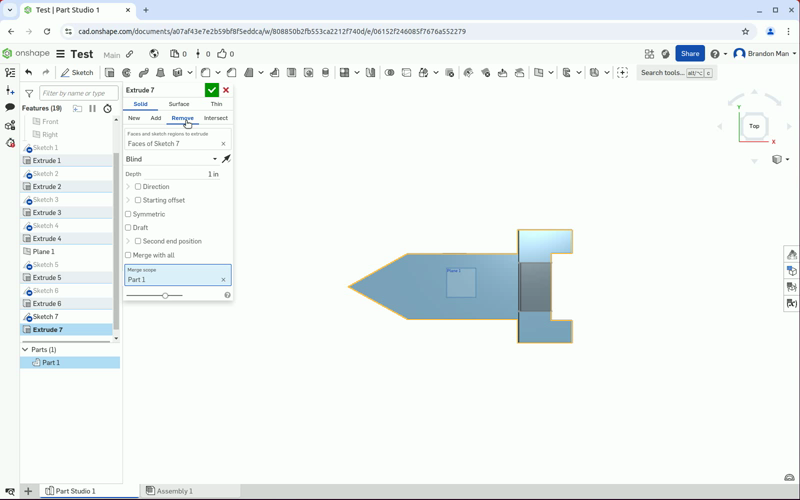
key(tab, 4)
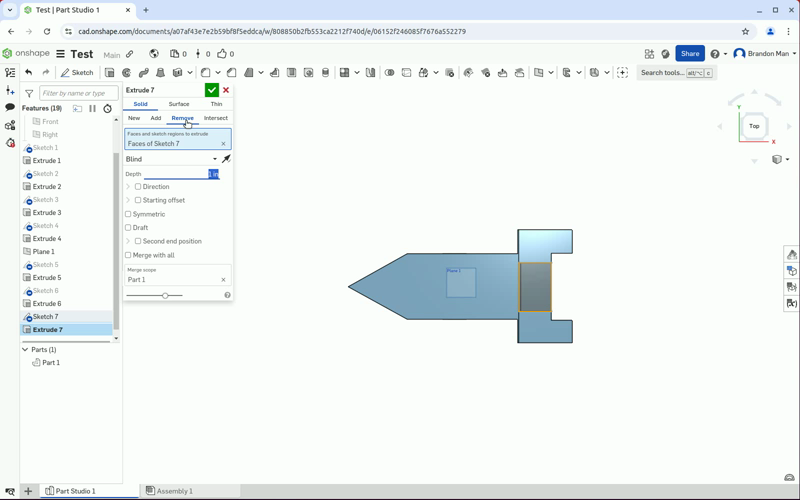
text(3.851)
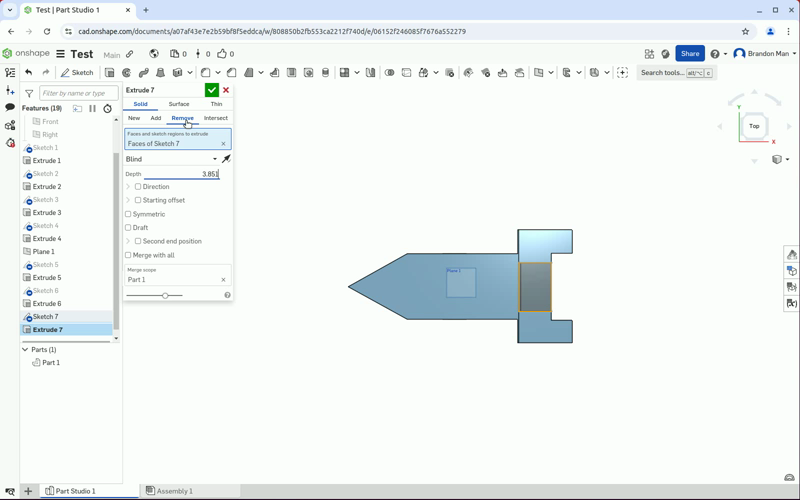
key(tab, 6)
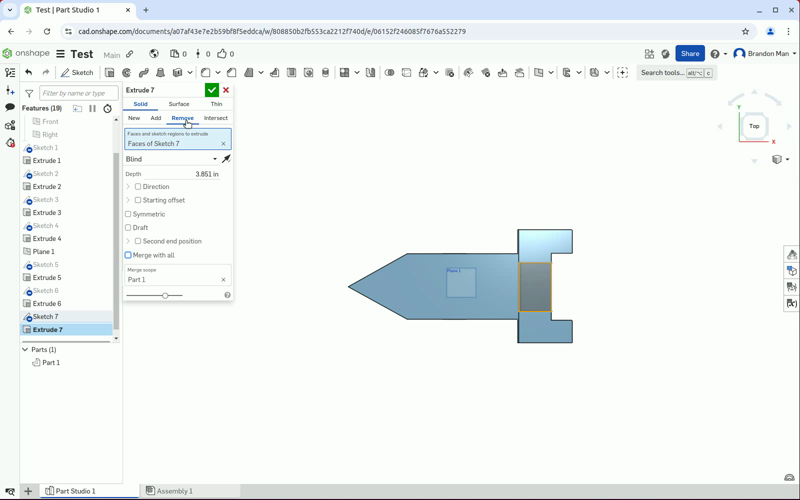
key(space)
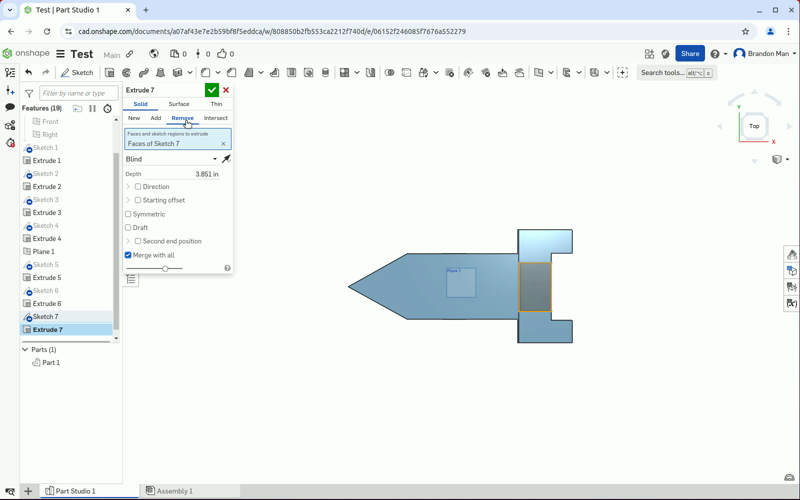
key(enter)
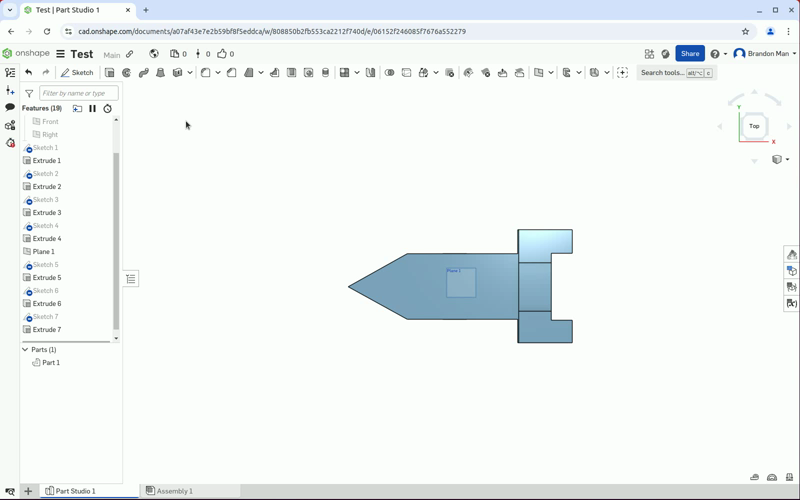
key(shift+h)
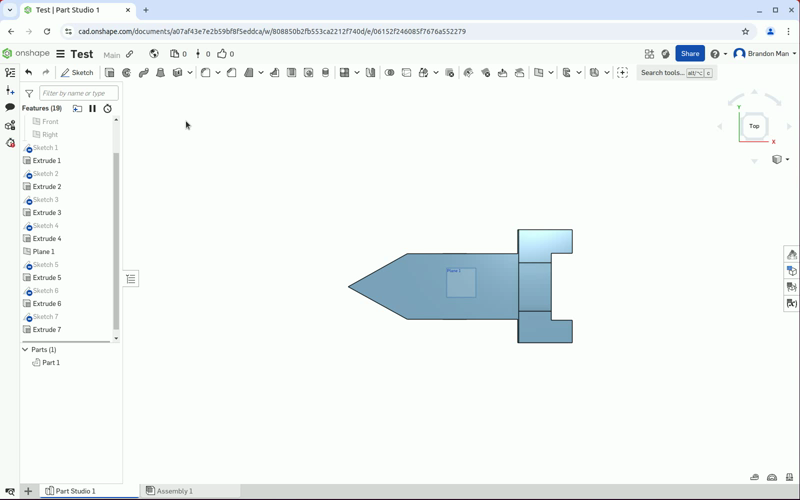
key(shift+h)
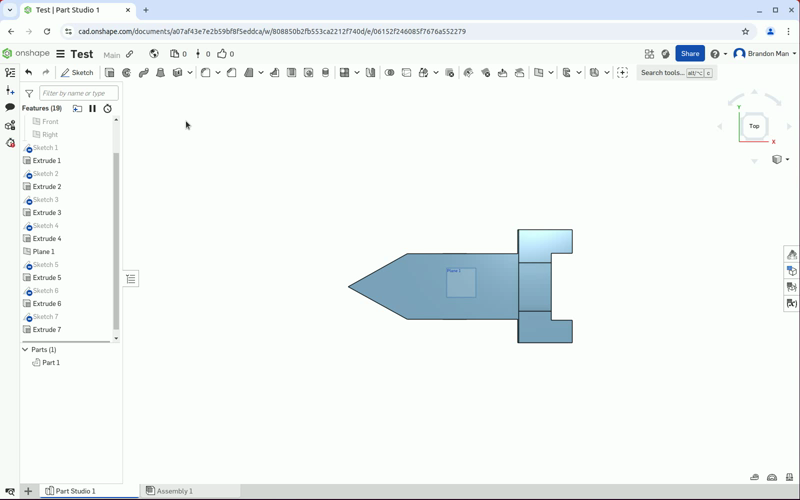
mouse_move(69, 150)
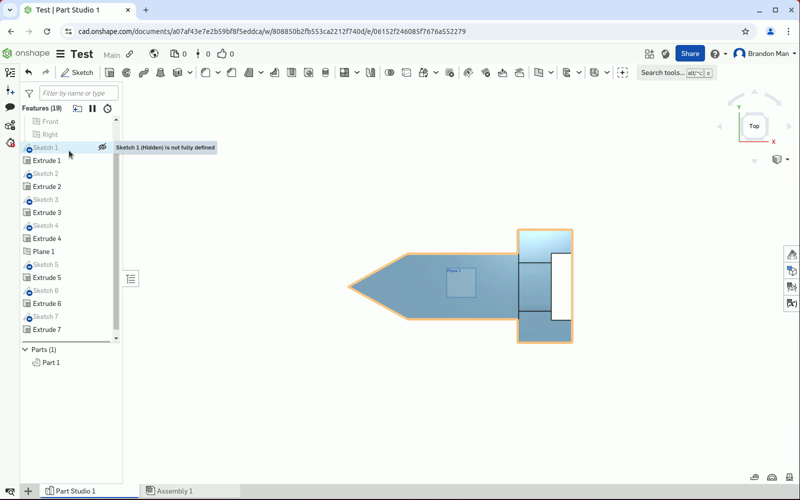
click(69, 150)
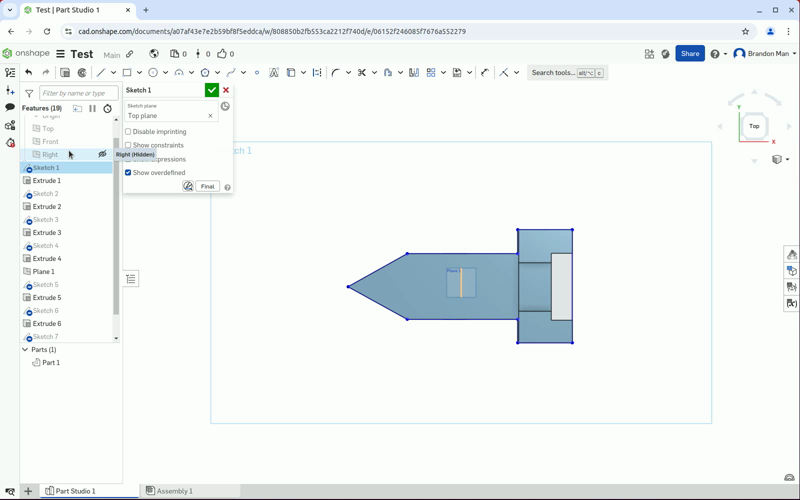
mouse_move(229, 92)
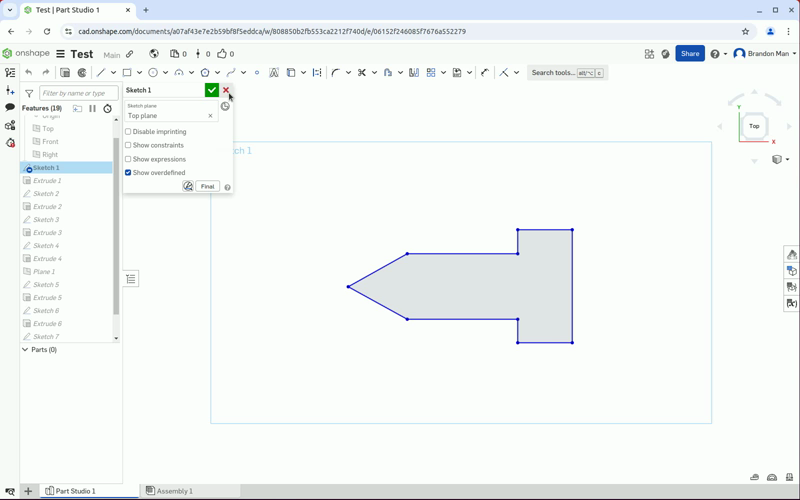
click(229, 92)
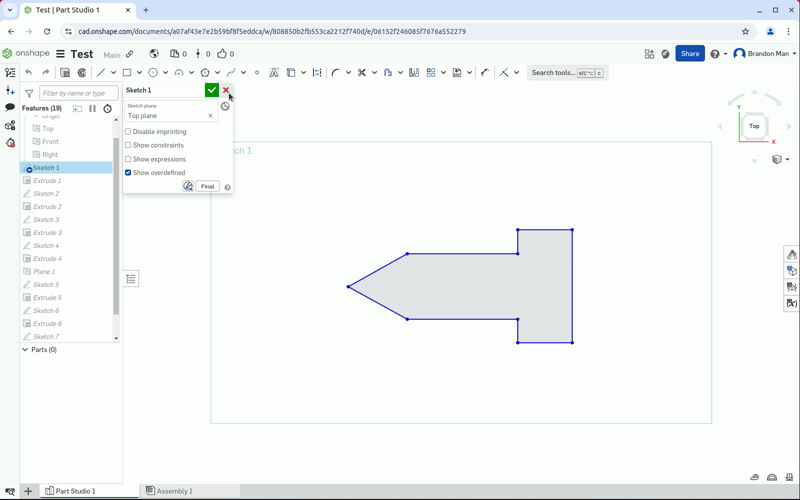
key(shift+s)
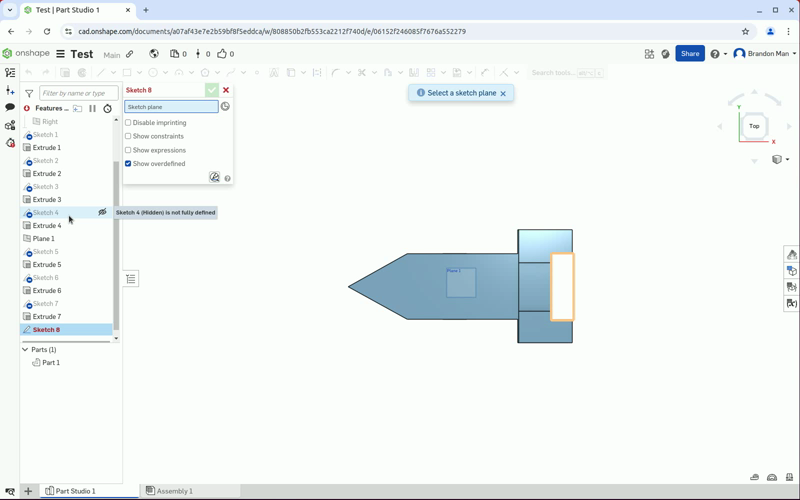
scroll(3)
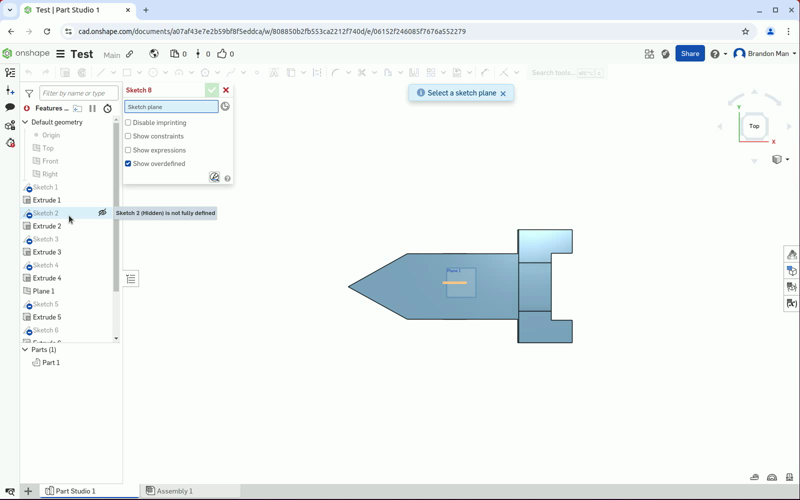
mouse_move(69, 150)
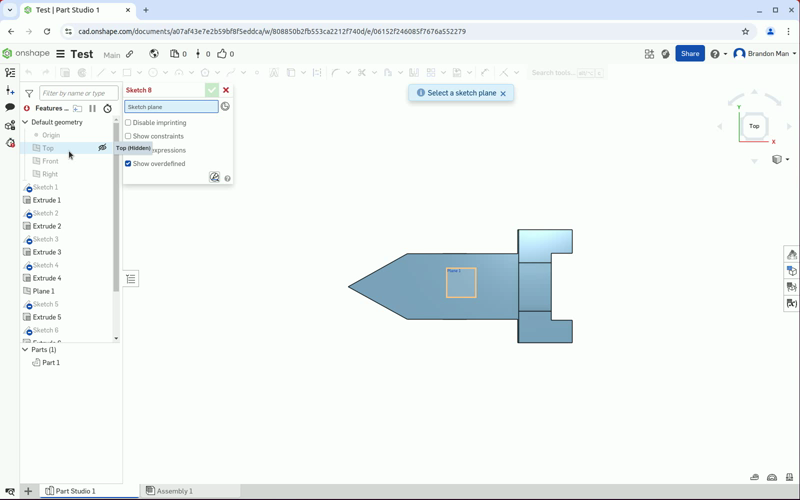
click(69, 150)
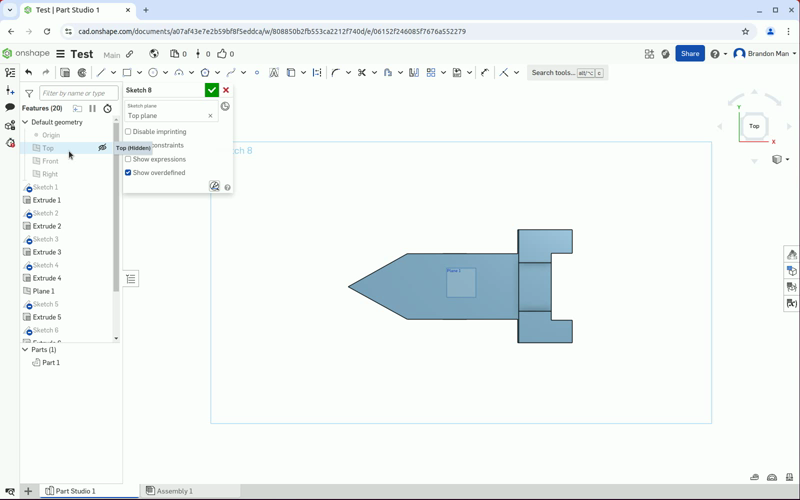
mouse_move(73, 352)
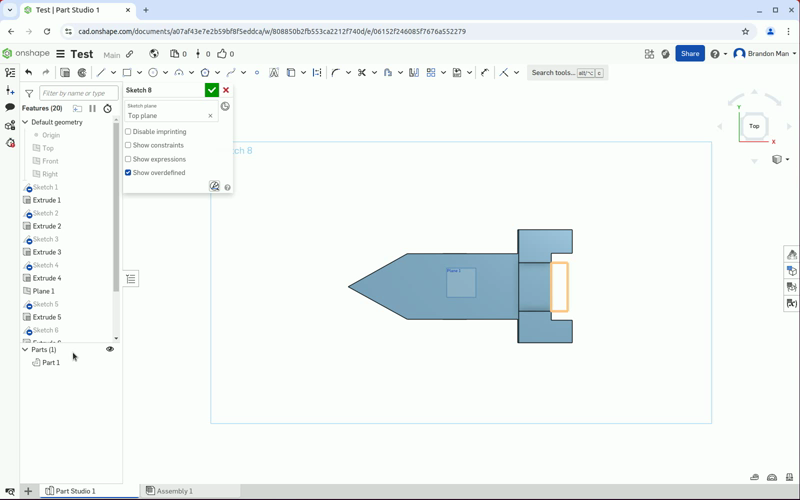
key(y)
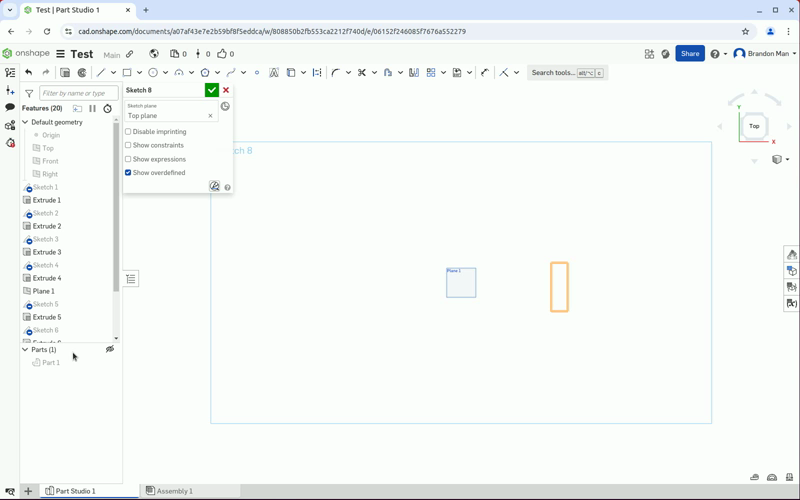
key(l)
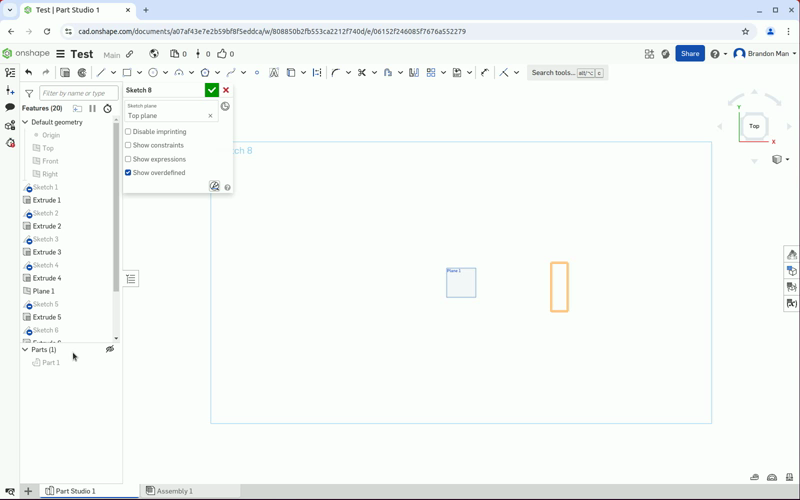
key_down(shift)
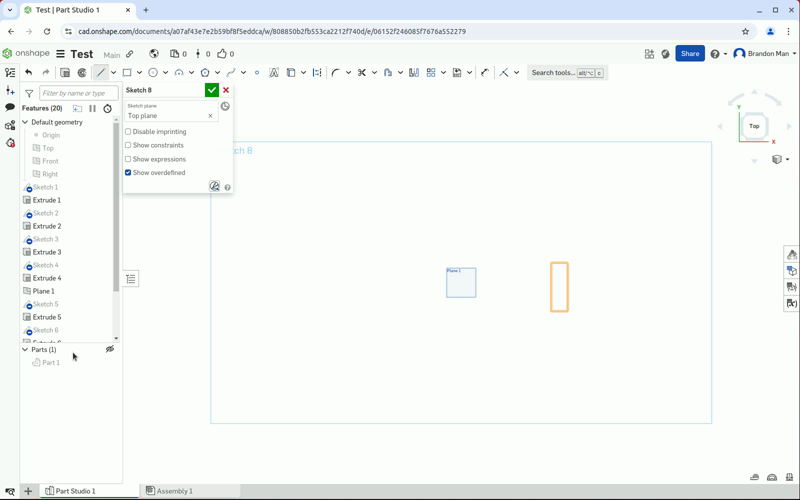
mouse_move(348, 334)
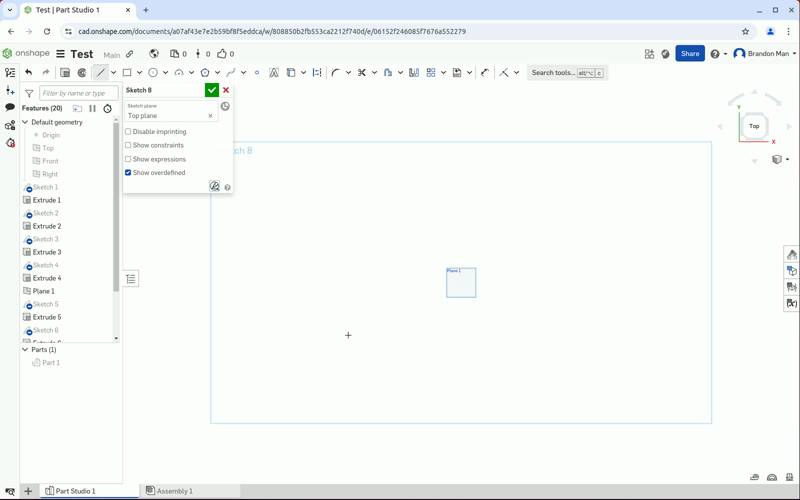
click(348, 334)
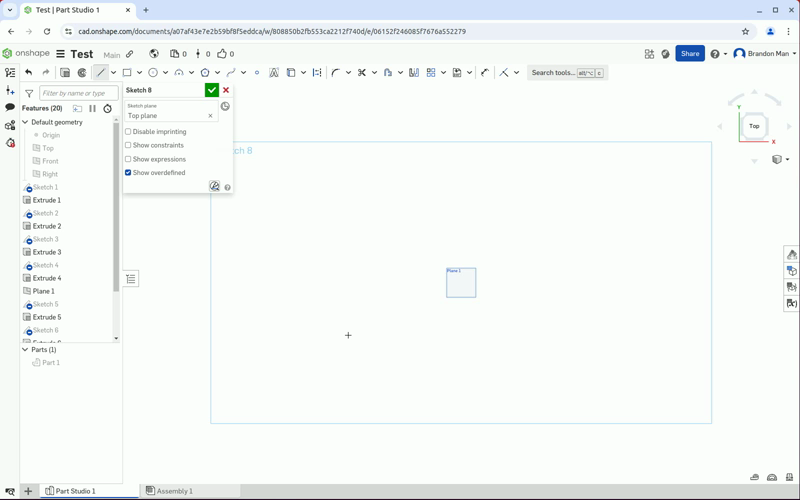
key_up(shift)
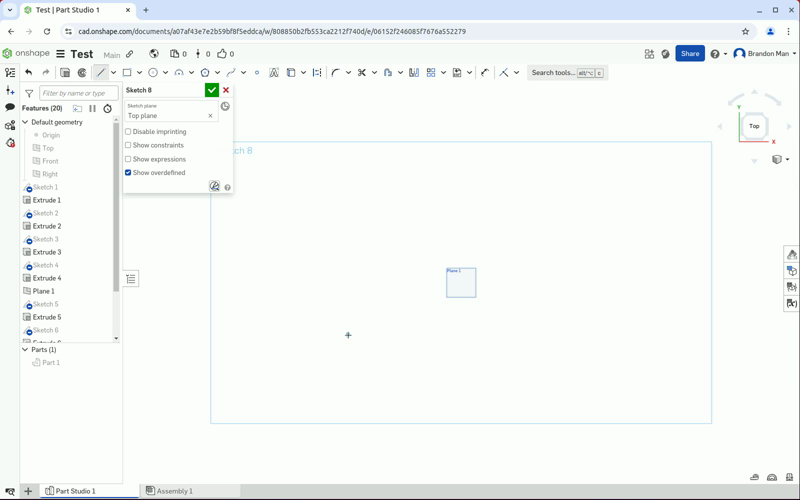
key_down(shift)
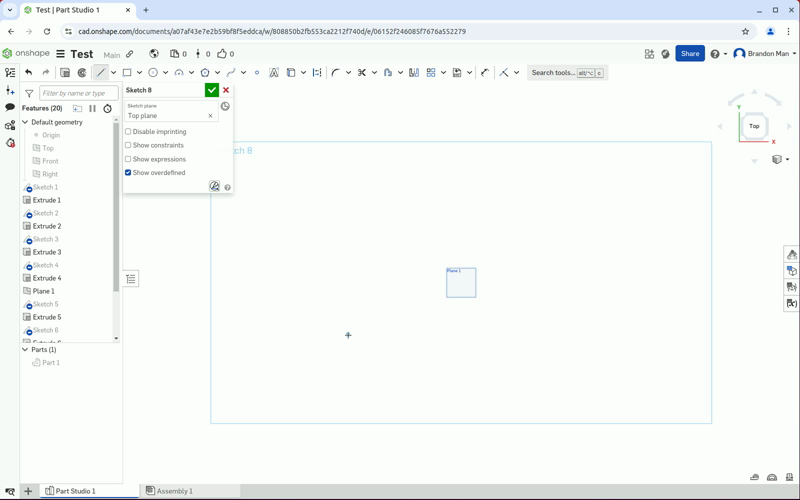
mouse_move(378, 334)
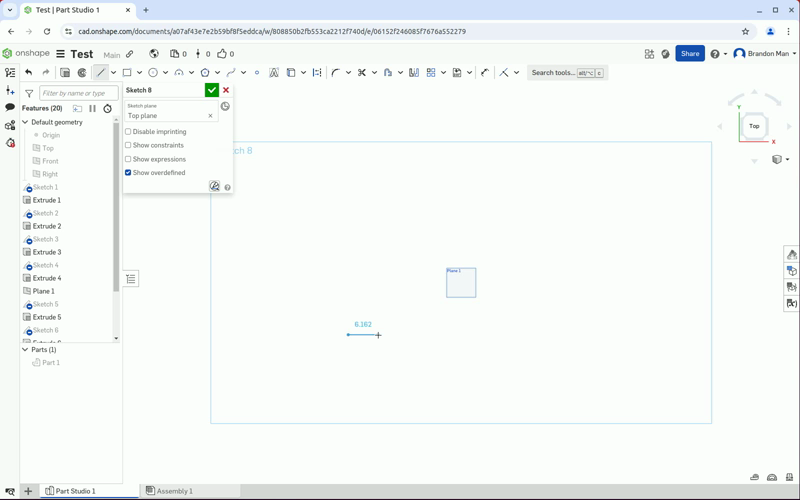
mouse_move(384, 334)
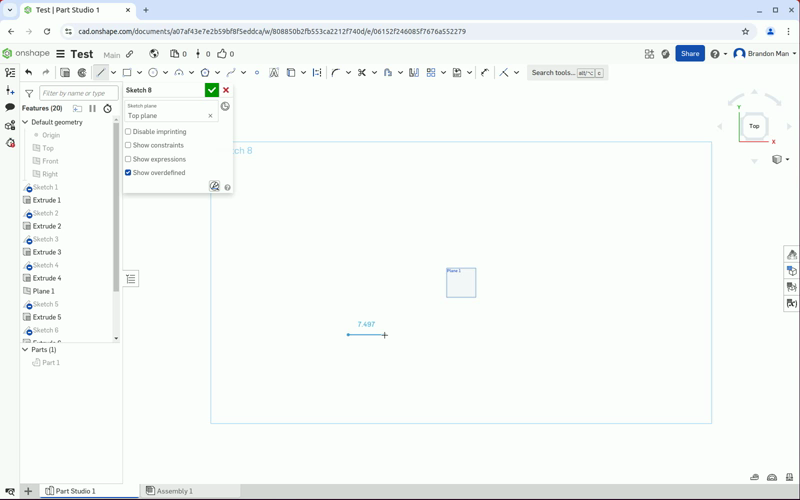
click(384, 334)
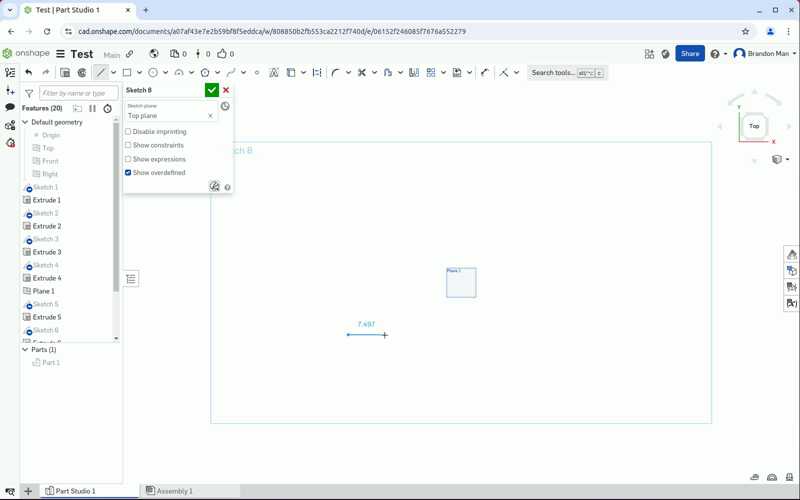
key_up(shift)
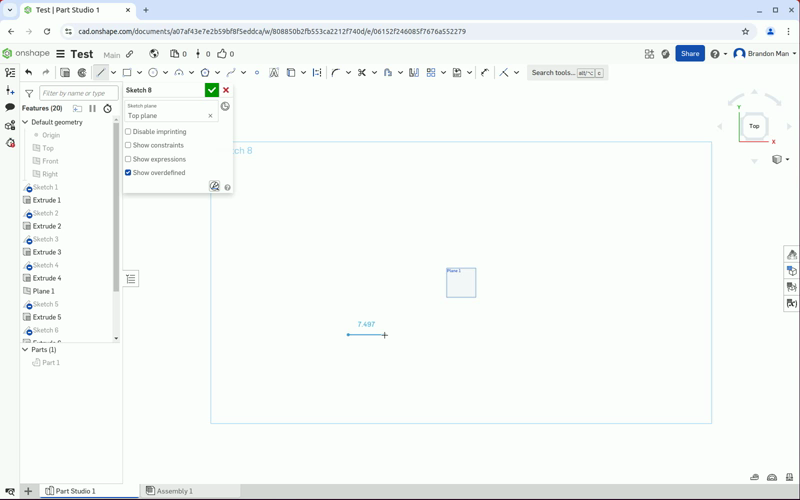
key_down(shift)
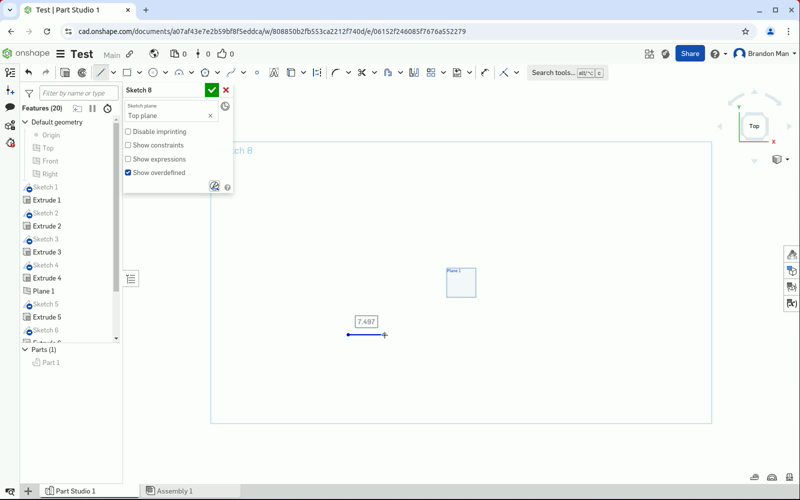
mouse_move(384, 243)
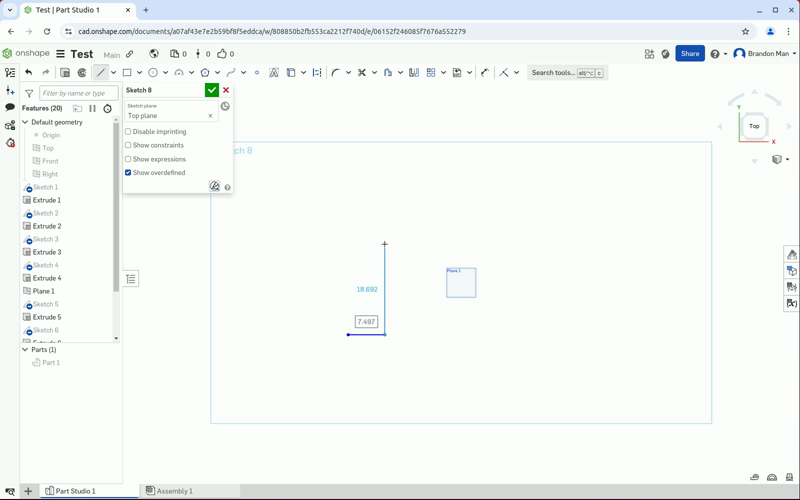
click(384, 243)
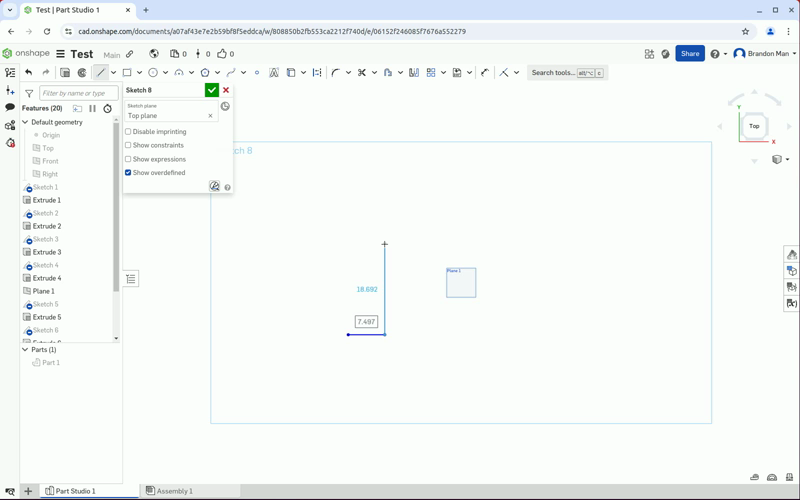
key_up(shift)
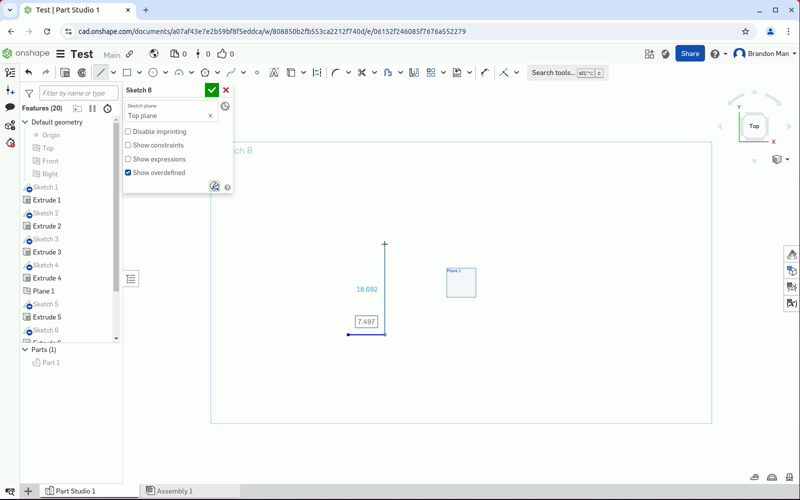
key_down(shift)
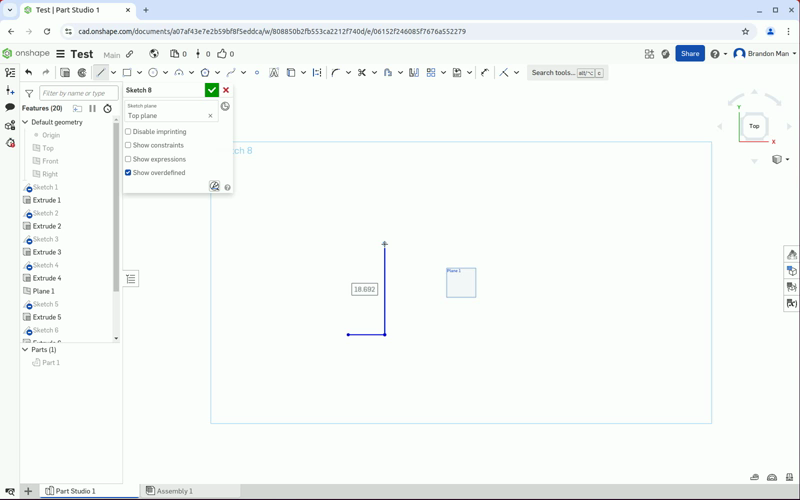
mouse_move(414, 243)
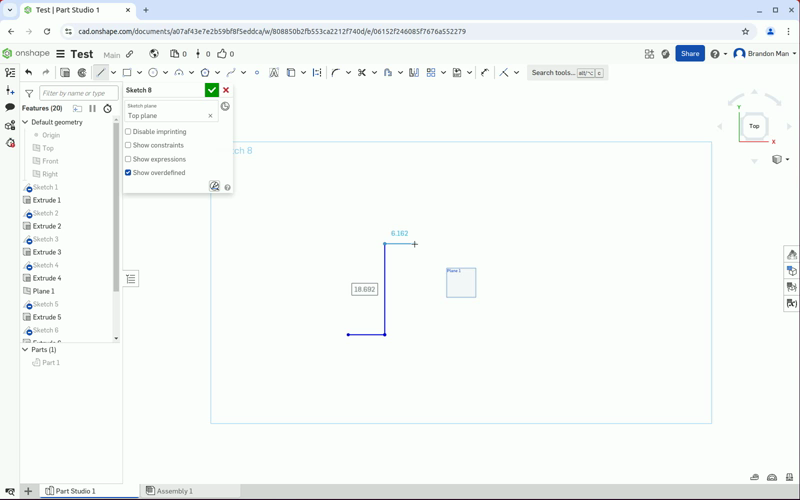
mouse_move(348, 243)
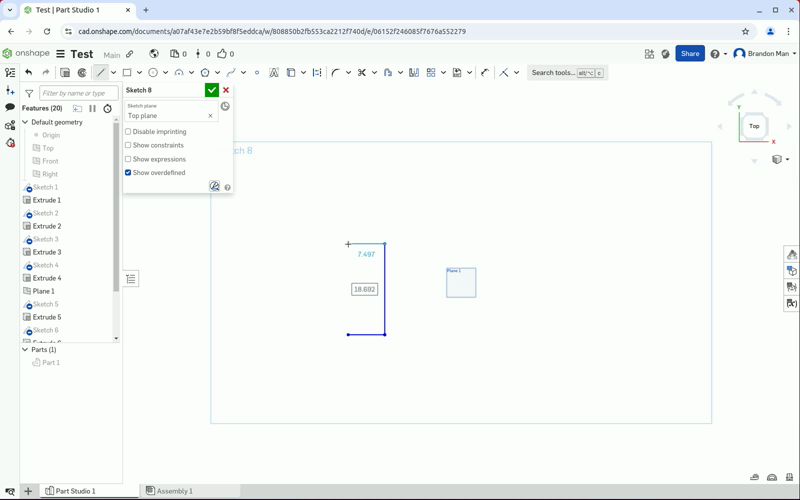
click(348, 243)
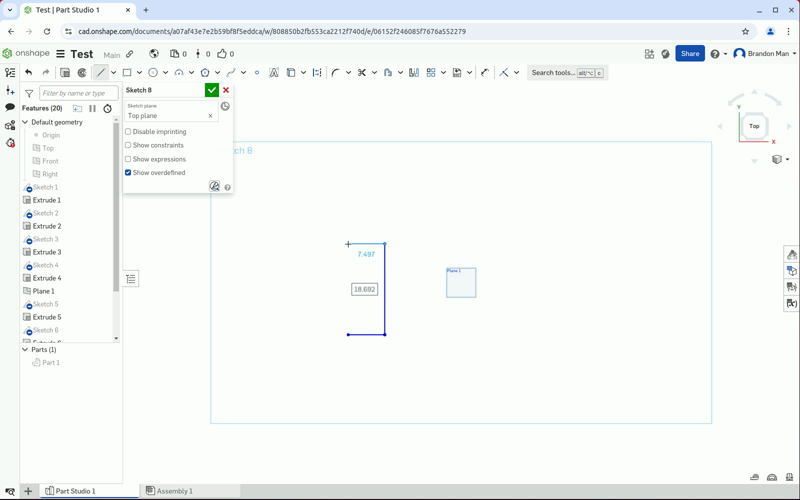
key_up(shift)
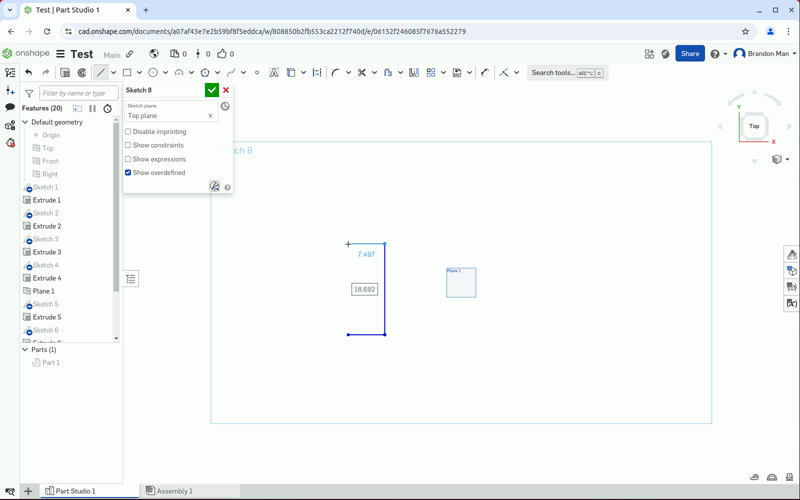
key_down(shift)
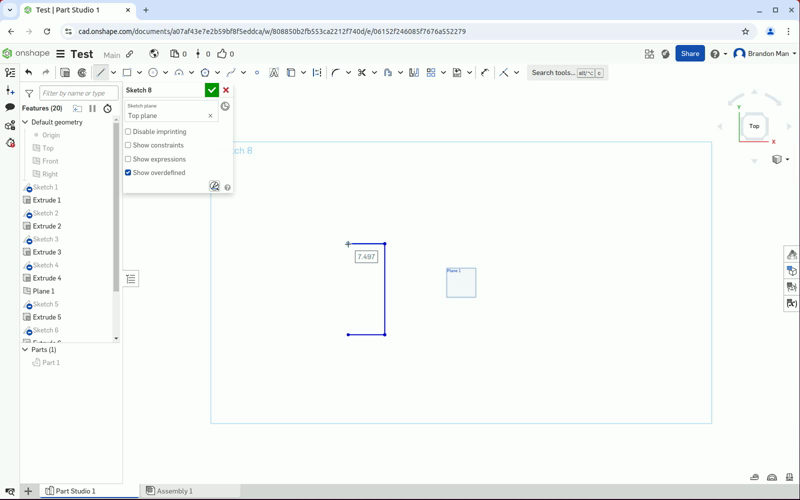
mouse_move(348, 334)
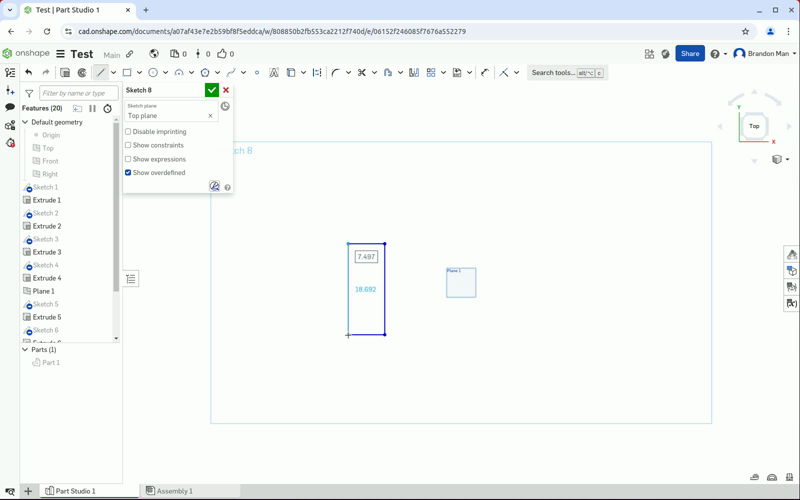
key_up(shift)
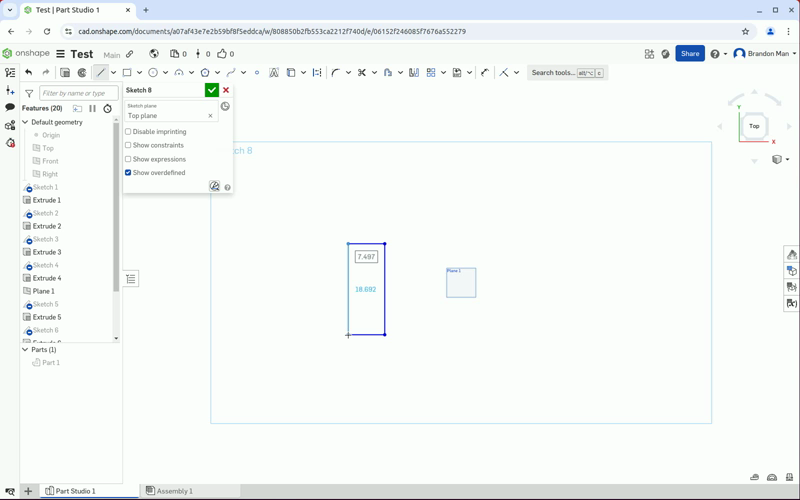
click(348, 334)
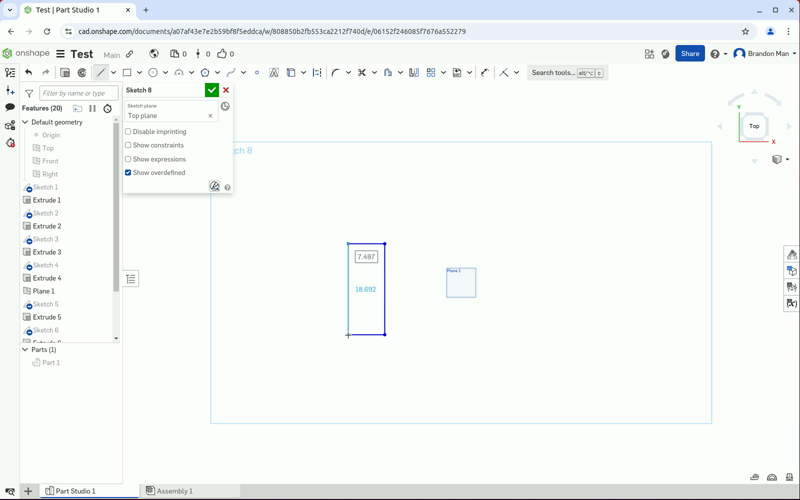
key(esc)
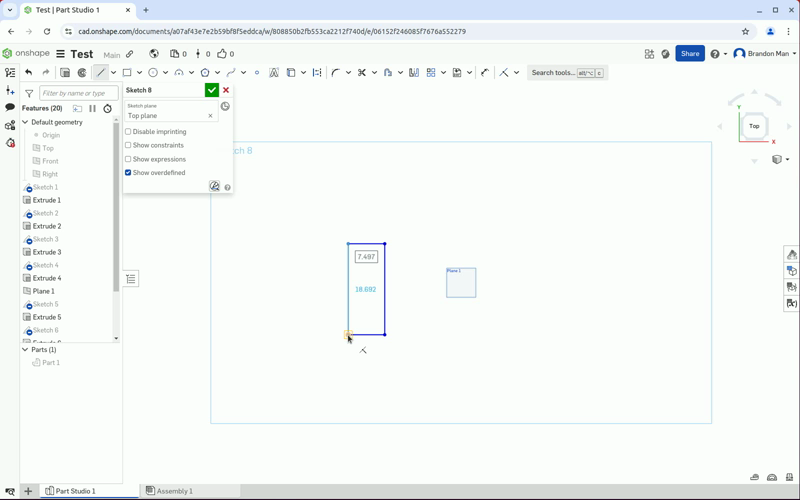
mouse_move(358, 279)
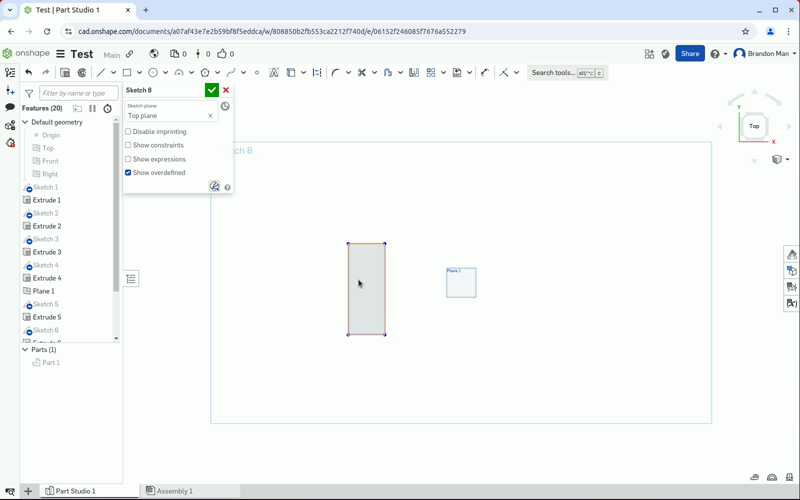
click(358, 279)
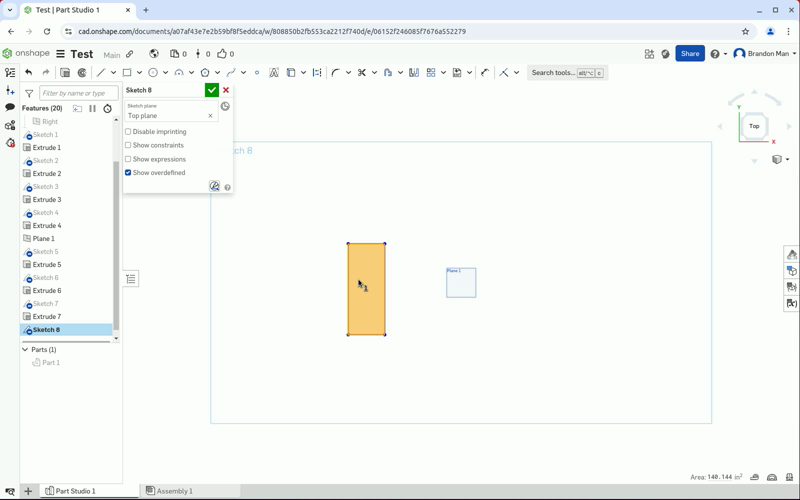
mouse_move(73, 352)
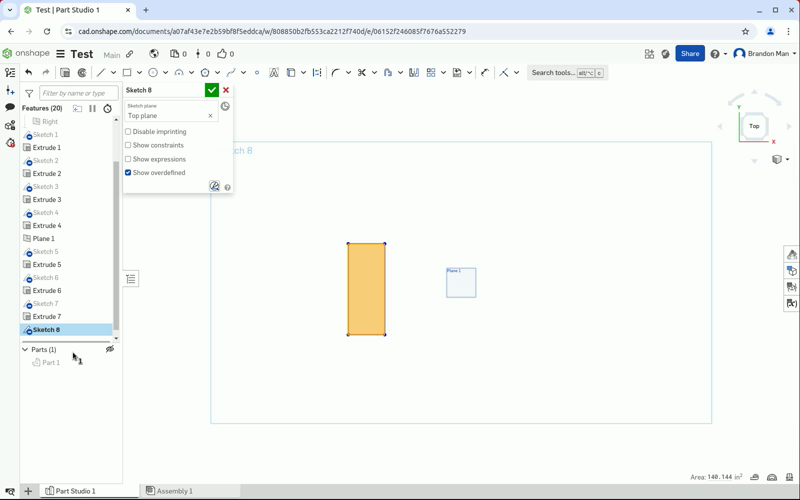
key(shift+y)
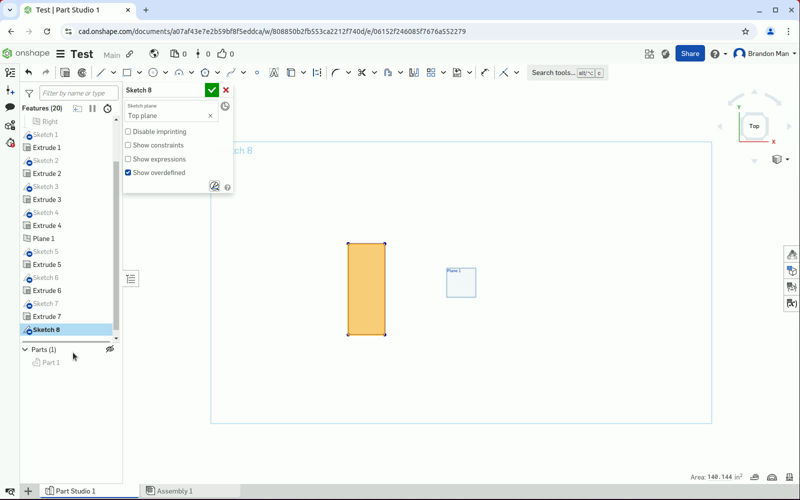
key(shift+e)
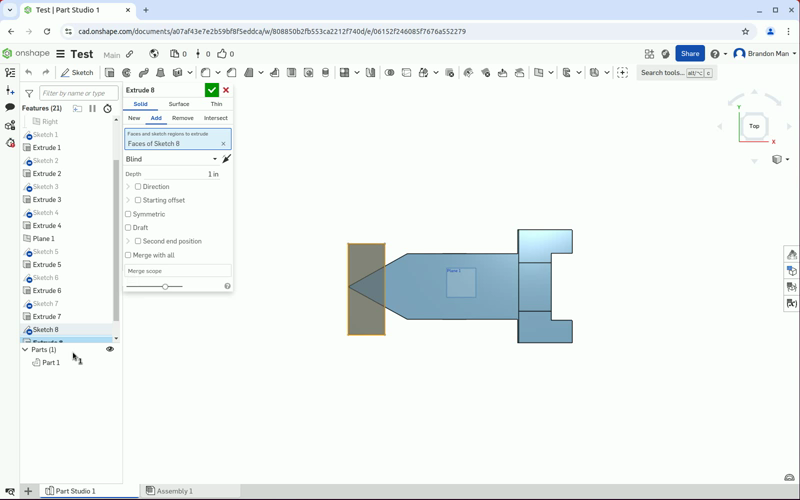
mouse_move(143, 106)
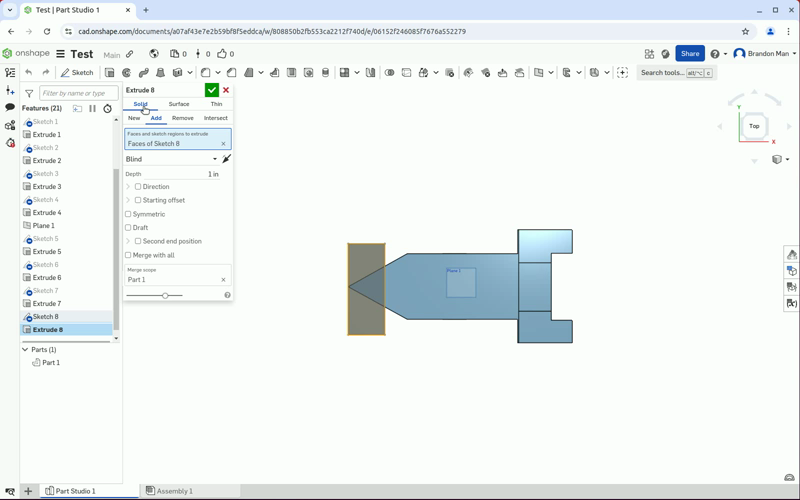
click(143, 106)
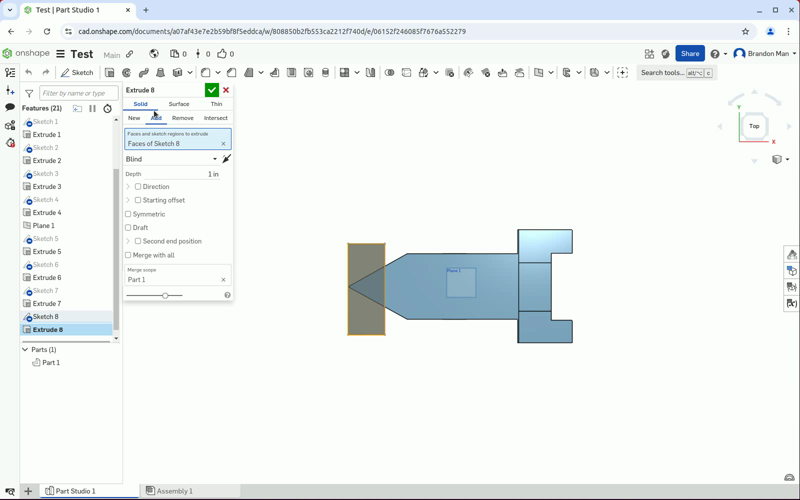
mouse_move(186, 120)
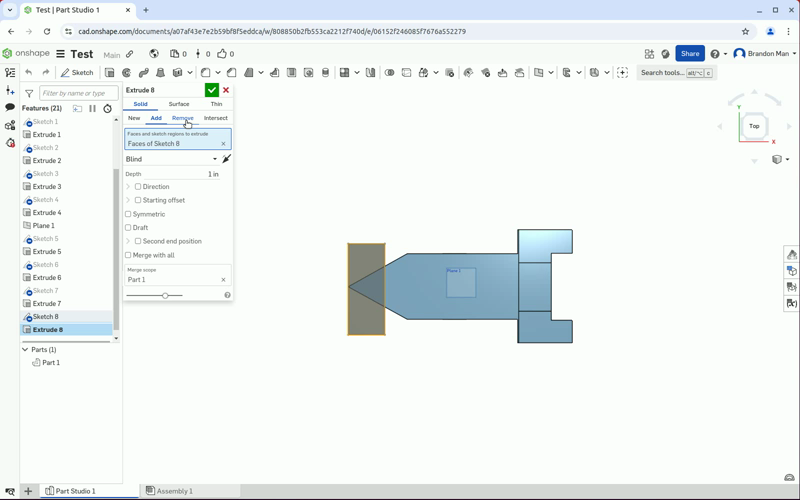
click(186, 120)
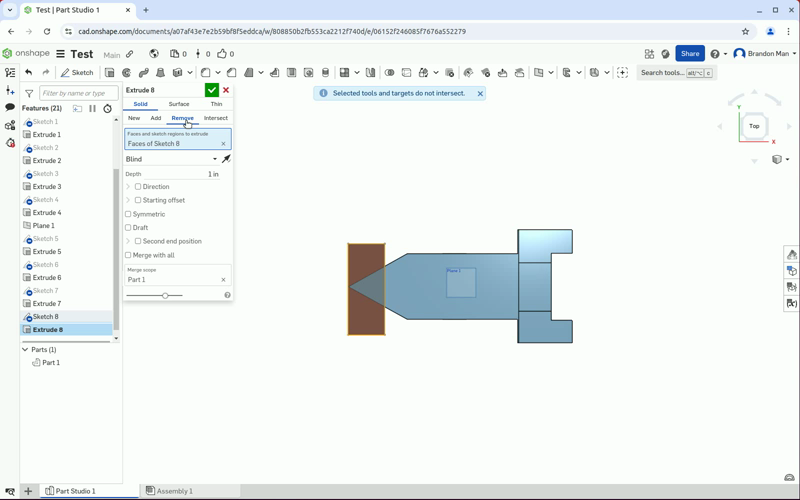
key(tab, 4)
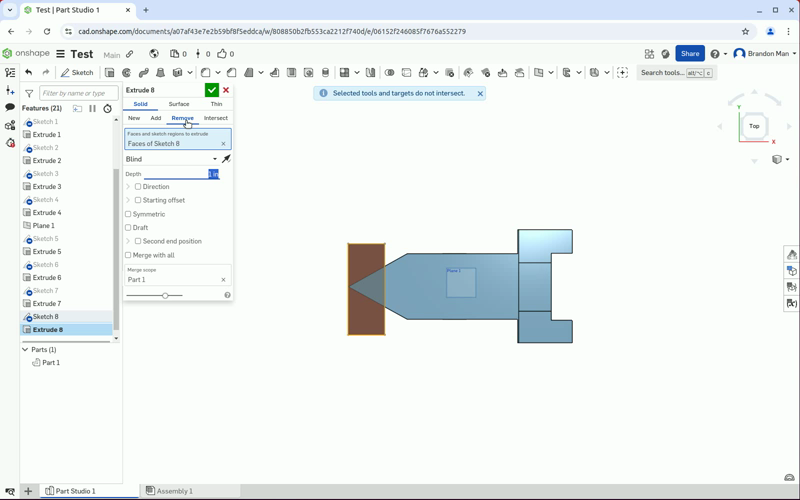
text(-8.425)
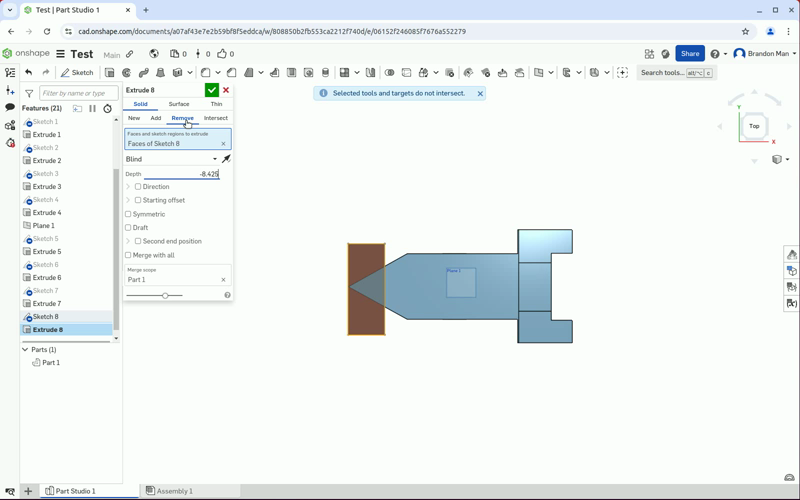
key(tab, 3)
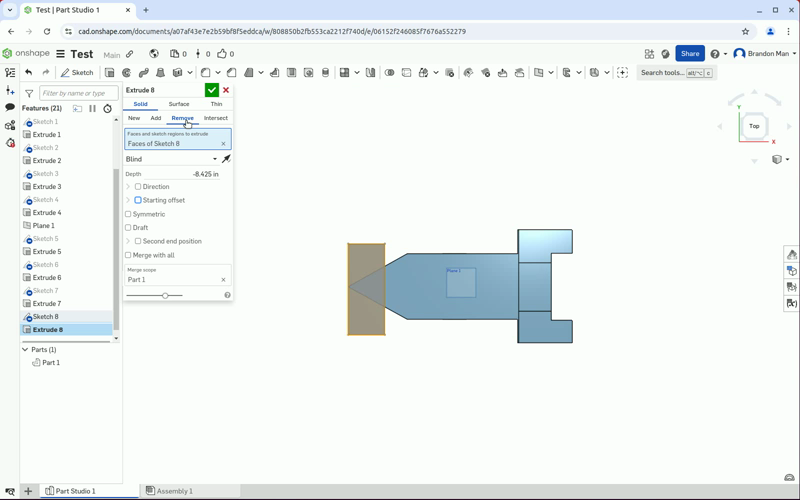
key(tab, 2)
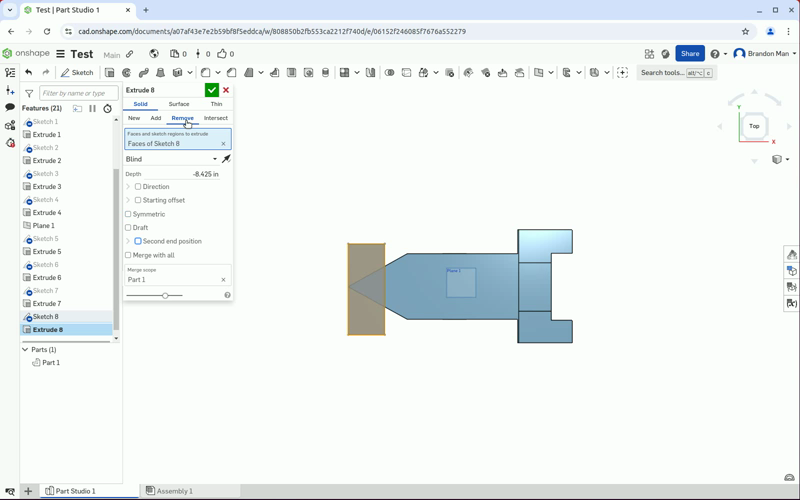
key(space)
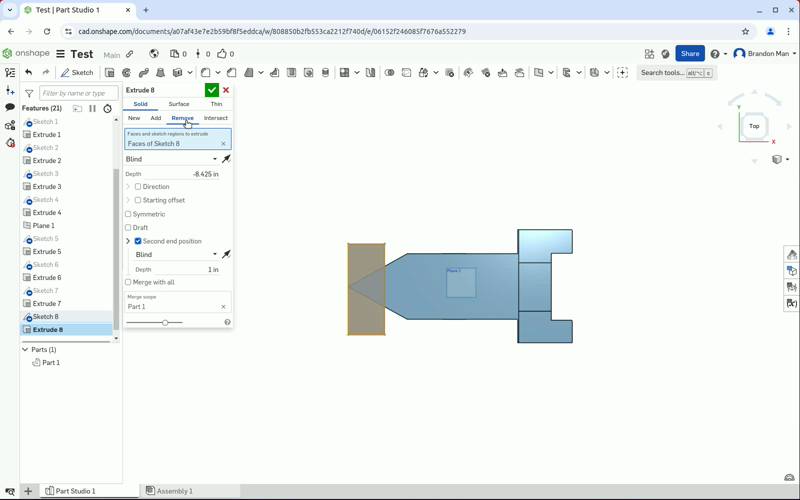
key(tab, 3)
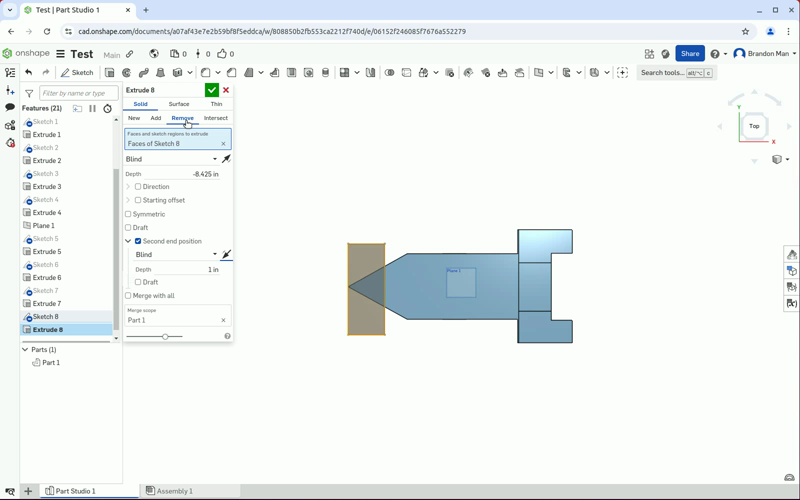
text(4.092)
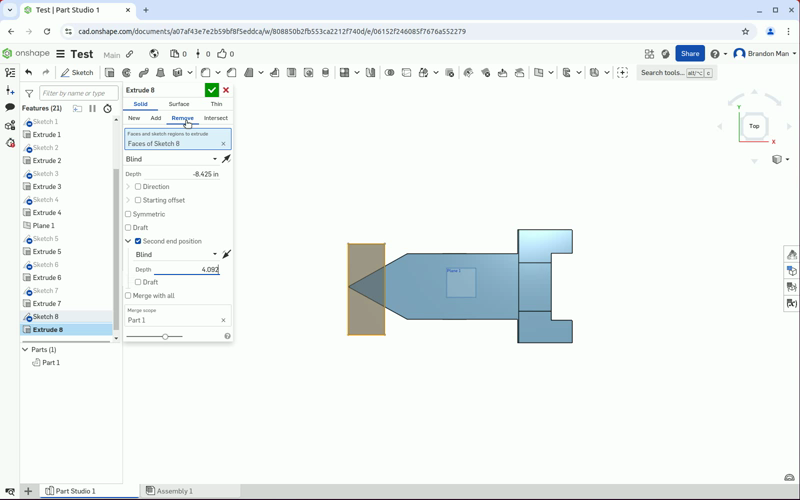
key(tab, 2)
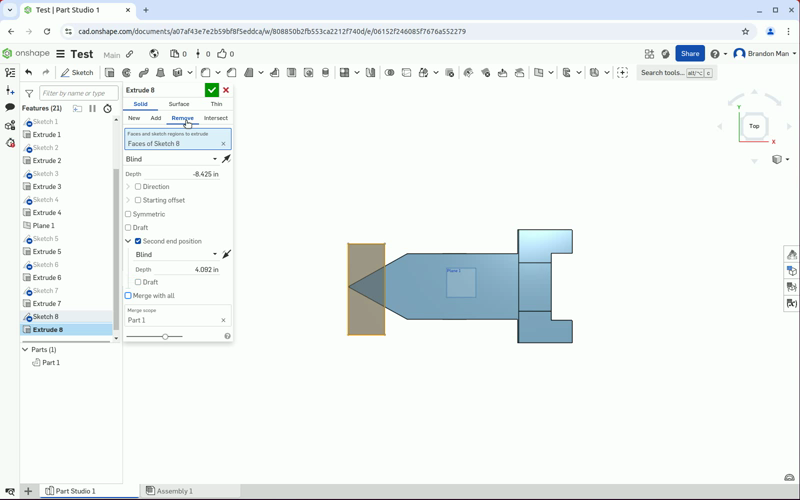
key(space)
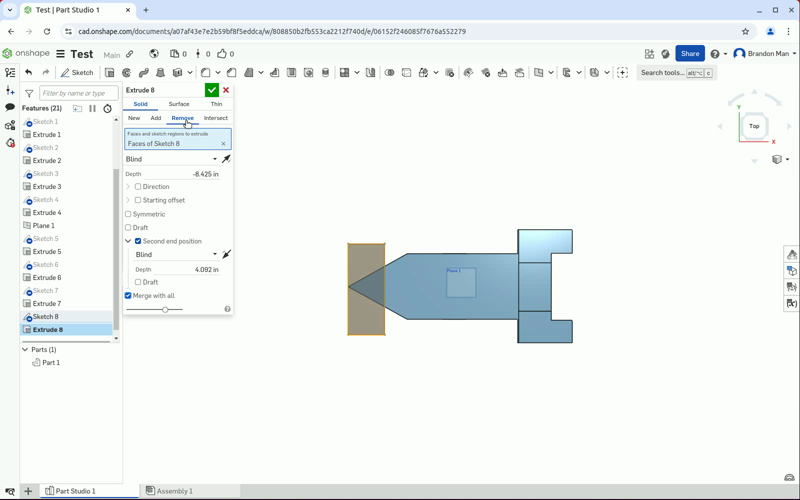
key(enter)
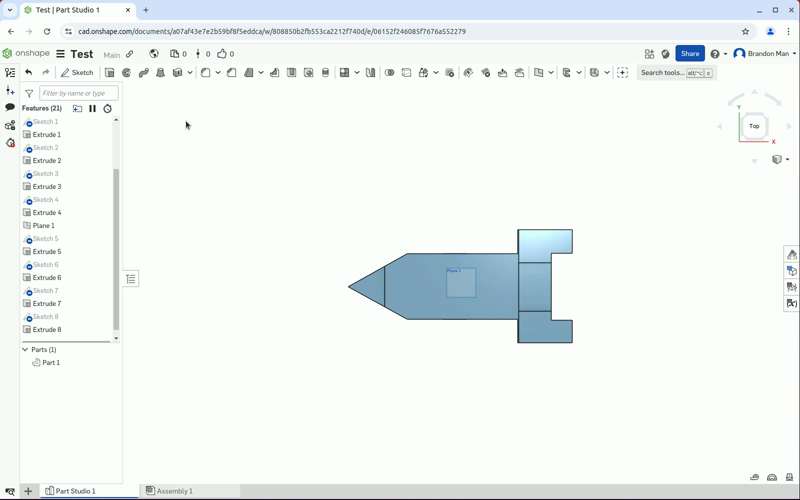
key(shift+h)
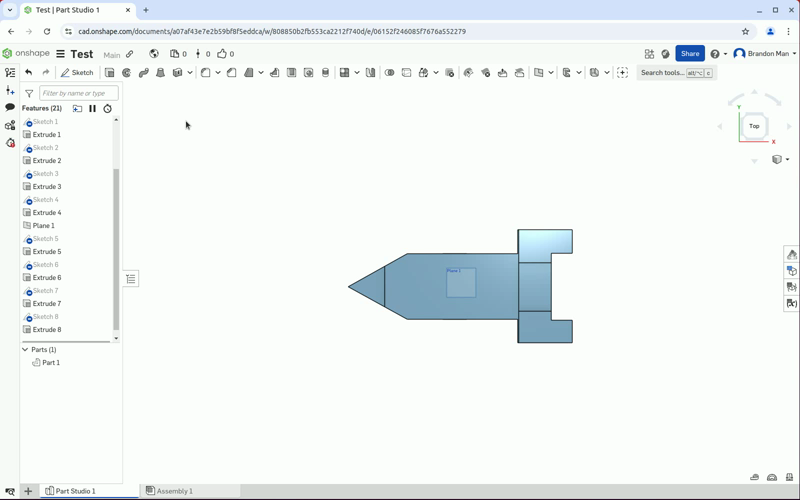
key(shift+h)
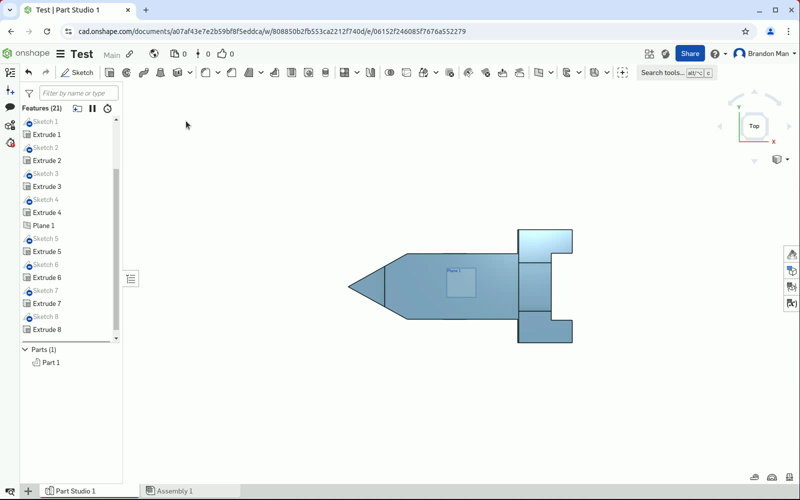
key(shift+7)
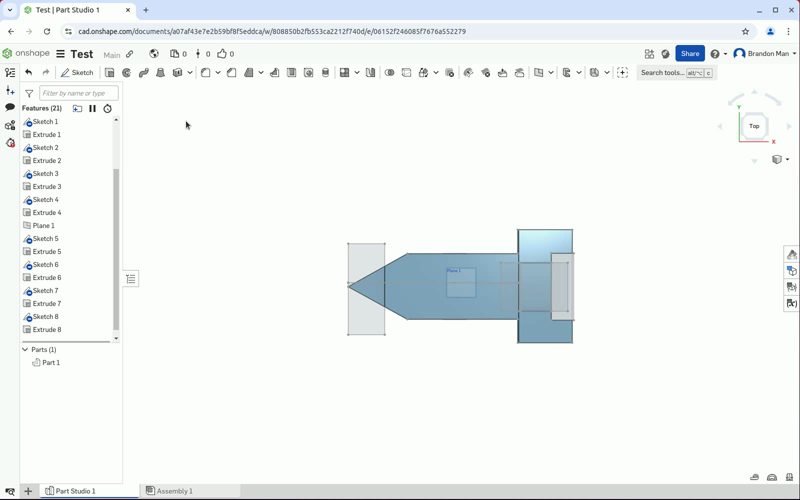
key(up, 3)
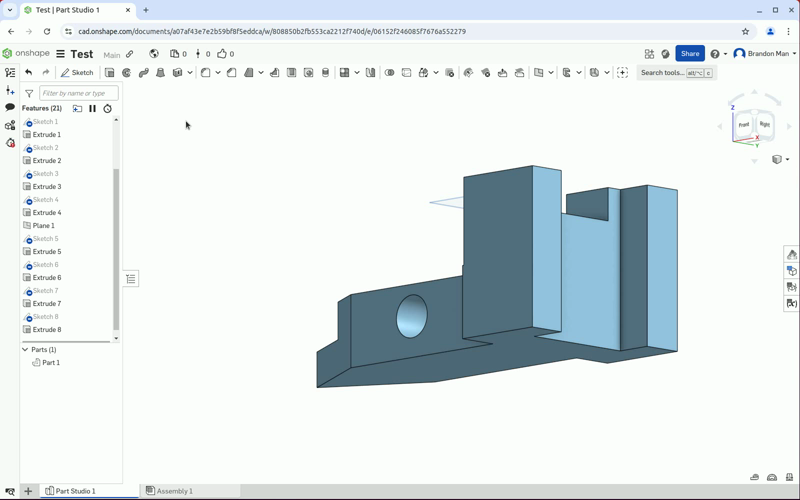
key(left, 3)
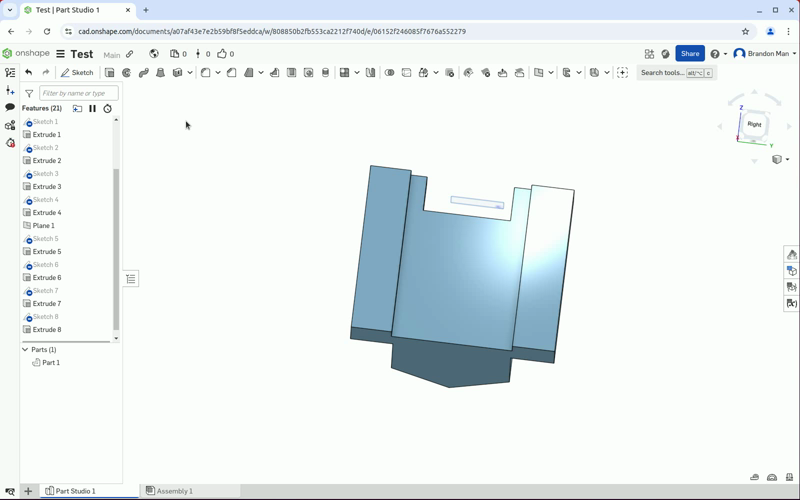
key(right, 3)
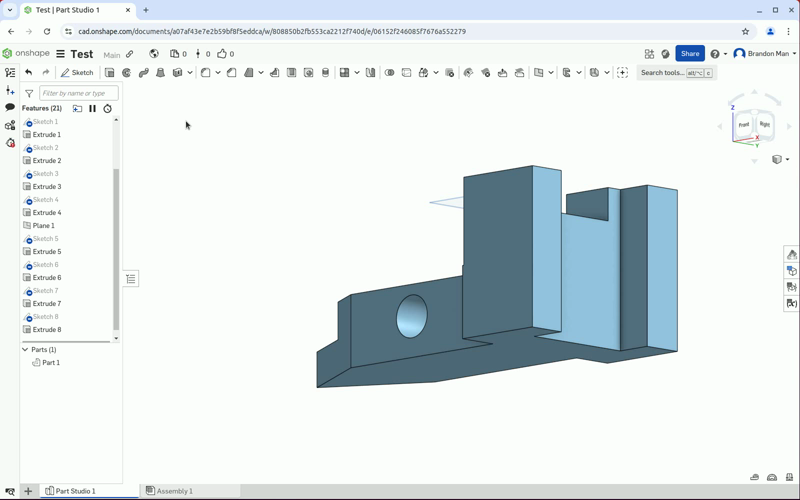
key(down, 3)
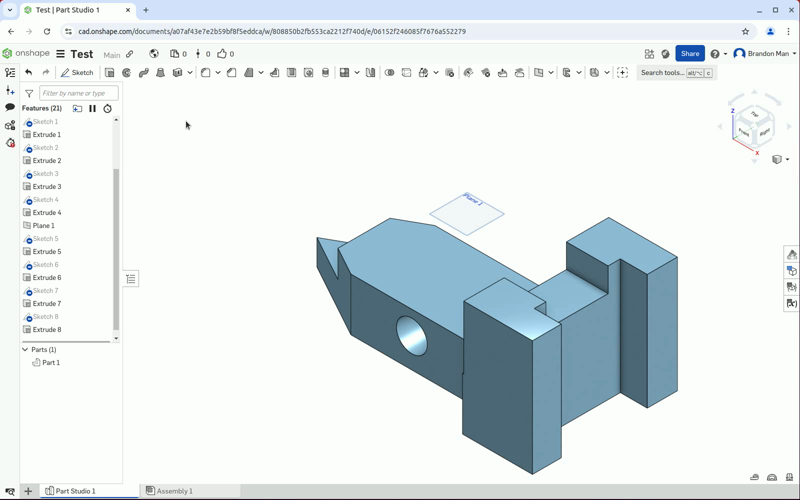
mouse_move(69, 124)
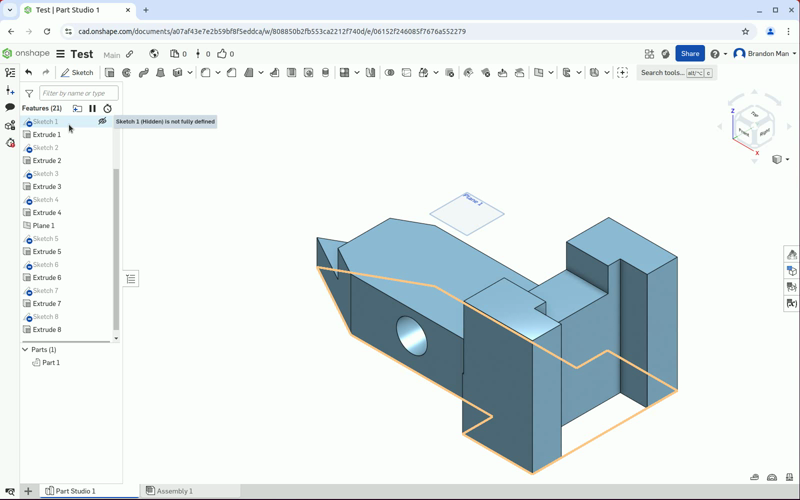
click(69, 124)